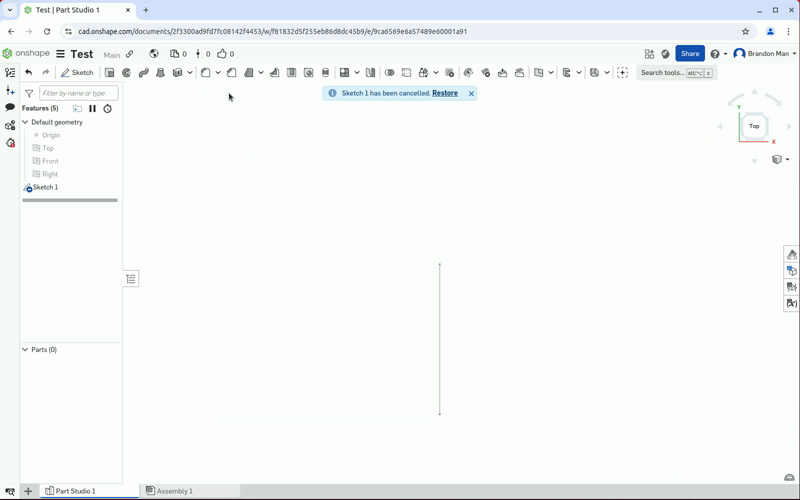
key(shift+h)
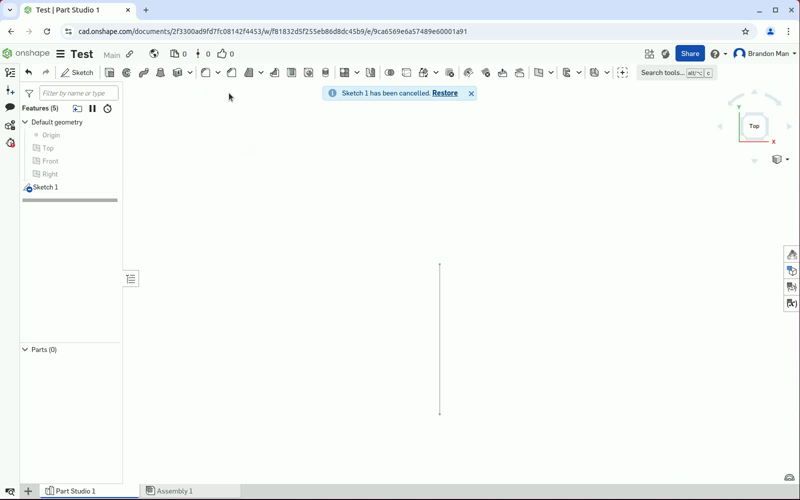
key(shift+s)
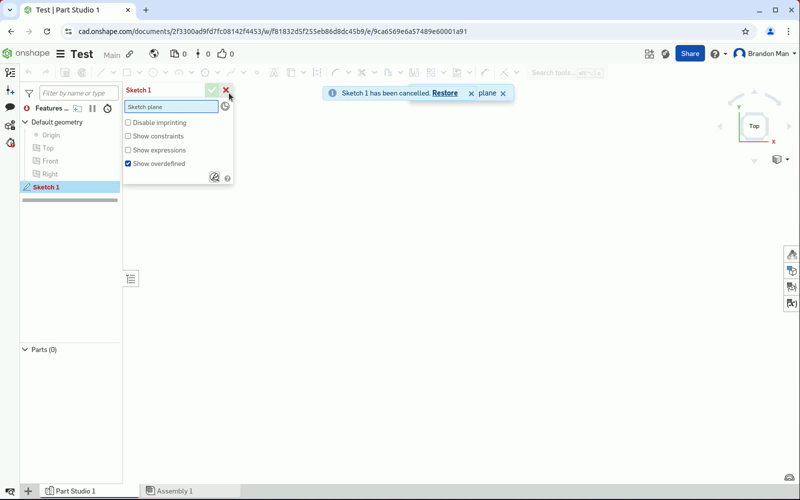
mouse_move(73, 150)
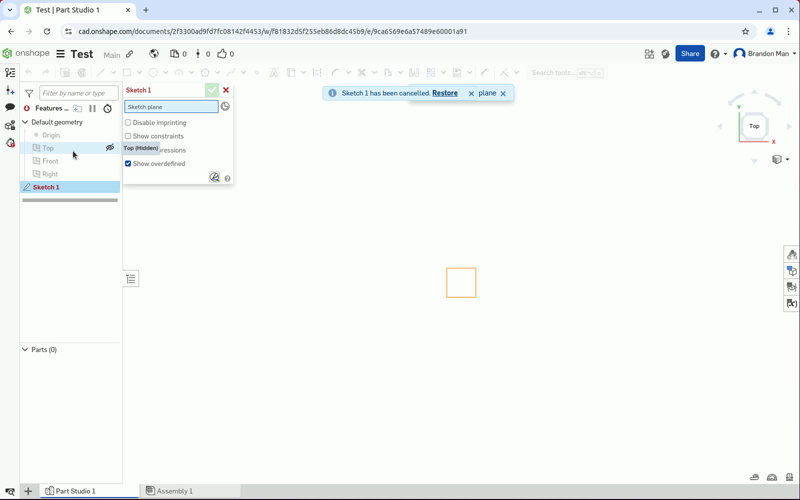
click(73, 150)
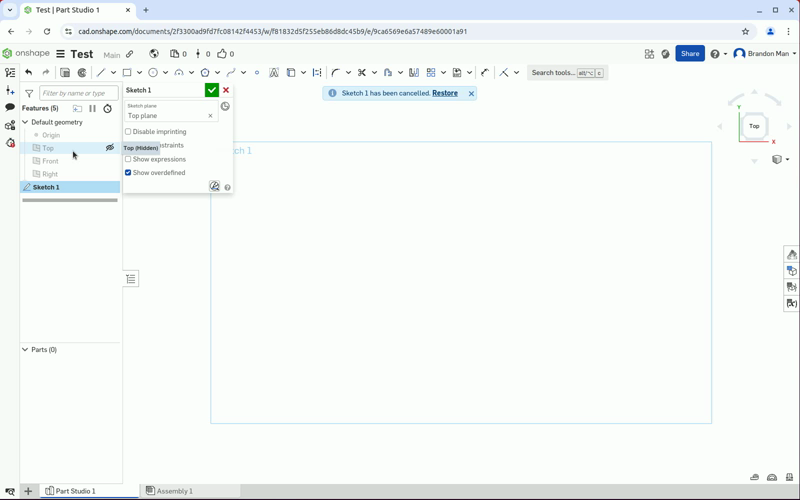
mouse_move(73, 352)
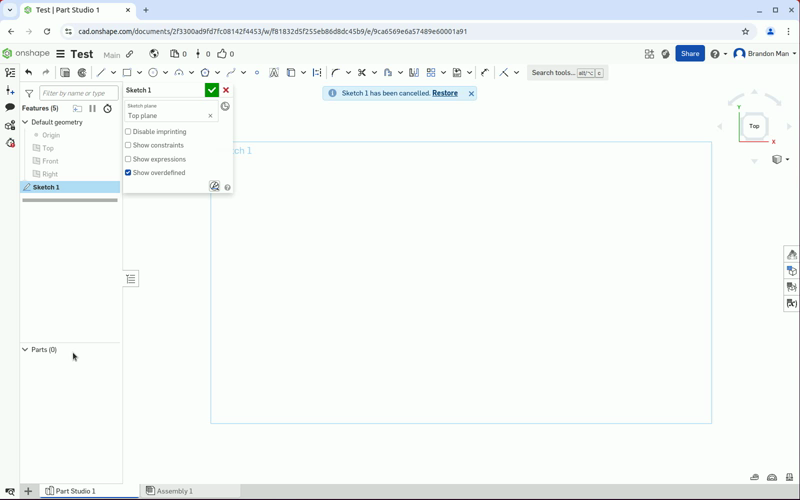
key(y)
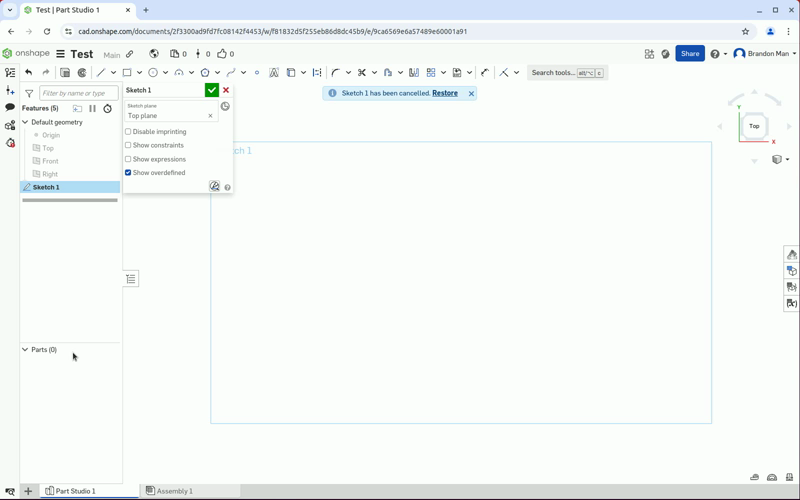
key(a)
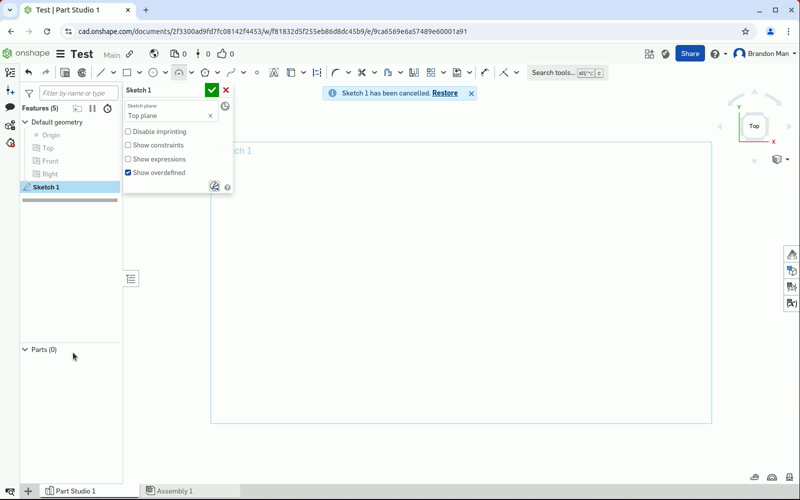
key_down(shift)
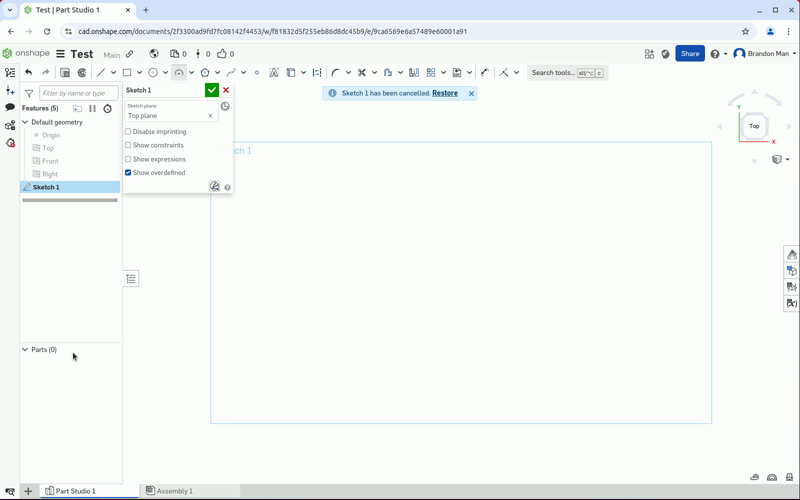
mouse_move(355, 351)
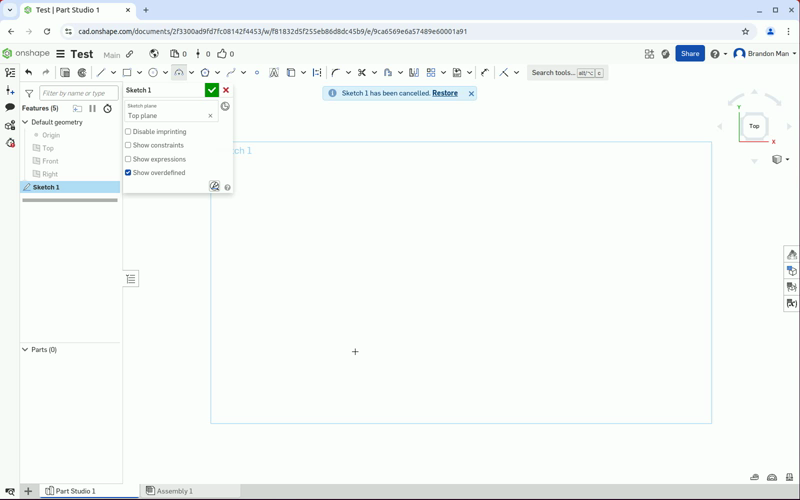
click(355, 351)
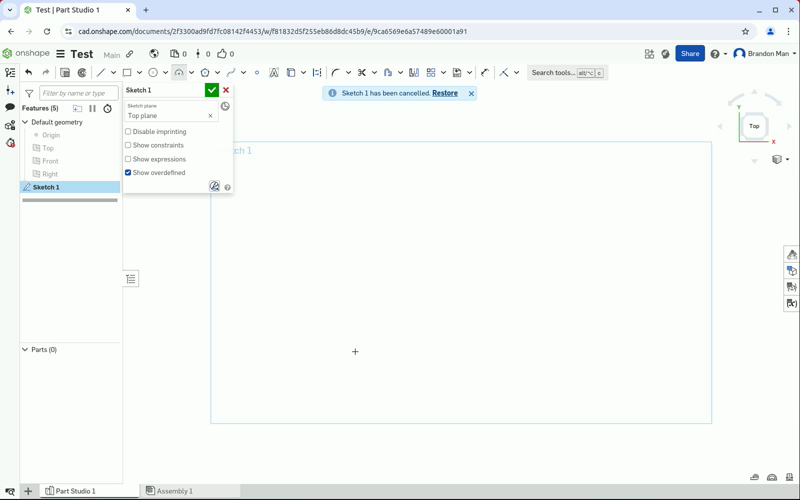
key_up(shift)
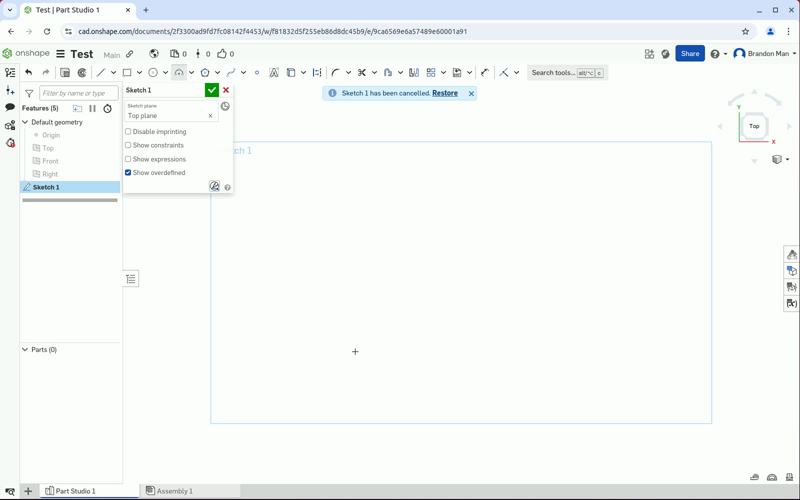
key_down(shift)
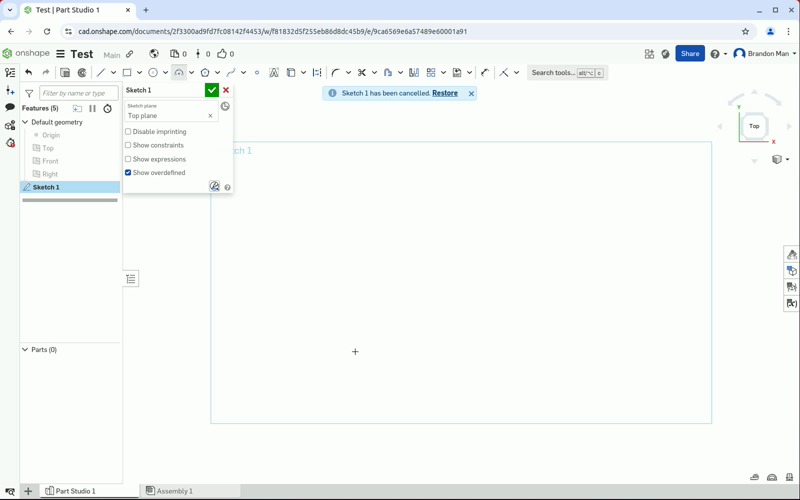
mouse_move(364, 359)
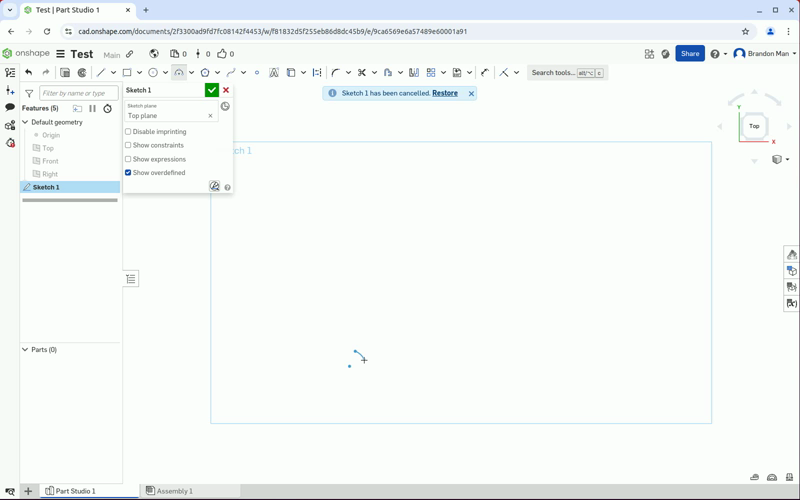
click(364, 359)
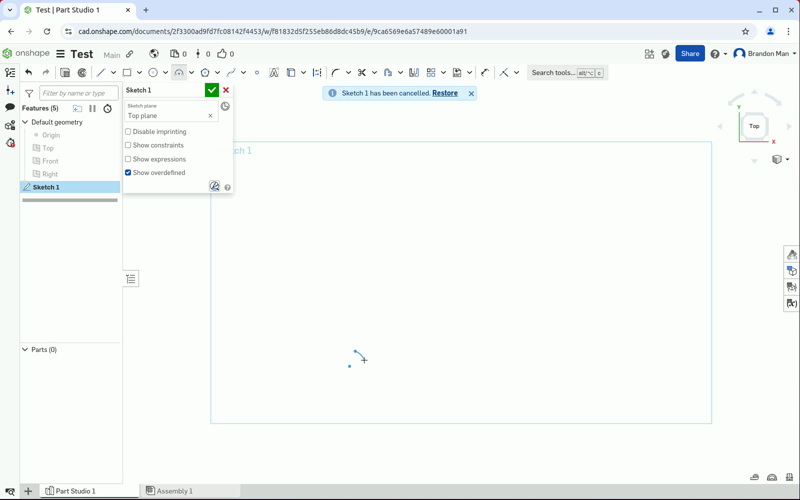
mouse_move(357, 357)
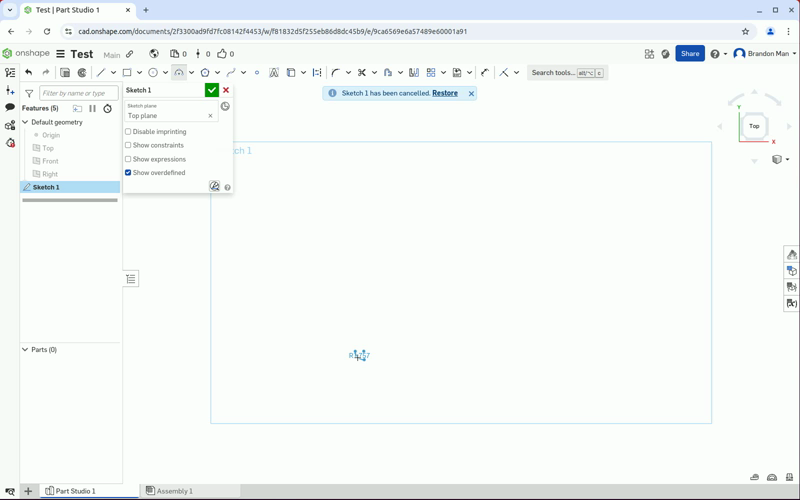
click(357, 357)
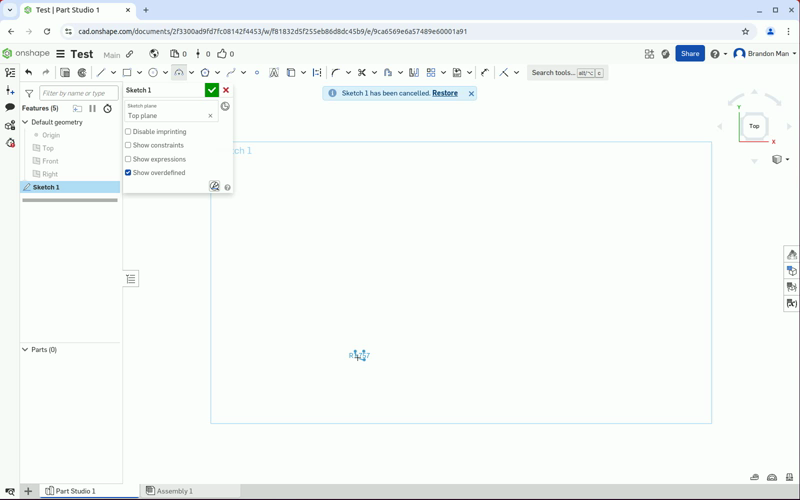
key_up(shift)
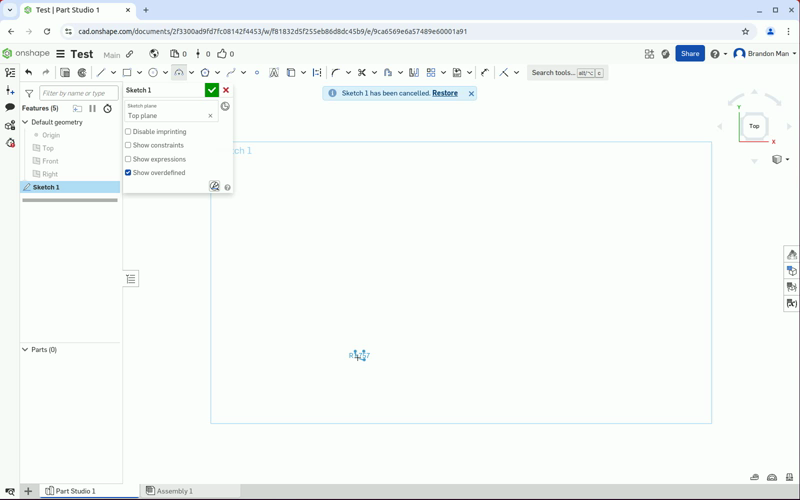
key(esc)
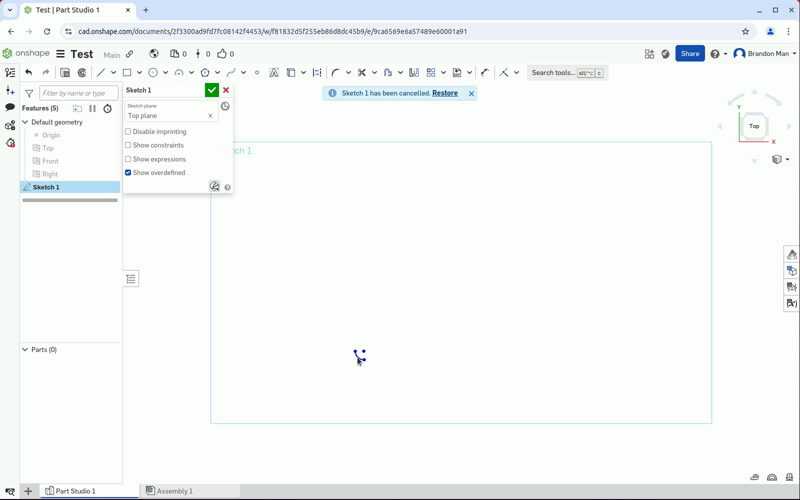
key(l)
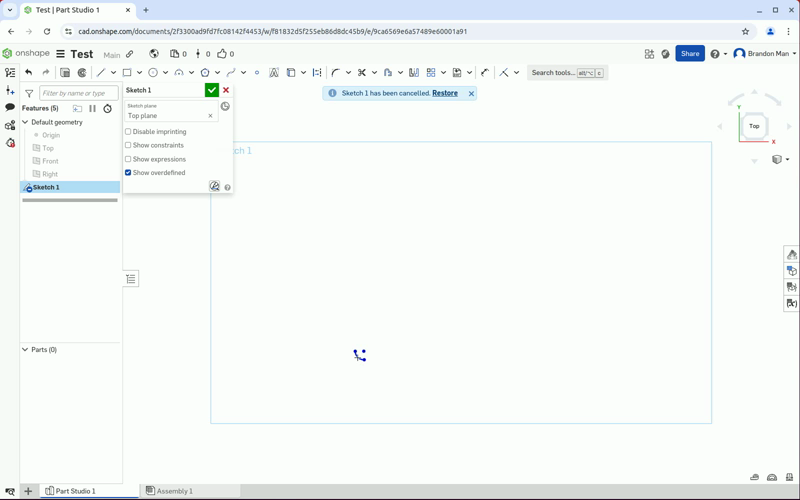
mouse_move(364, 359)
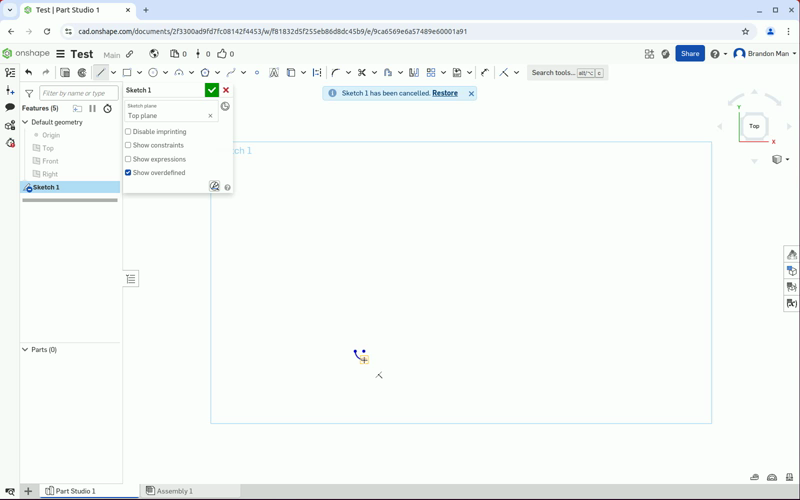
click(364, 359)
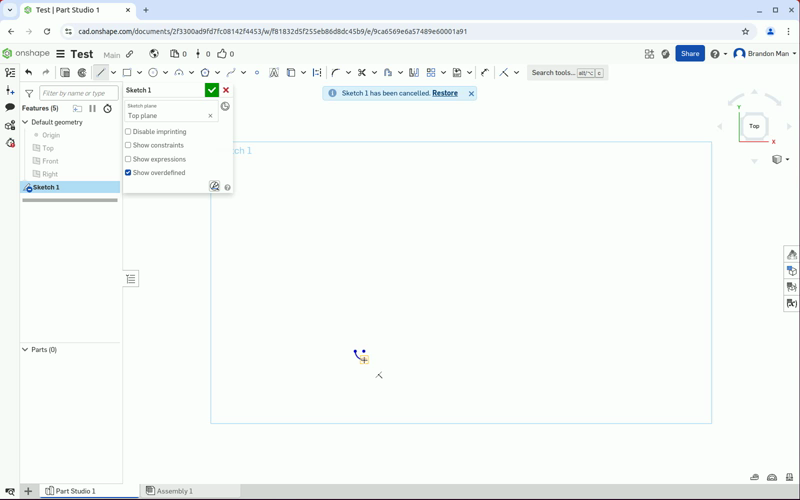
key_down(shift)
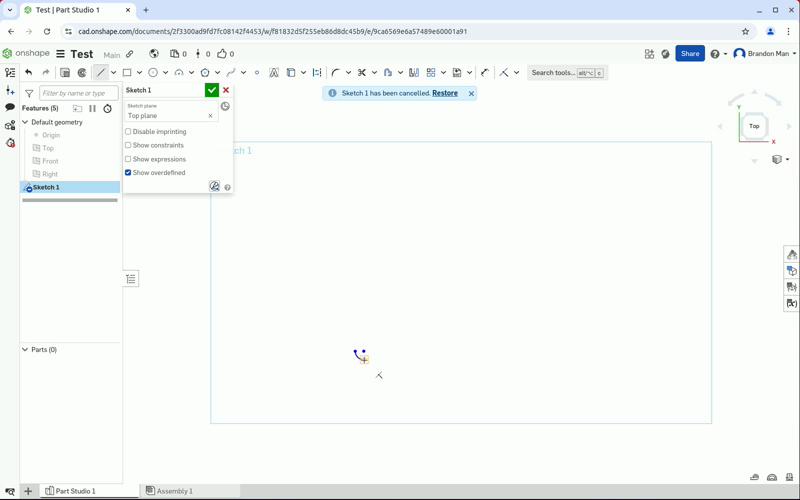
mouse_move(555, 359)
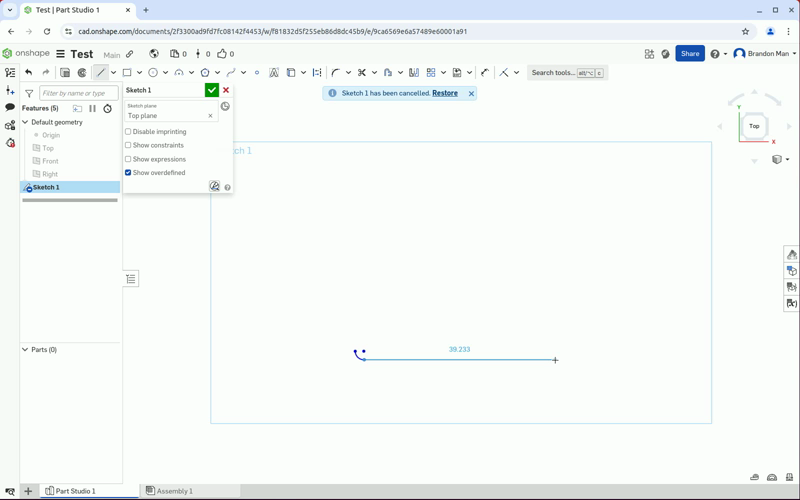
click(555, 359)
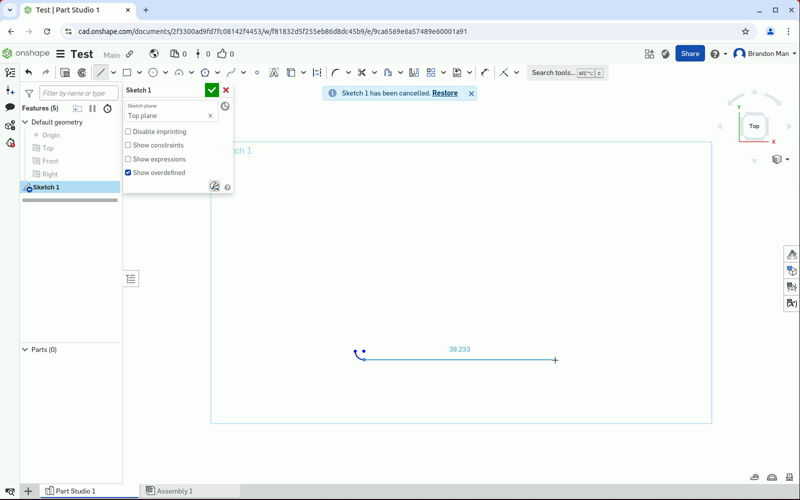
key_up(shift)
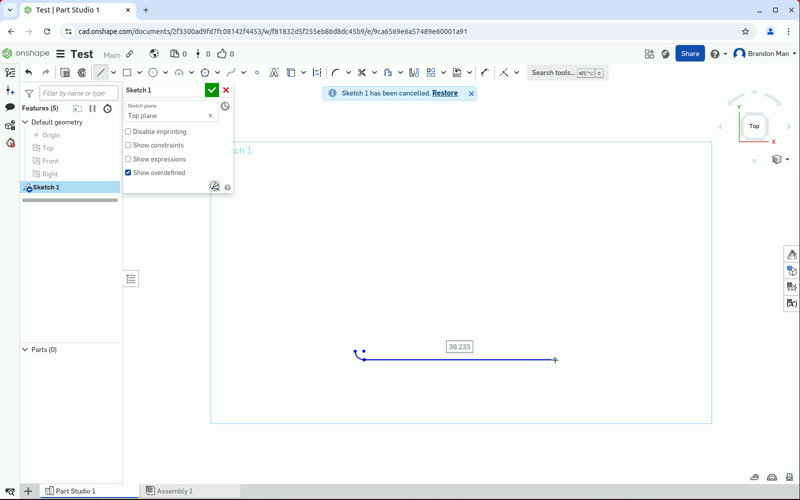
key(esc)
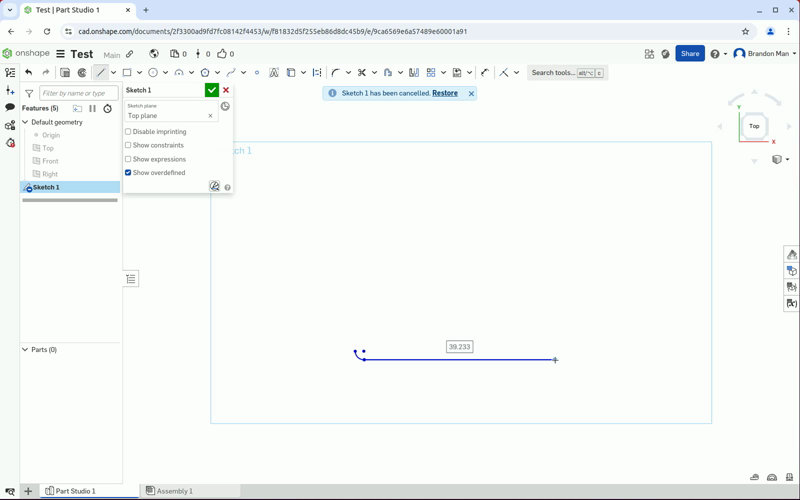
key(a)
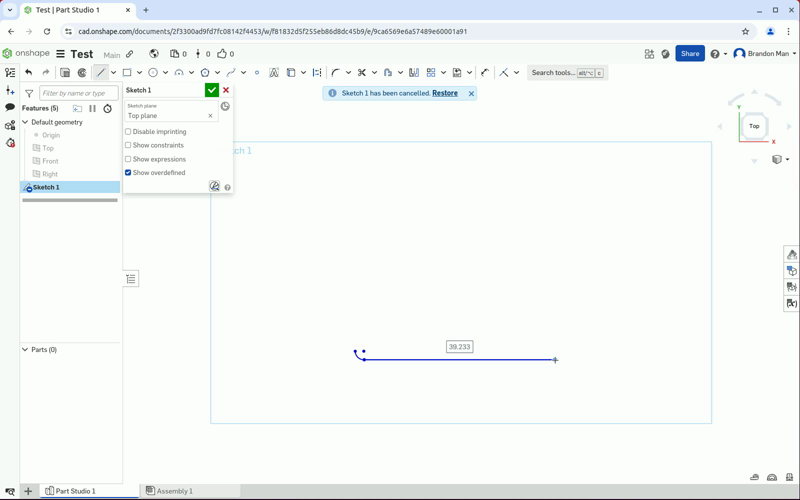
mouse_move(555, 359)
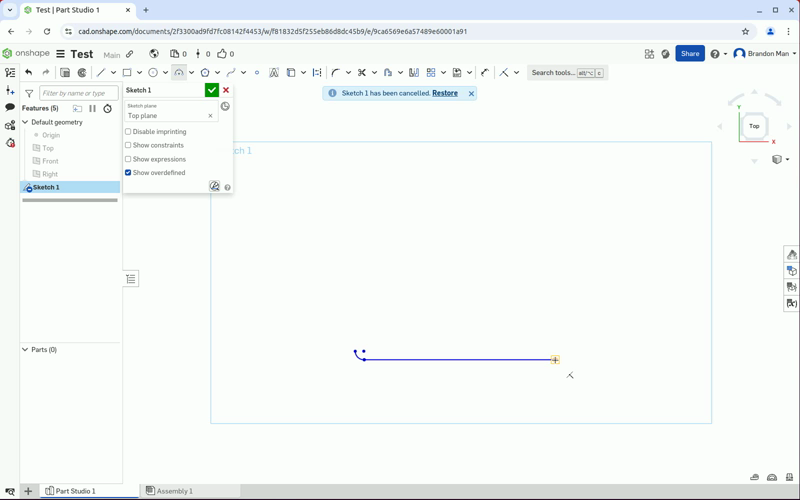
click(555, 359)
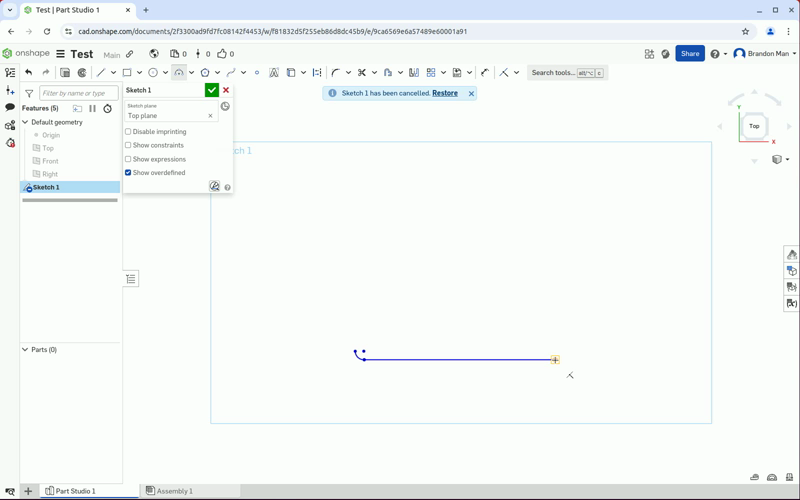
key_down(shift)
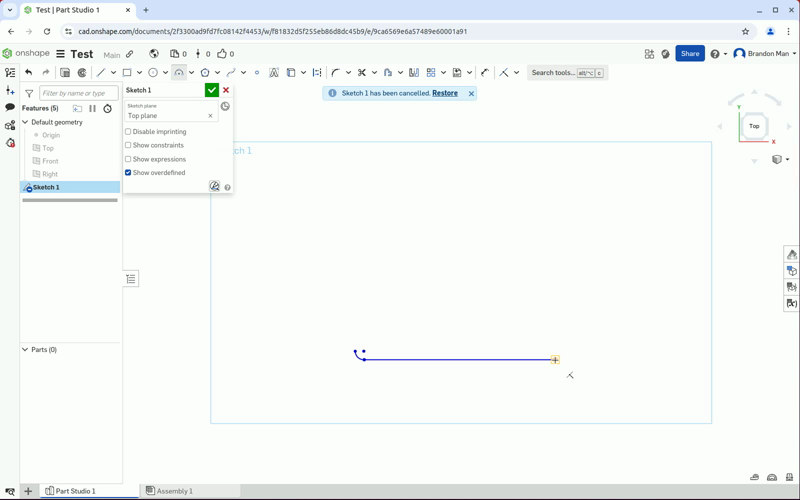
mouse_move(564, 351)
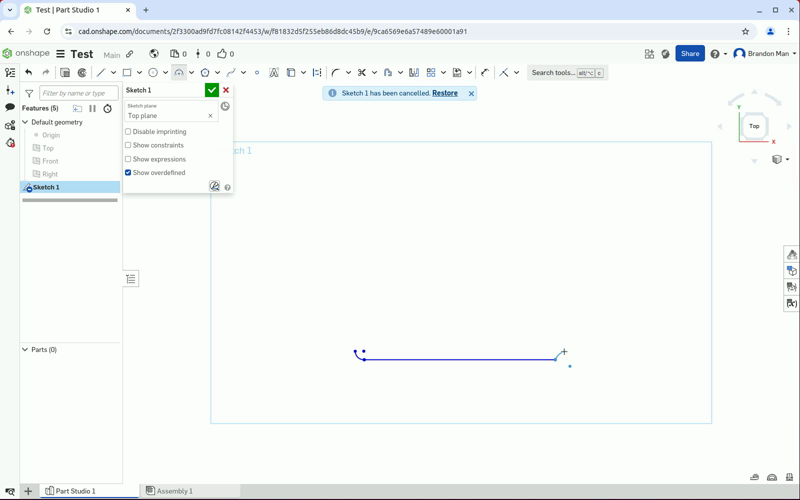
click(564, 351)
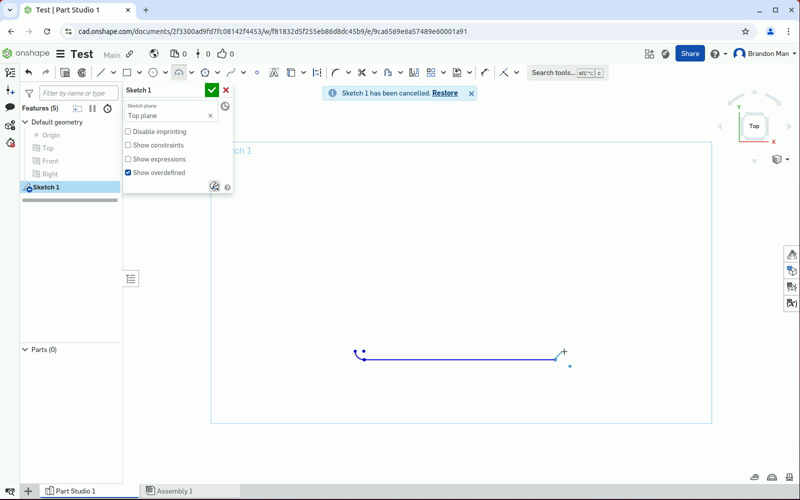
mouse_move(561, 357)
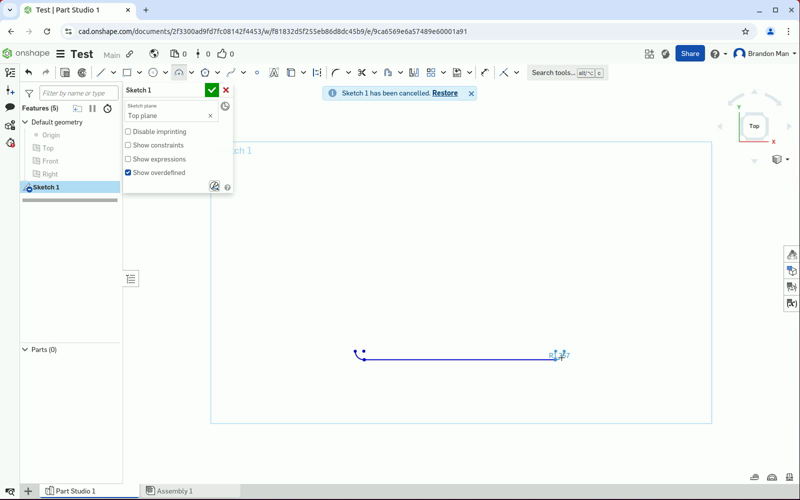
click(561, 357)
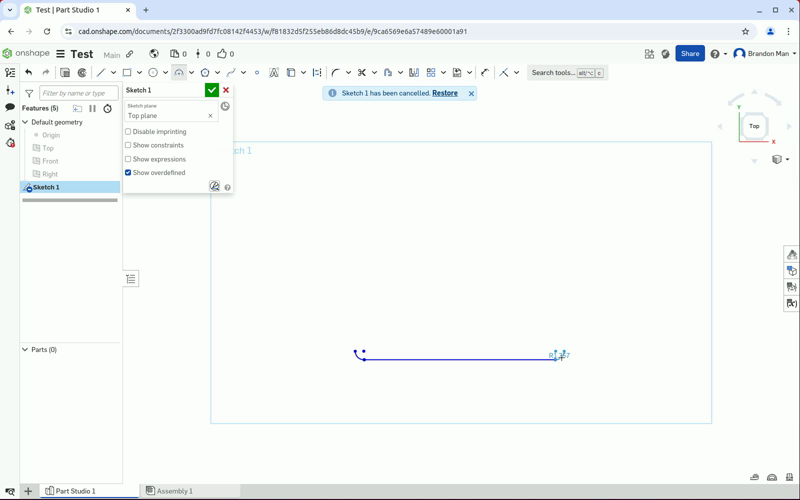
key_up(shift)
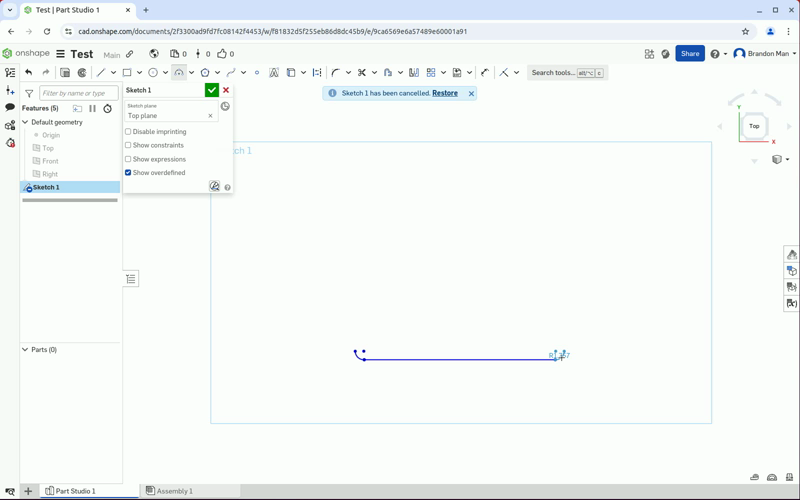
key(esc)
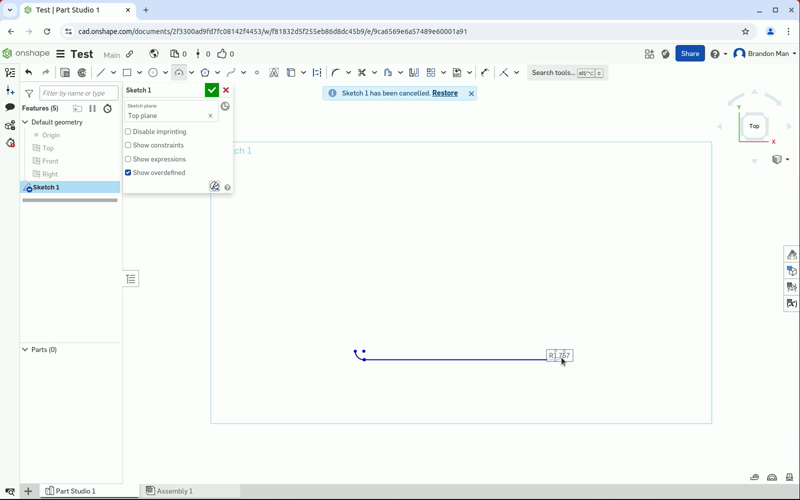
key(l)
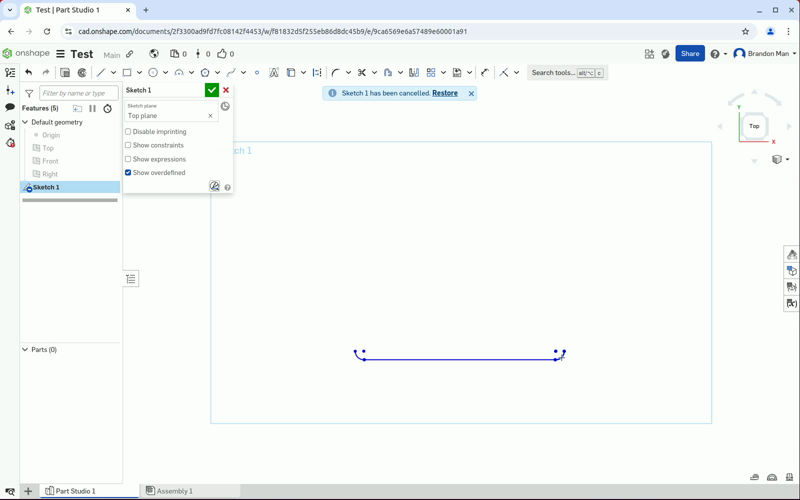
mouse_move(564, 351)
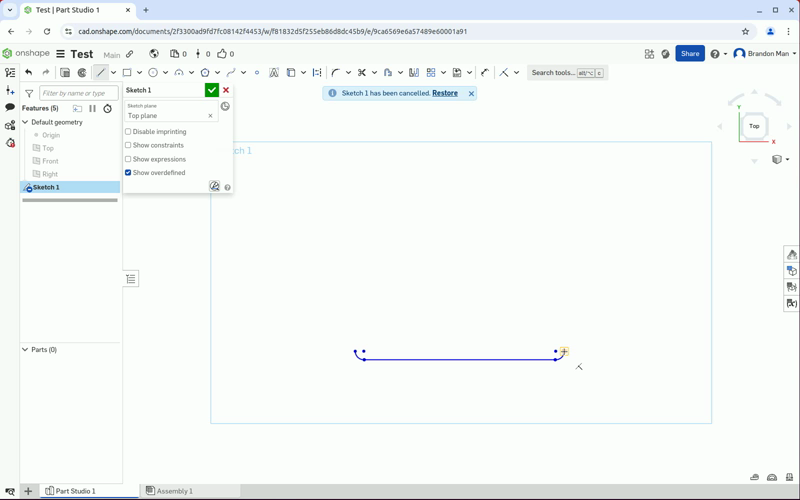
click(564, 351)
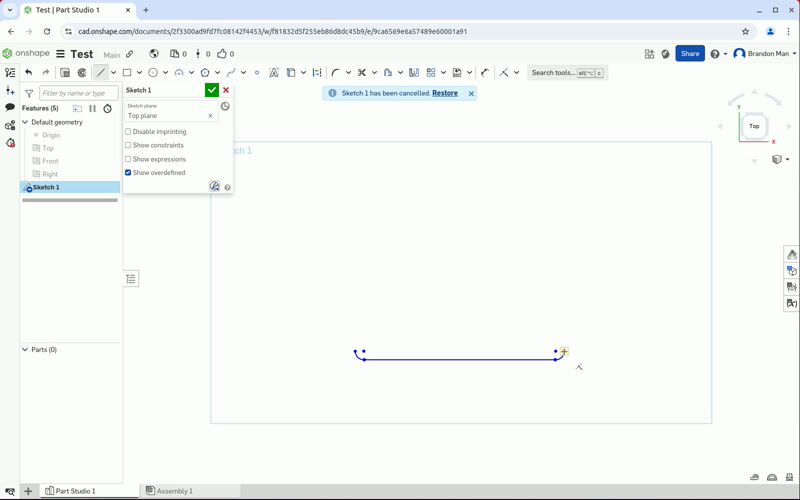
key_down(shift)
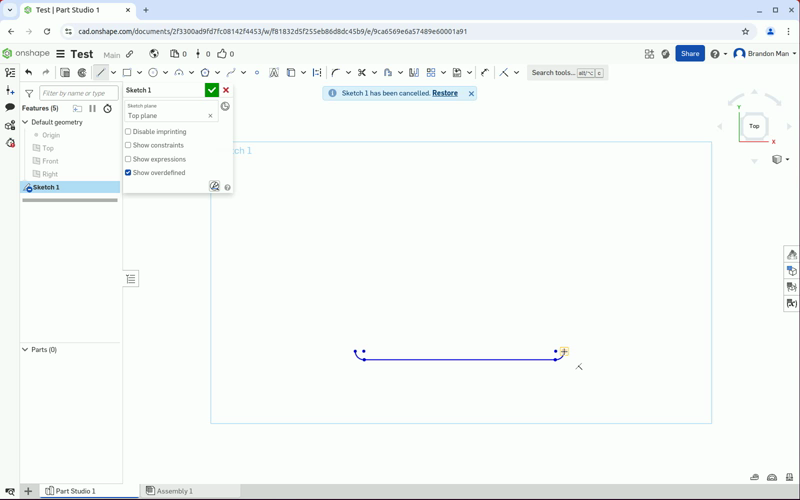
mouse_move(564, 214)
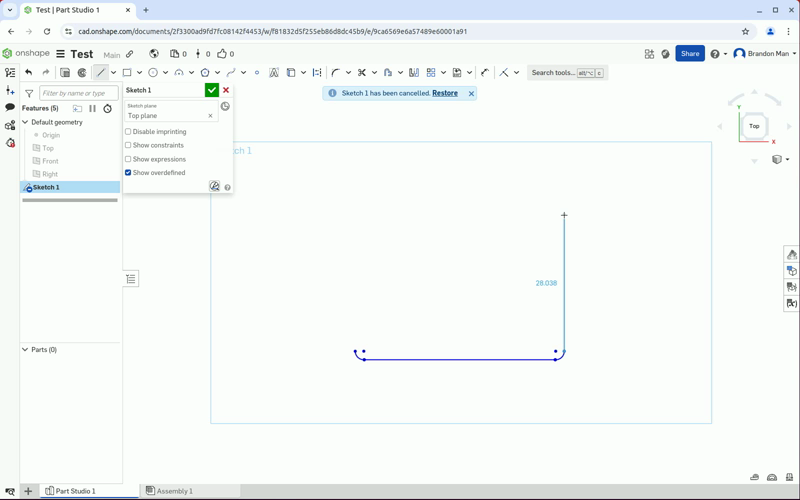
click(564, 214)
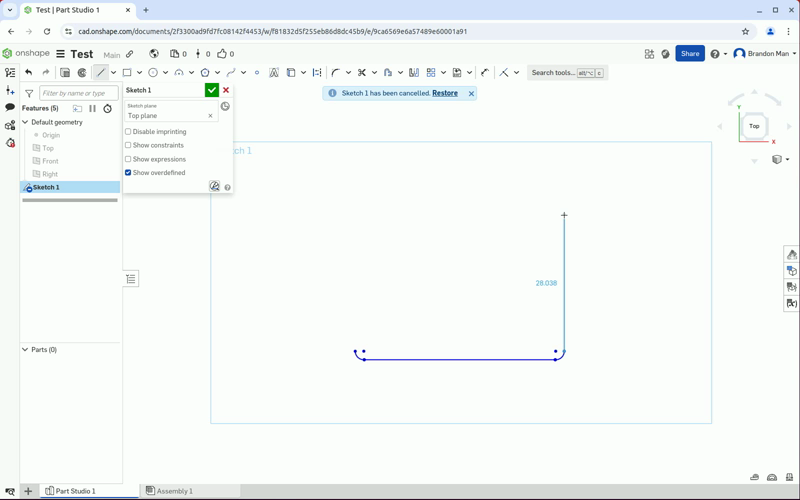
key_up(shift)
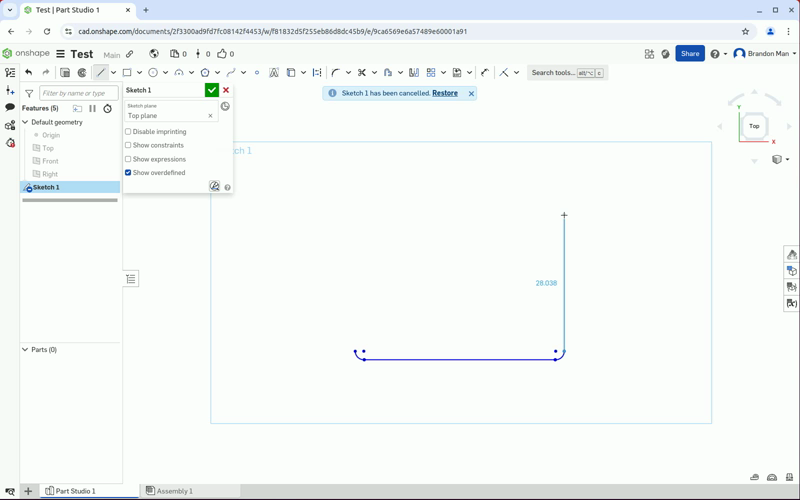
key(esc)
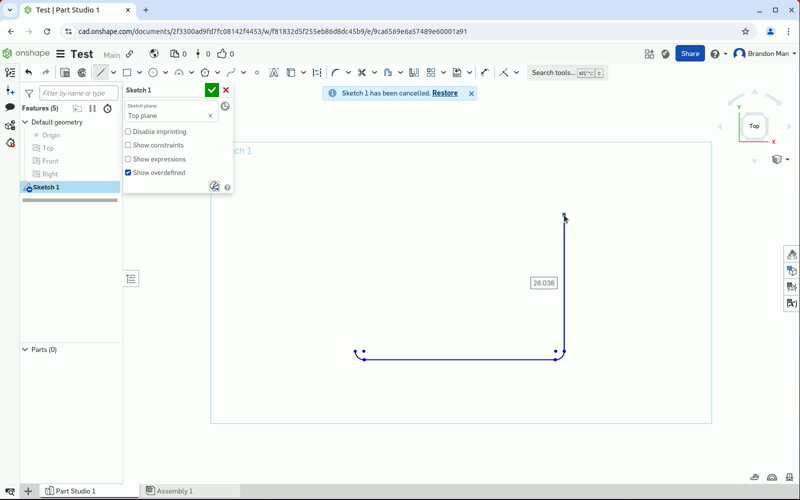
key(a)
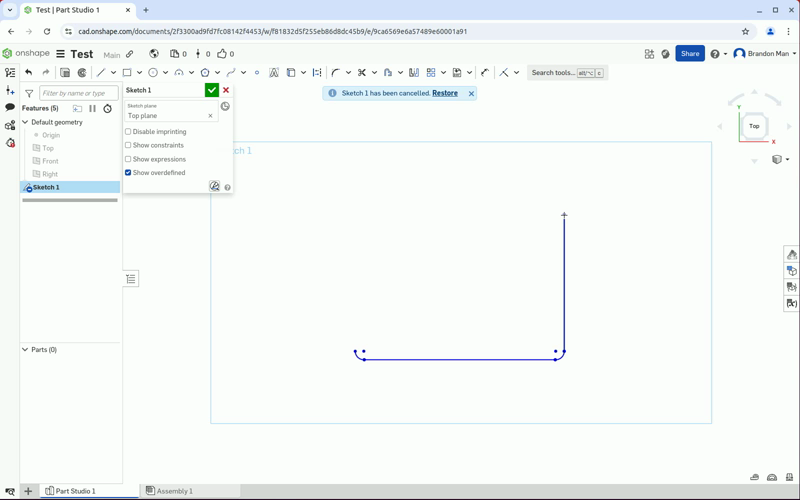
mouse_move(564, 214)
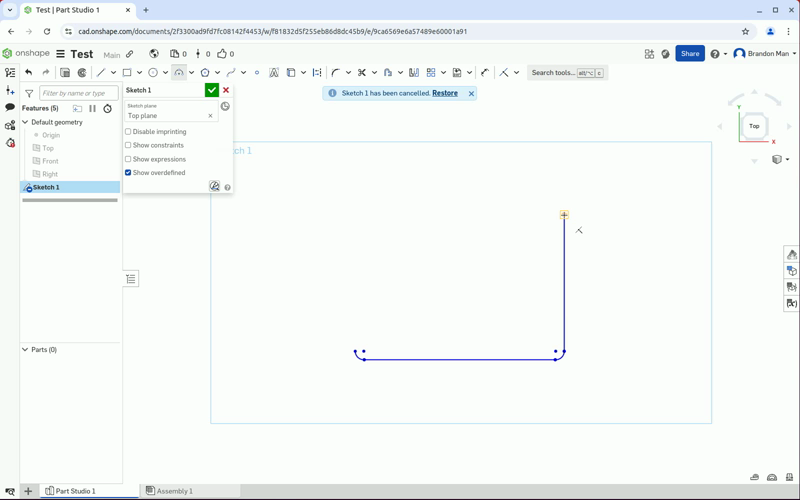
click(564, 214)
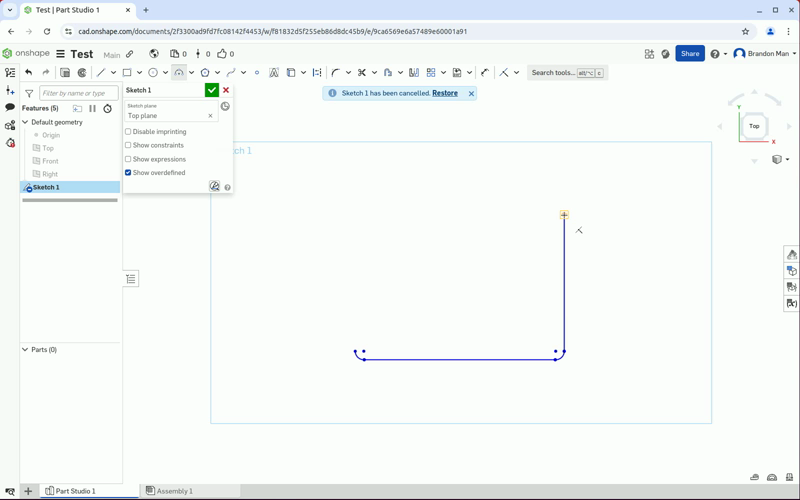
key_down(shift)
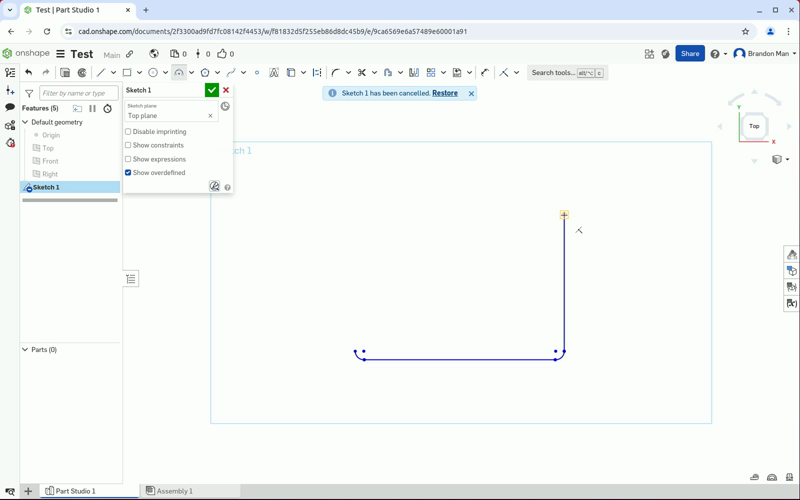
mouse_move(555, 205)
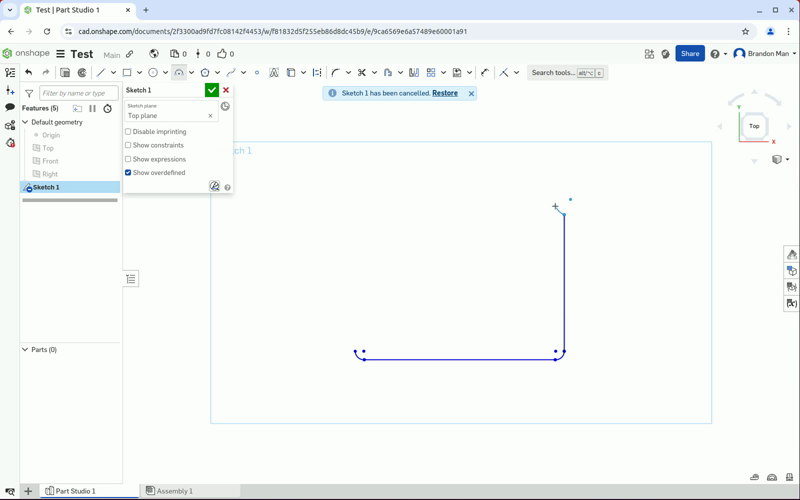
click(555, 205)
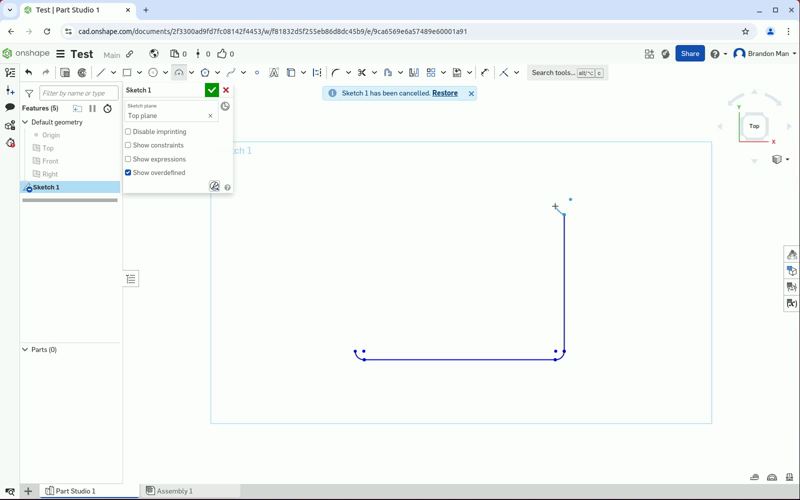
mouse_move(561, 208)
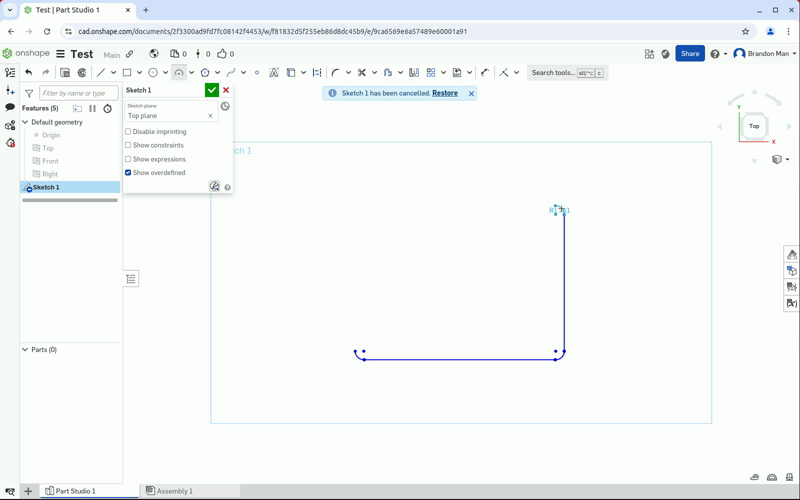
click(561, 208)
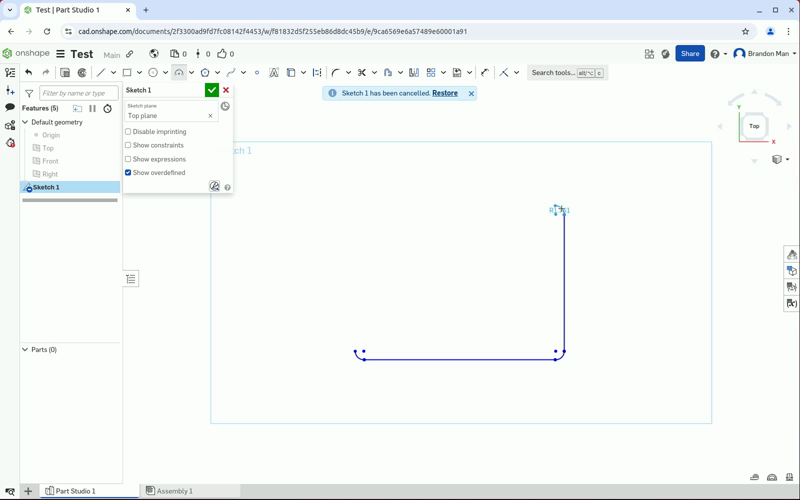
key_up(shift)
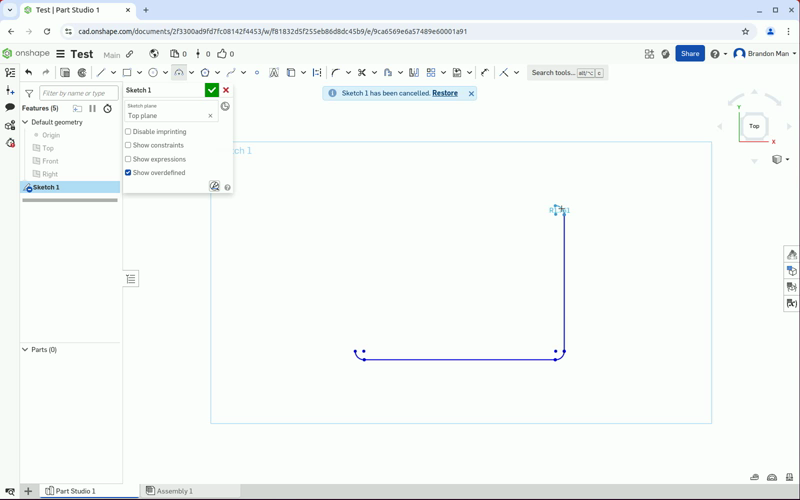
key(esc)
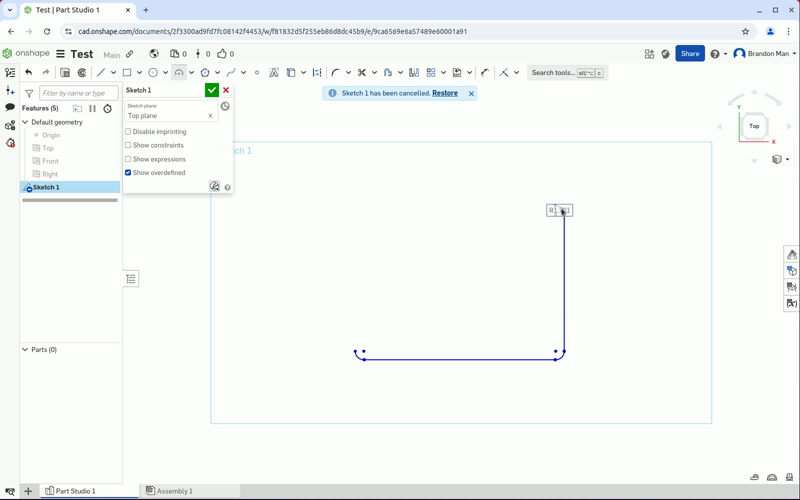
key(l)
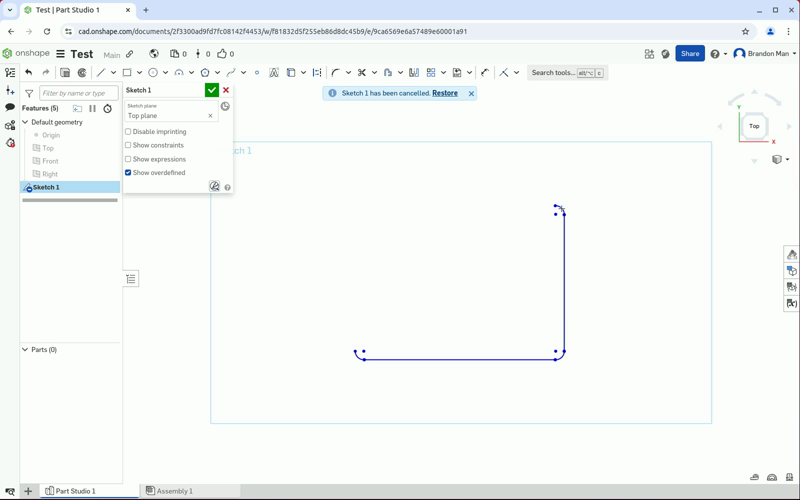
mouse_move(555, 205)
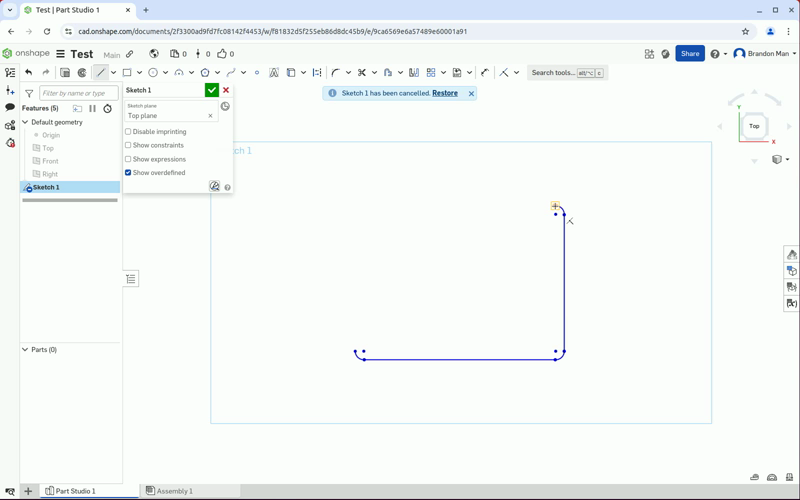
click(555, 205)
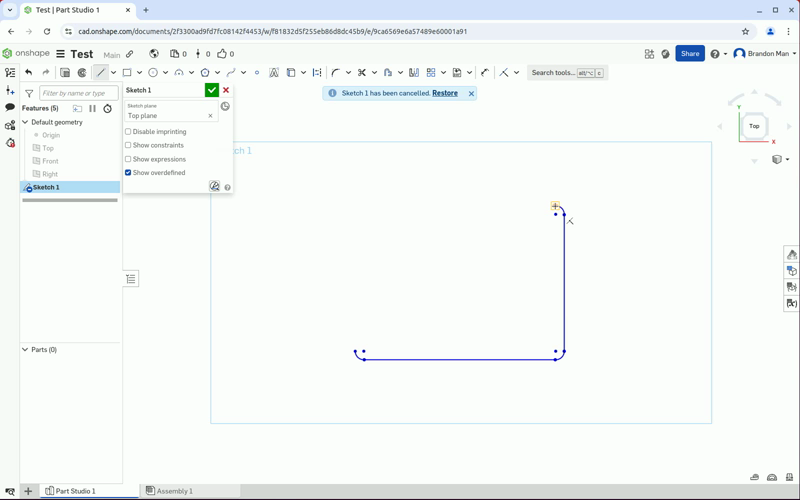
key_down(shift)
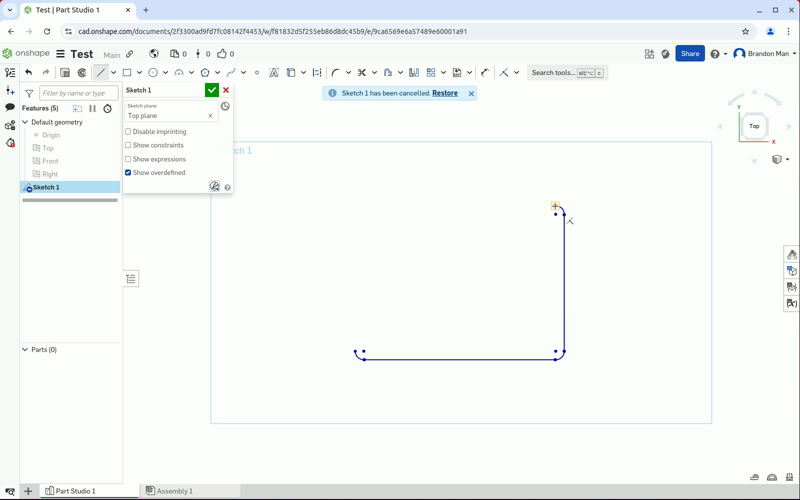
mouse_move(364, 205)
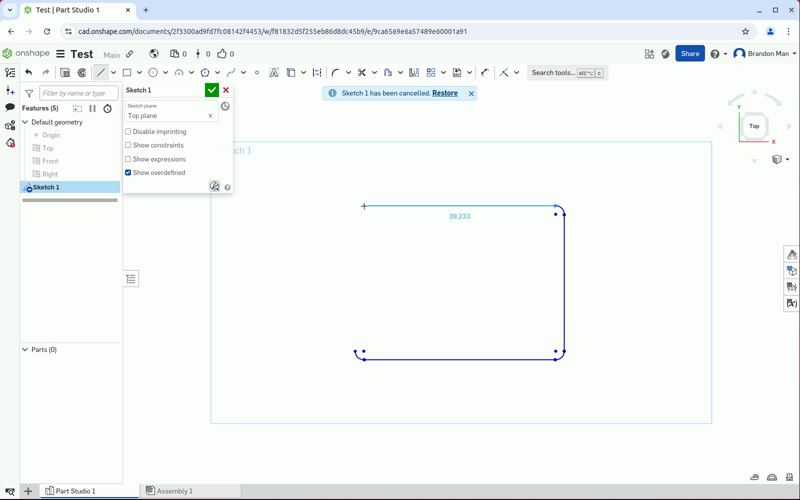
click(364, 205)
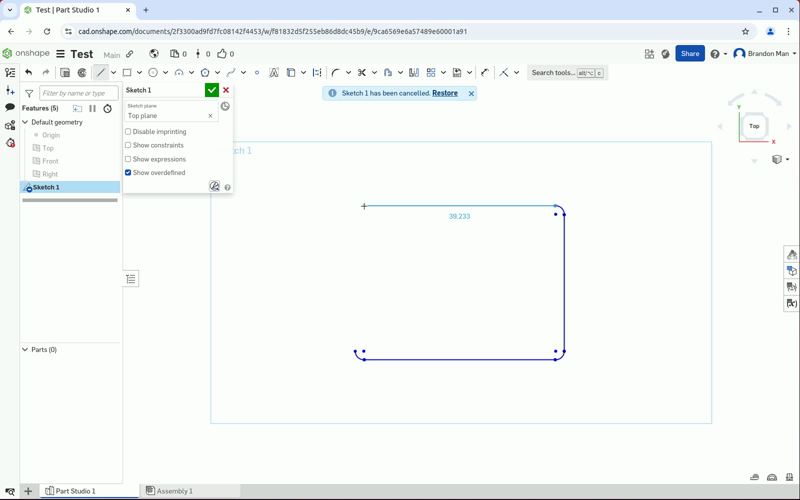
key_up(shift)
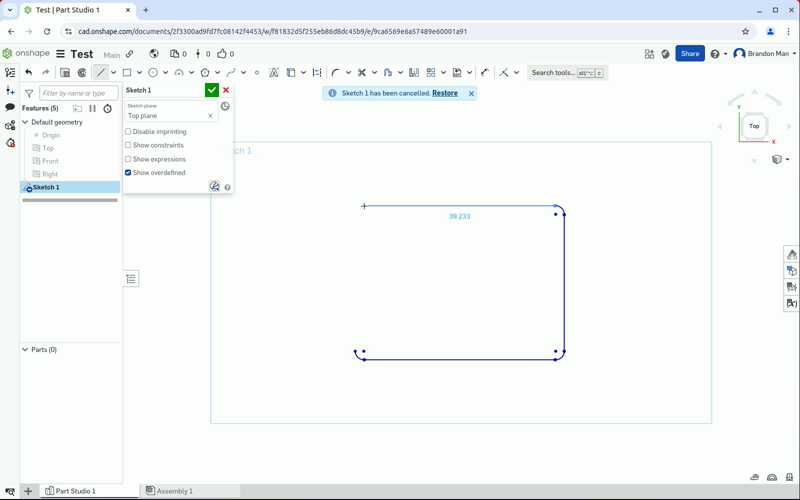
key(esc)
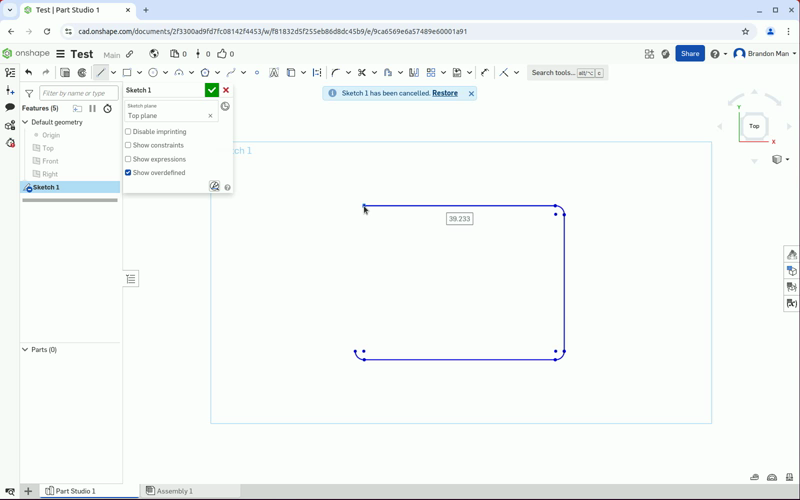
key(a)
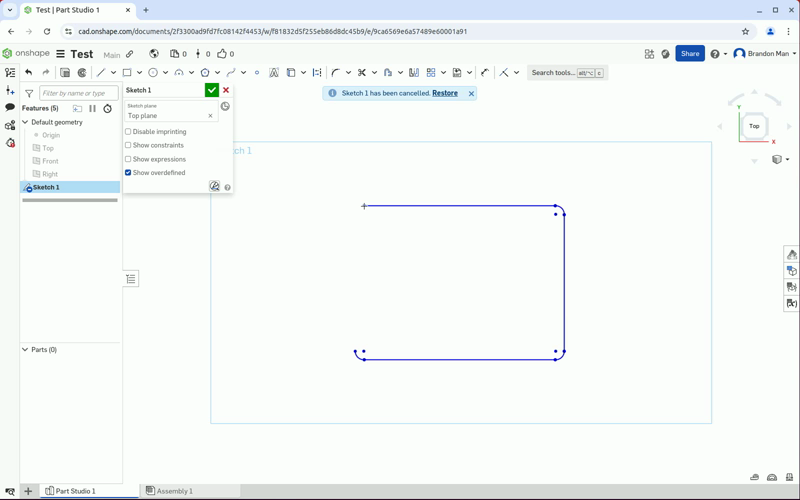
mouse_move(364, 205)
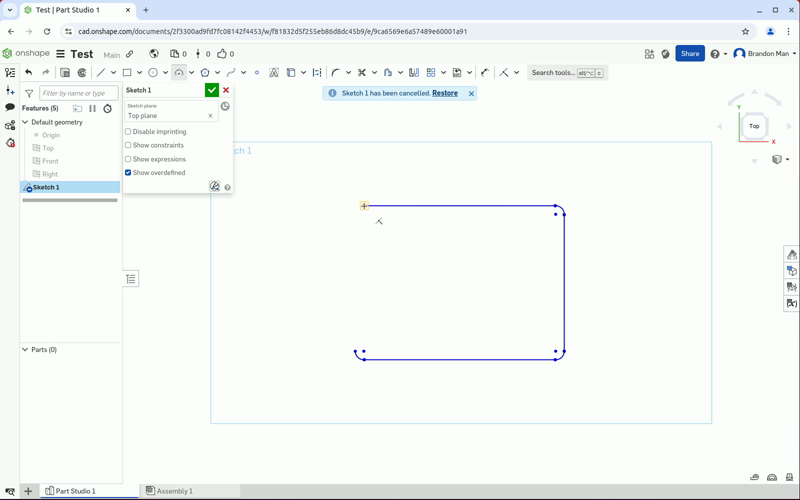
click(364, 205)
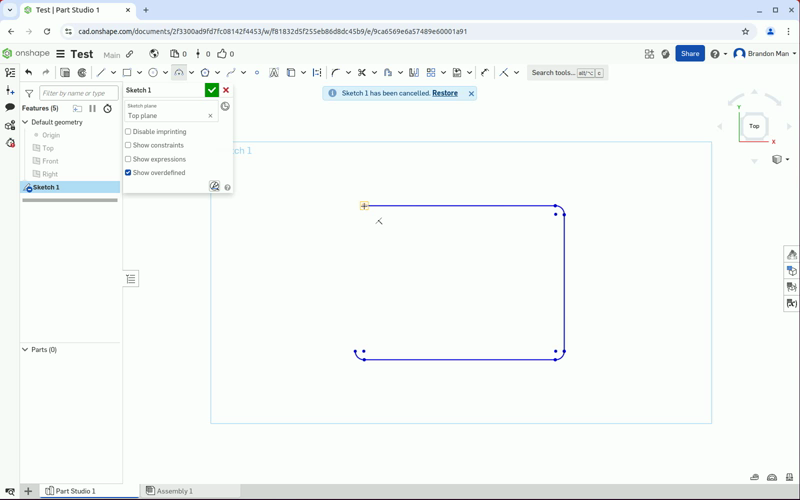
key_down(shift)
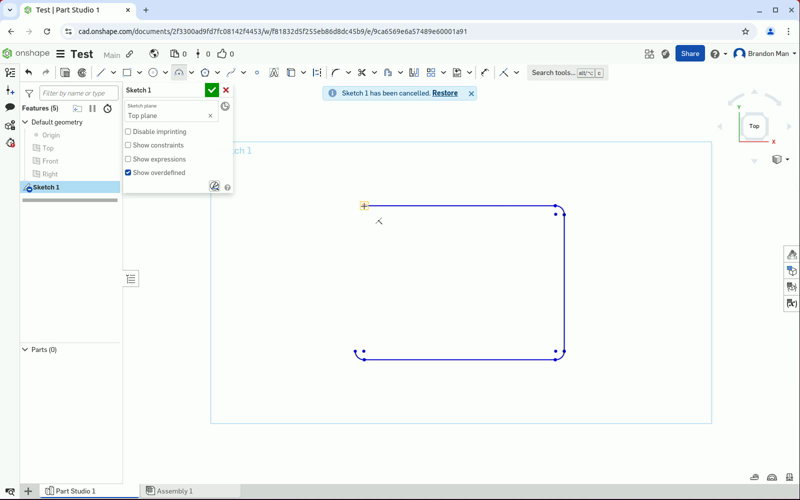
mouse_move(355, 214)
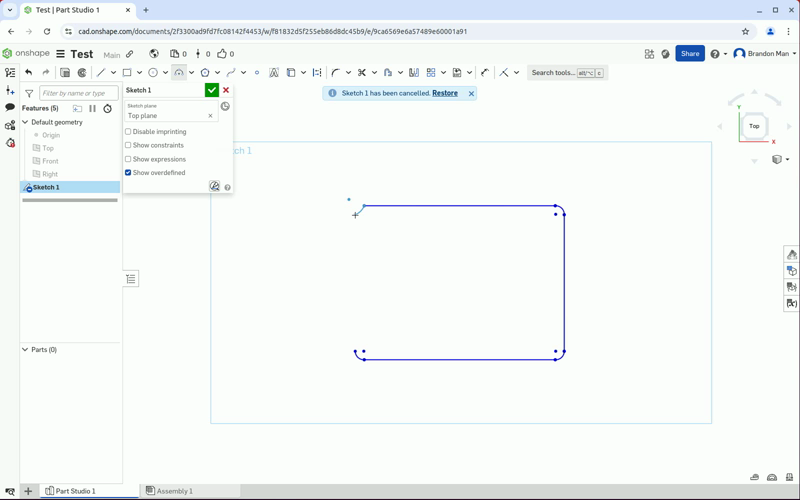
click(355, 214)
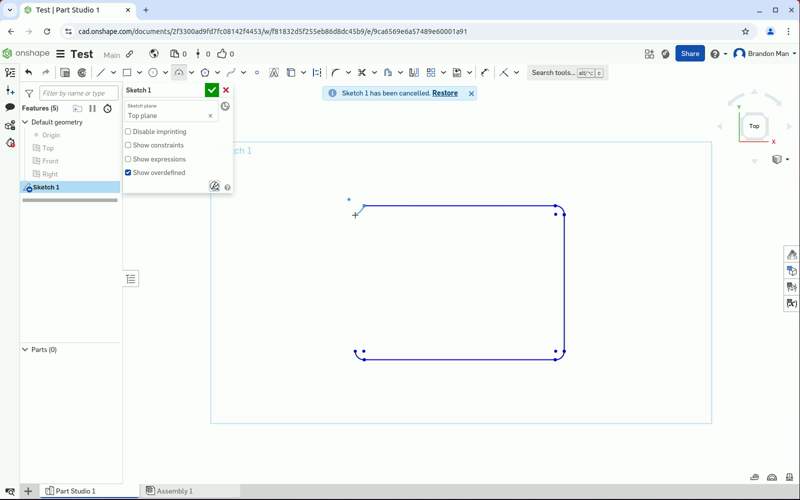
mouse_move(357, 208)
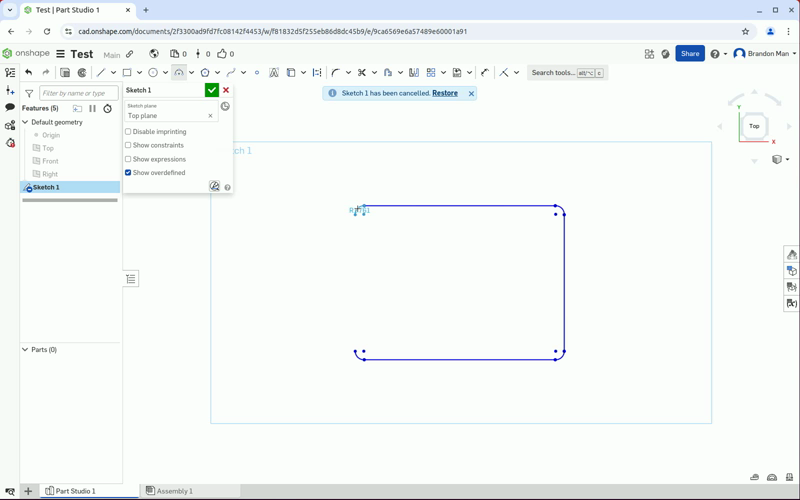
click(357, 208)
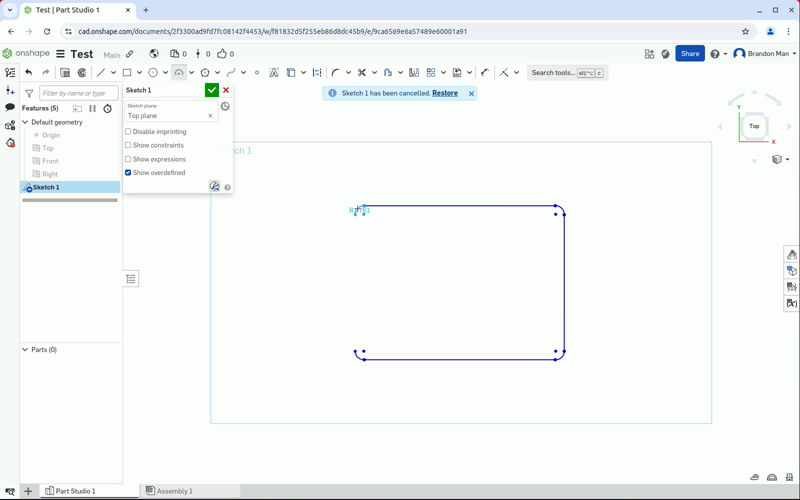
key_up(shift)
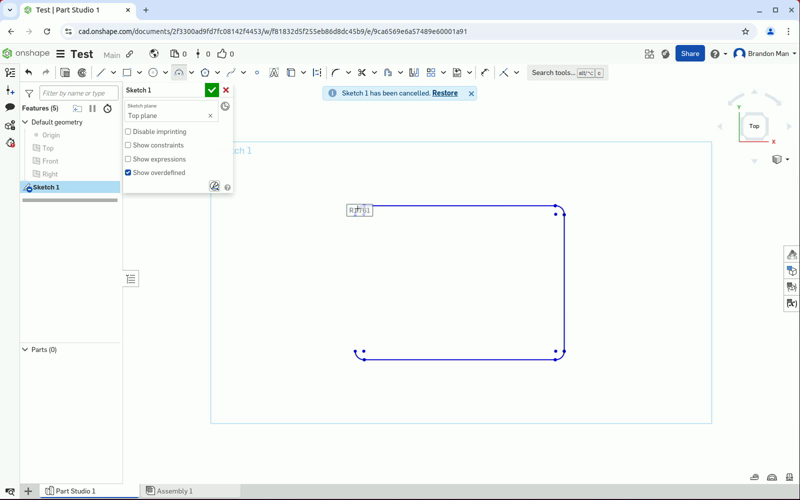
key(esc)
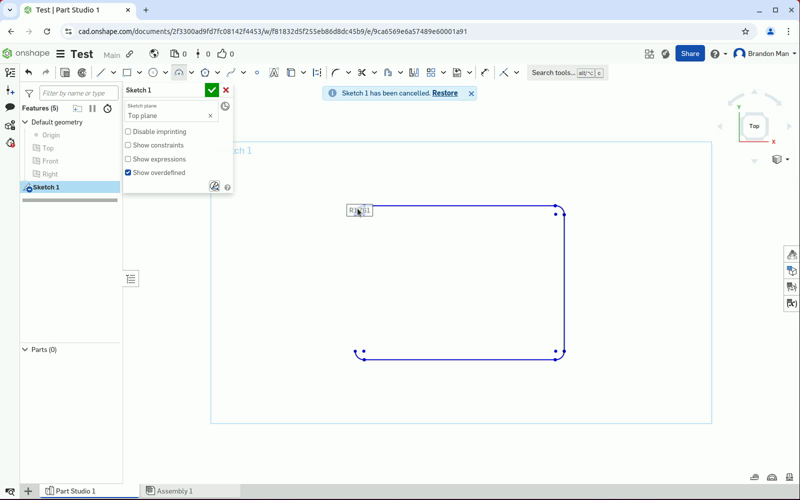
key(l)
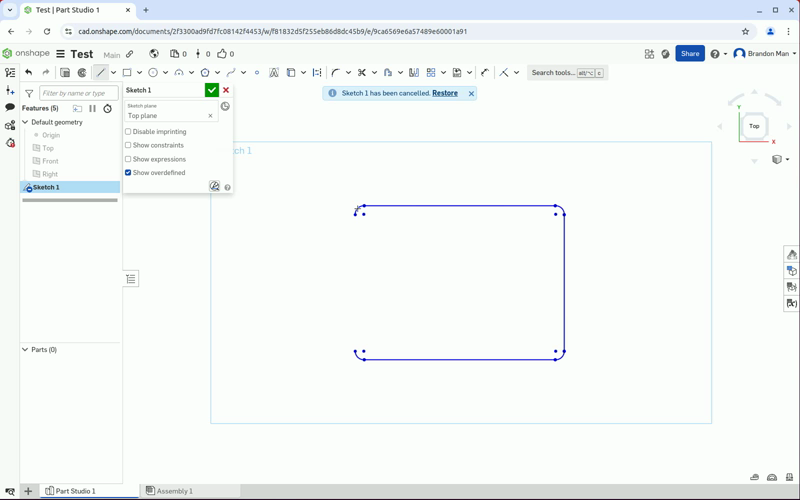
mouse_move(355, 214)
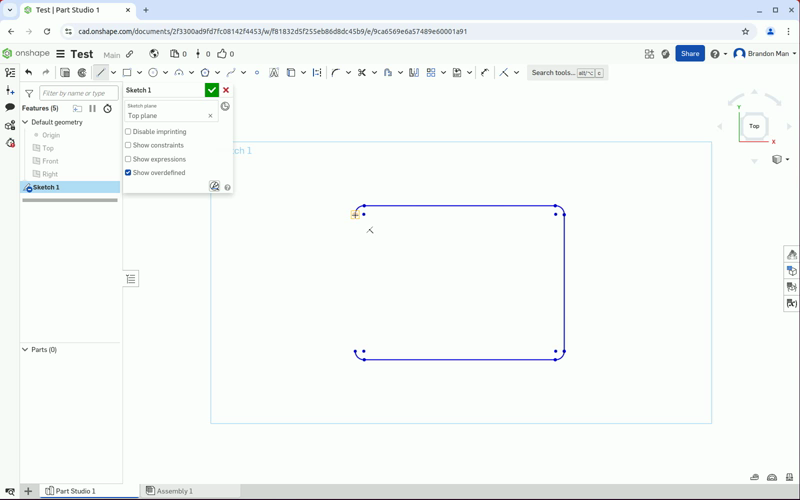
click(355, 214)
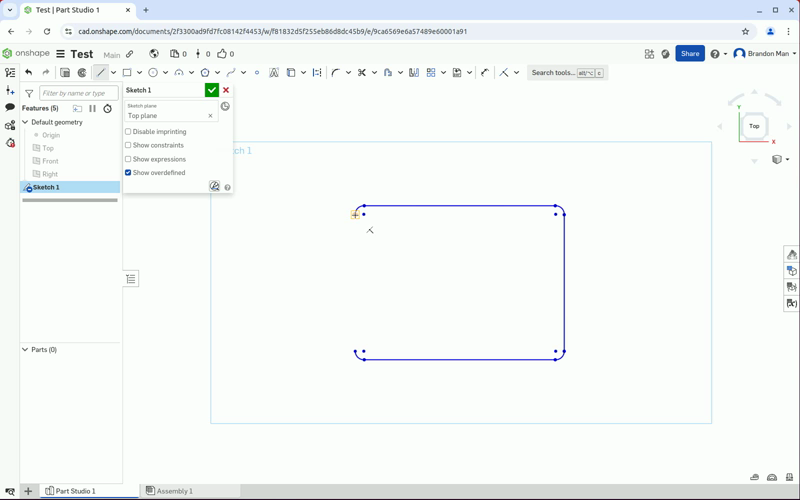
key_down(shift)
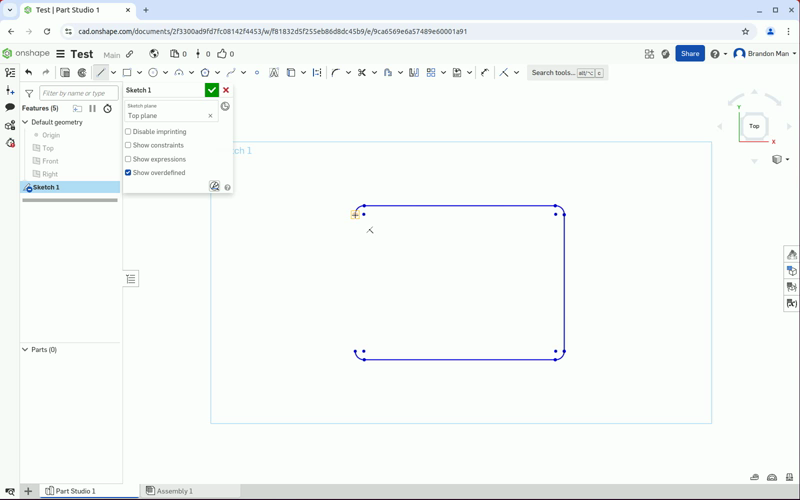
mouse_move(355, 351)
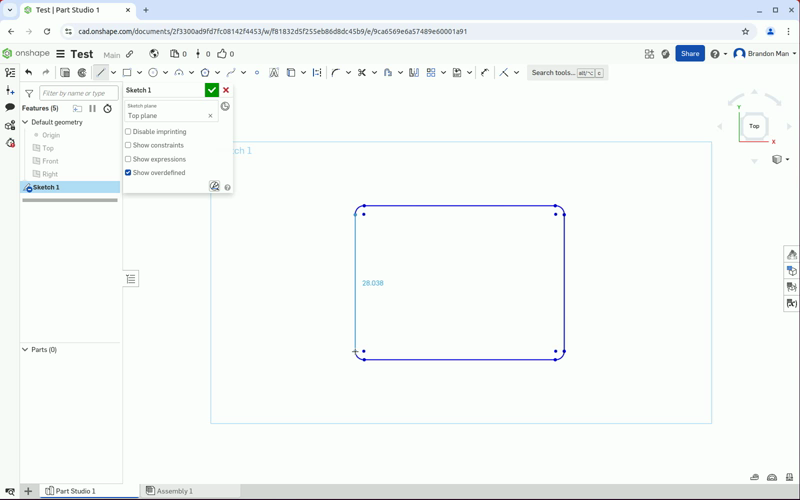
key_up(shift)
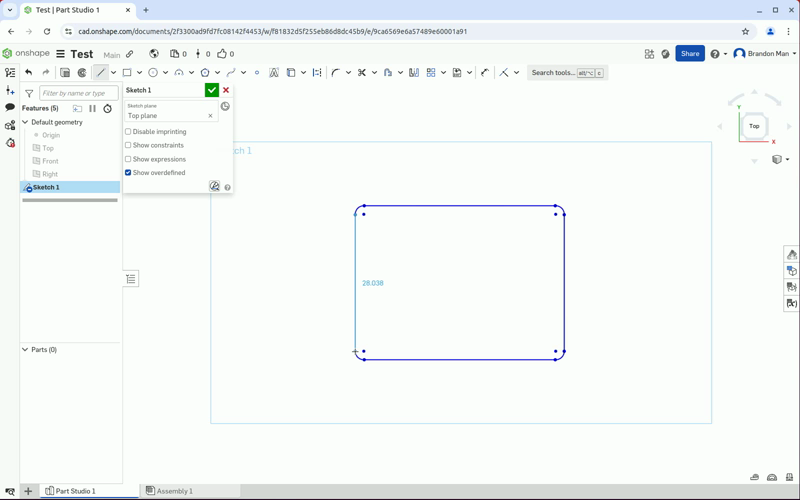
click(355, 351)
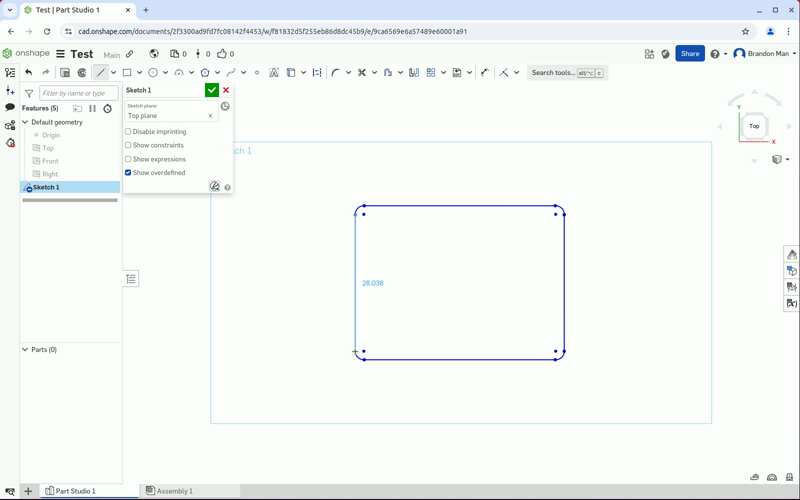
key(esc)
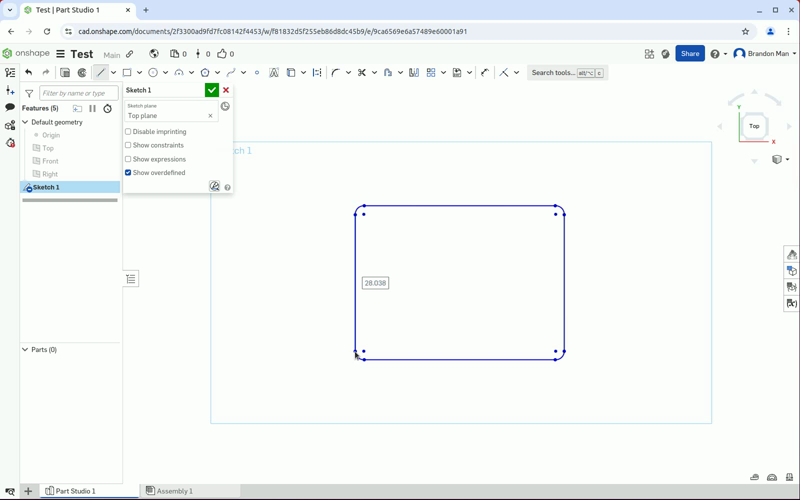
mouse_move(376, 259)
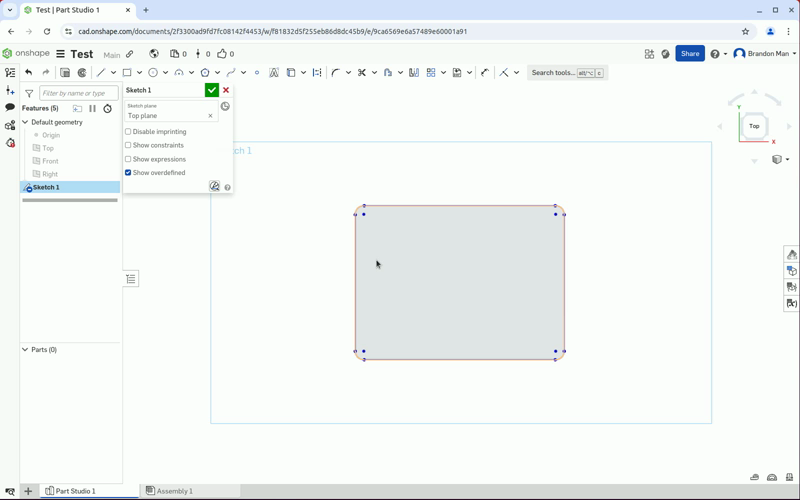
click(376, 259)
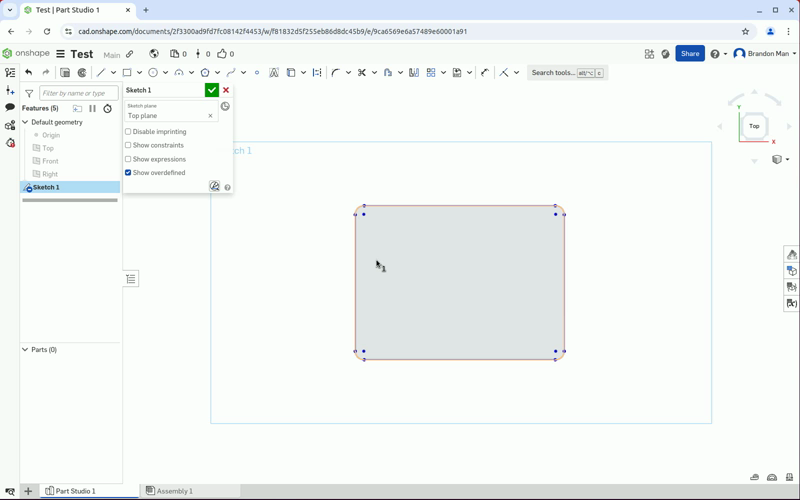
mouse_move(73, 352)
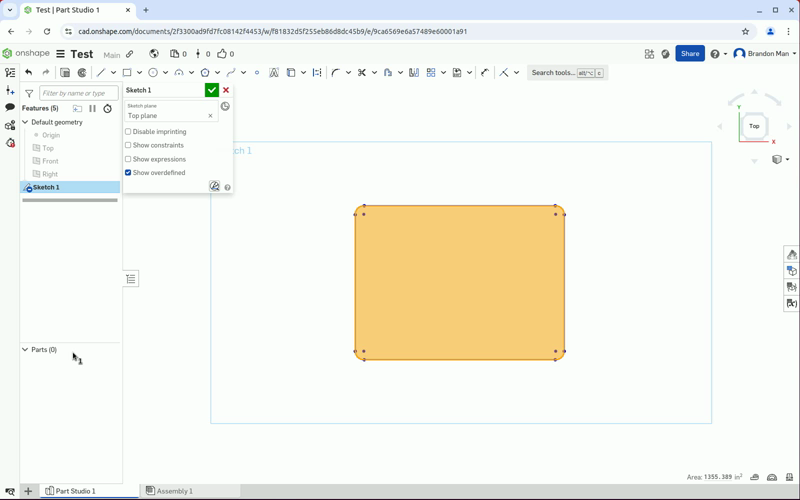
key(shift+y)
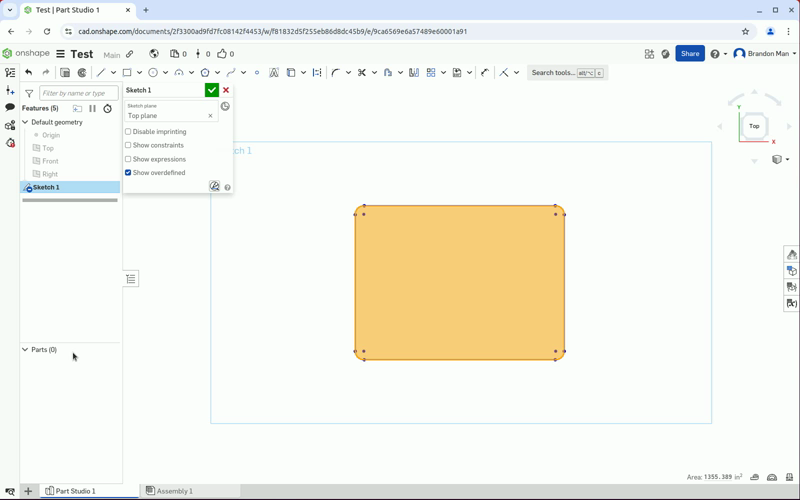
key(shift+e)
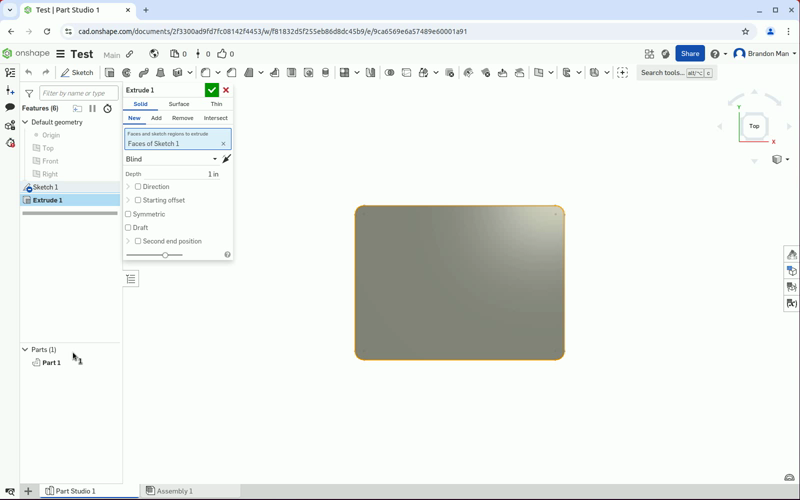
mouse_move(143, 106)
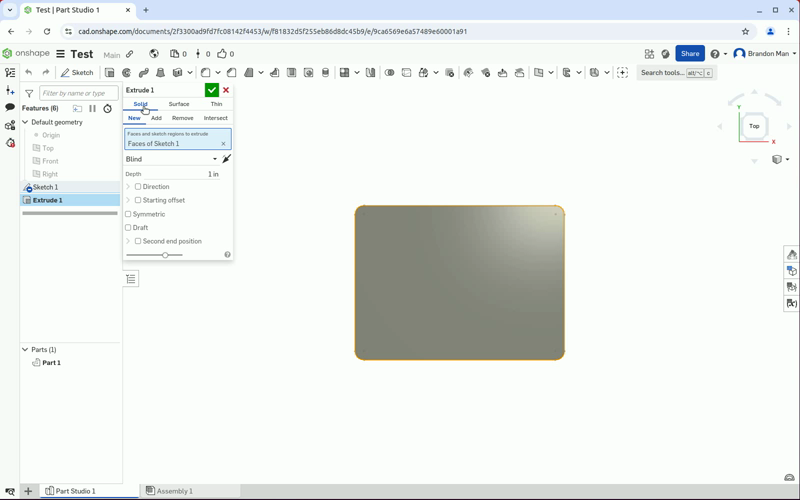
click(143, 106)
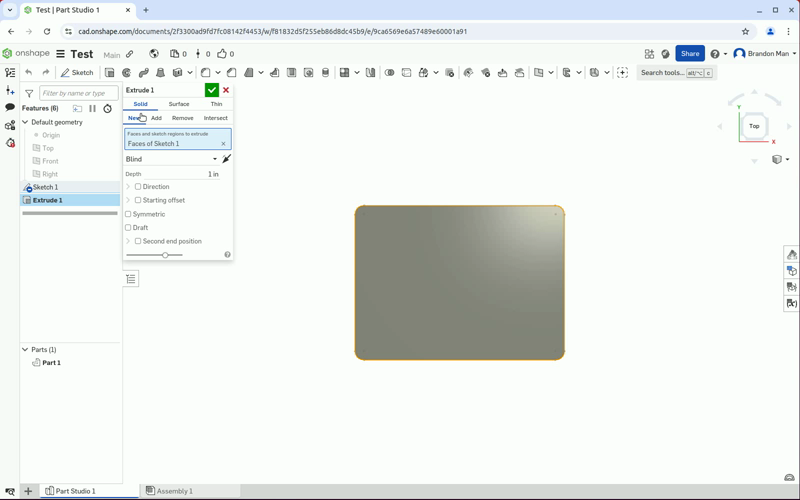
mouse_move(137, 120)
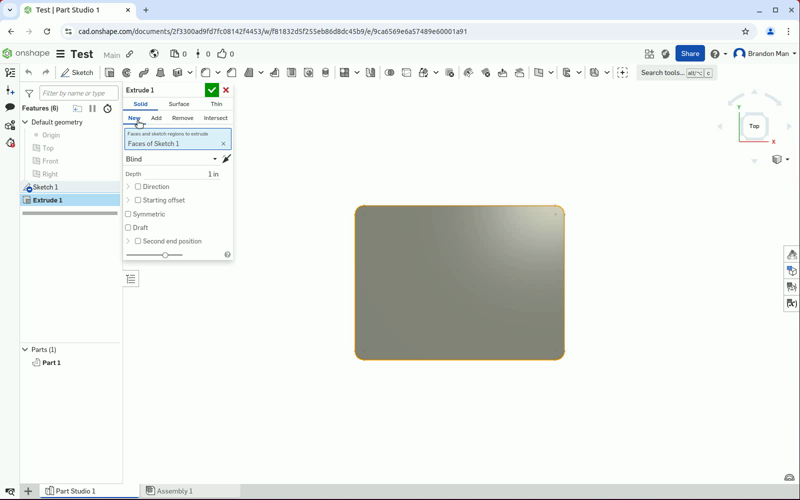
click(137, 120)
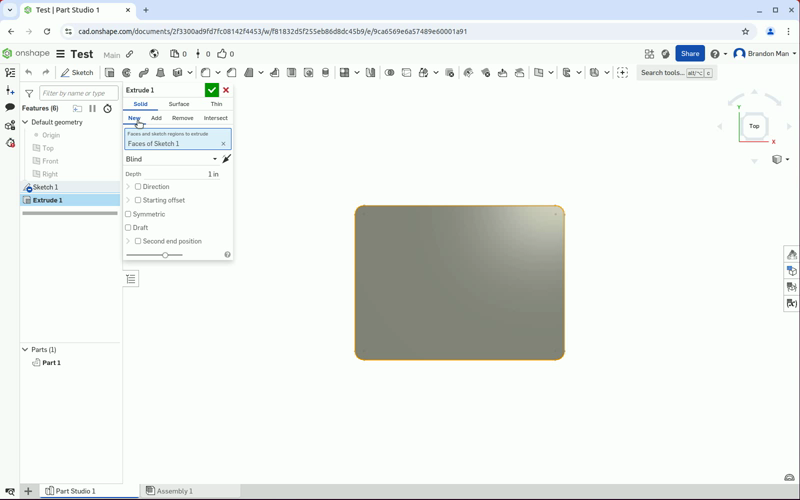
key(tab, 4)
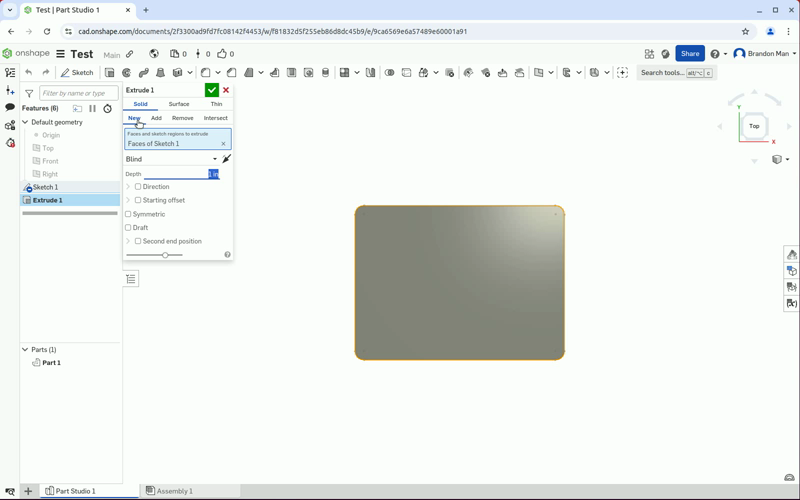
text(-3.851)
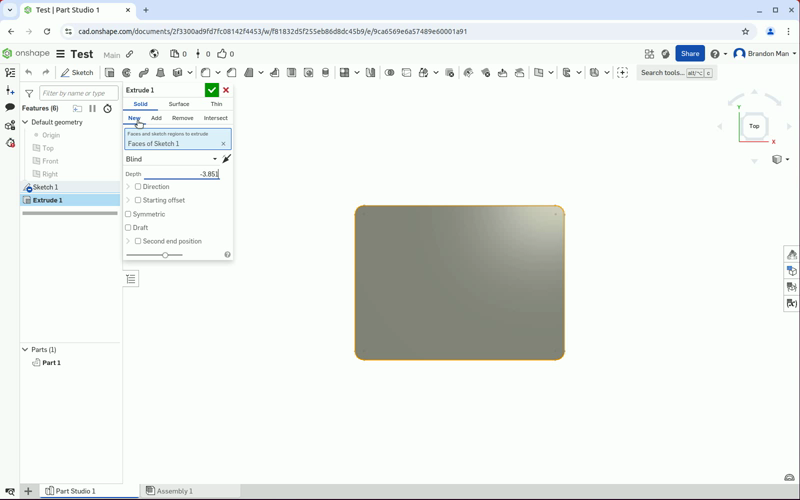
key(enter)
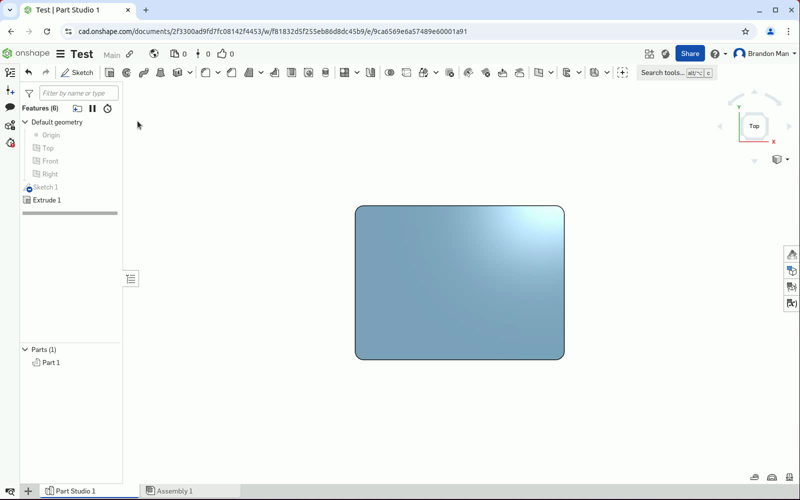
key(shift+h)
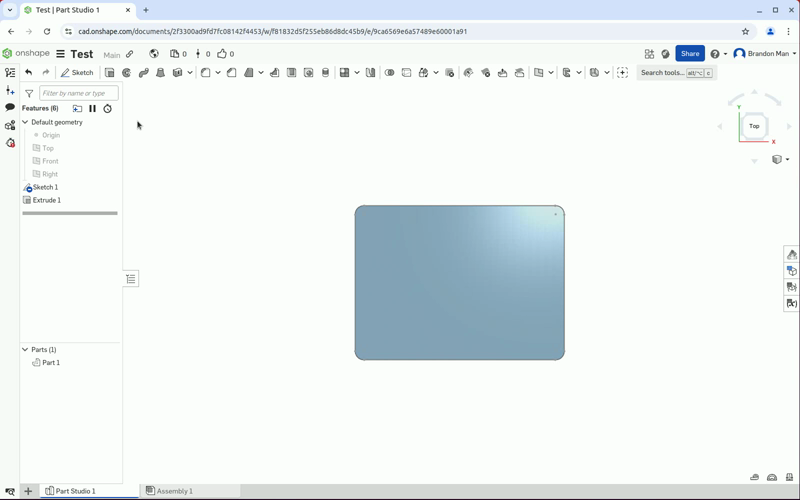
key(shift+h)
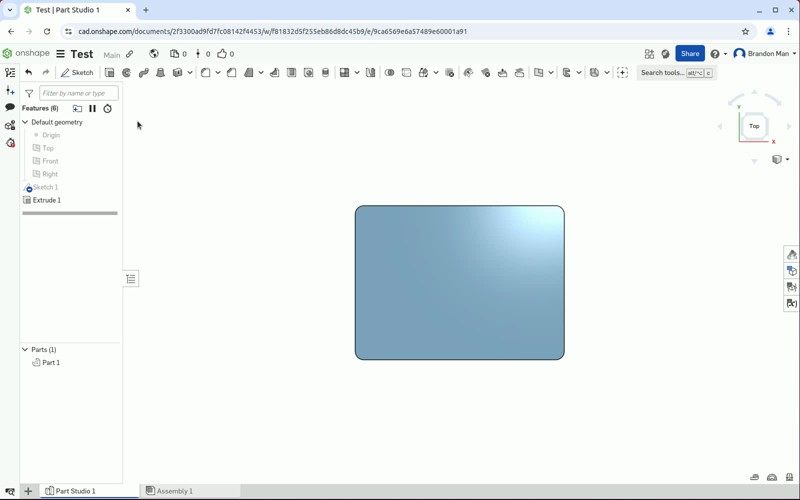
mouse_move(73, 189)
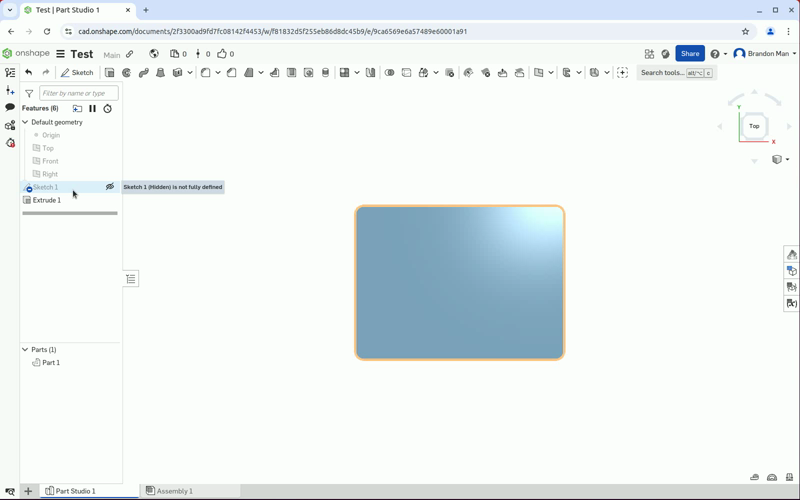
click(73, 189)
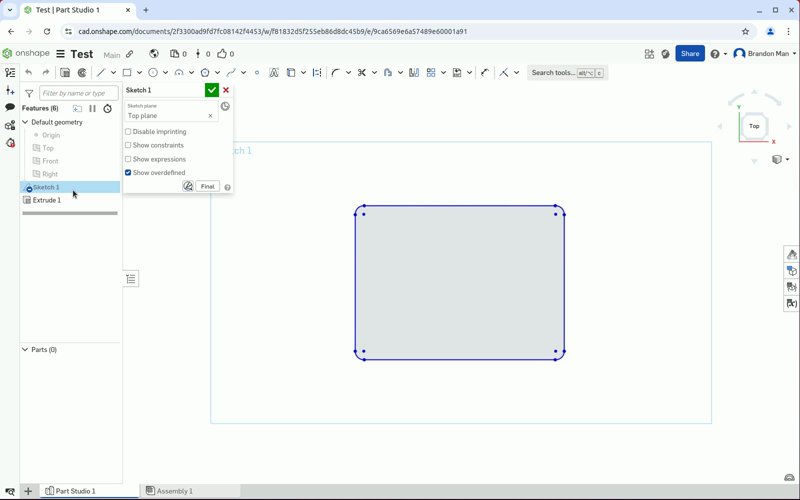
mouse_move(229, 92)
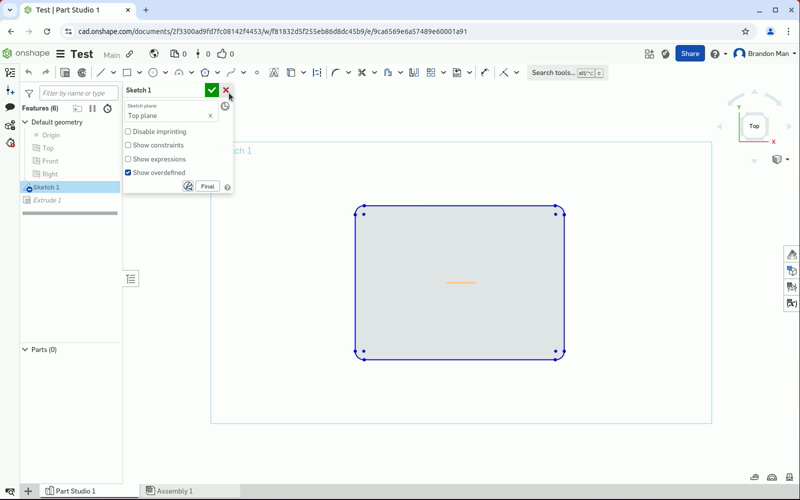
click(229, 92)
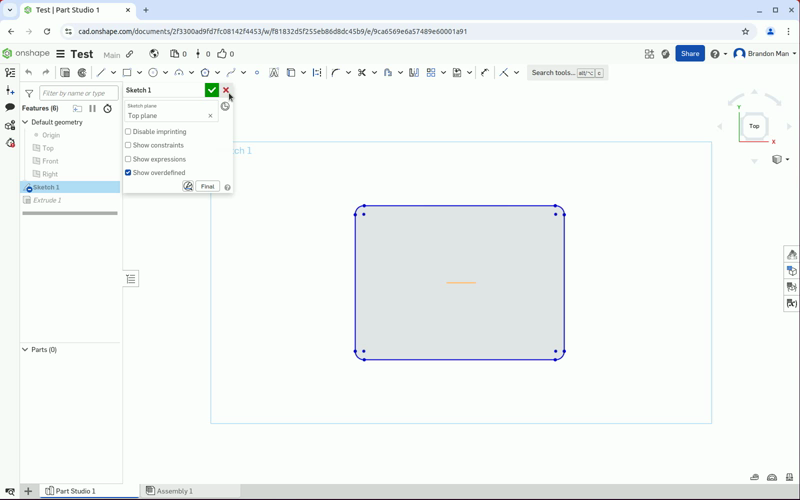
key(shift+s)
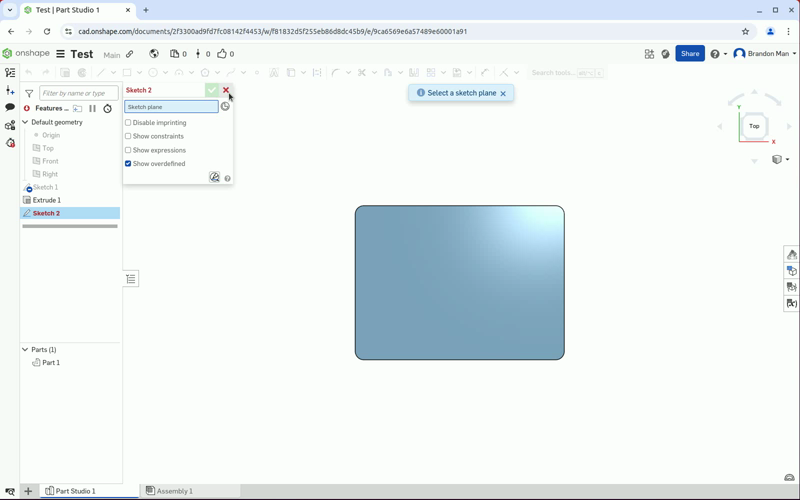
mouse_move(73, 150)
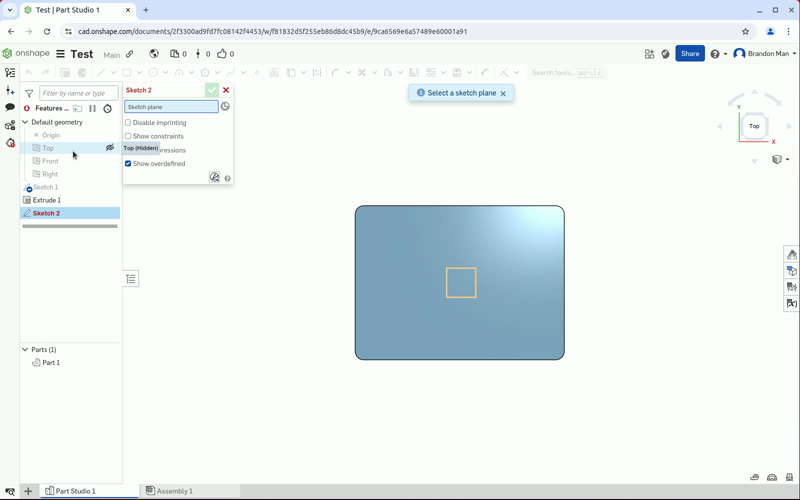
click(73, 150)
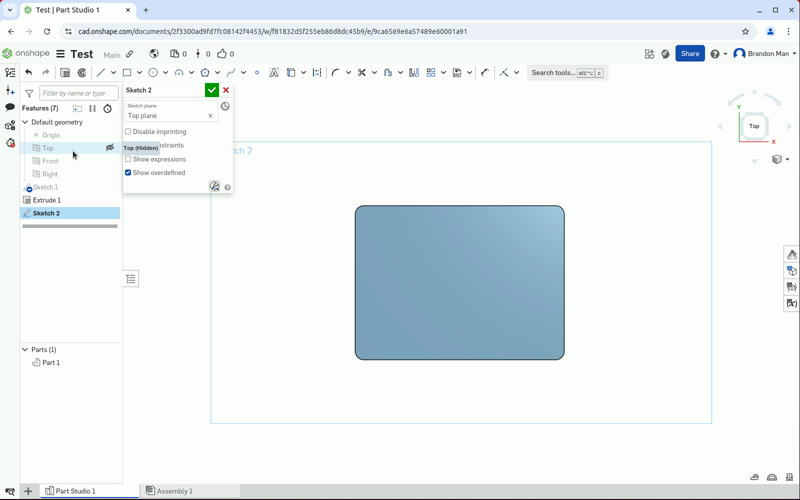
mouse_move(73, 352)
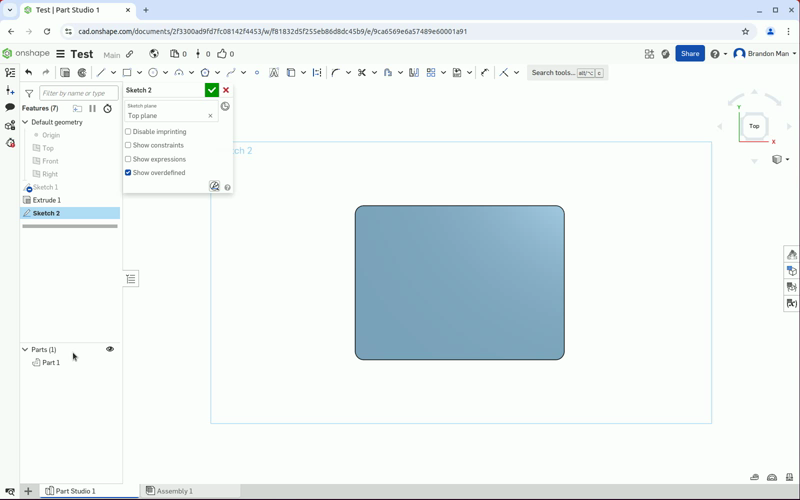
key(y)
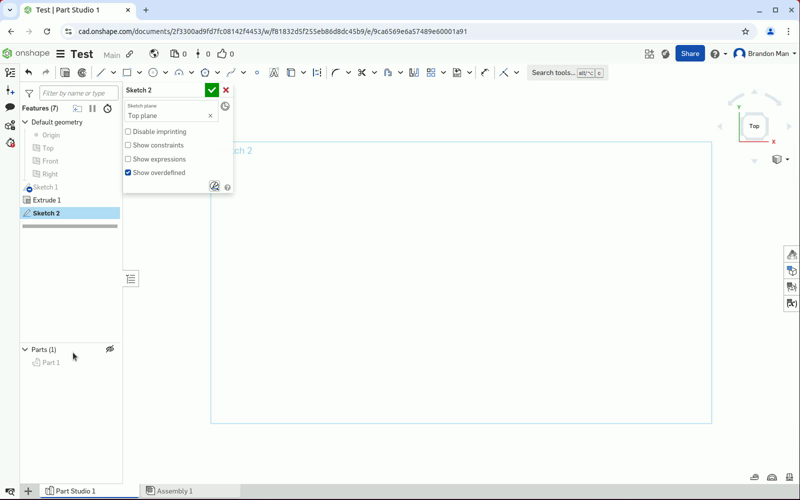
key(a)
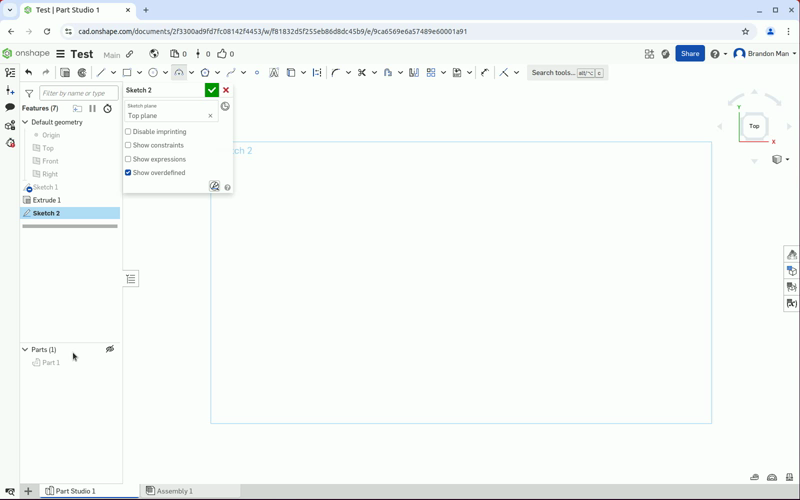
key_down(shift)
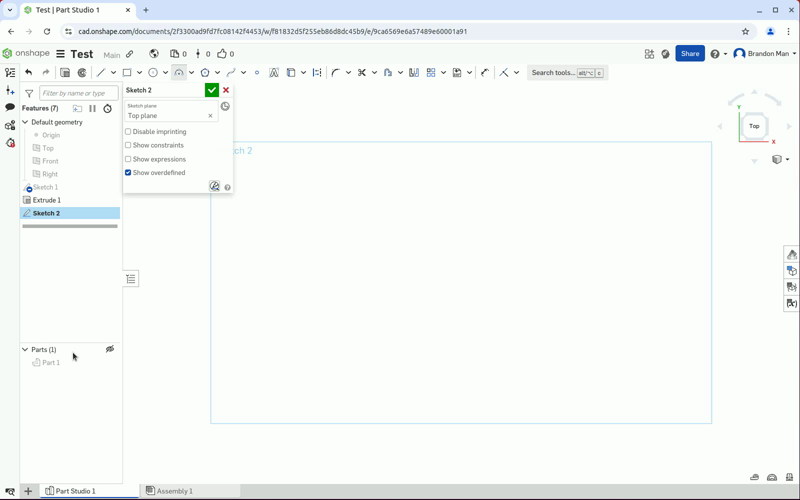
mouse_move(348, 351)
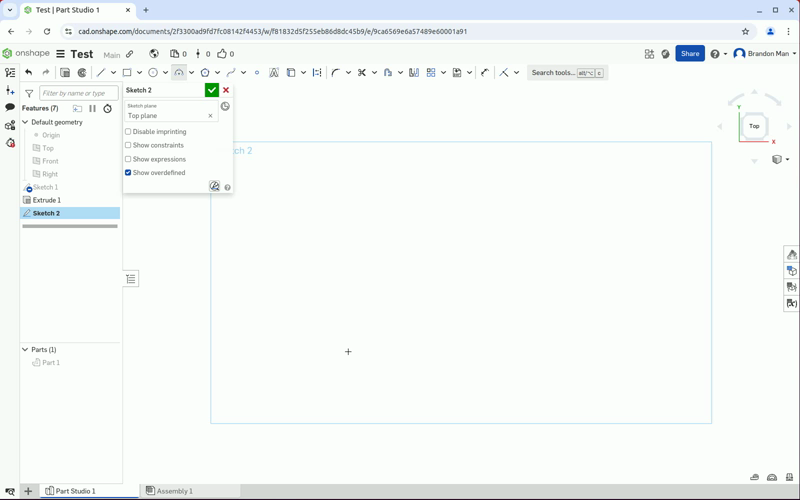
click(348, 351)
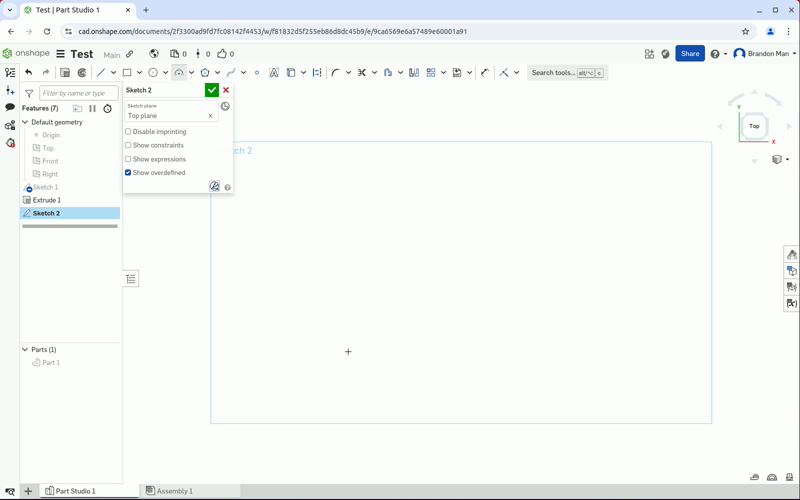
key_up(shift)
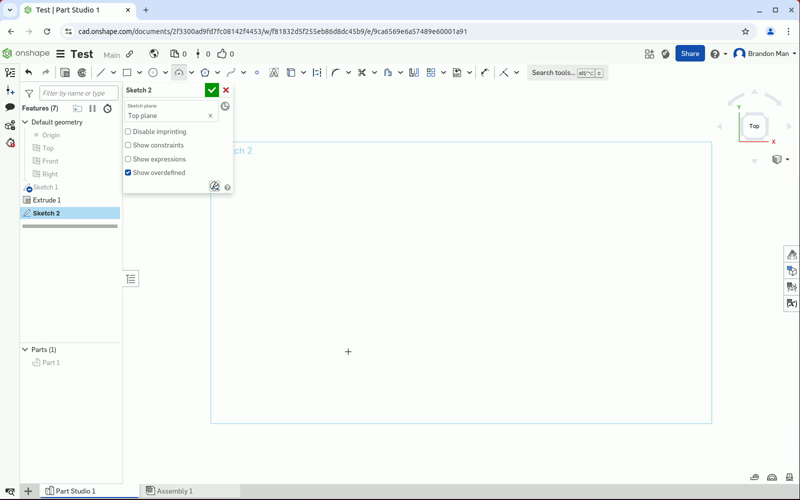
key_down(shift)
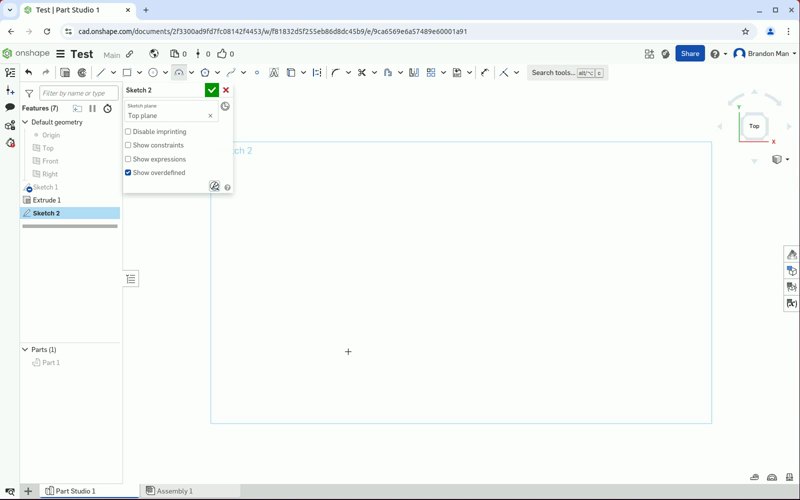
mouse_move(364, 367)
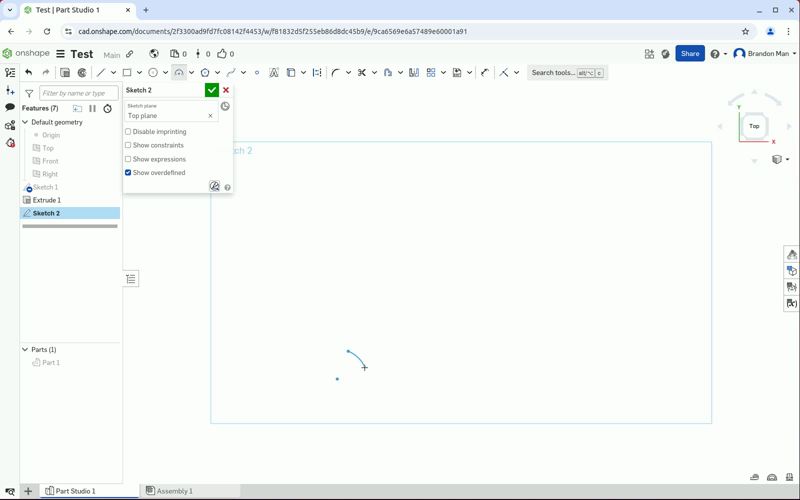
click(364, 367)
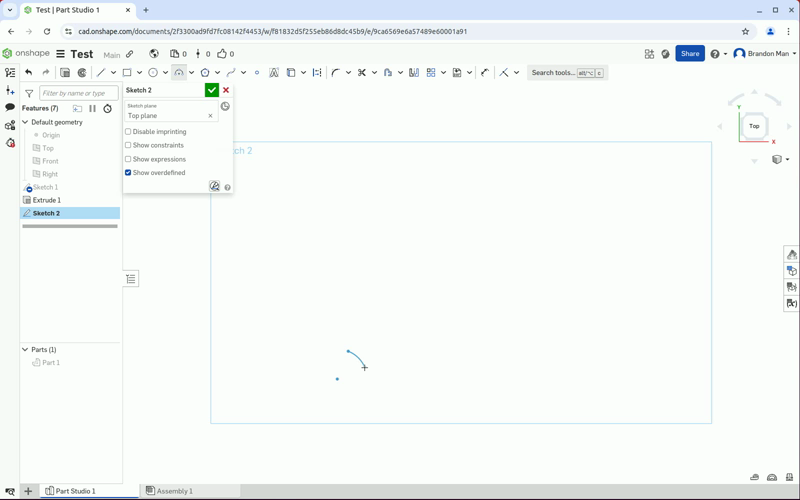
mouse_move(353, 362)
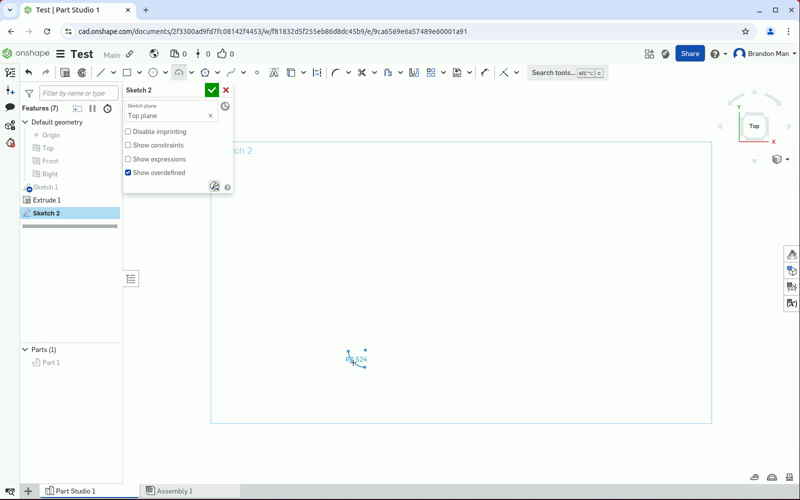
click(353, 362)
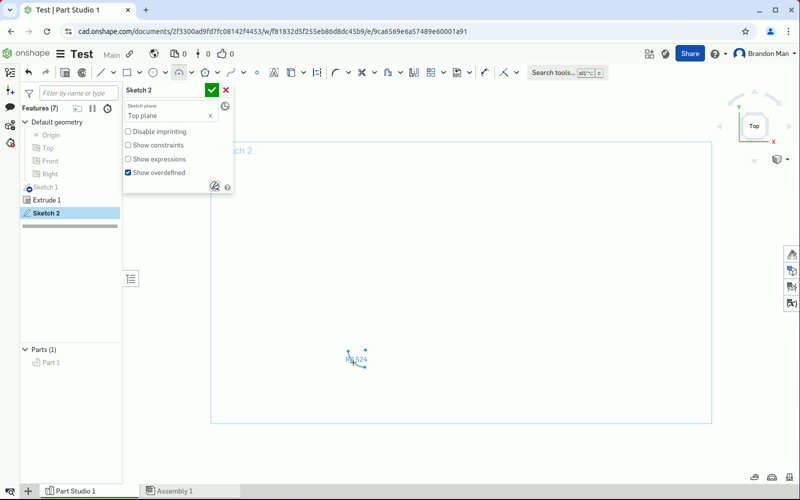
key_up(shift)
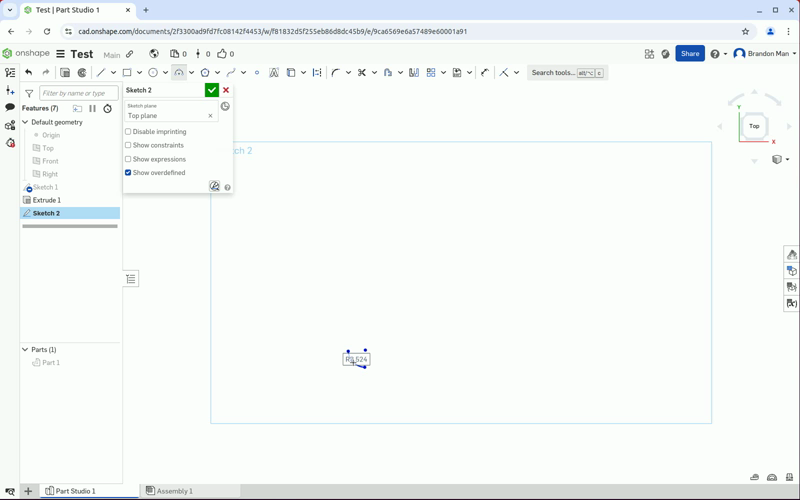
key(esc)
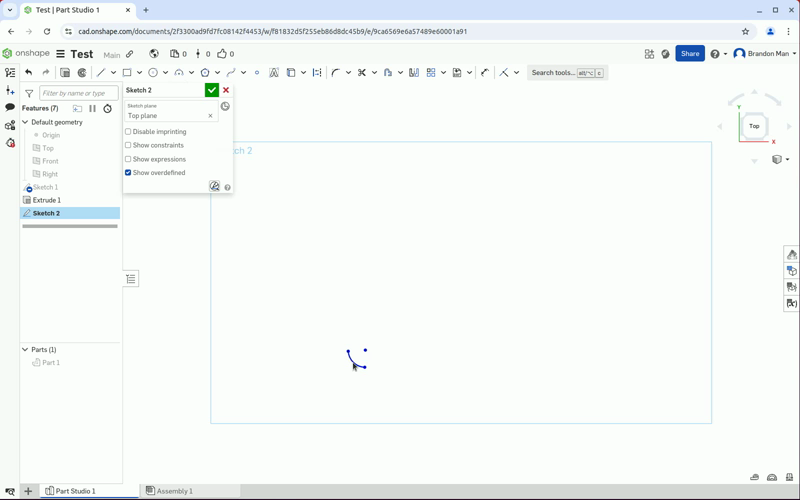
key(l)
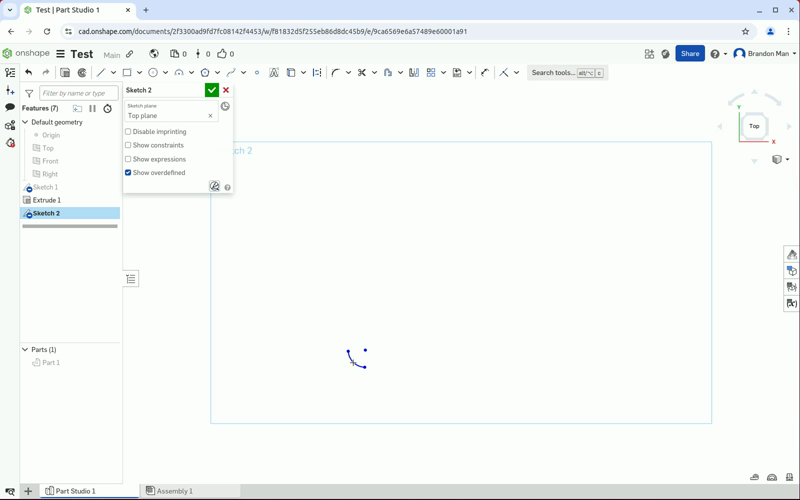
mouse_move(364, 367)
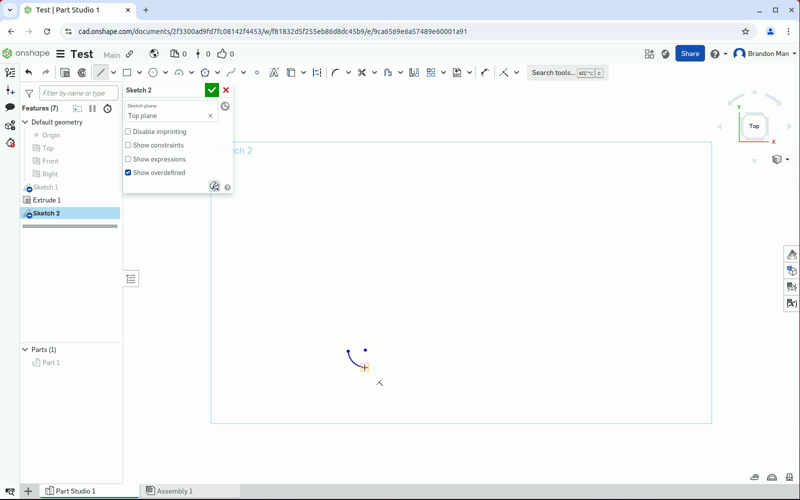
click(364, 367)
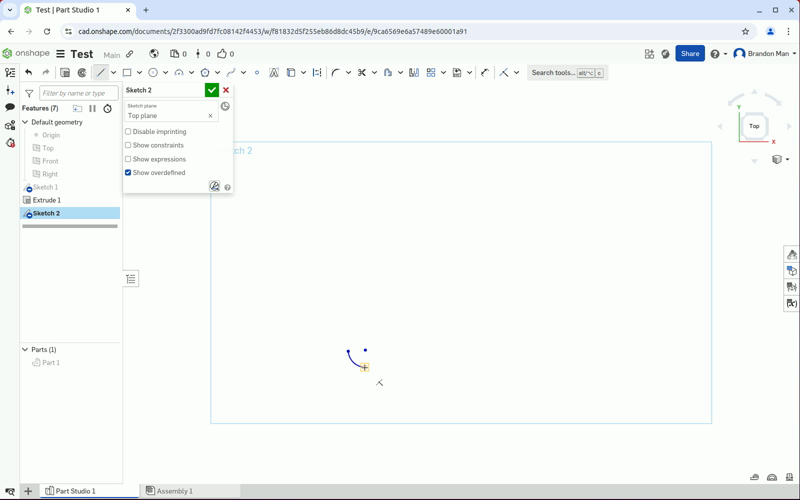
key_down(shift)
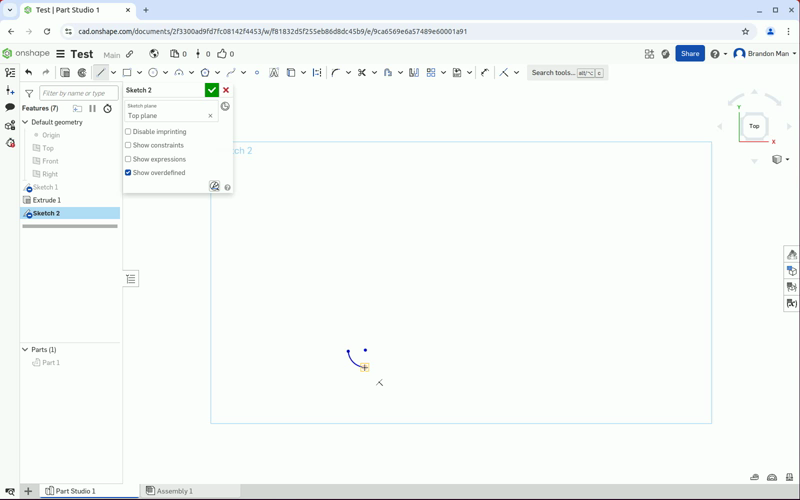
mouse_move(555, 367)
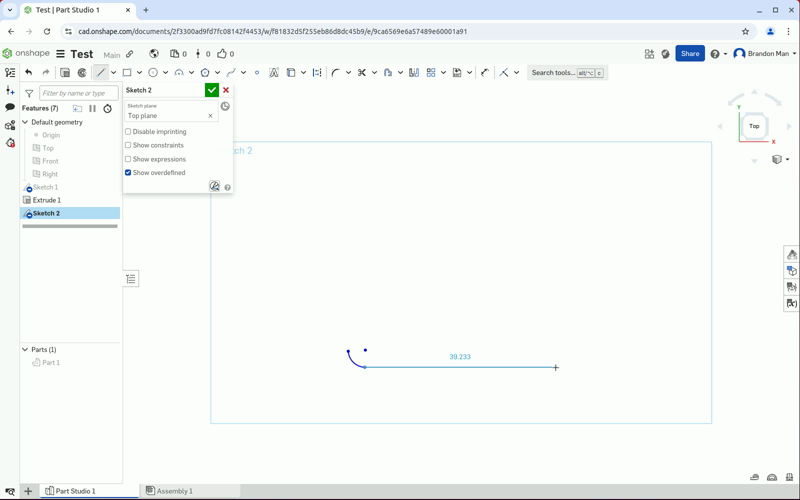
click(555, 367)
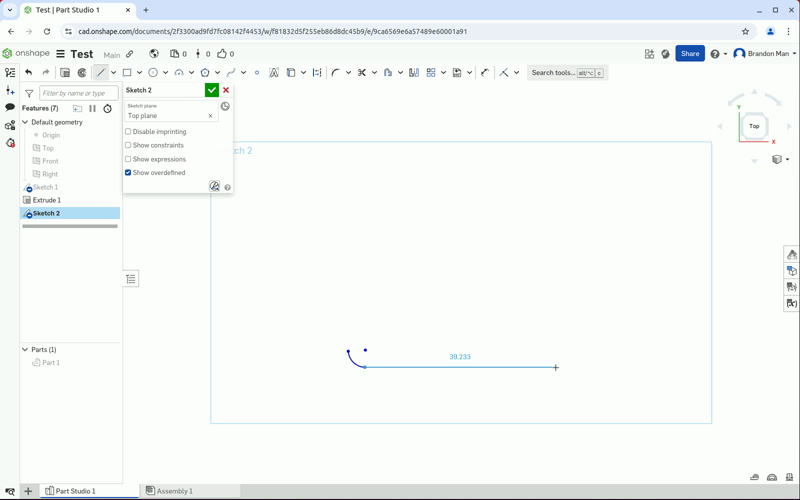
key_up(shift)
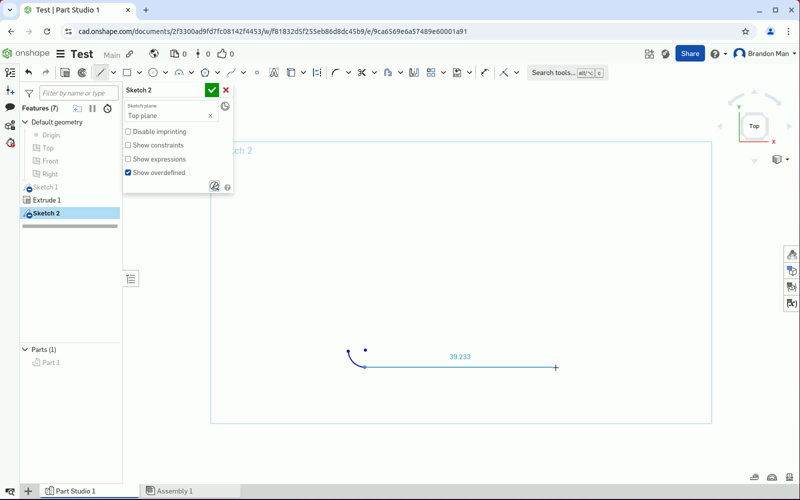
key(esc)
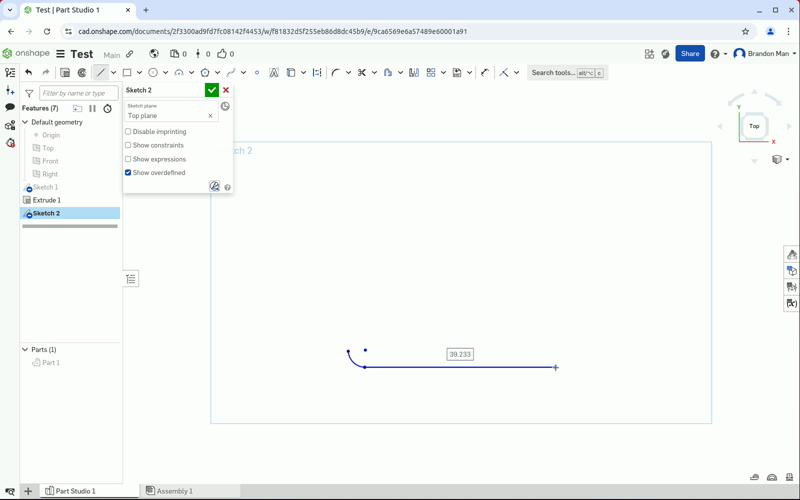
key(a)
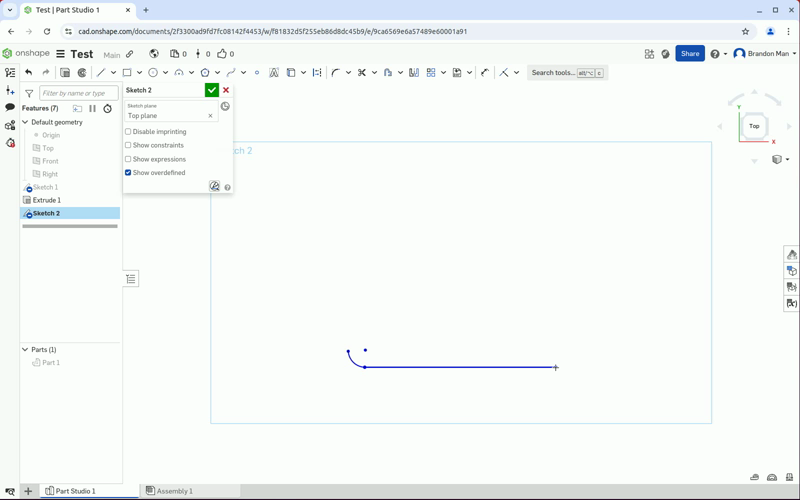
mouse_move(555, 367)
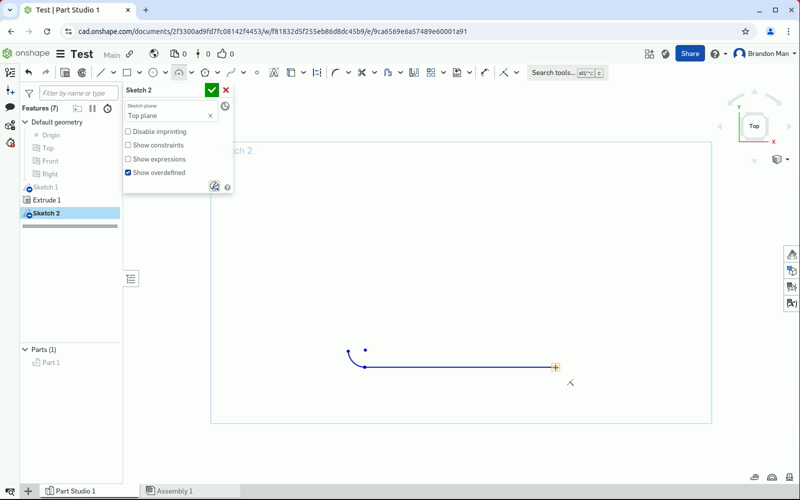
click(555, 367)
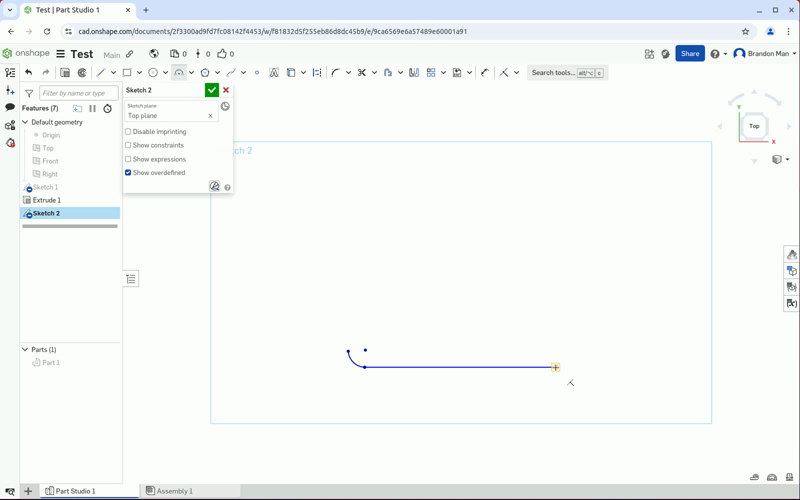
key_down(shift)
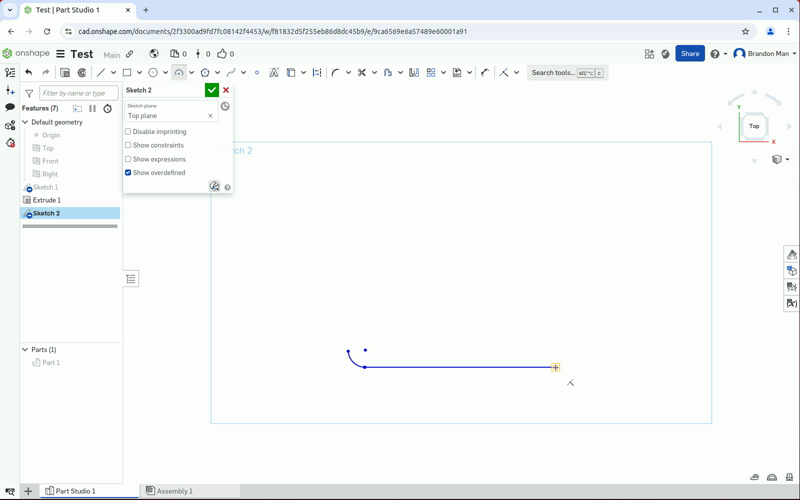
mouse_move(572, 351)
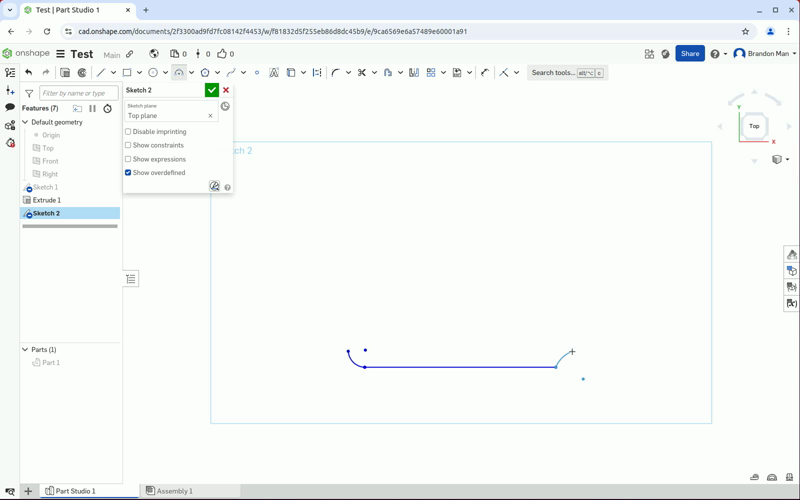
click(572, 351)
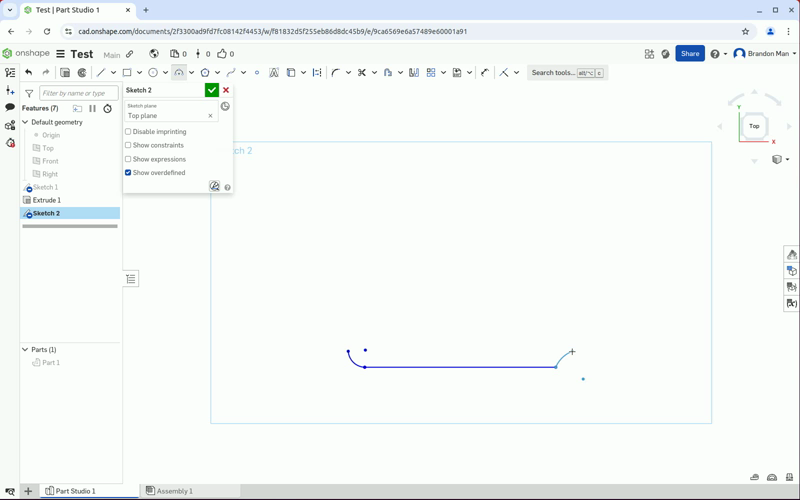
mouse_move(567, 362)
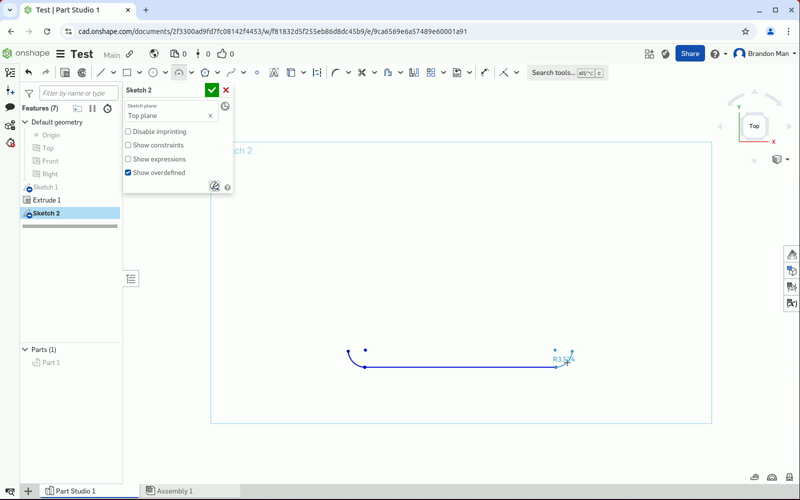
click(567, 362)
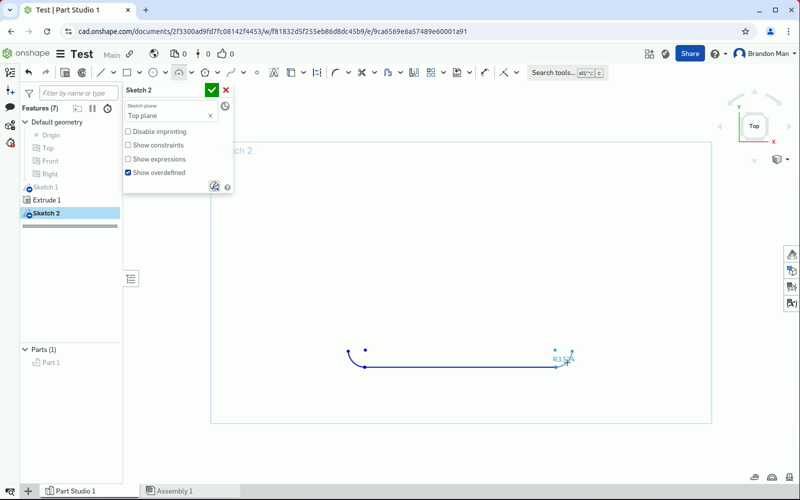
key_up(shift)
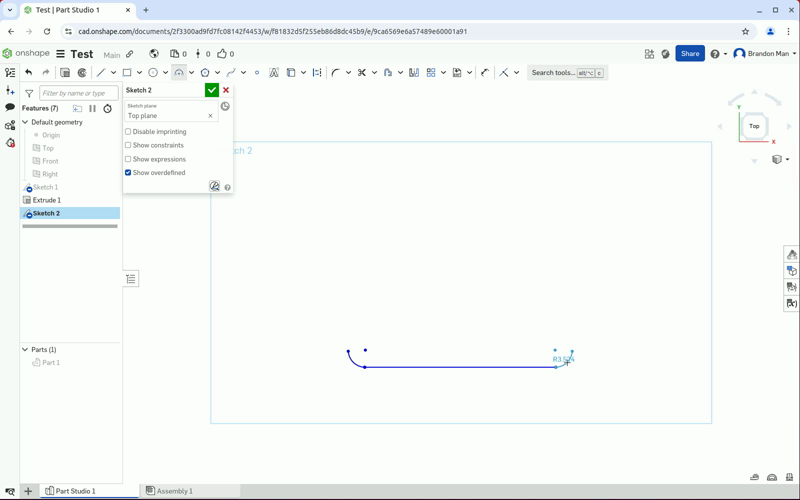
key(esc)
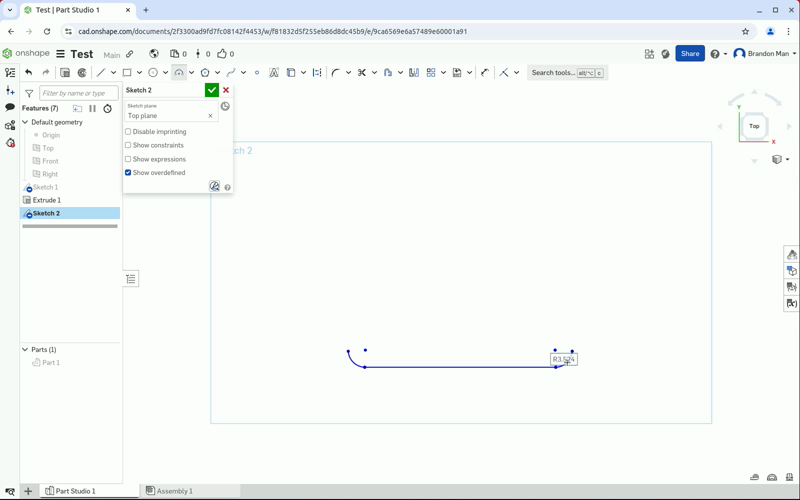
key(l)
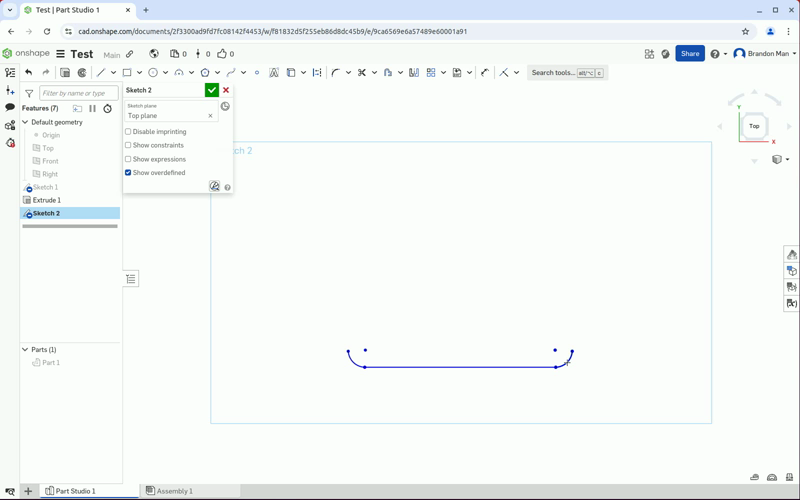
mouse_move(572, 351)
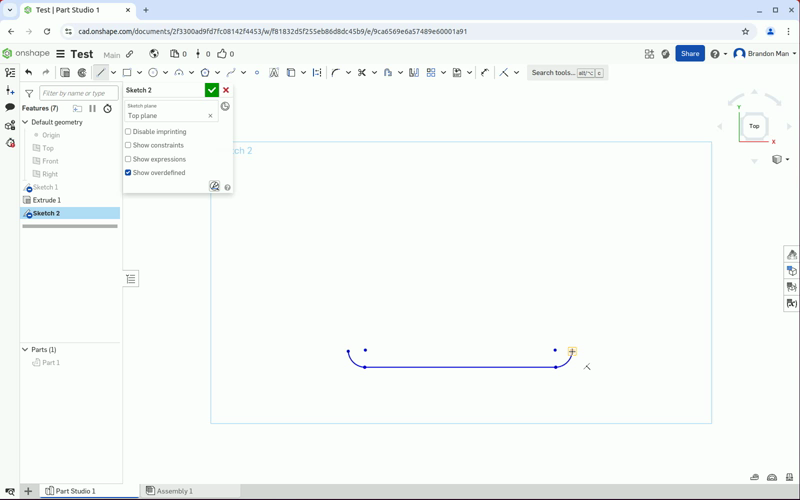
click(572, 351)
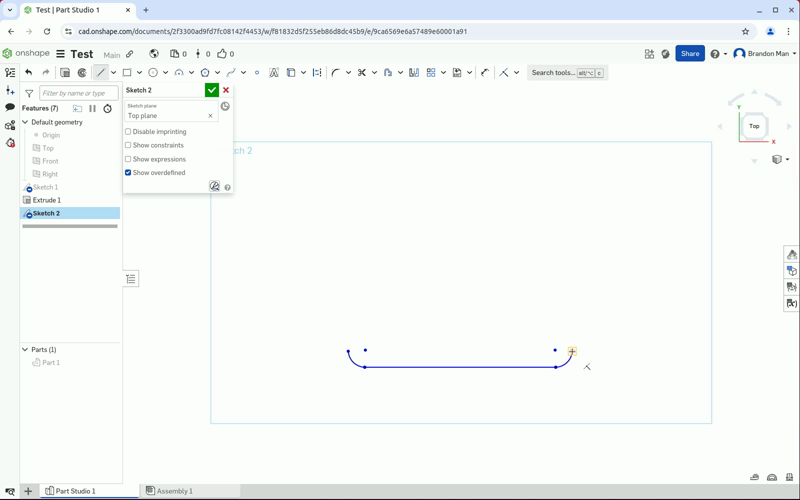
key_down(shift)
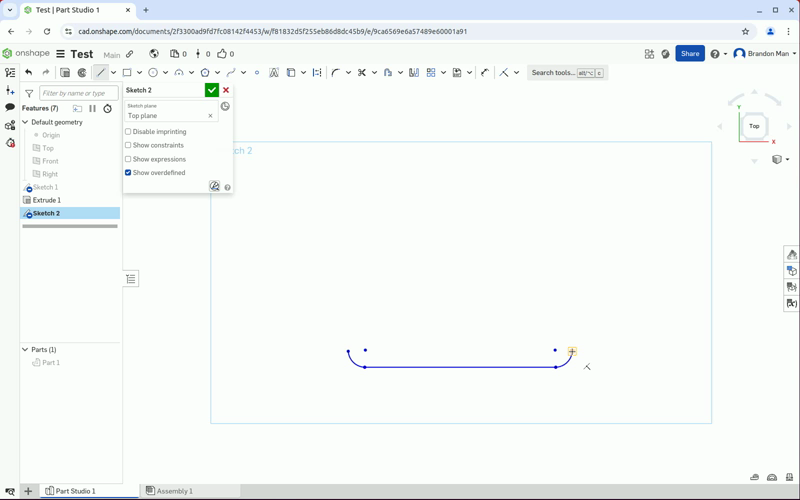
mouse_move(572, 214)
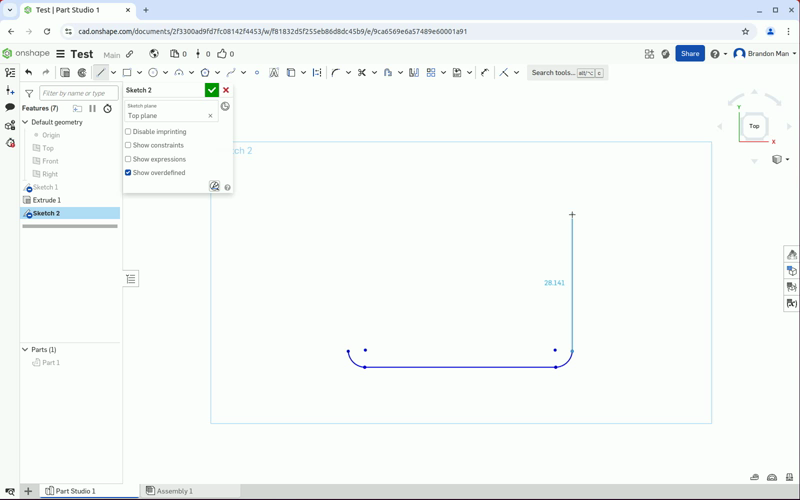
click(572, 214)
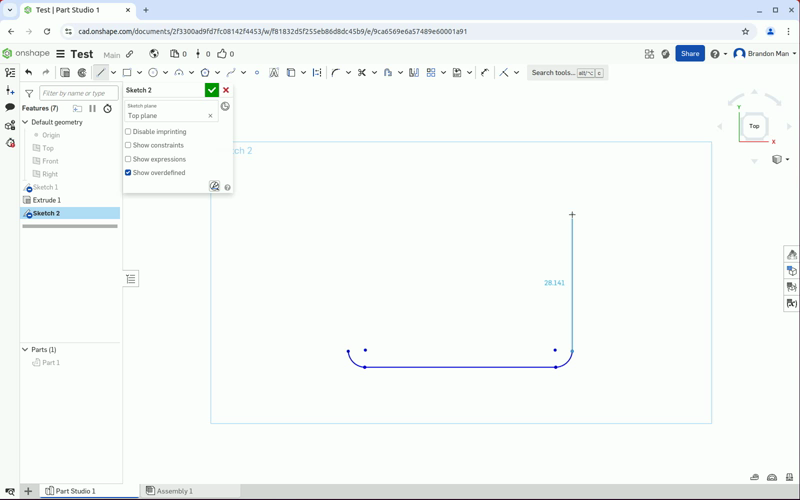
key_up(shift)
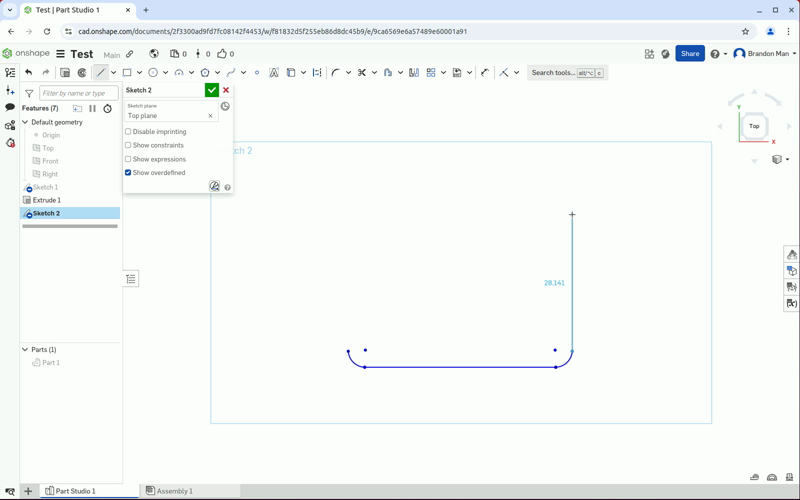
key(esc)
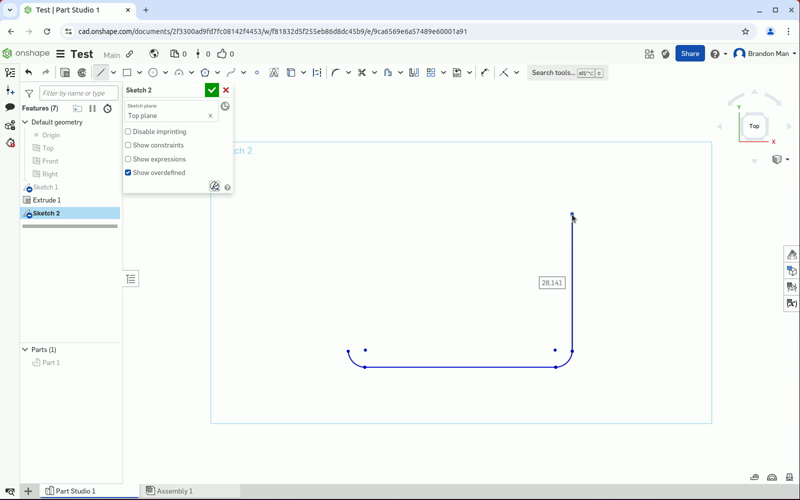
key(a)
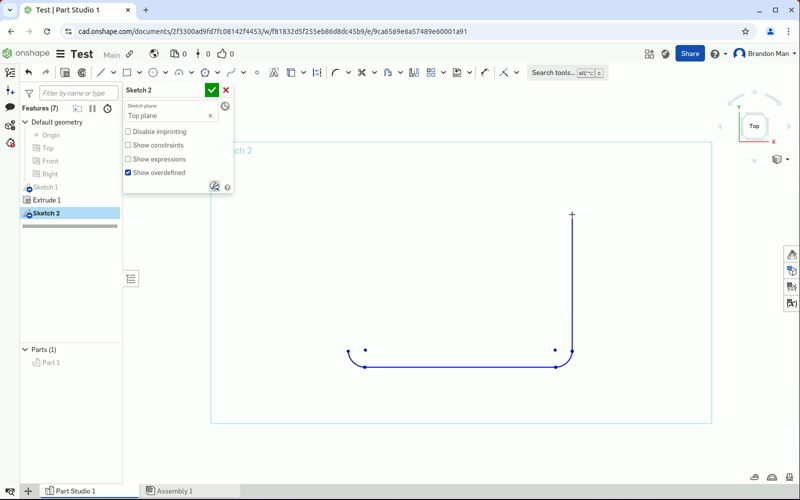
mouse_move(572, 214)
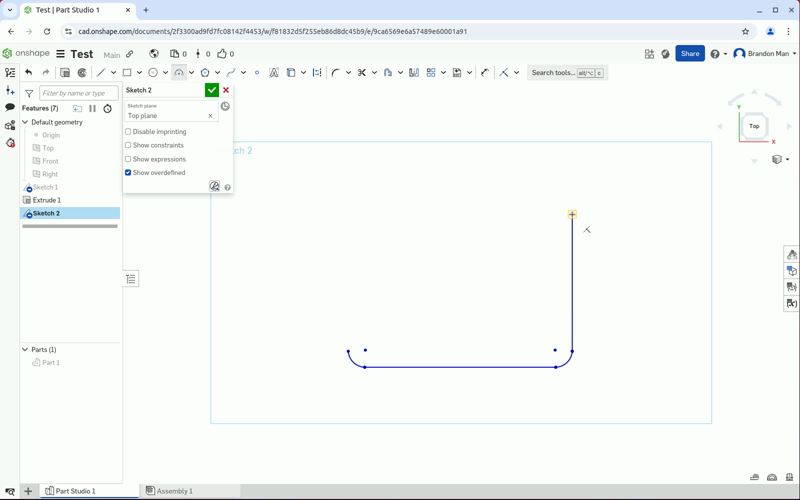
click(572, 214)
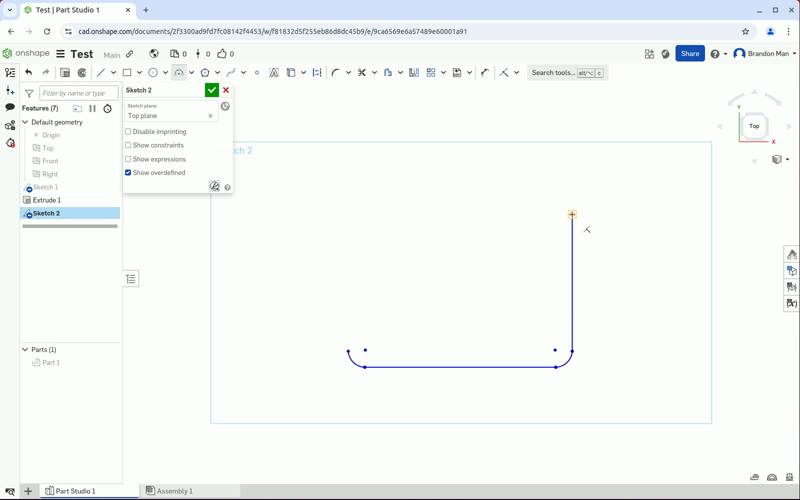
key_down(shift)
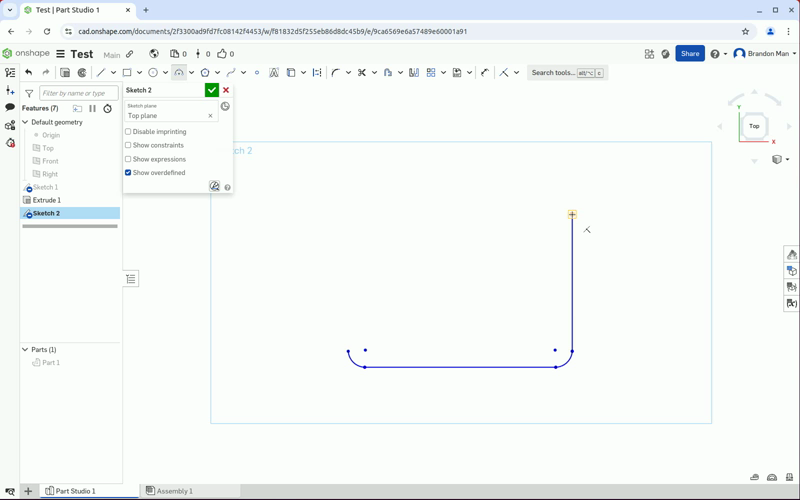
mouse_move(555, 197)
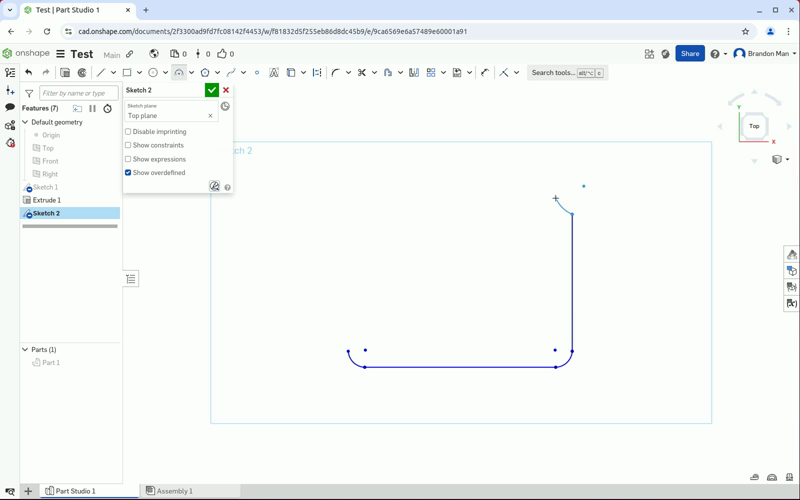
click(555, 197)
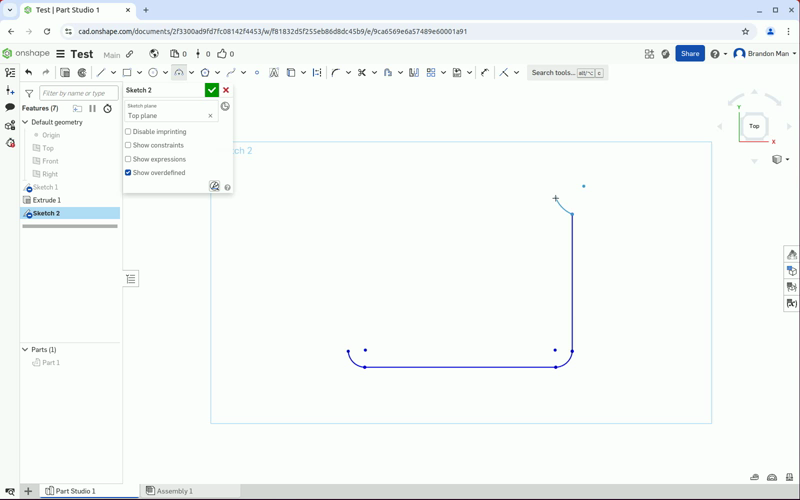
mouse_move(567, 202)
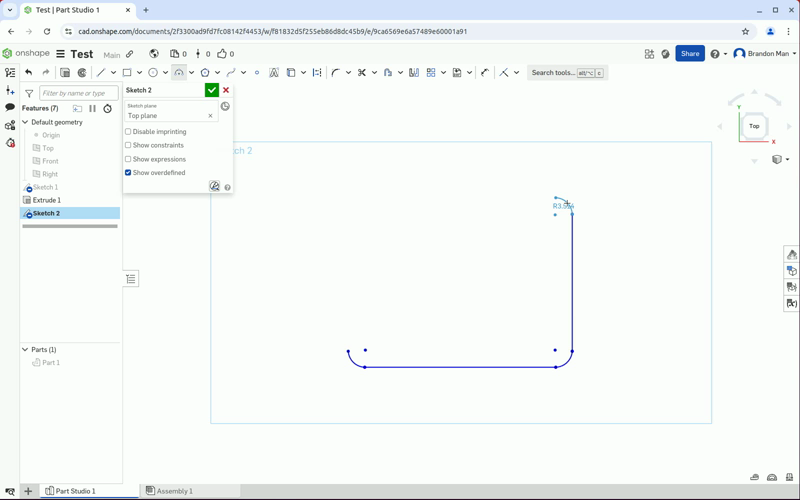
click(567, 202)
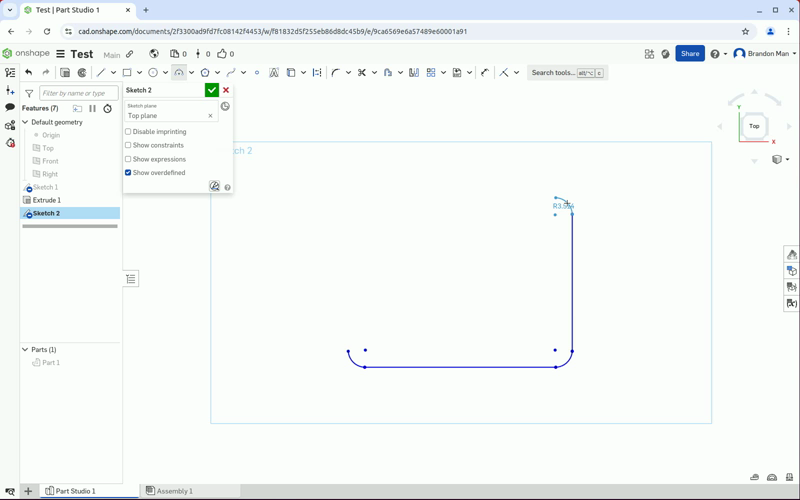
key_up(shift)
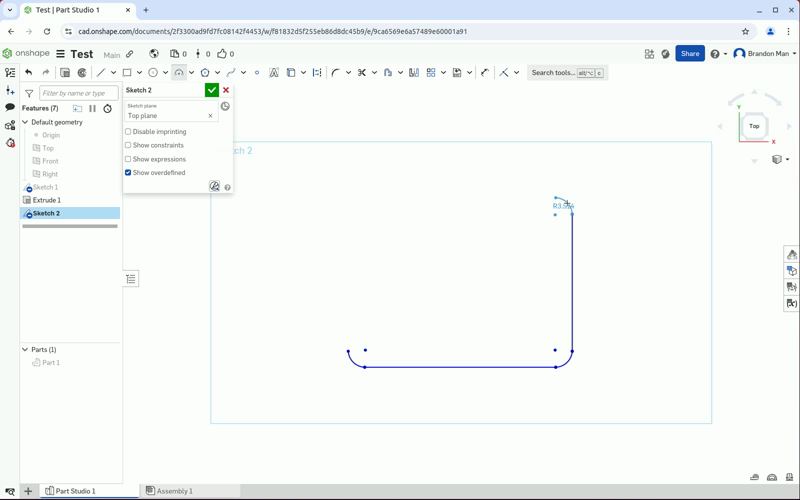
key(esc)
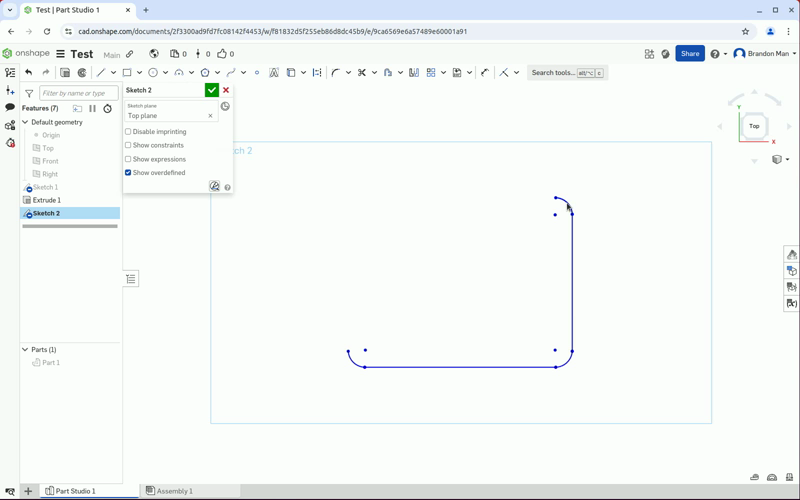
key(l)
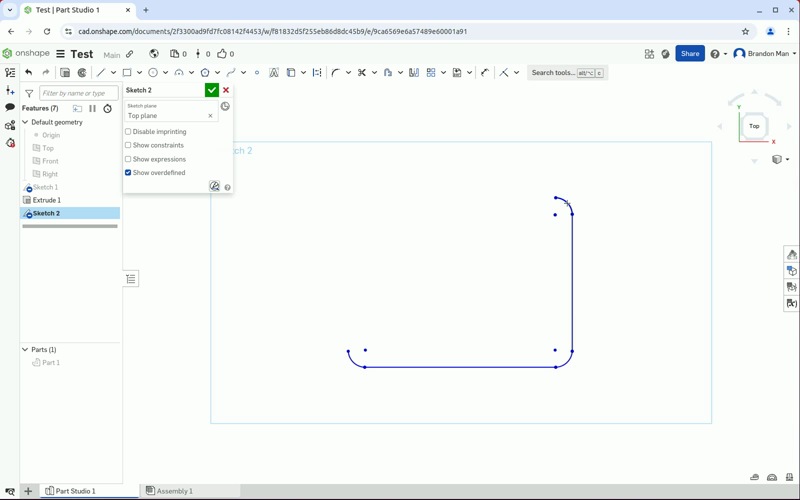
mouse_move(555, 197)
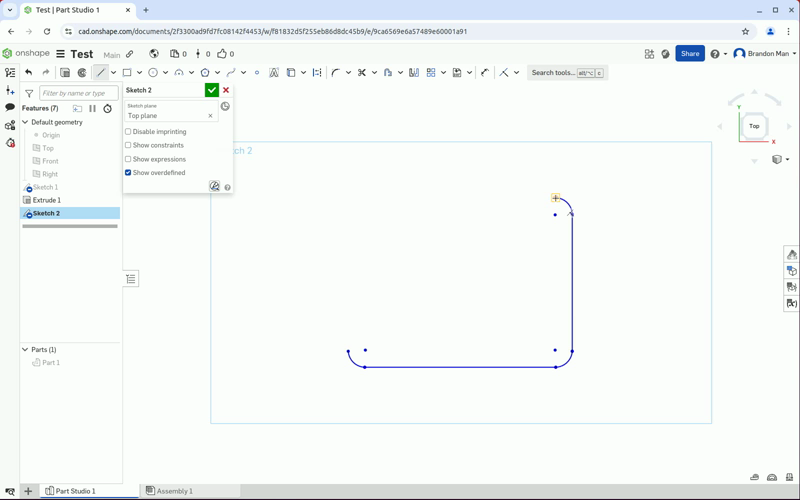
click(555, 197)
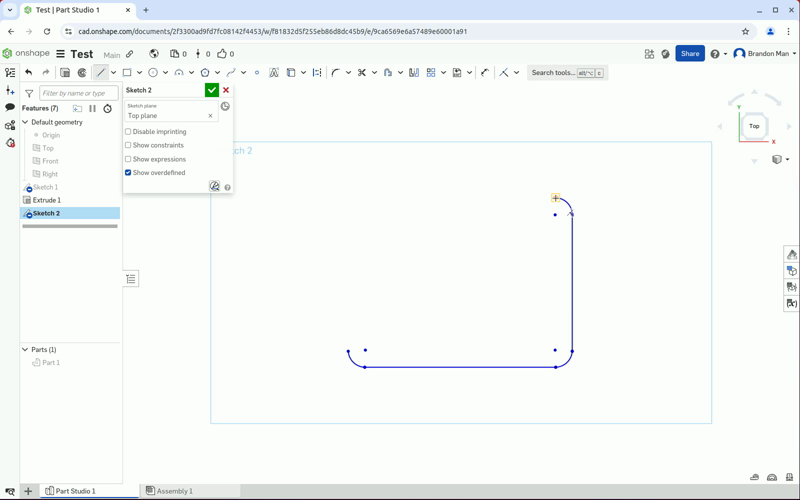
key_down(shift)
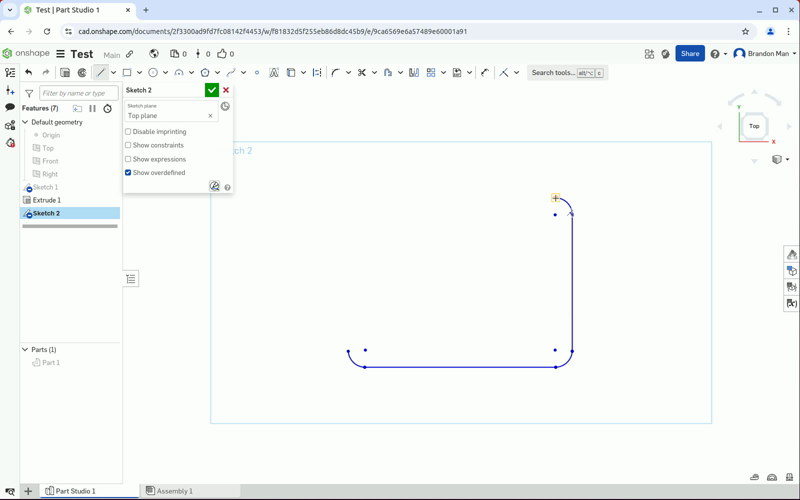
mouse_move(364, 197)
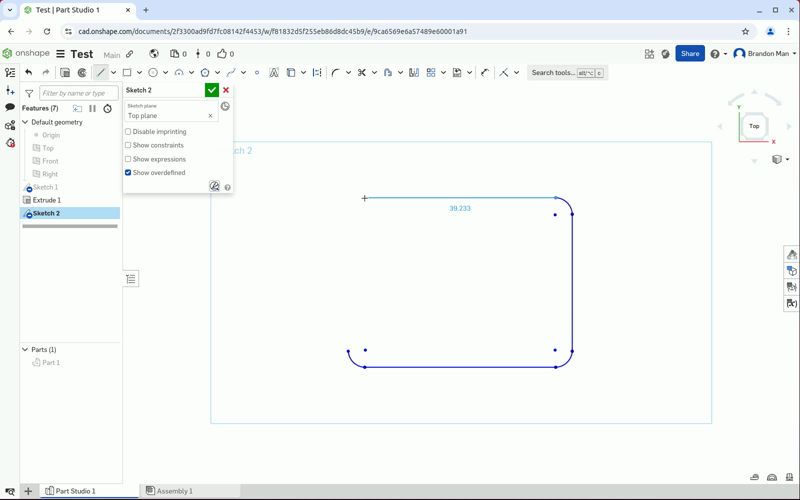
click(364, 197)
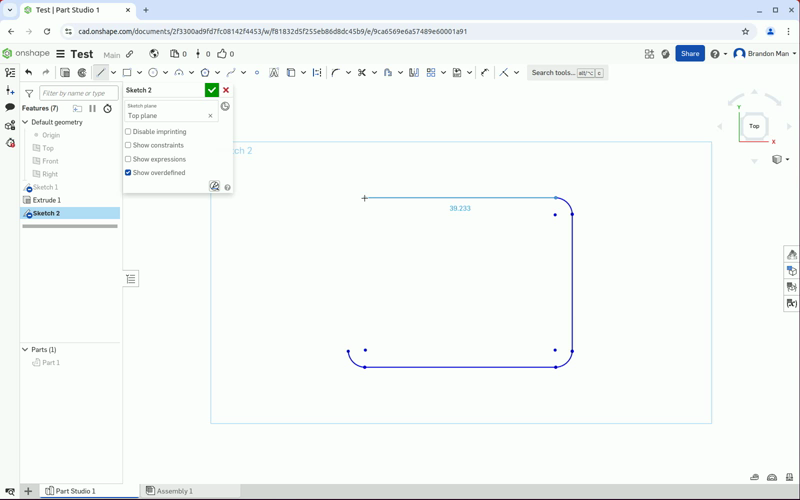
key_up(shift)
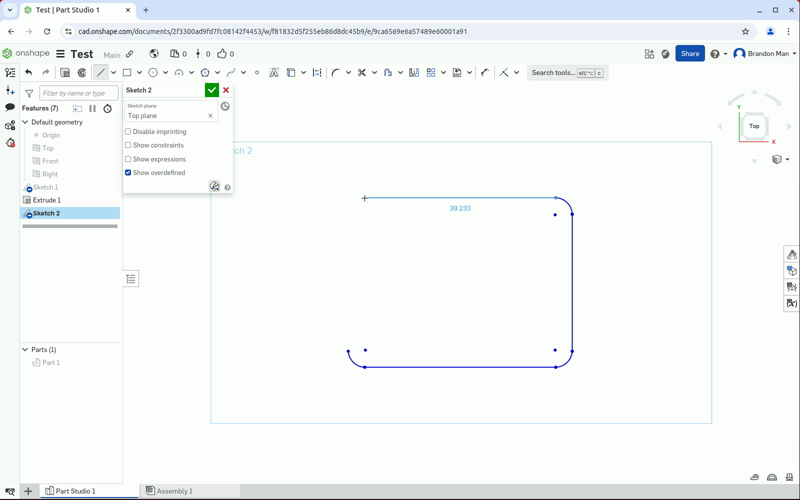
key(esc)
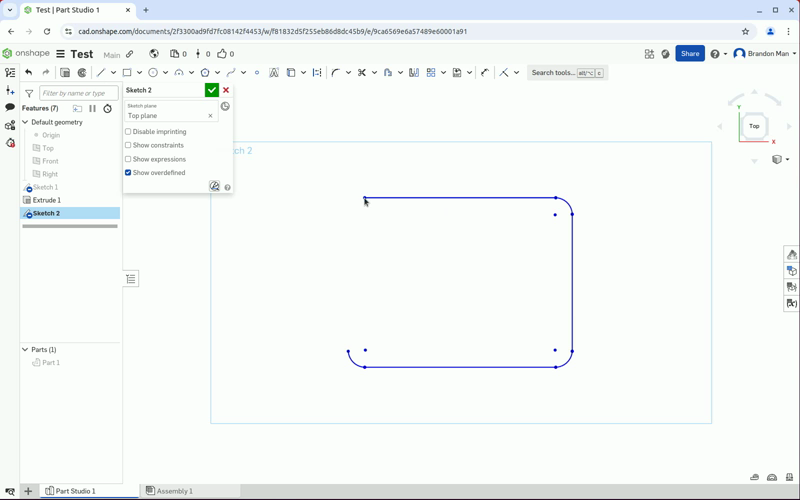
key(a)
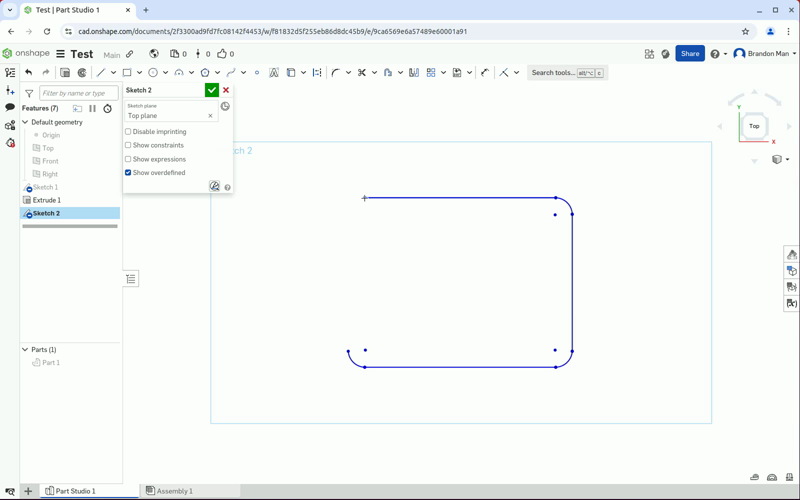
mouse_move(364, 197)
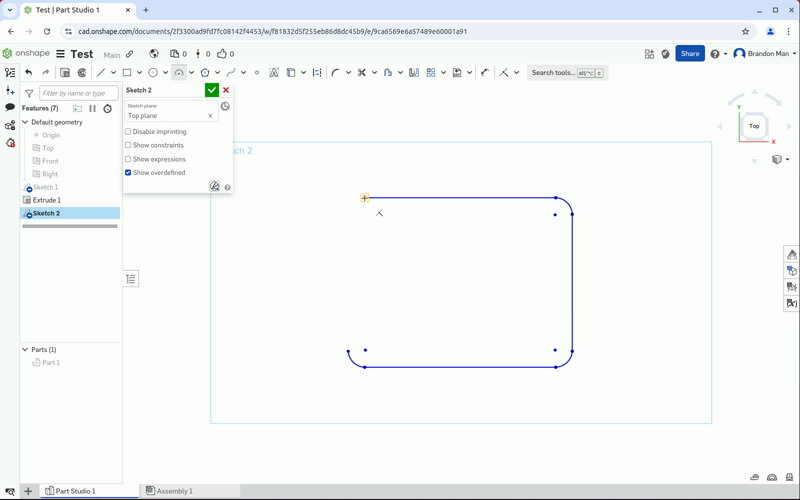
click(364, 197)
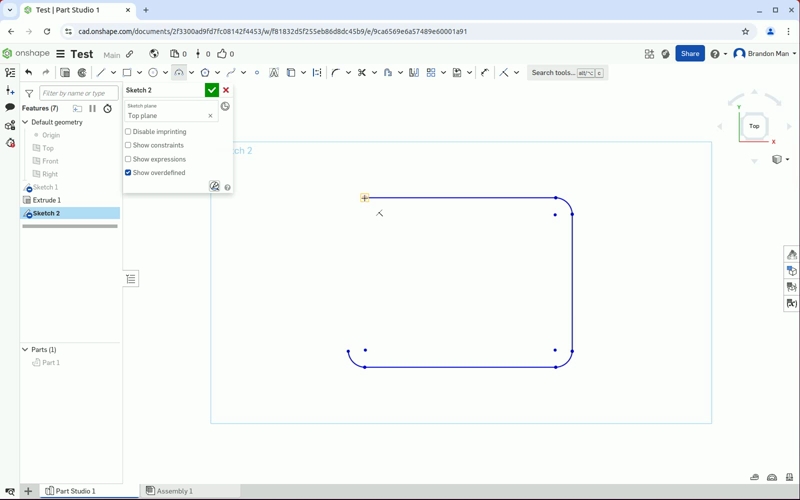
key_down(shift)
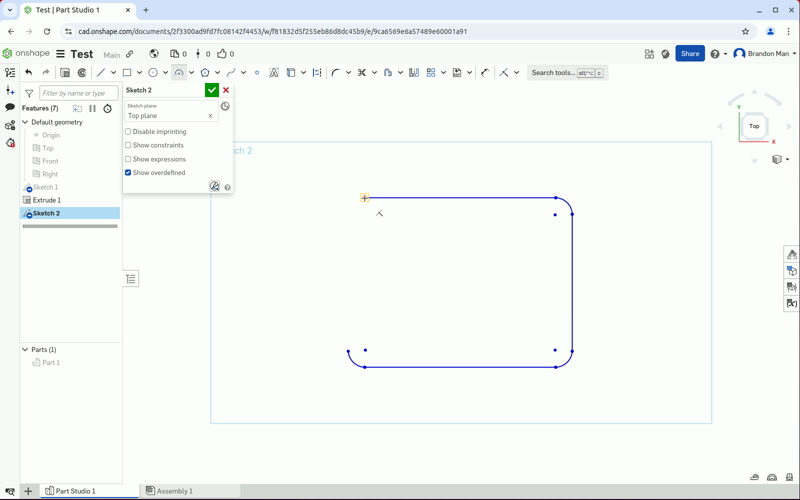
mouse_move(348, 214)
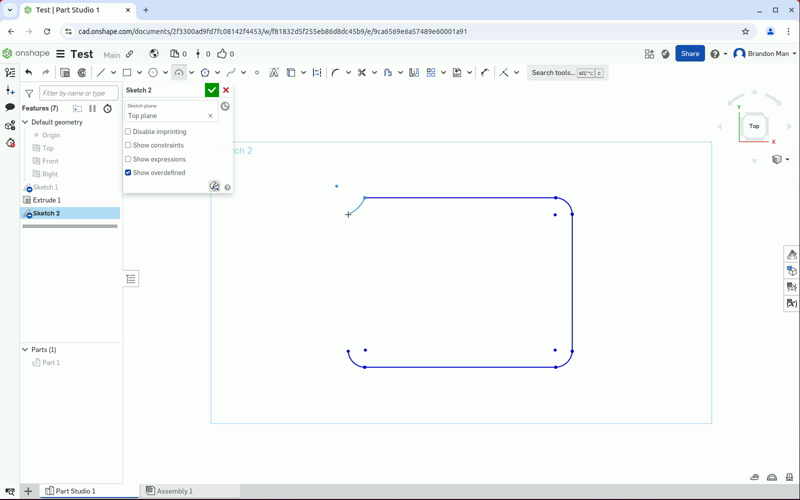
click(348, 214)
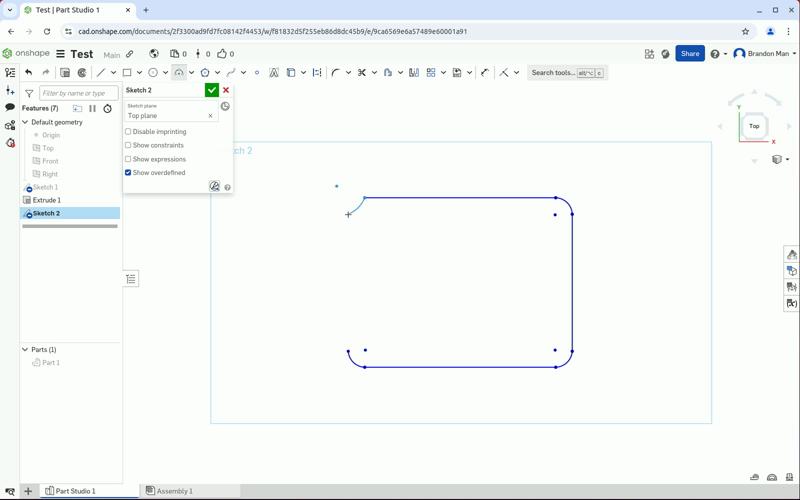
mouse_move(353, 202)
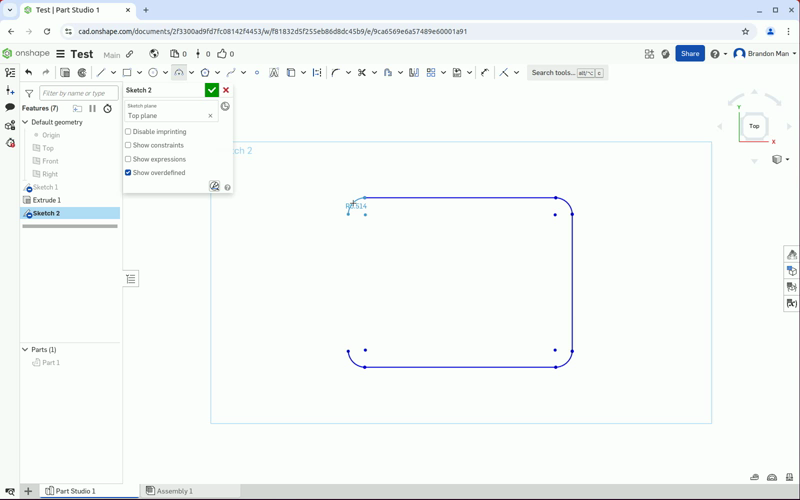
click(353, 202)
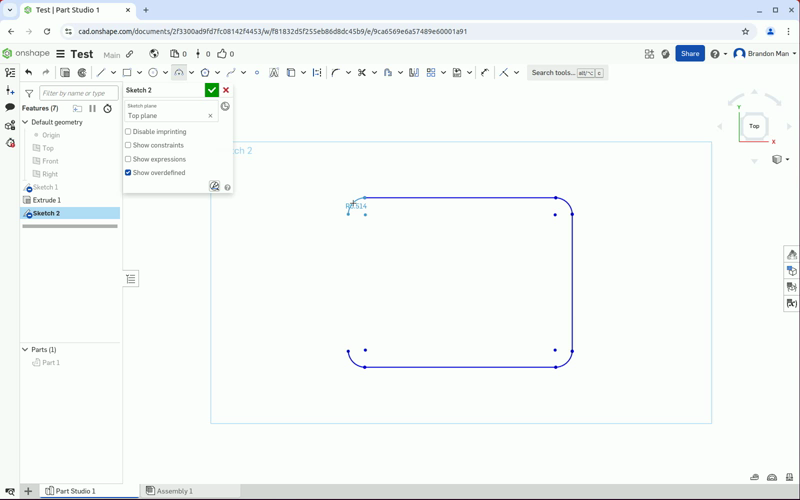
key_up(shift)
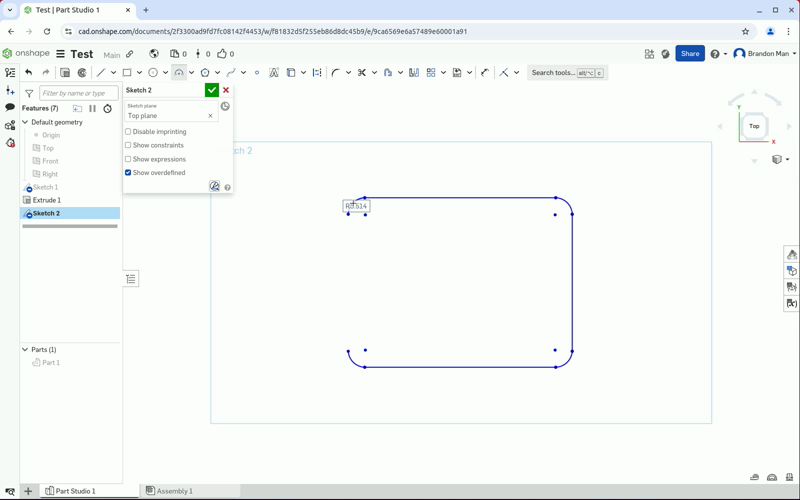
key(esc)
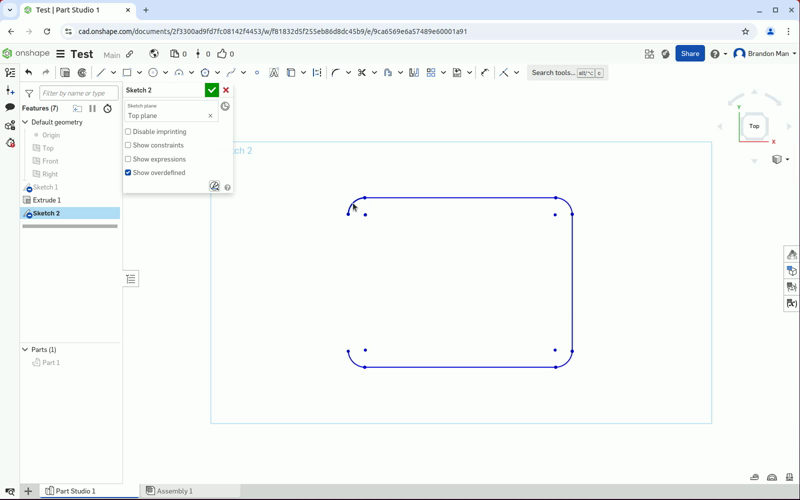
key(l)
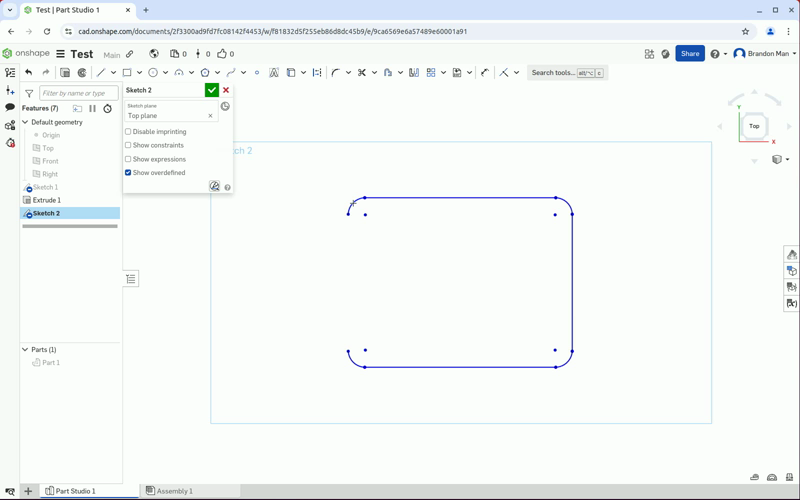
mouse_move(348, 214)
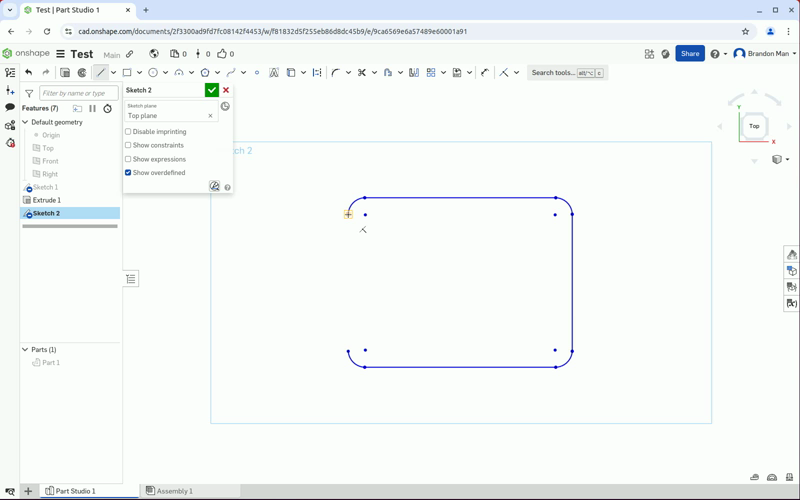
click(348, 214)
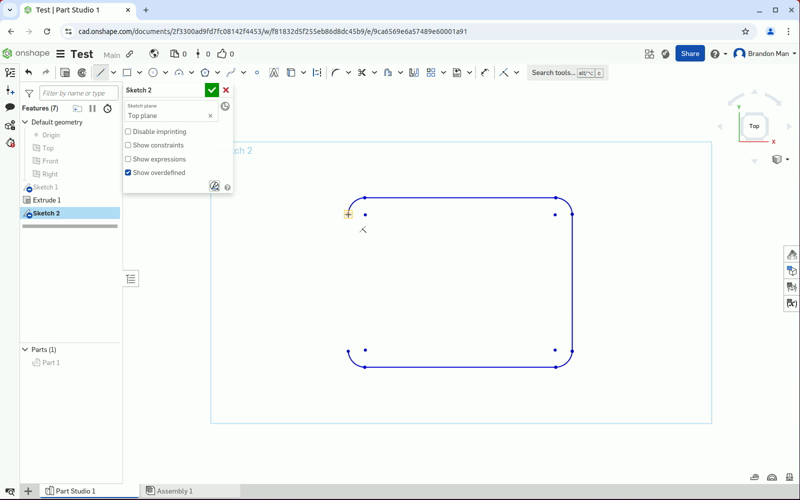
key_down(shift)
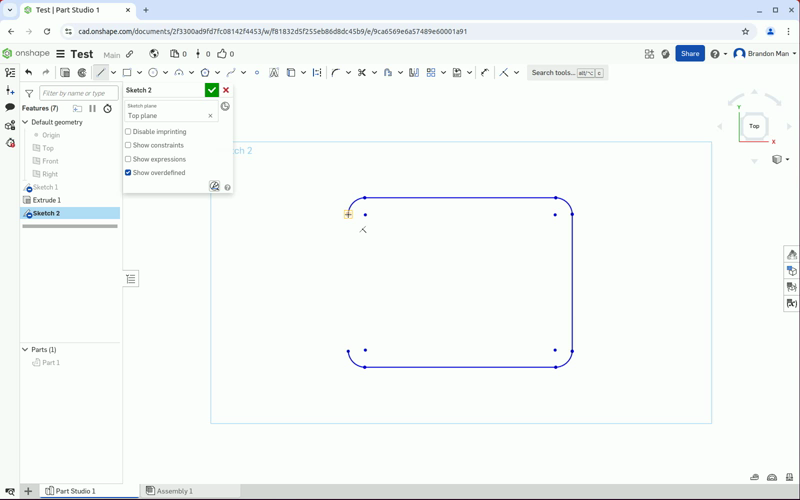
mouse_move(348, 351)
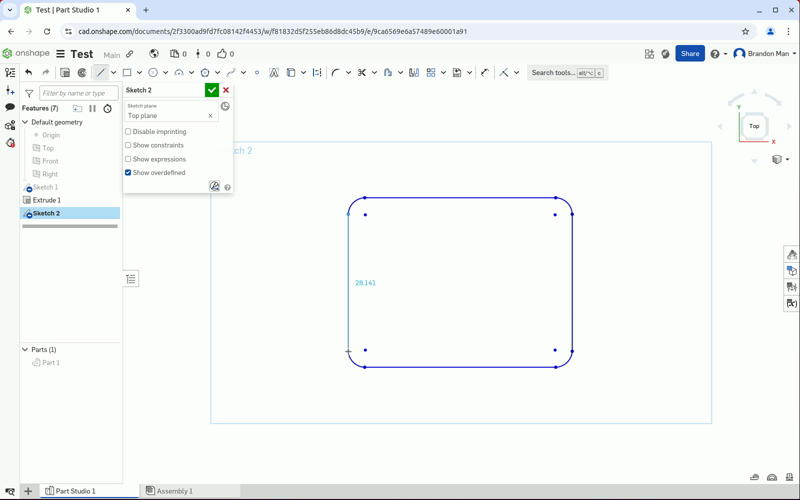
key_up(shift)
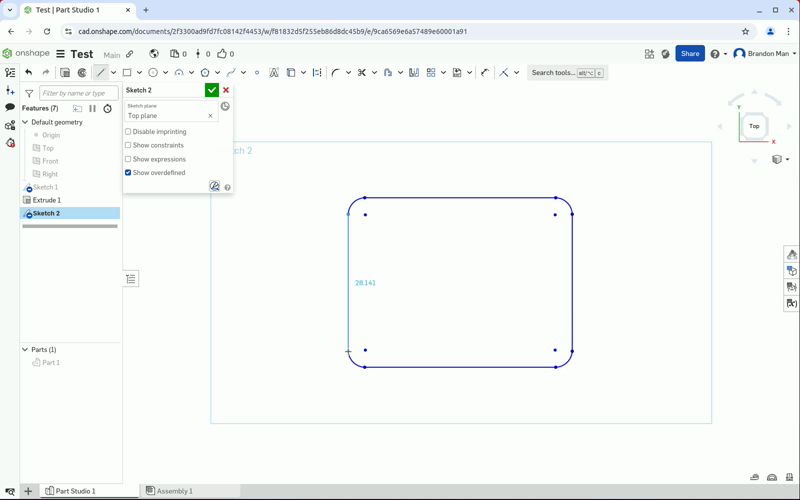
click(348, 351)
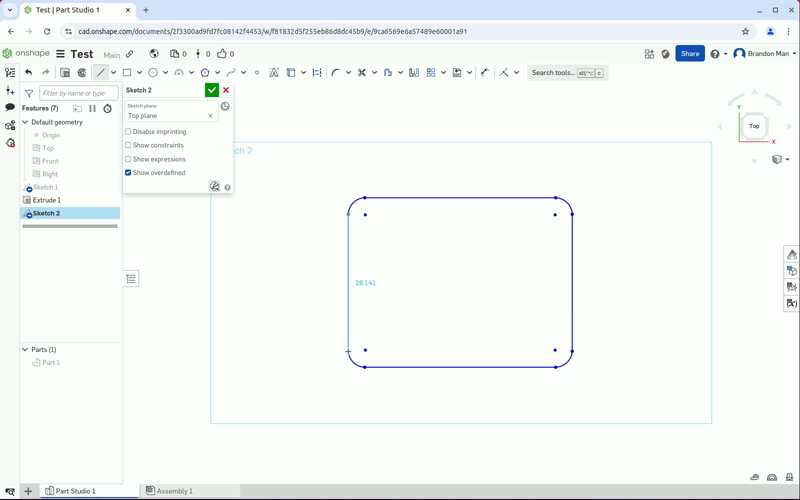
key(esc)
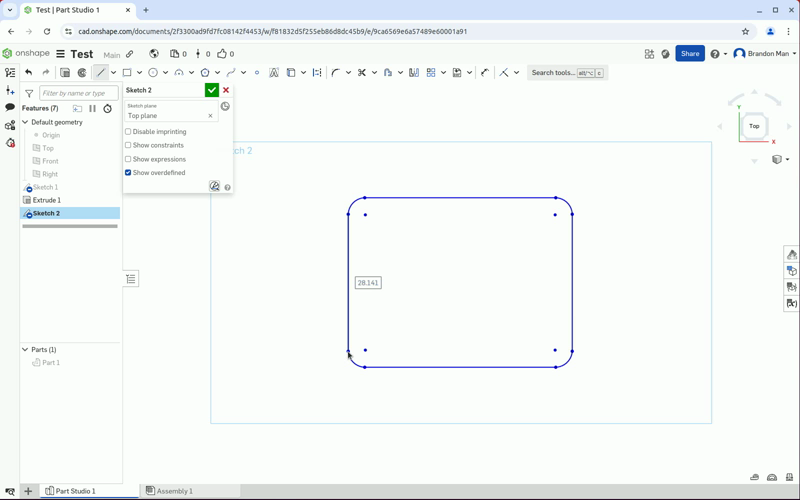
key(a)
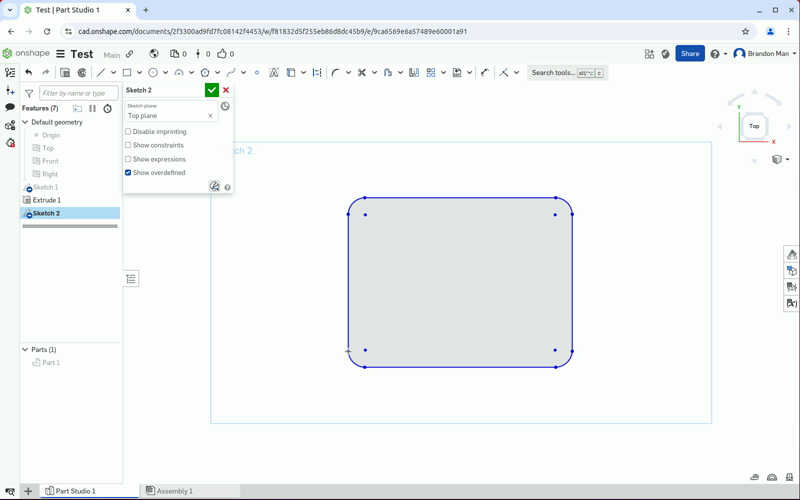
key_down(shift)
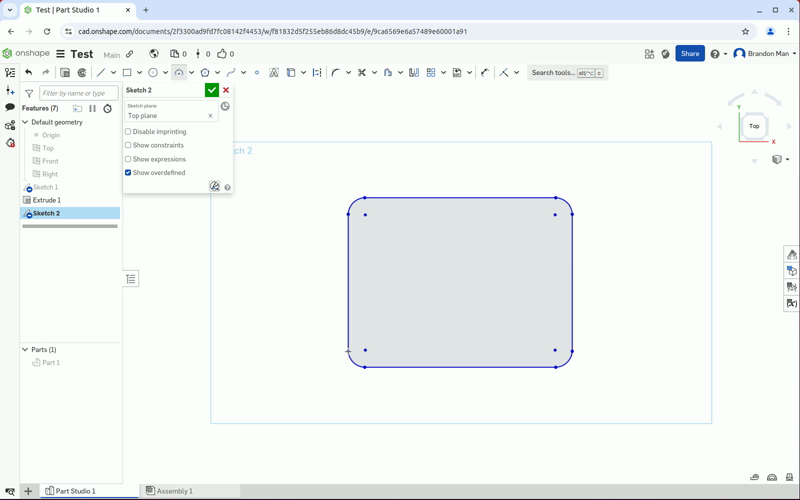
mouse_move(355, 351)
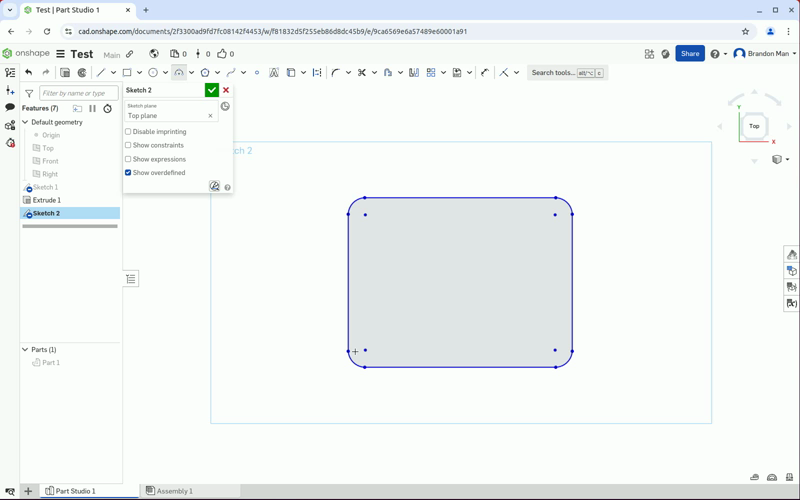
click(355, 351)
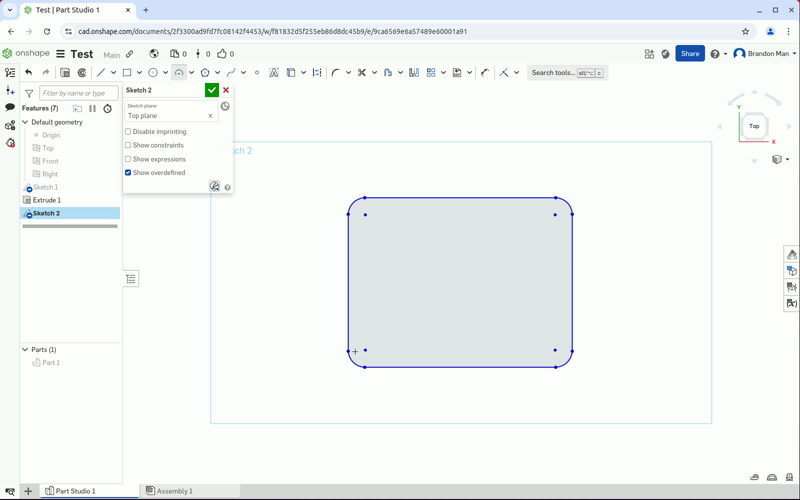
key_up(shift)
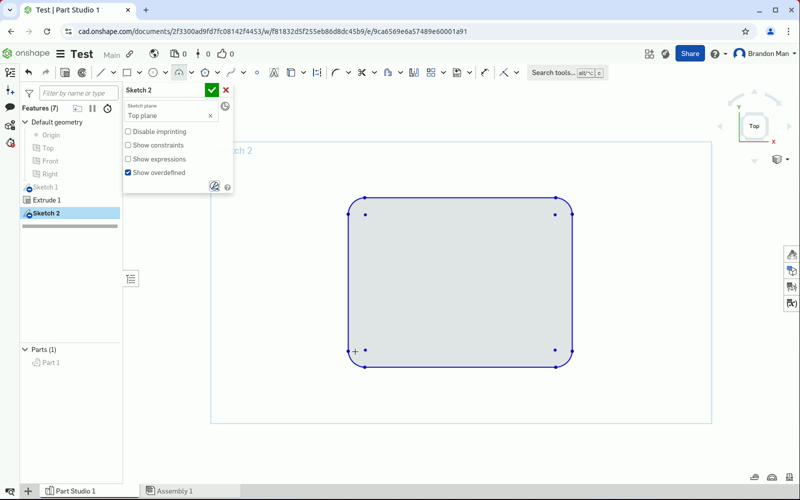
key_down(shift)
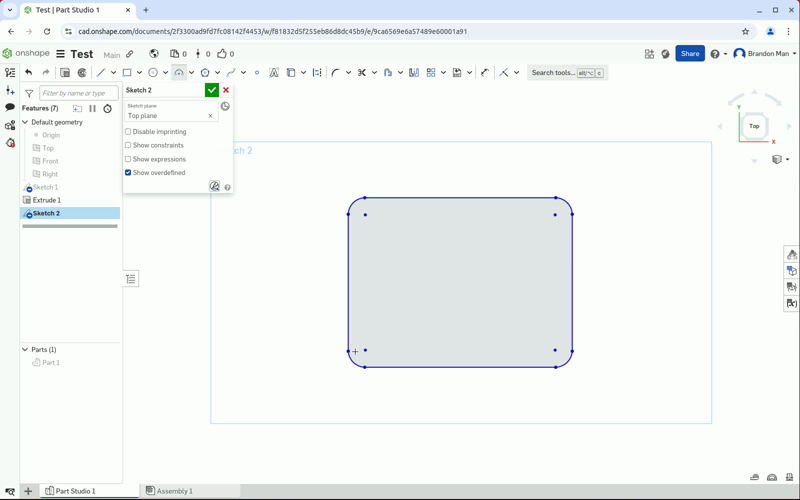
mouse_move(364, 360)
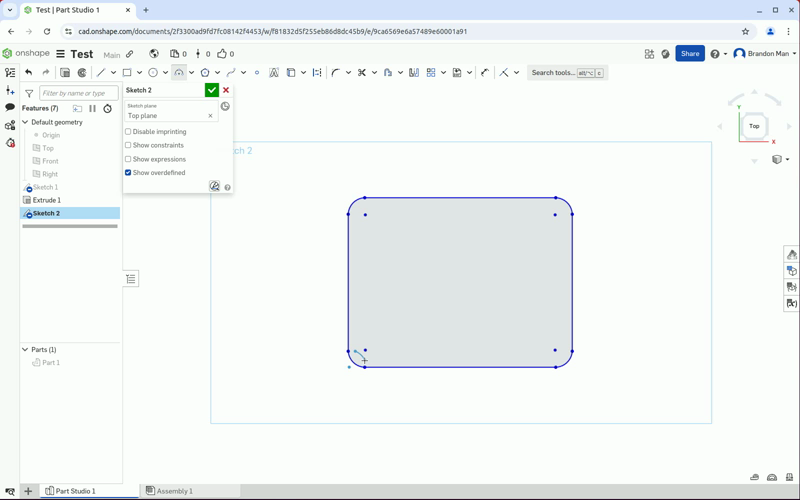
click(364, 360)
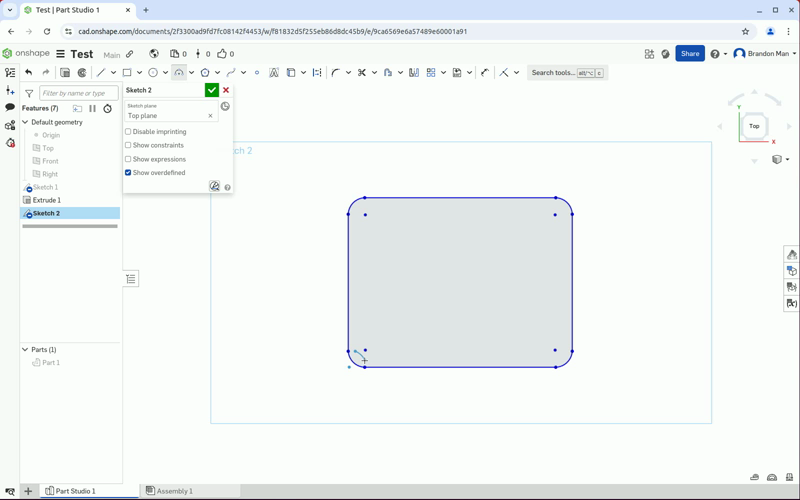
mouse_move(358, 357)
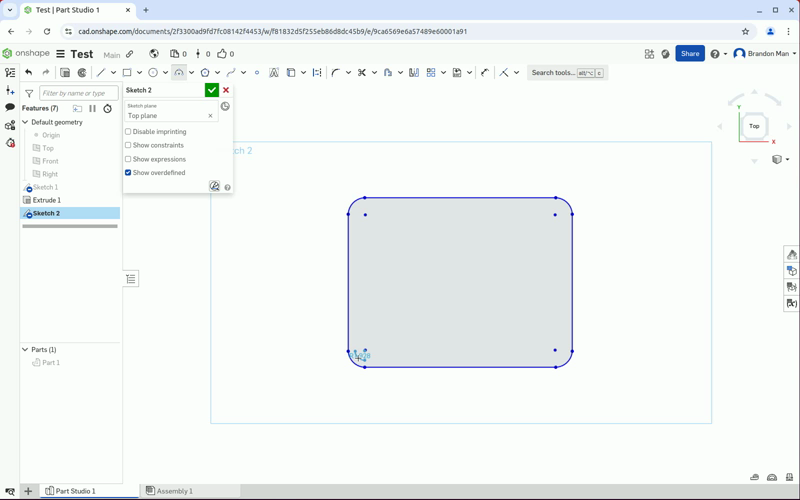
click(358, 357)
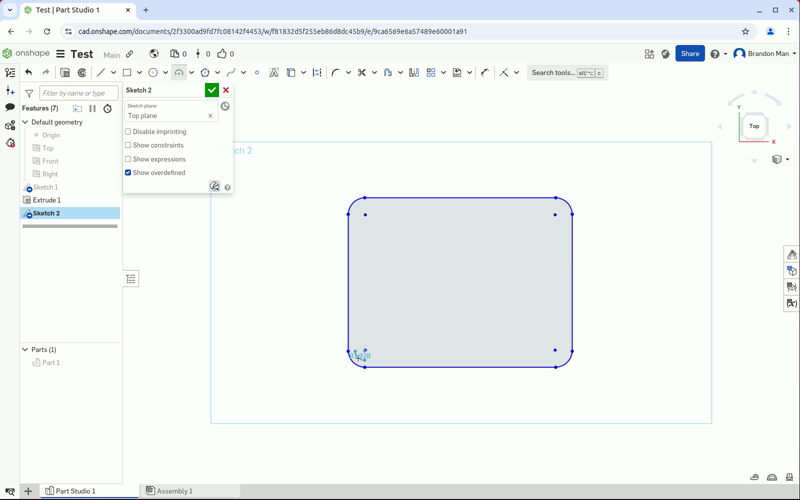
key_up(shift)
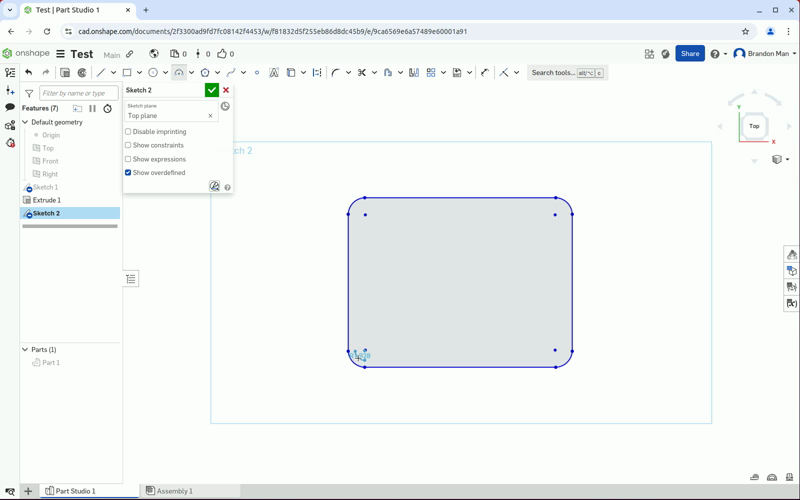
key(esc)
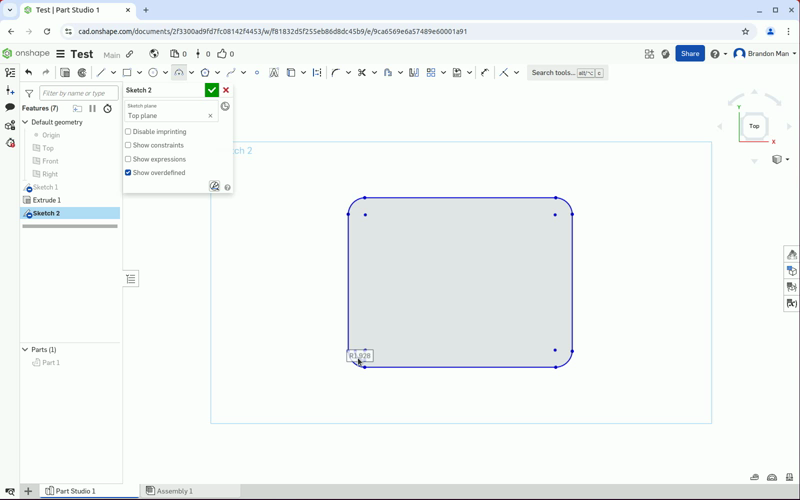
key(l)
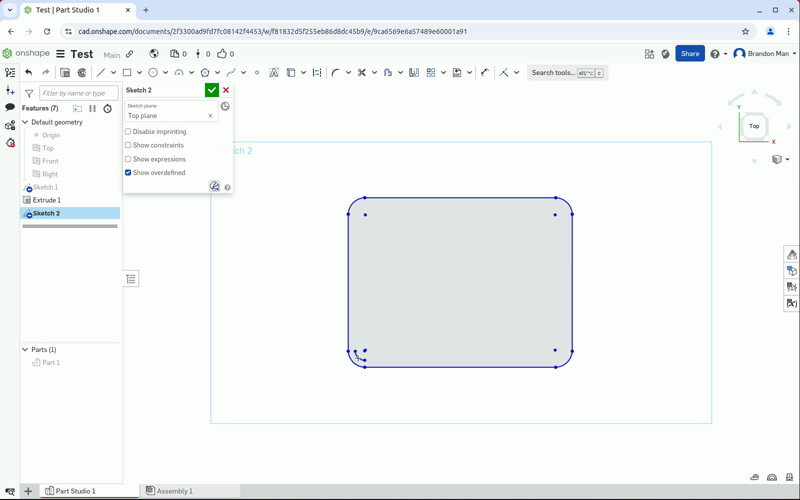
mouse_move(364, 360)
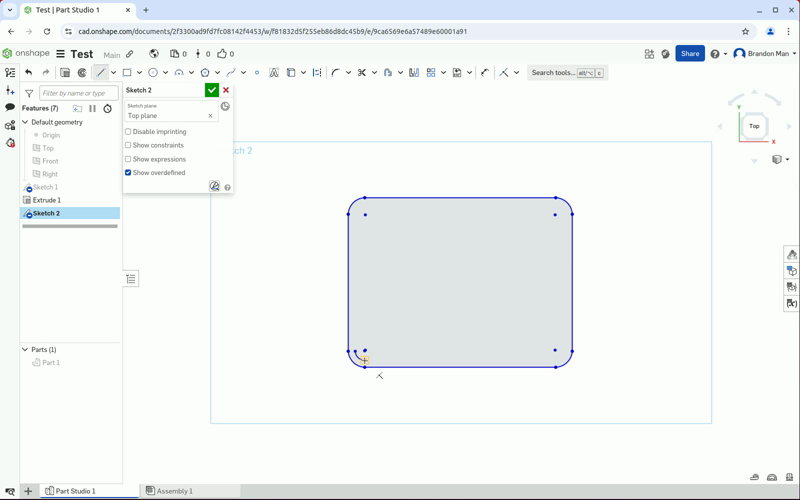
click(364, 360)
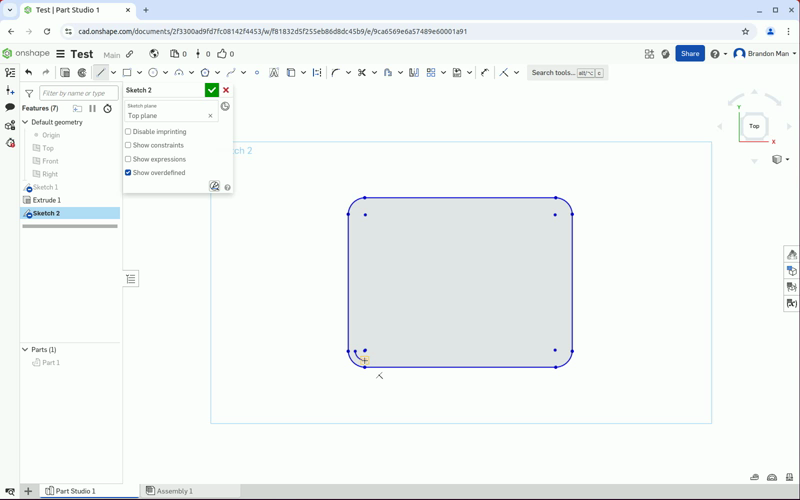
key_down(shift)
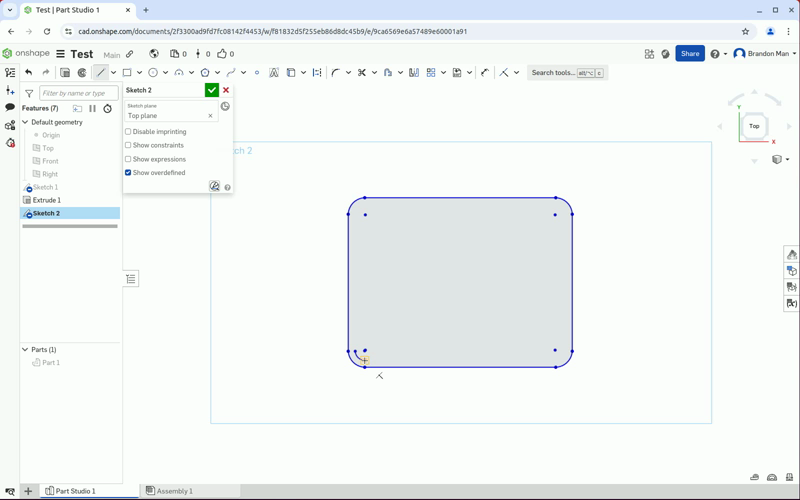
mouse_move(555, 360)
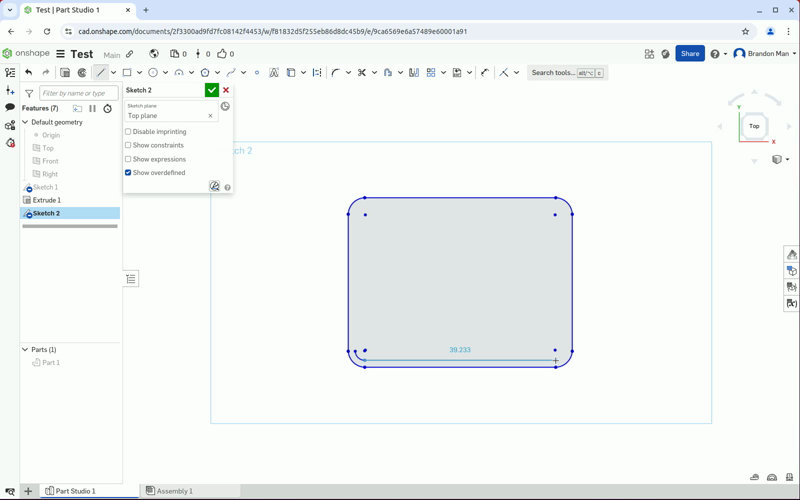
click(555, 360)
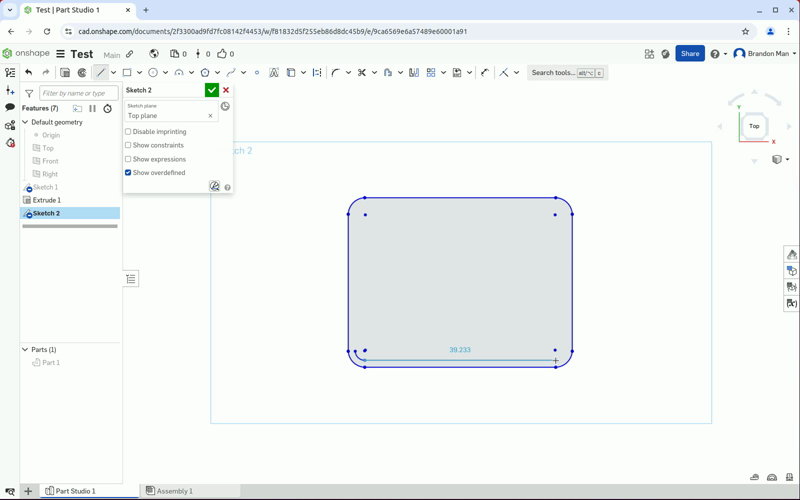
key_up(shift)
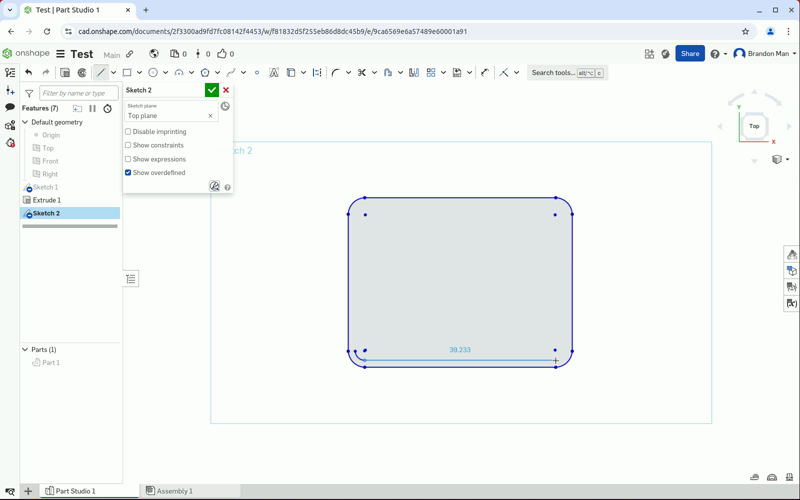
key(esc)
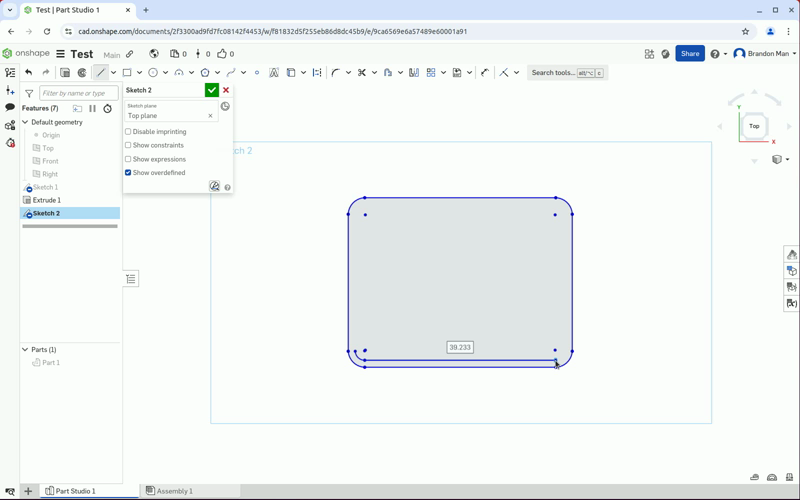
key(a)
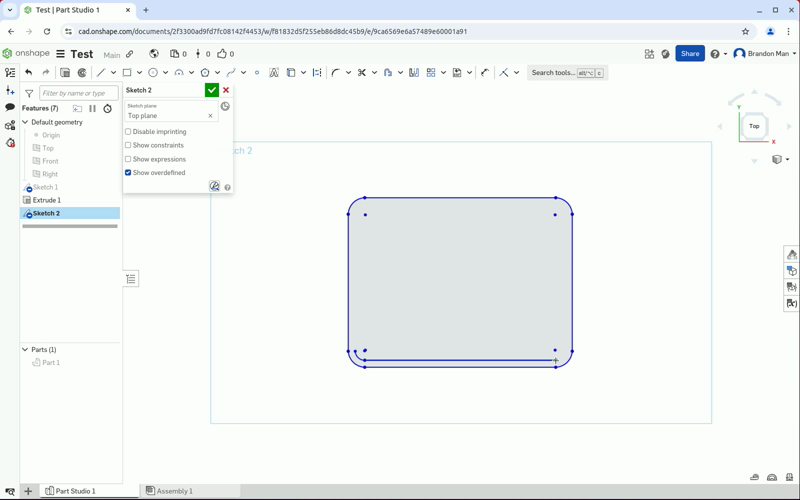
mouse_move(555, 360)
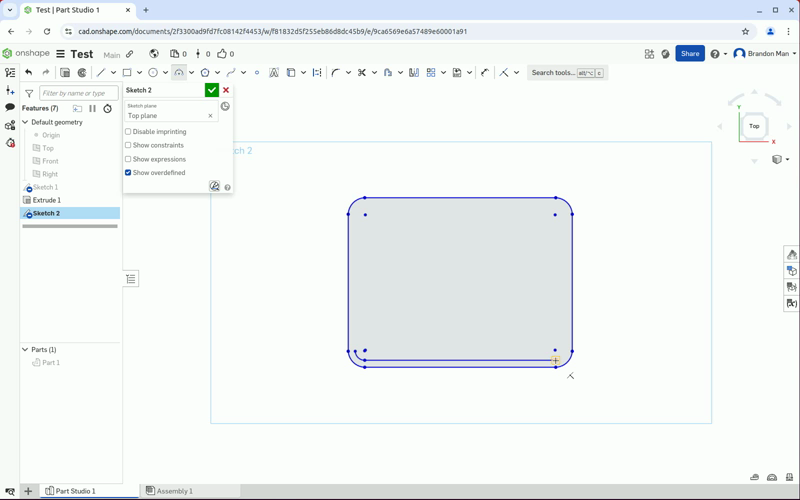
click(555, 360)
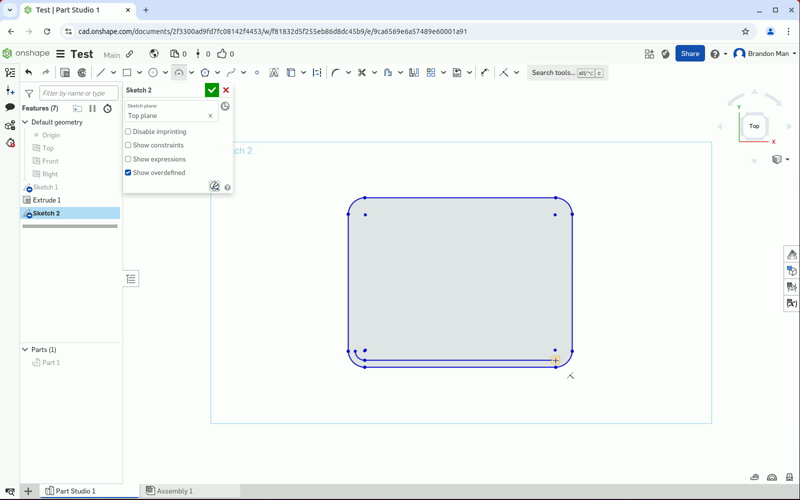
key_down(shift)
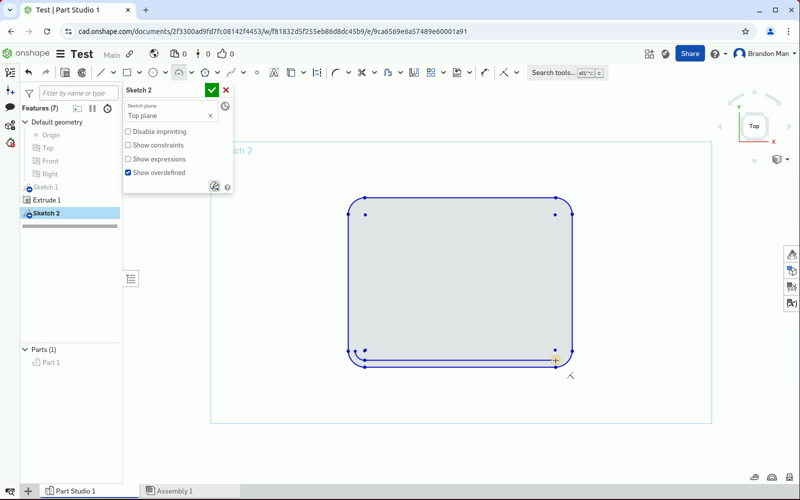
mouse_move(564, 351)
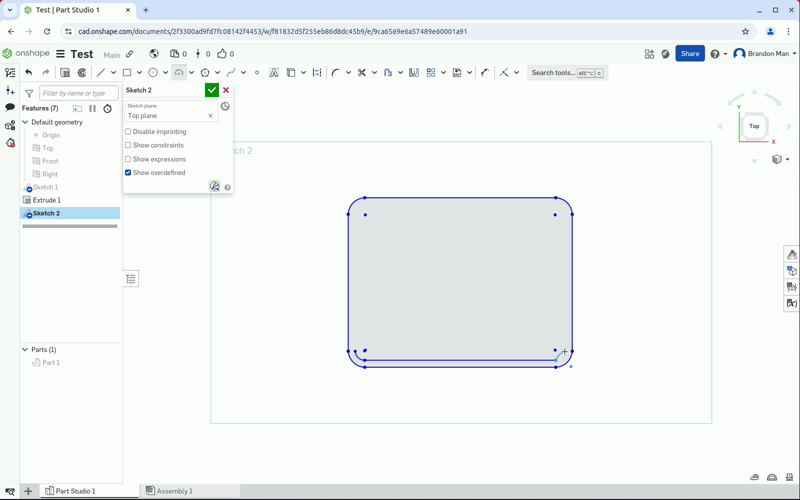
click(564, 351)
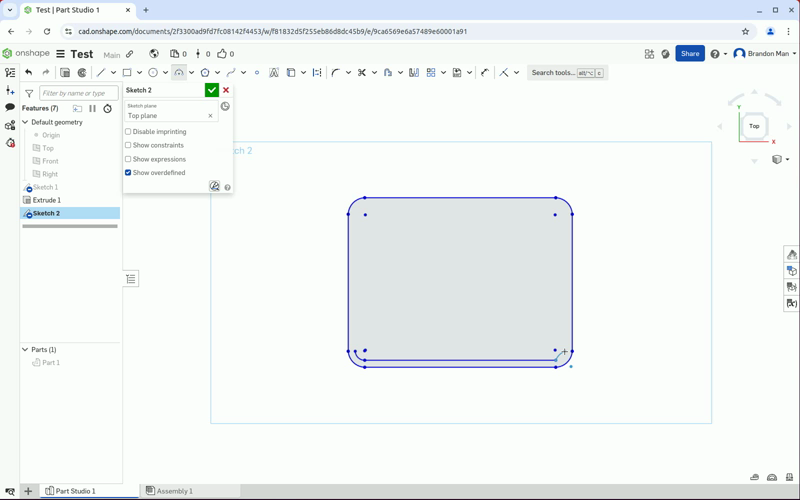
mouse_move(562, 357)
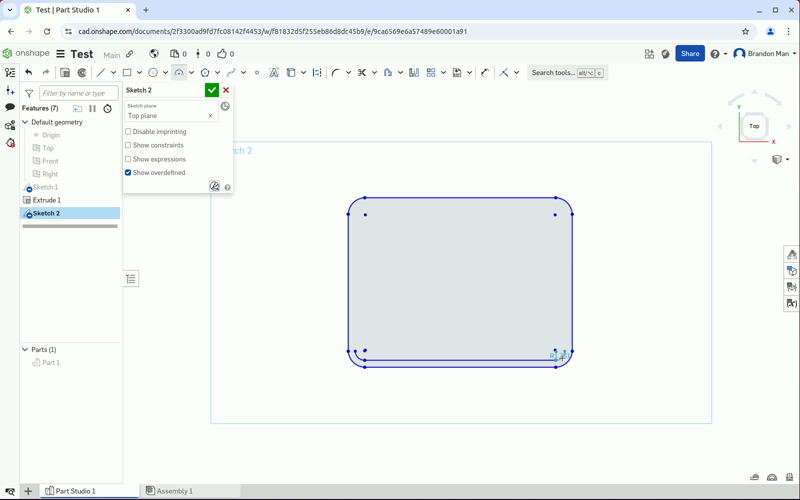
click(562, 357)
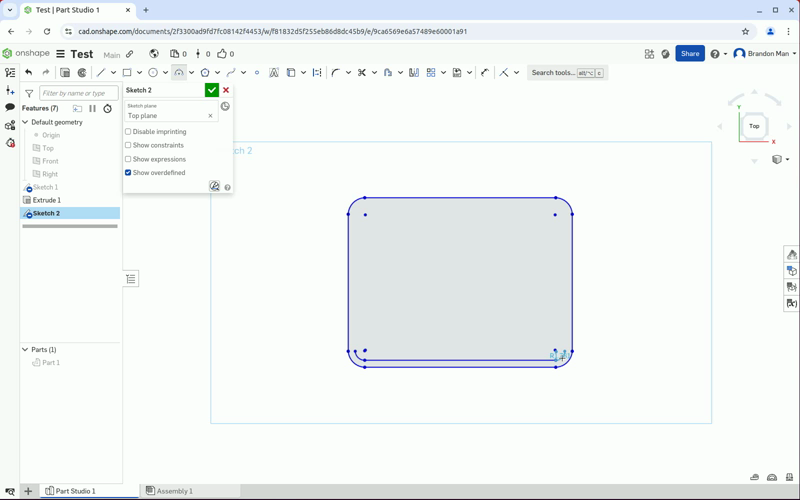
key_up(shift)
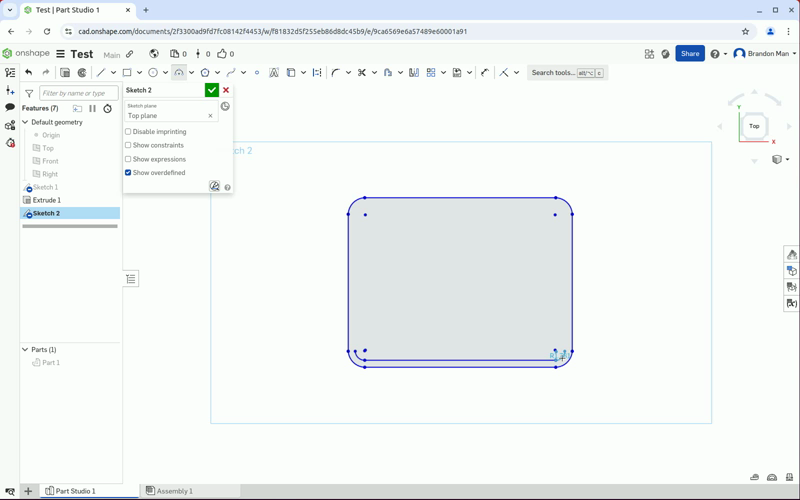
key(esc)
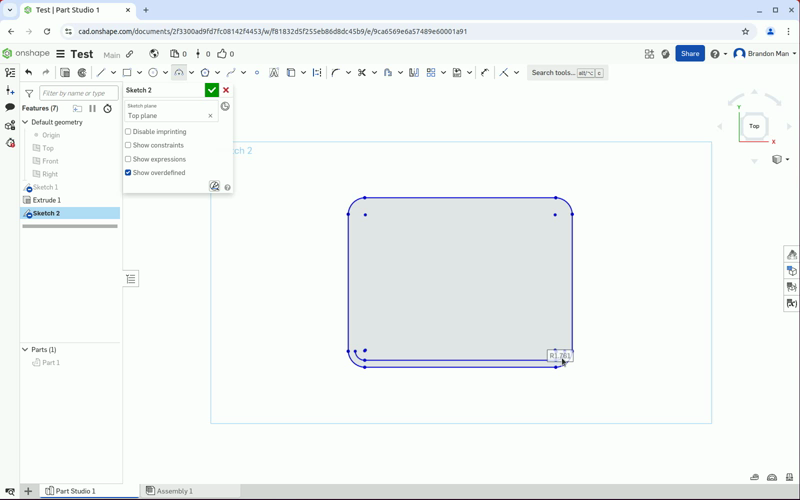
key(l)
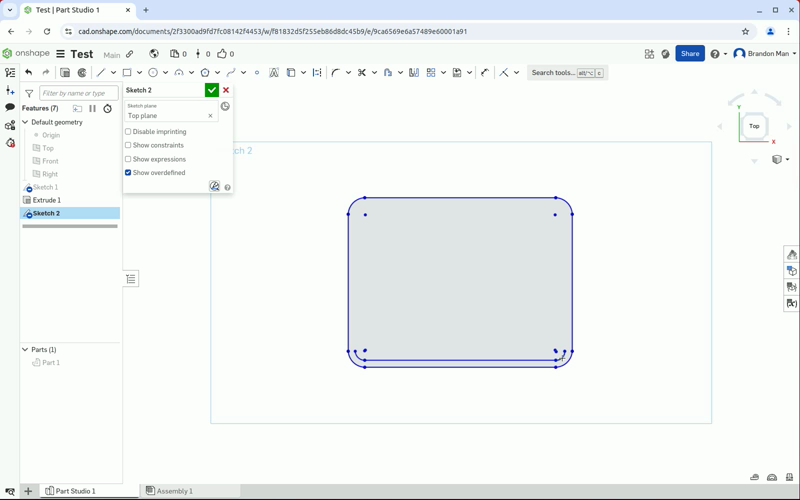
mouse_move(564, 351)
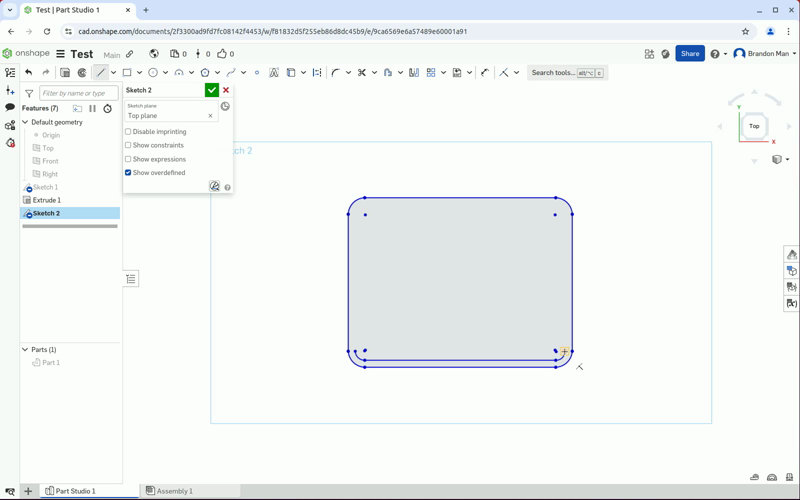
click(564, 351)
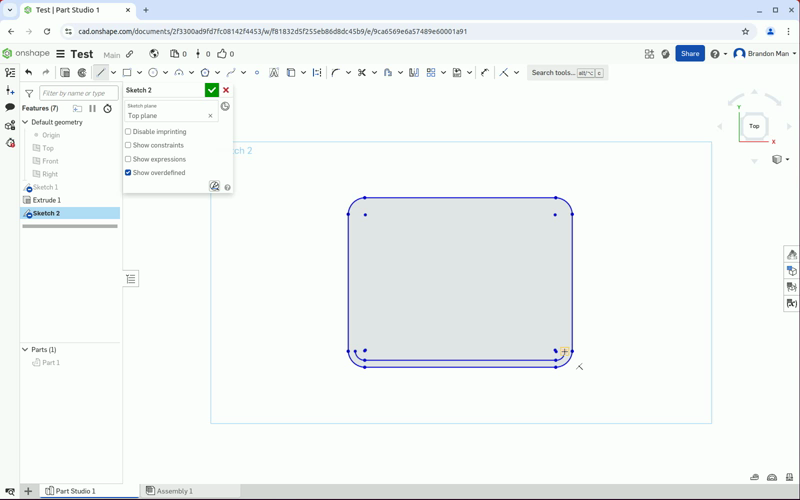
key_down(shift)
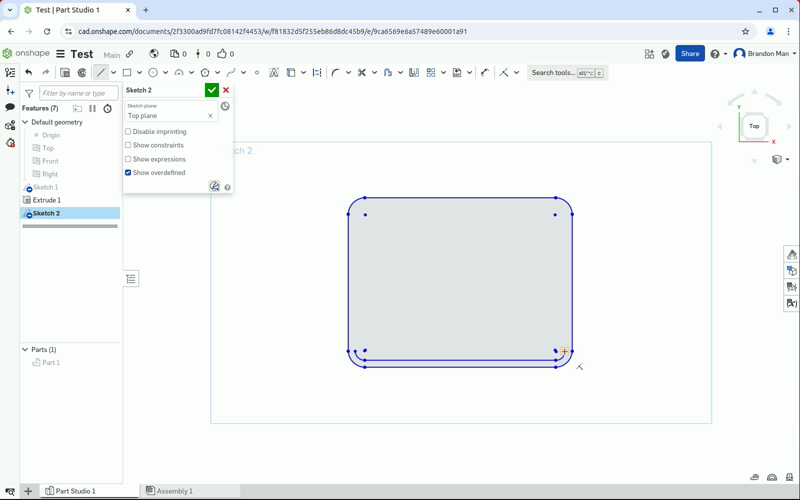
mouse_move(564, 214)
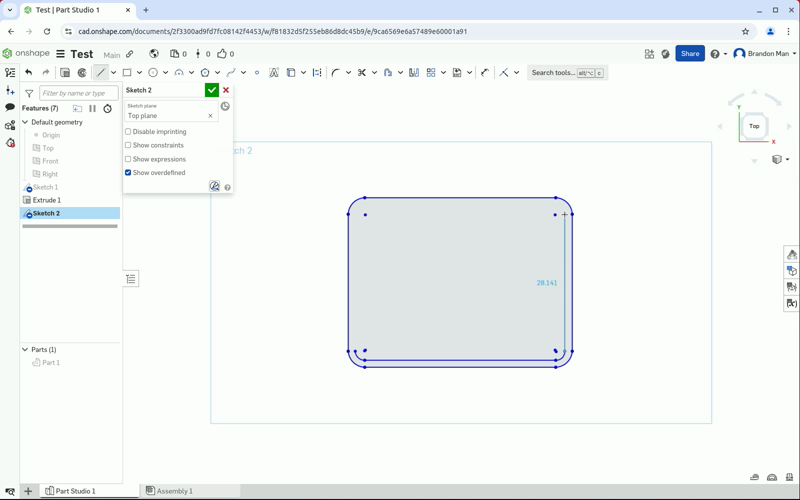
click(564, 214)
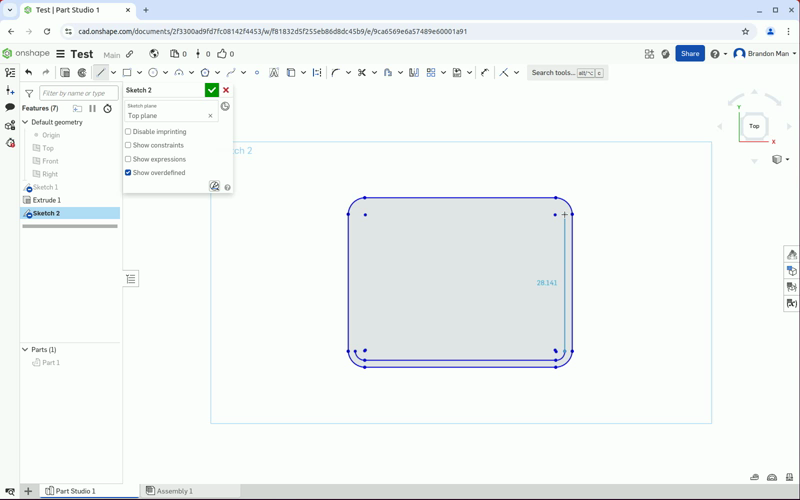
key_up(shift)
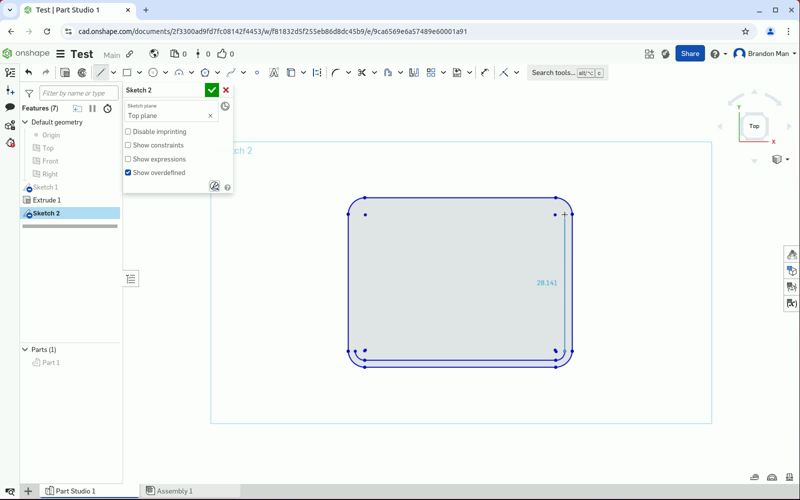
key(esc)
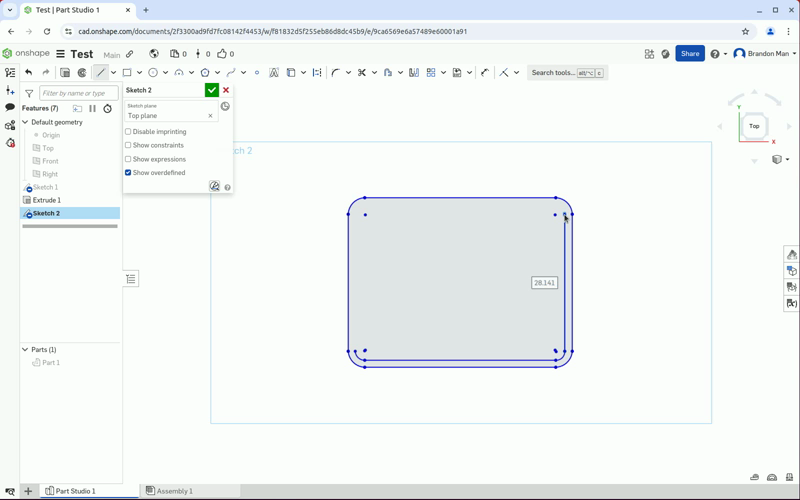
key(a)
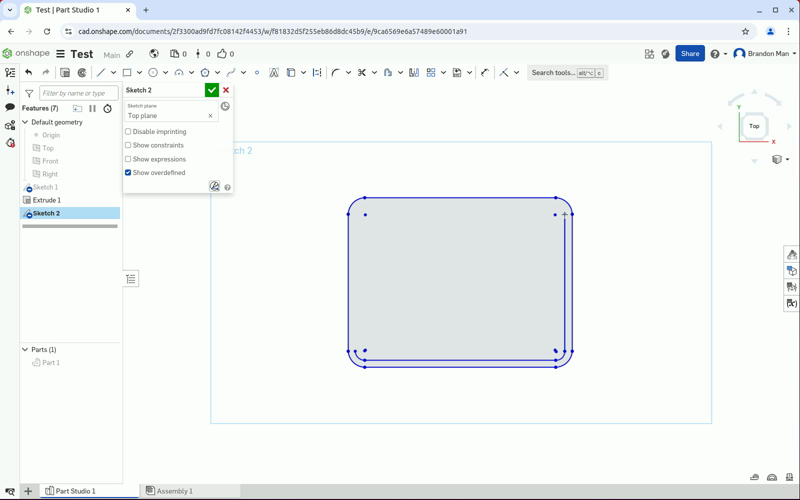
mouse_move(564, 214)
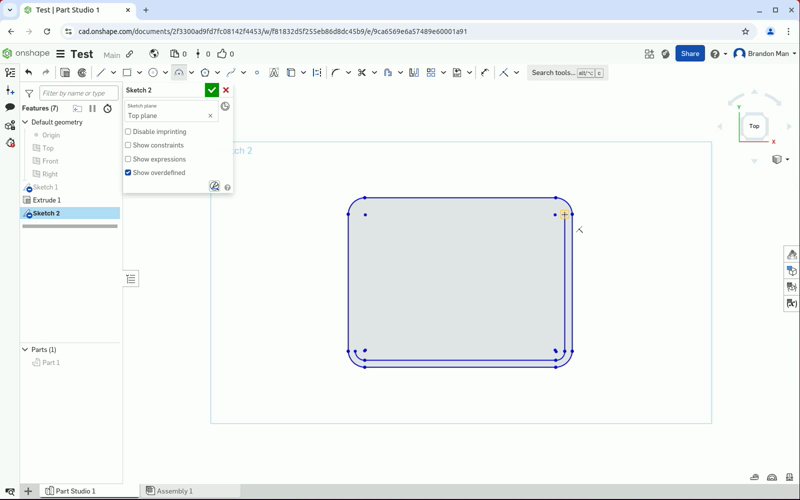
click(564, 214)
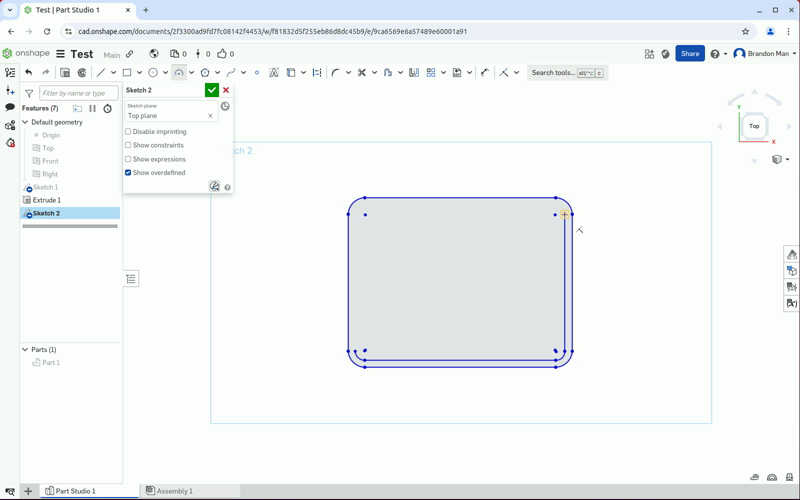
key_down(shift)
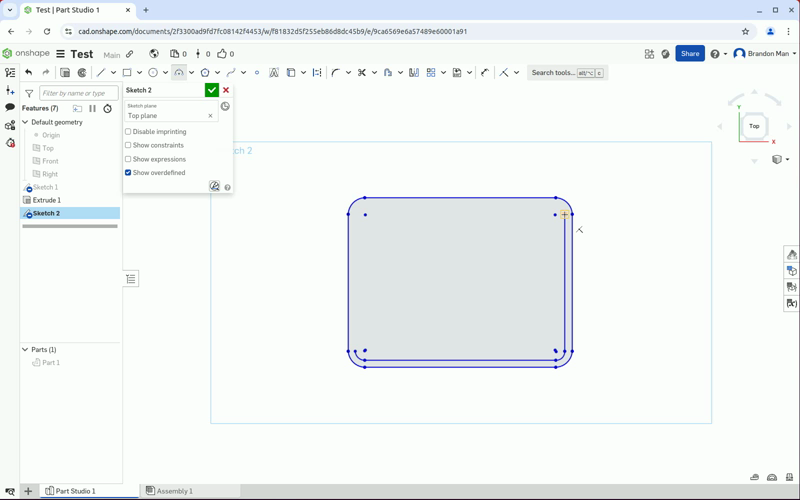
mouse_move(555, 207)
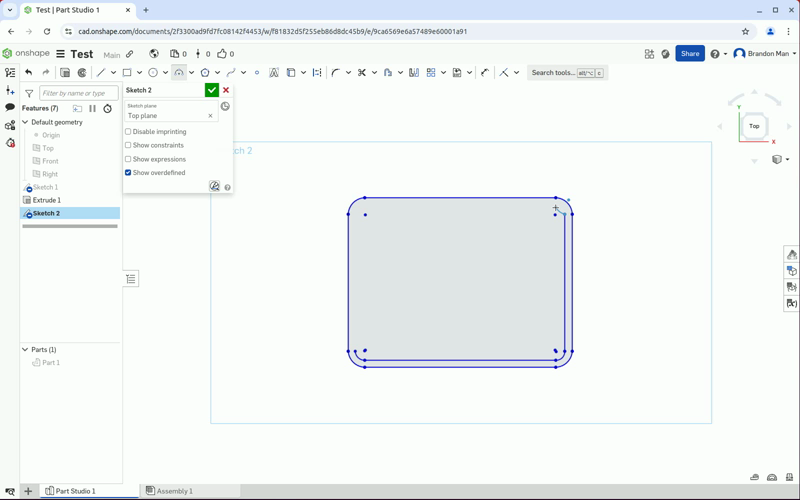
click(555, 207)
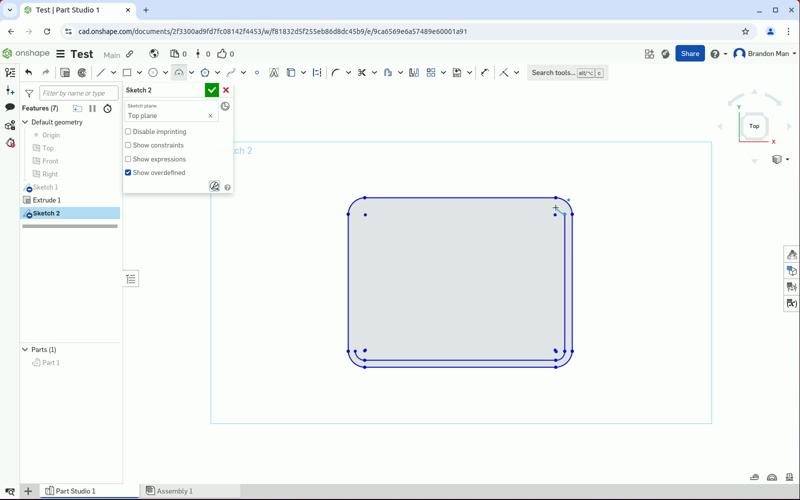
mouse_move(561, 208)
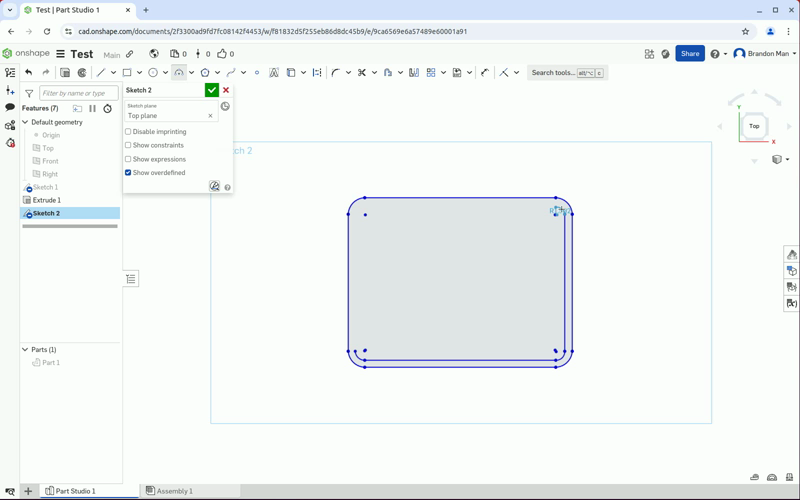
click(561, 208)
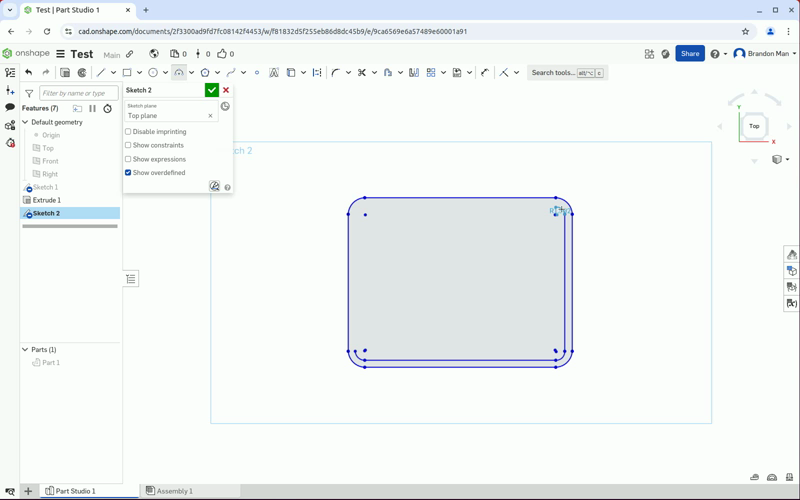
key_up(shift)
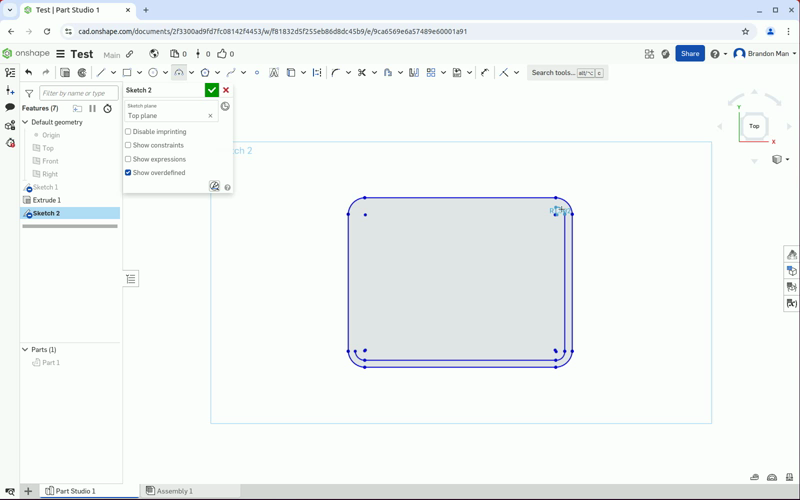
key(esc)
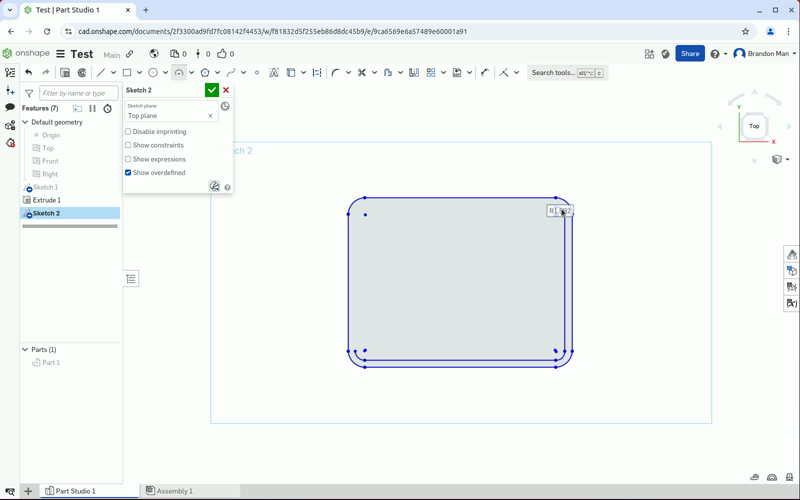
key(l)
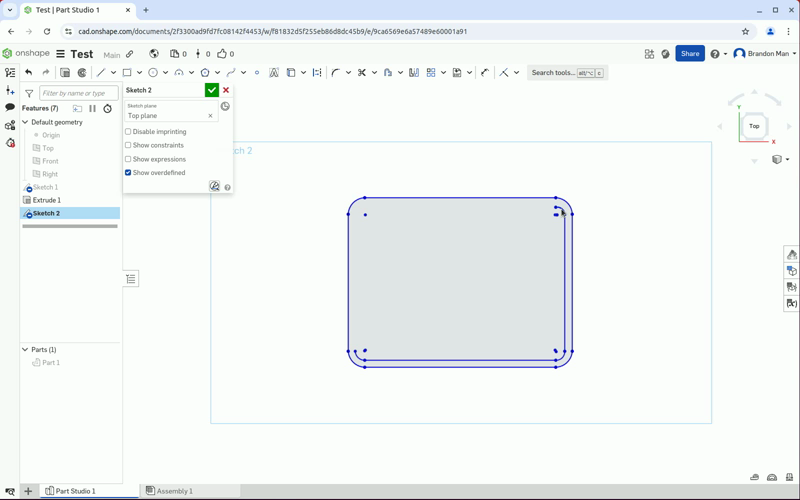
mouse_move(555, 207)
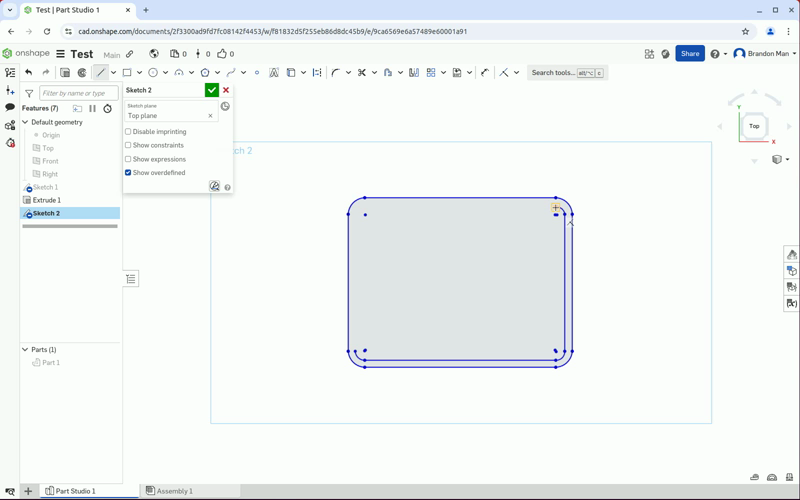
click(555, 207)
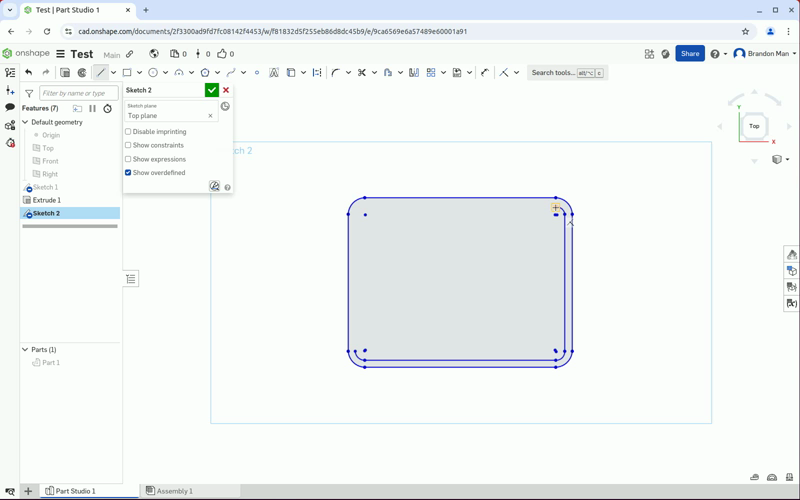
key_down(shift)
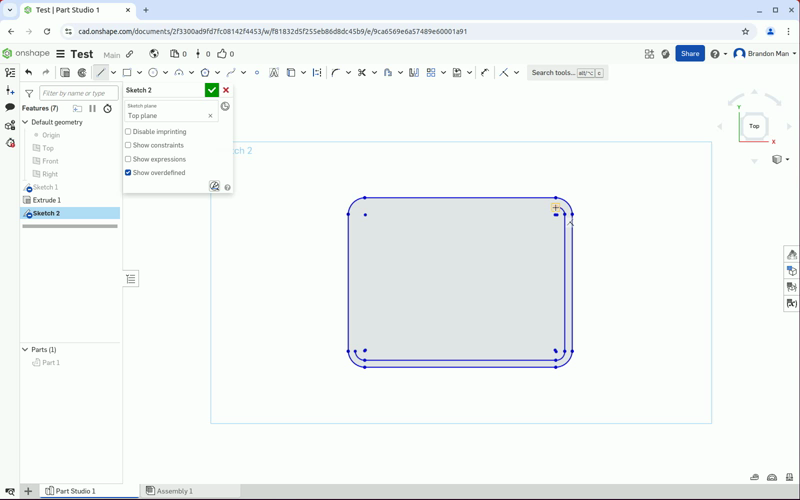
mouse_move(364, 207)
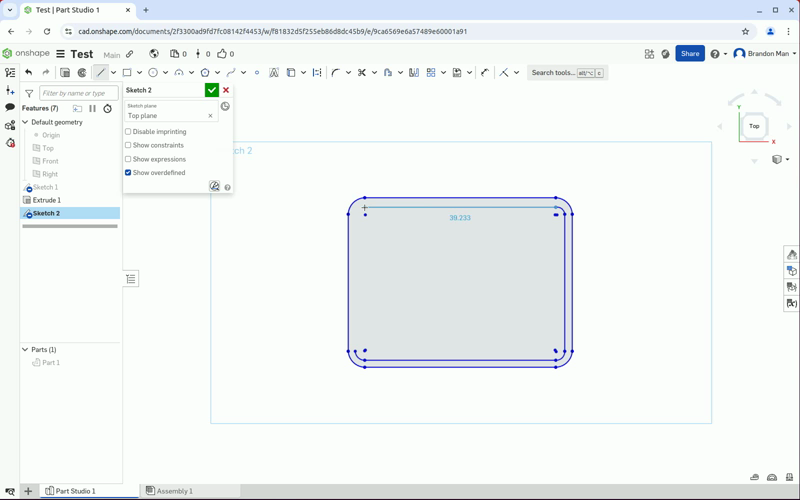
click(364, 207)
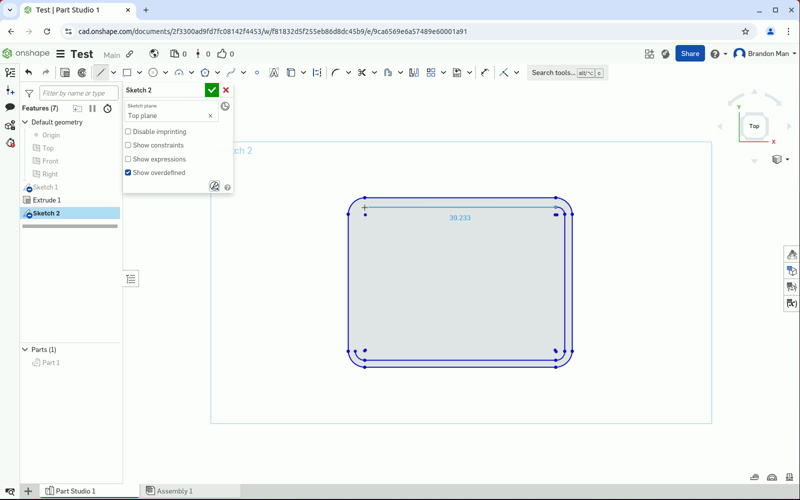
key_up(shift)
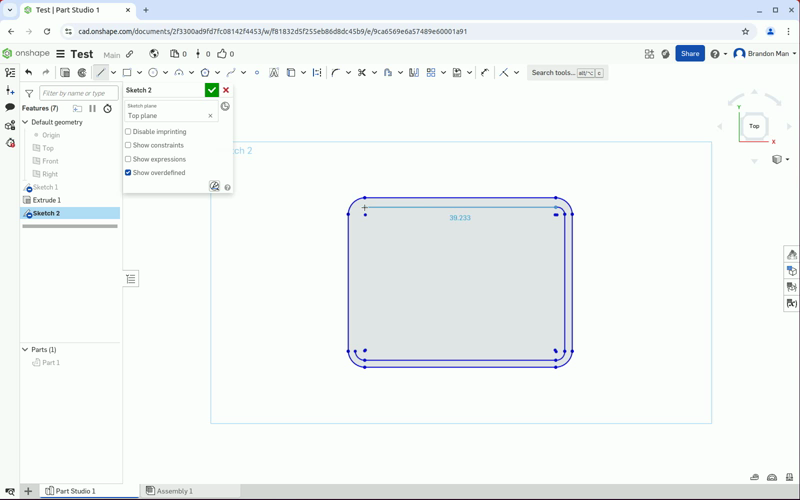
key(esc)
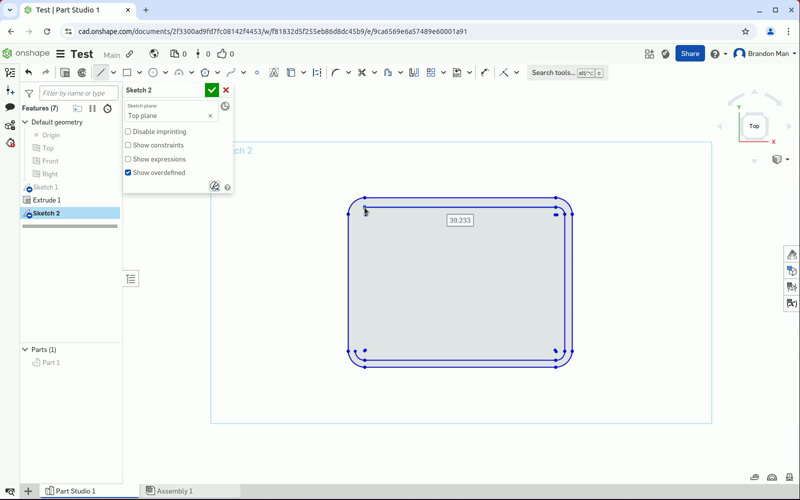
key(a)
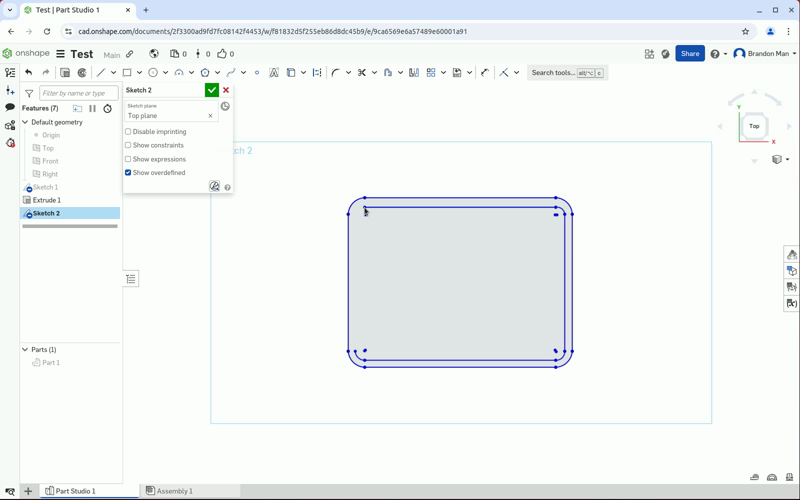
mouse_move(364, 207)
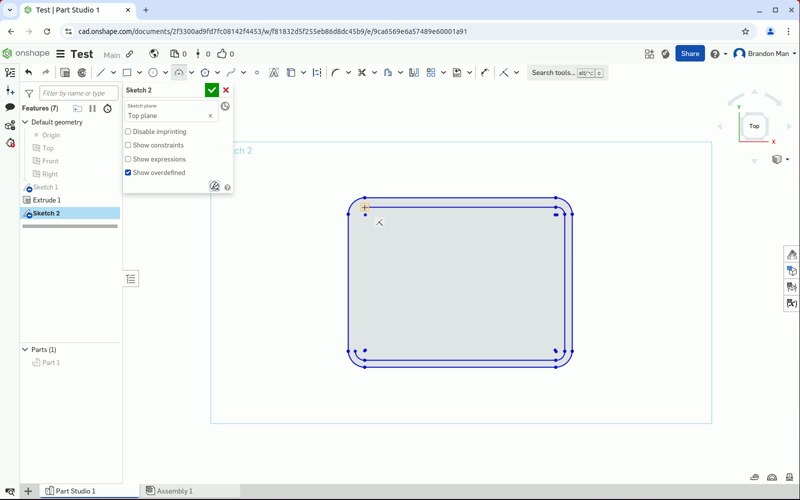
click(364, 207)
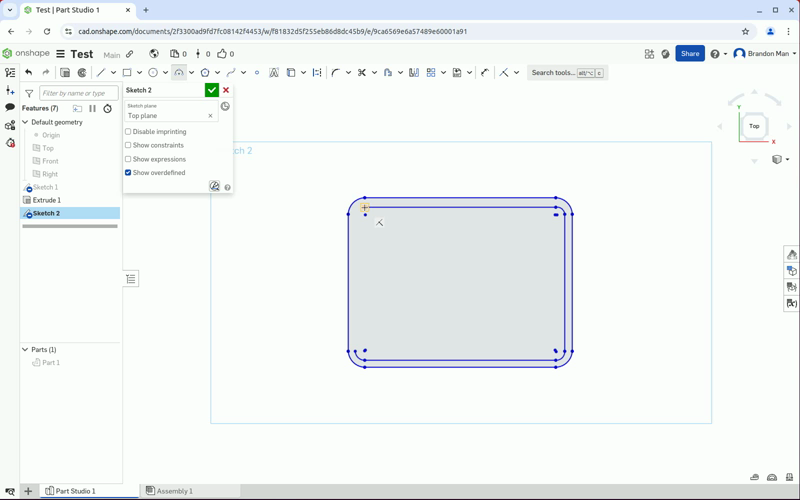
key_down(shift)
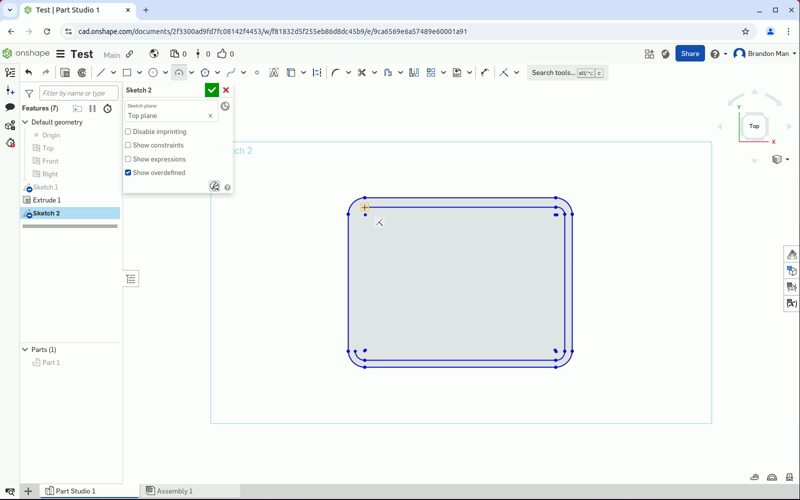
mouse_move(355, 214)
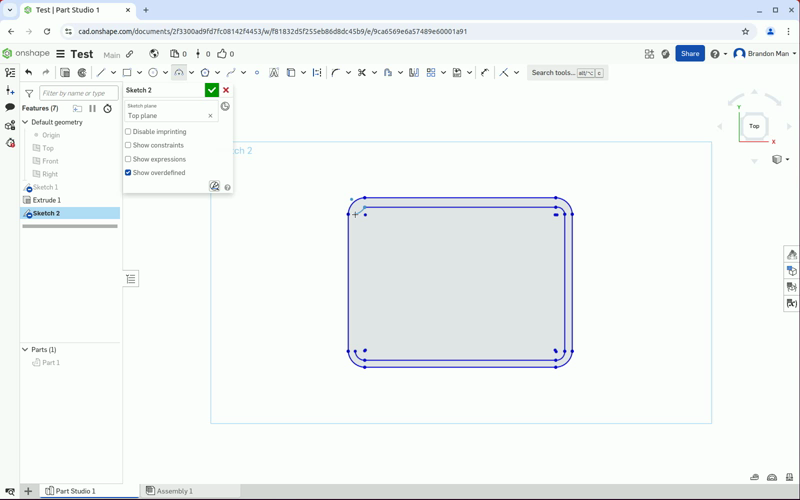
click(355, 214)
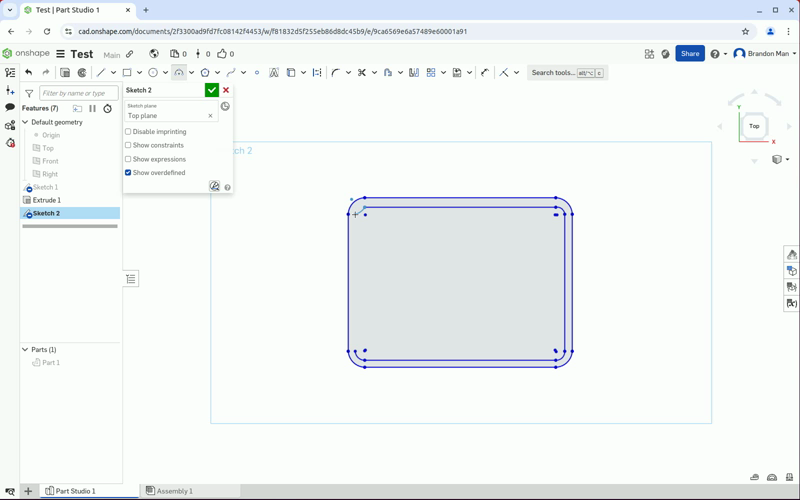
mouse_move(358, 208)
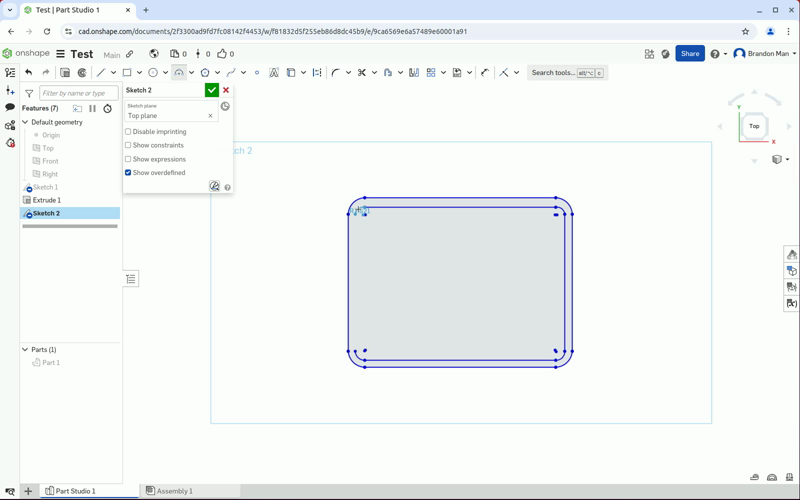
click(358, 208)
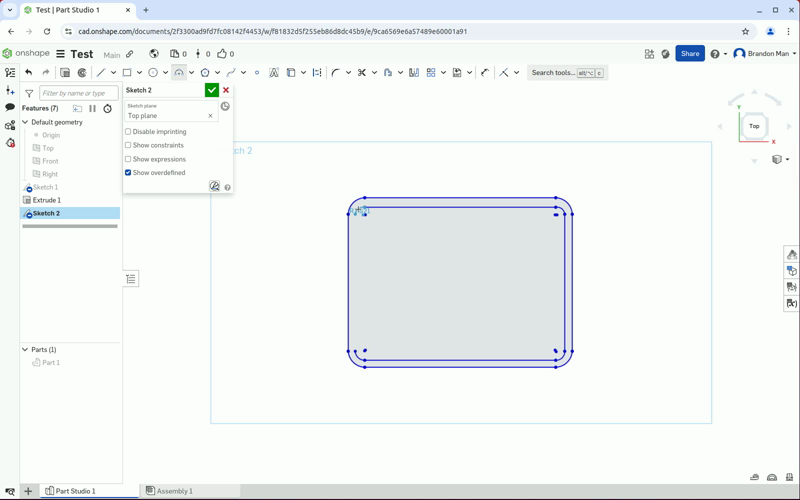
key_up(shift)
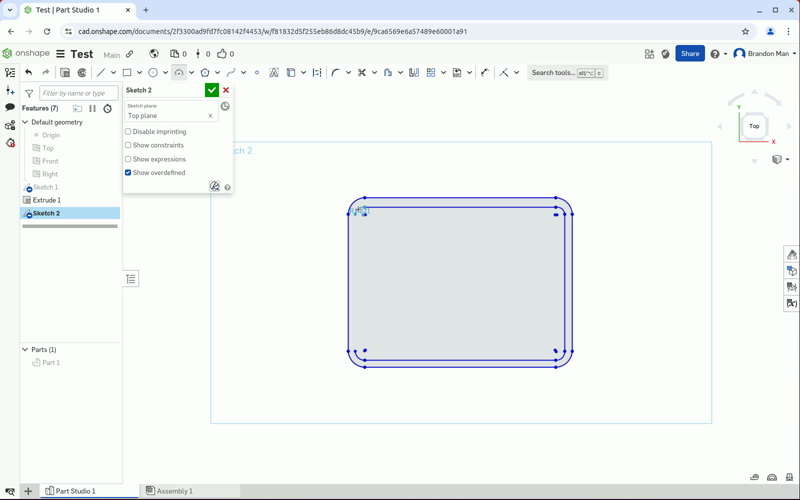
key(esc)
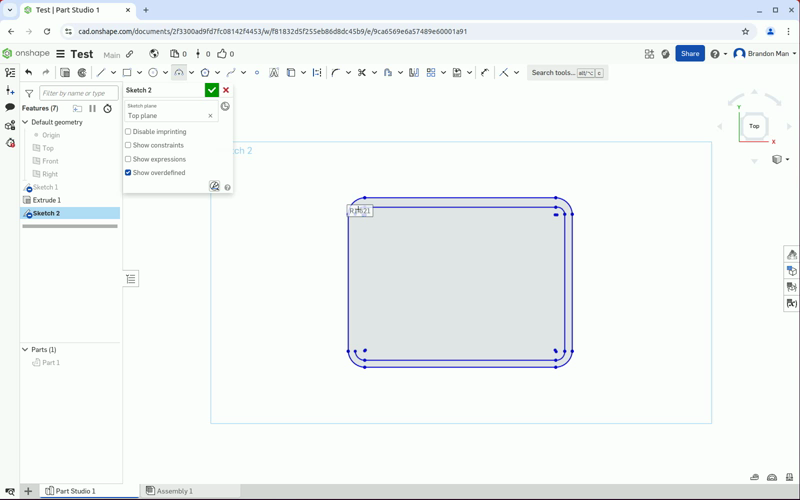
key(l)
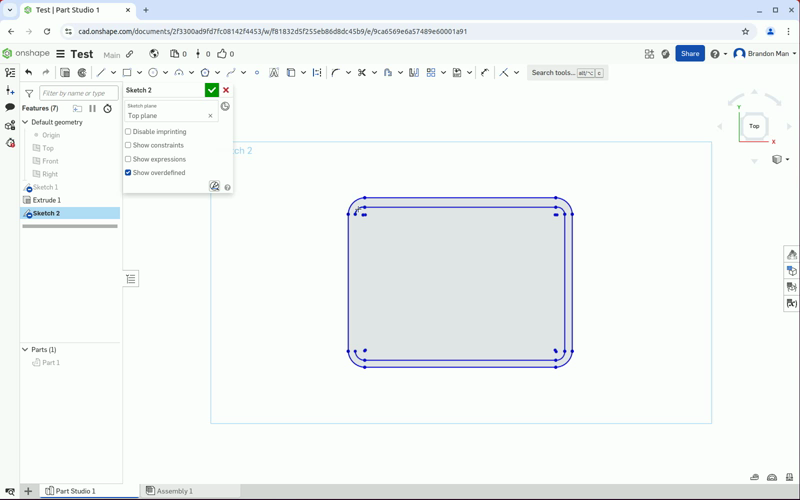
mouse_move(355, 214)
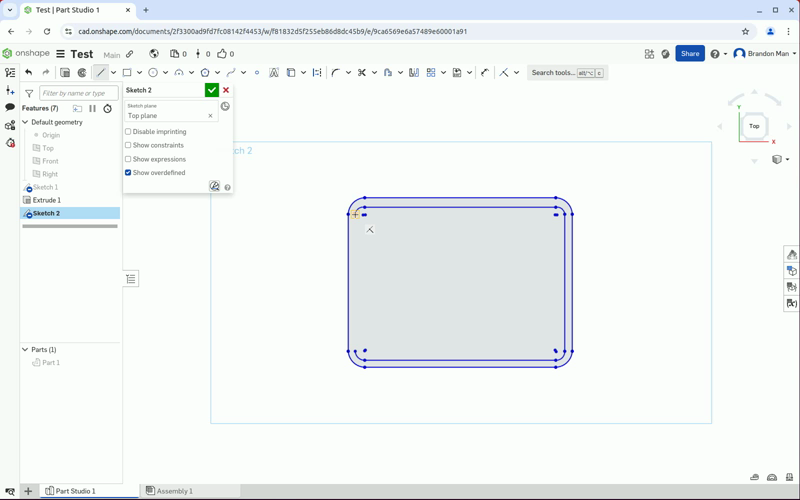
click(355, 214)
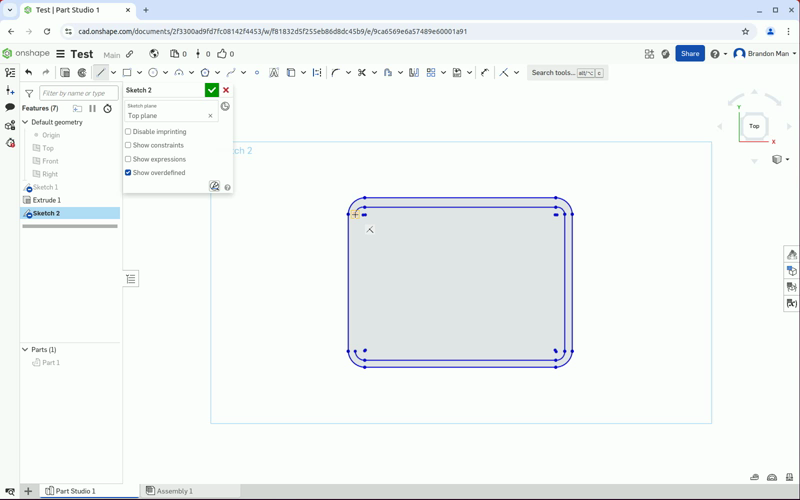
key_down(shift)
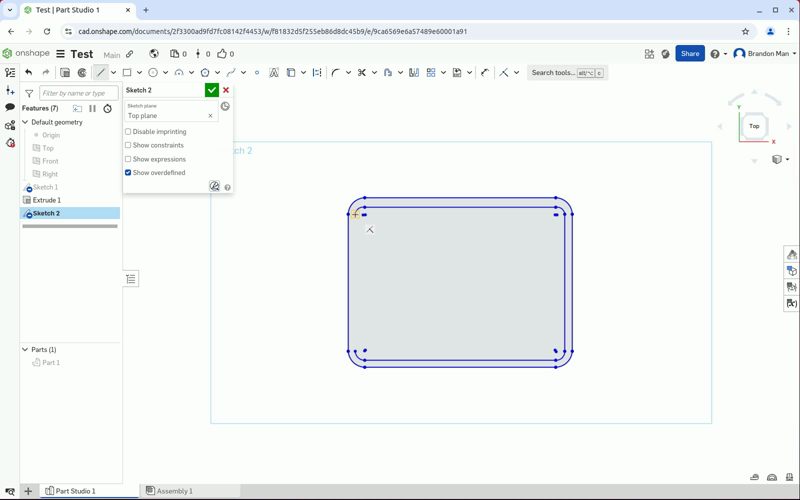
mouse_move(355, 351)
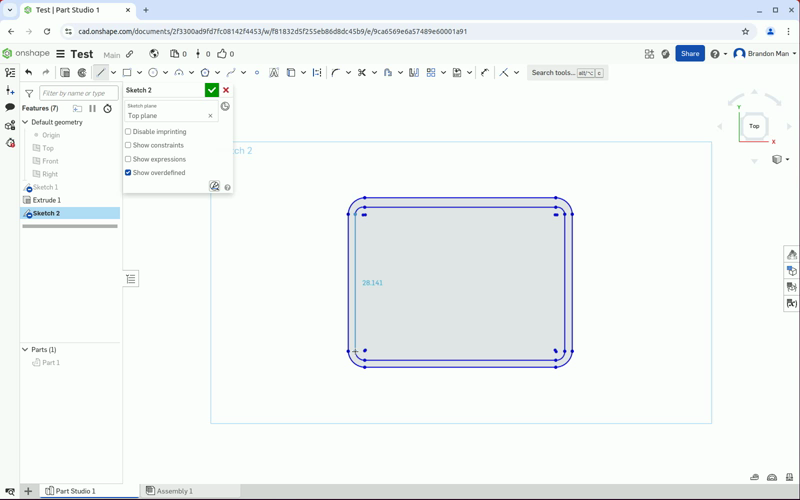
key_up(shift)
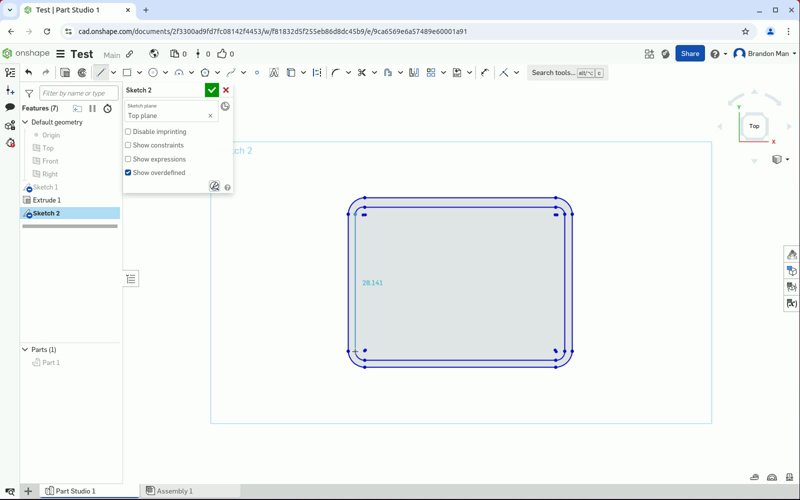
click(355, 351)
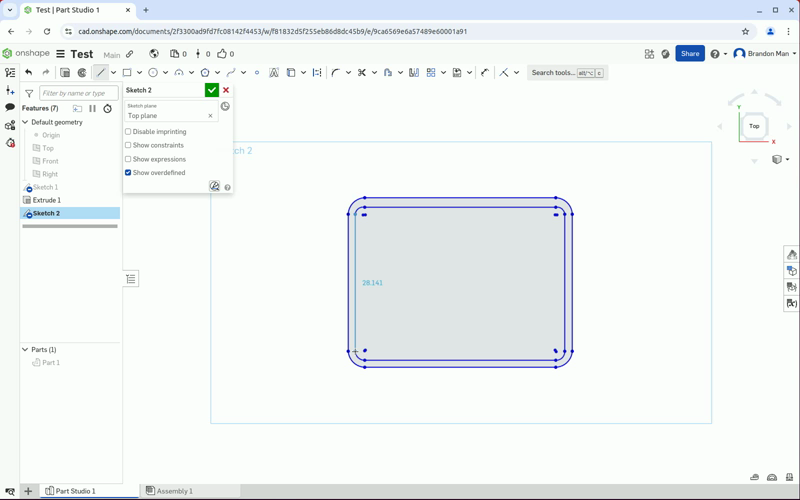
key(esc)
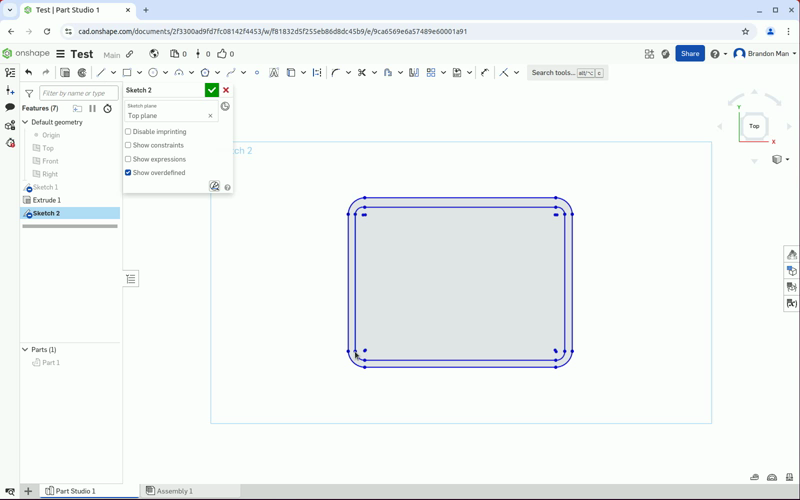
mouse_move(557, 202)
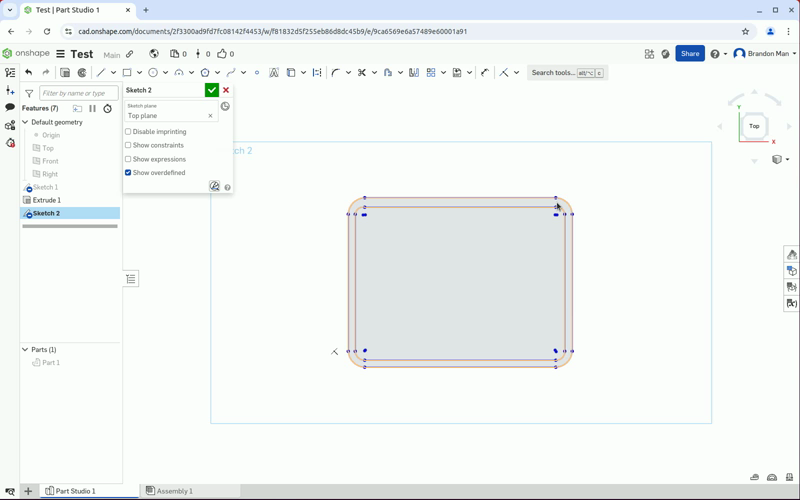
click(557, 202)
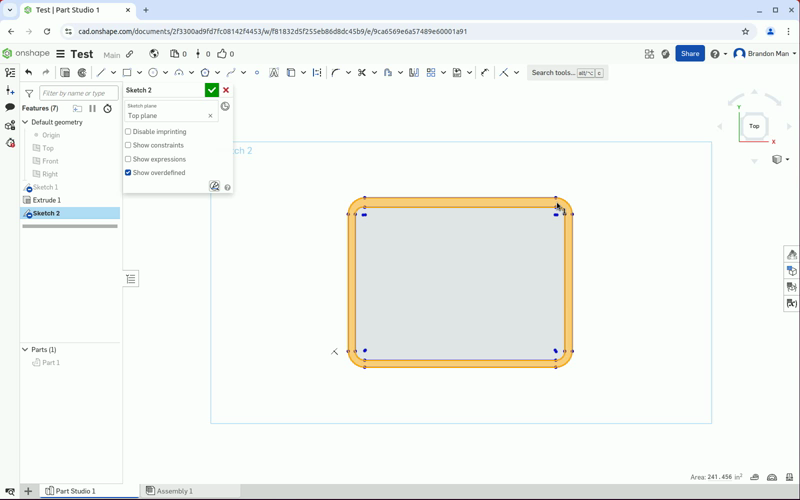
mouse_move(73, 352)
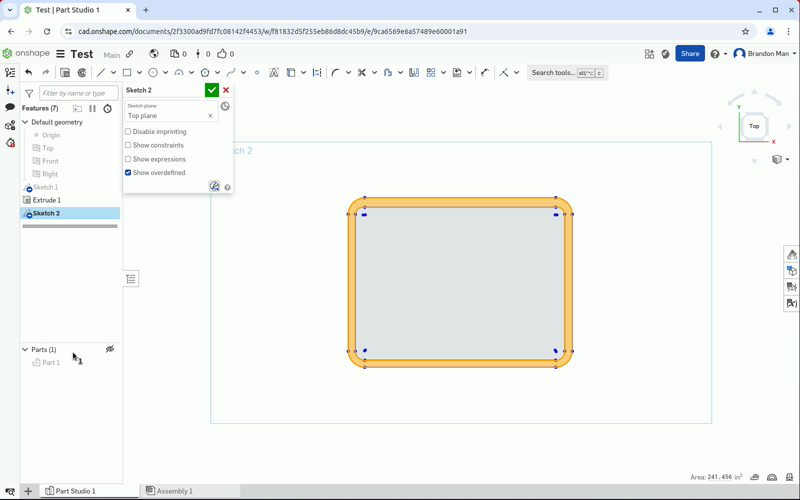
key(shift+y)
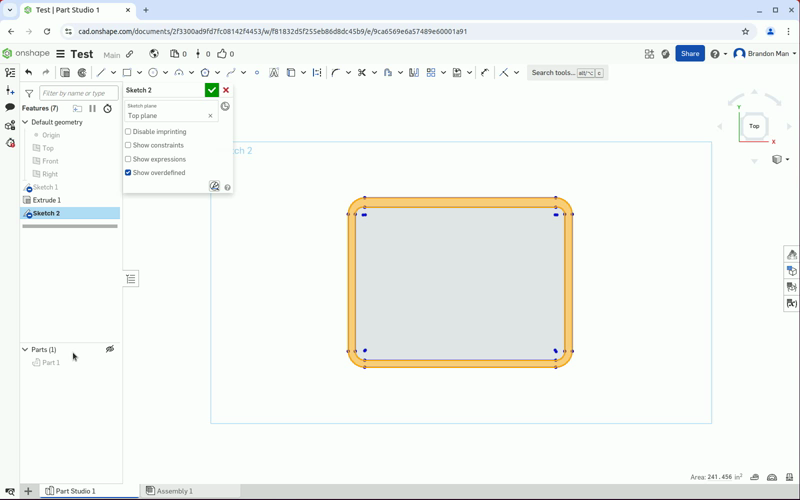
key(shift+e)
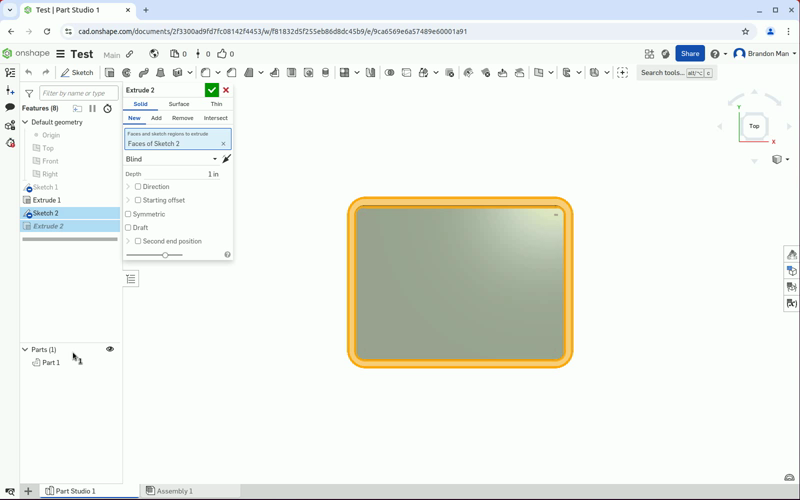
mouse_move(143, 106)
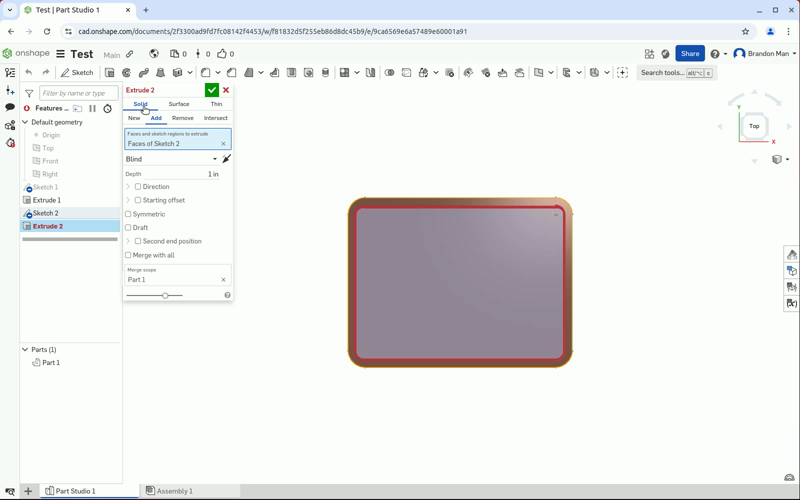
click(143, 106)
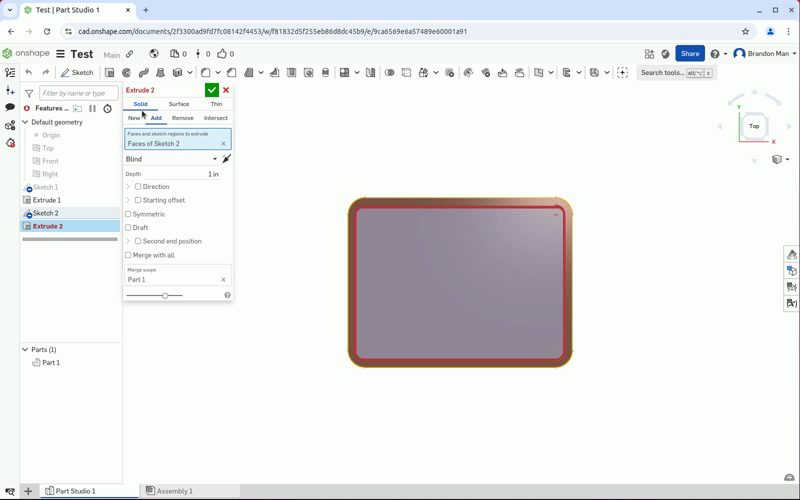
mouse_move(137, 120)
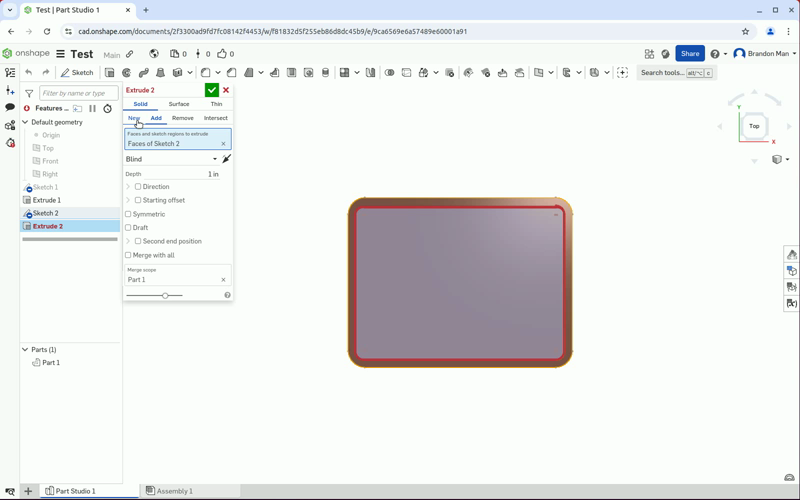
click(137, 120)
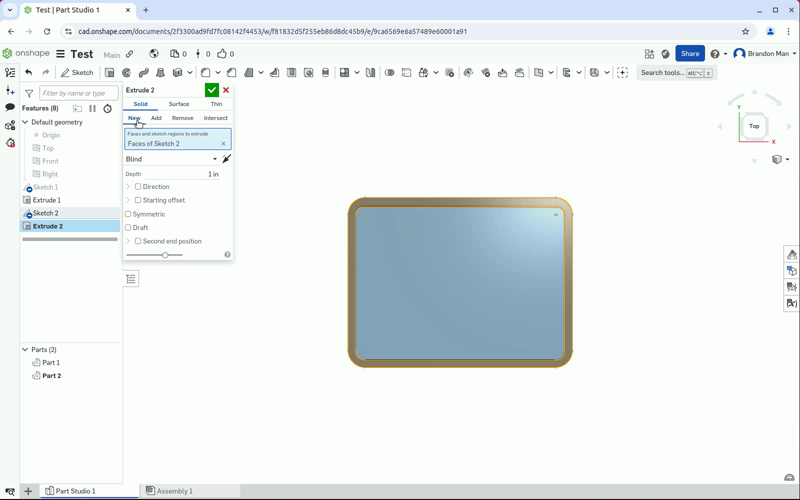
key(tab, 4)
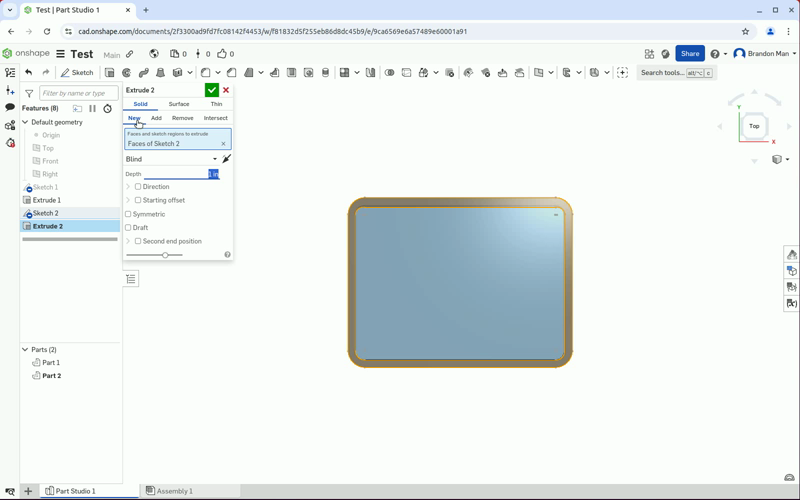
text(-3.851)
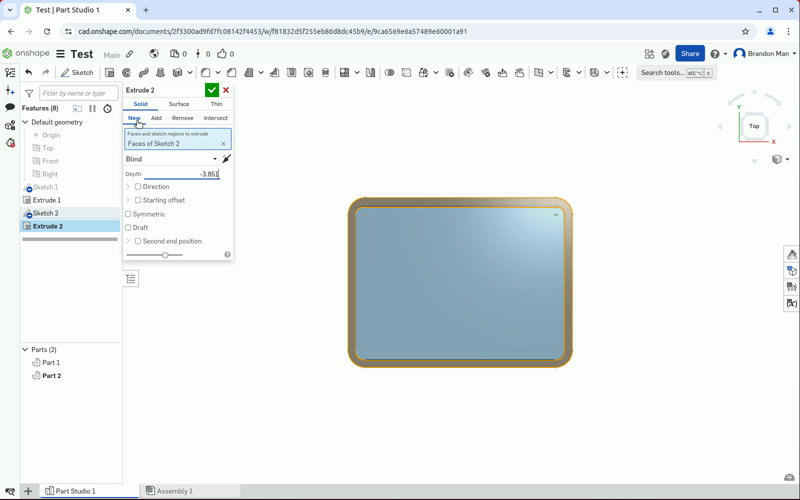
key(enter)
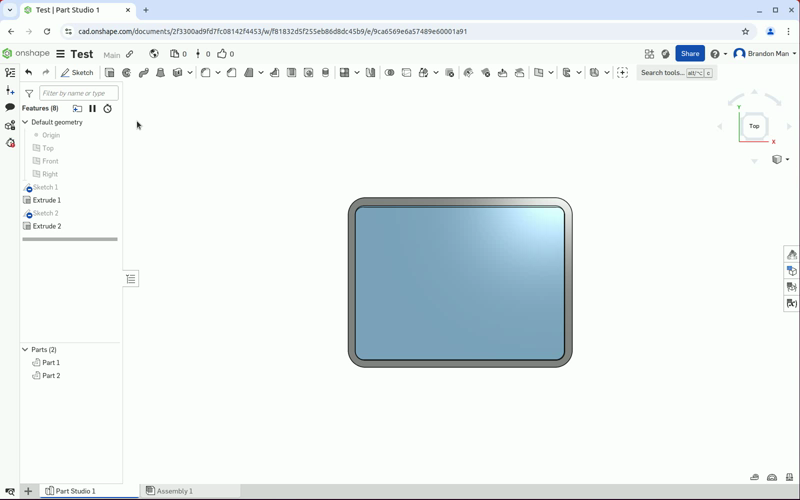
key(shift+h)
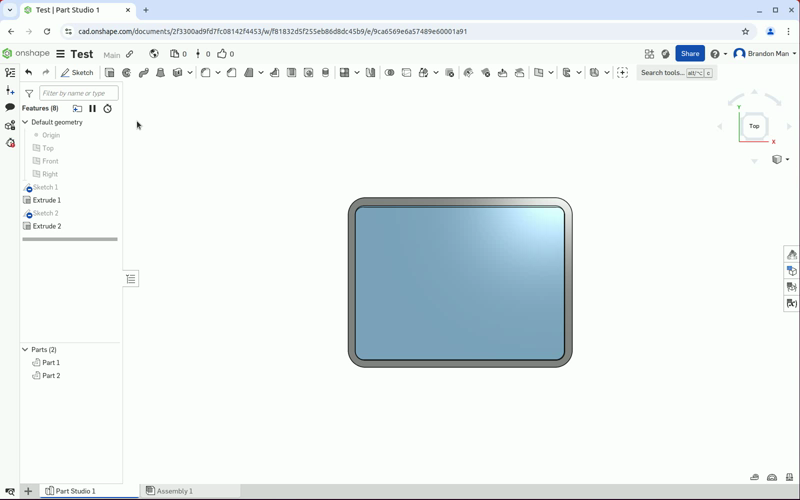
key(shift+h)
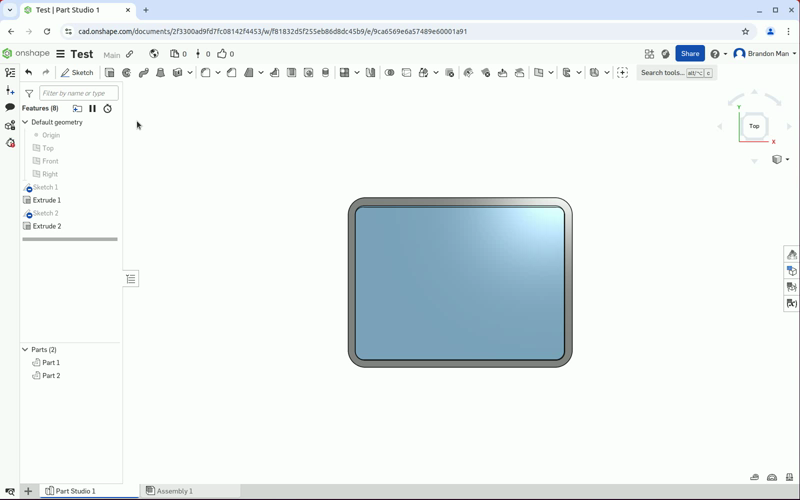
mouse_move(73, 189)
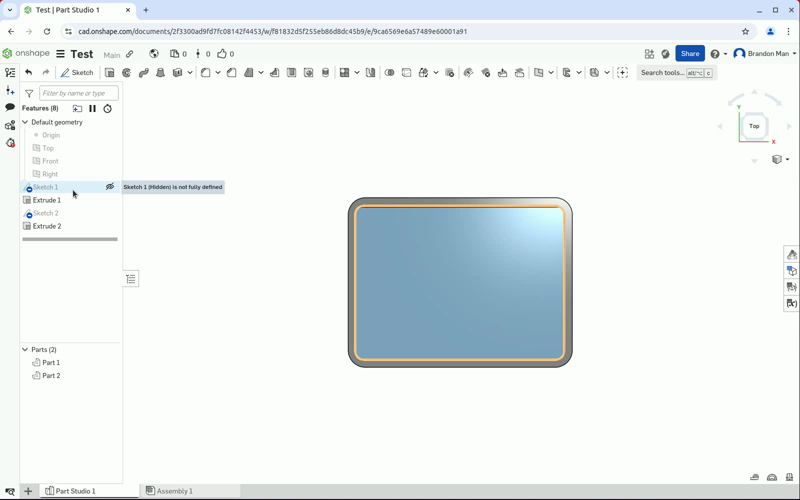
click(73, 189)
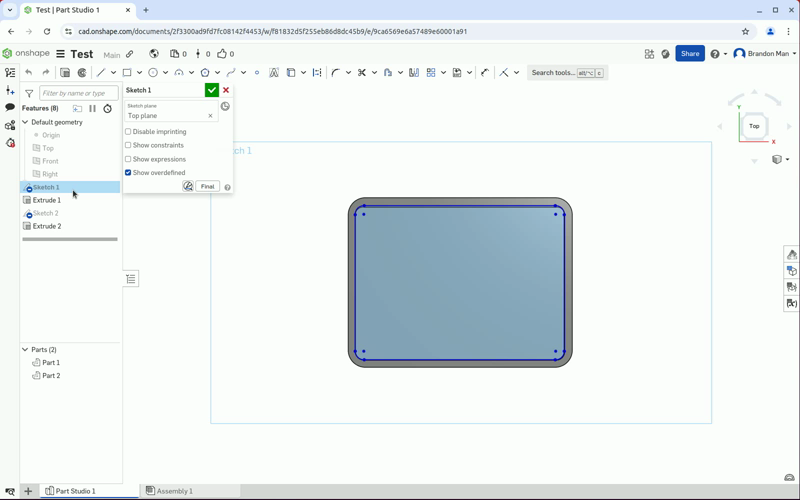
mouse_move(229, 92)
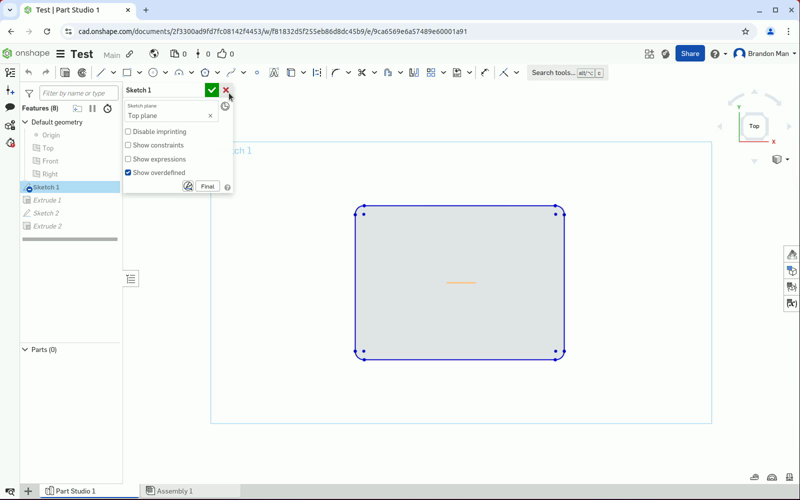
click(229, 92)
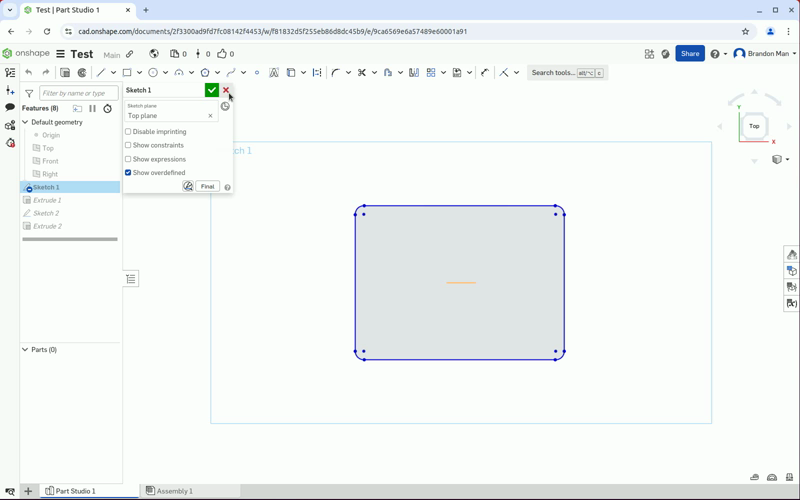
key(shift+s)
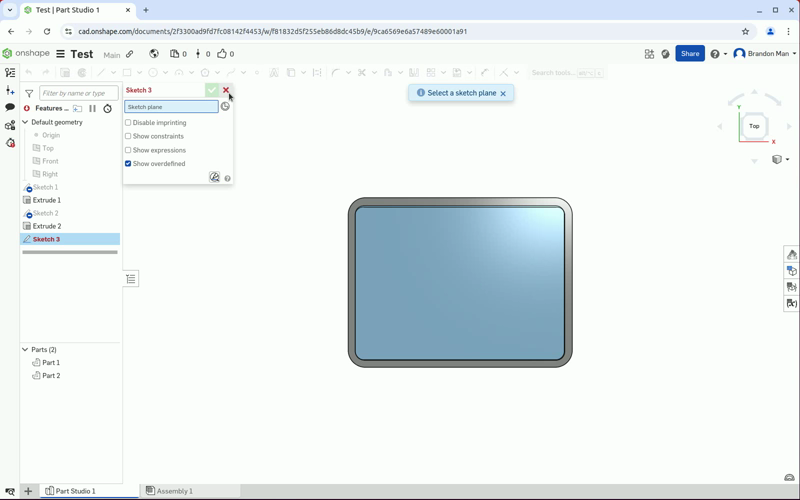
mouse_move(73, 150)
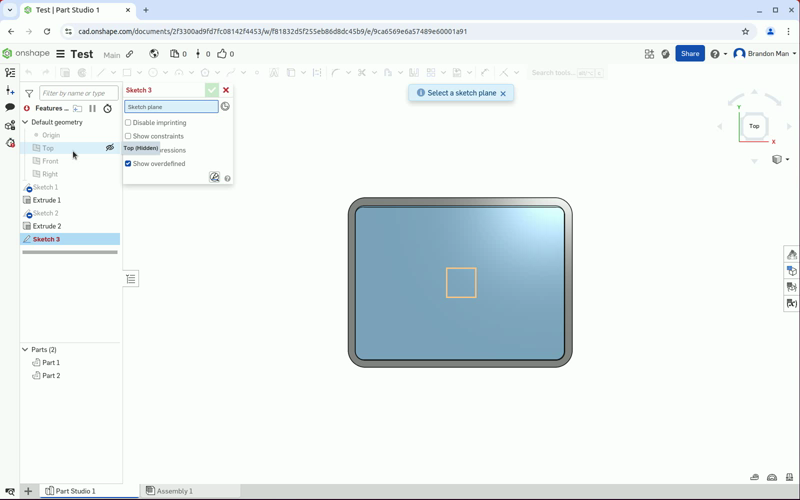
click(73, 150)
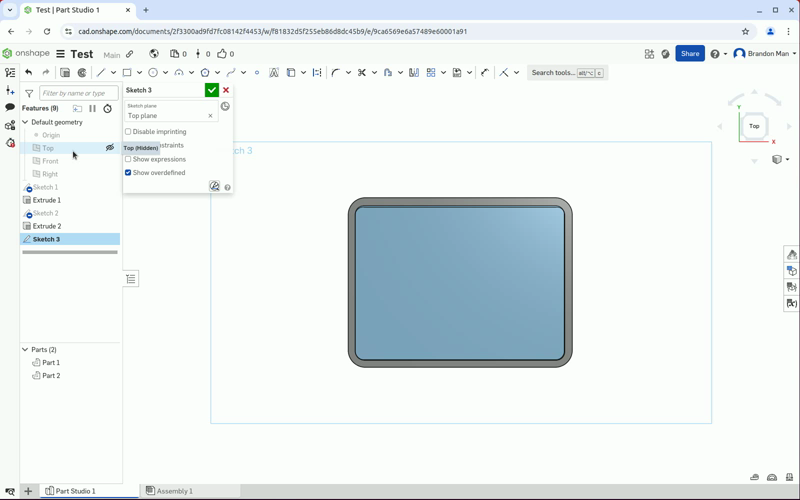
mouse_move(73, 352)
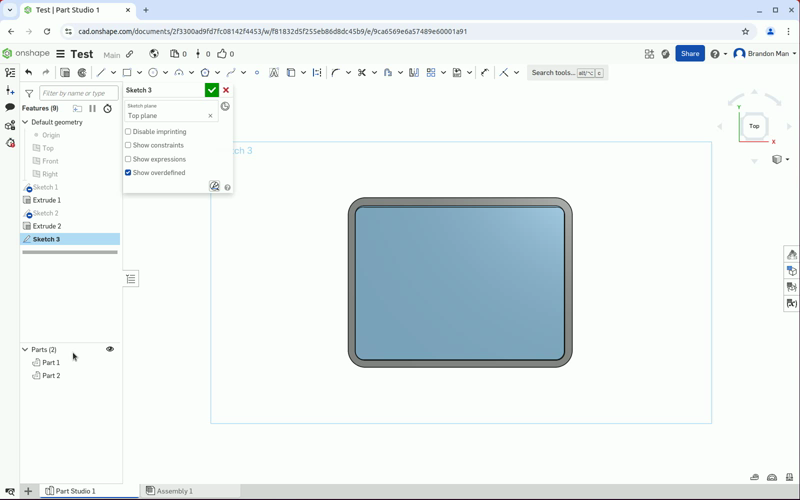
key(y)
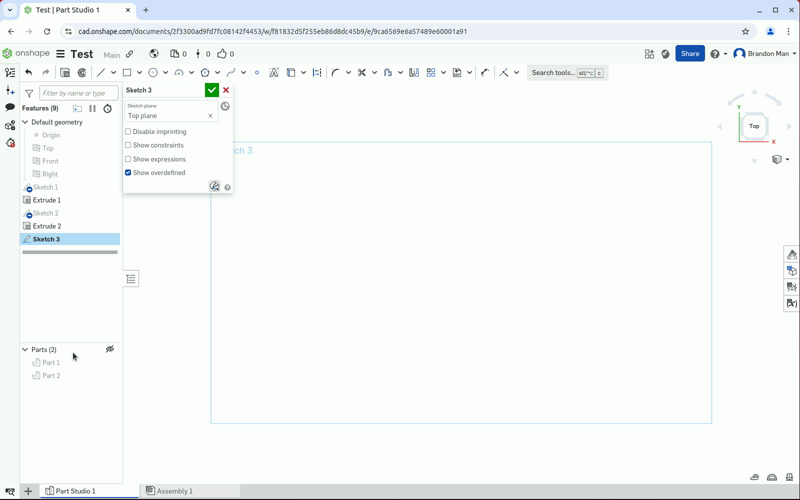
key(a)
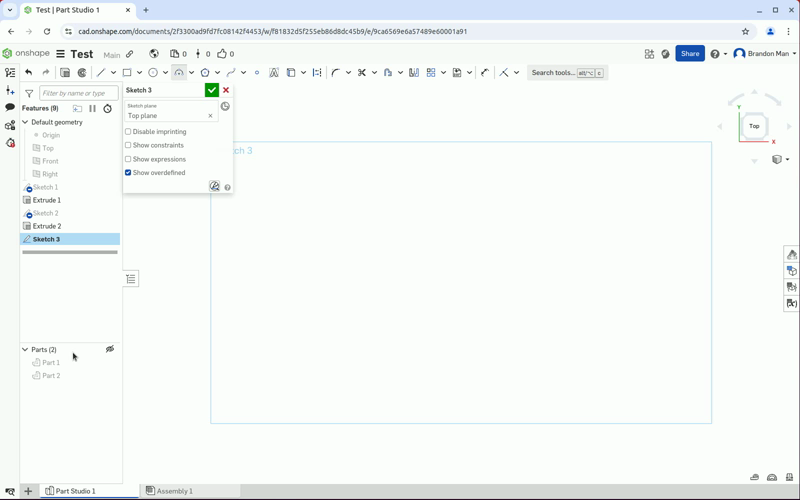
key_down(shift)
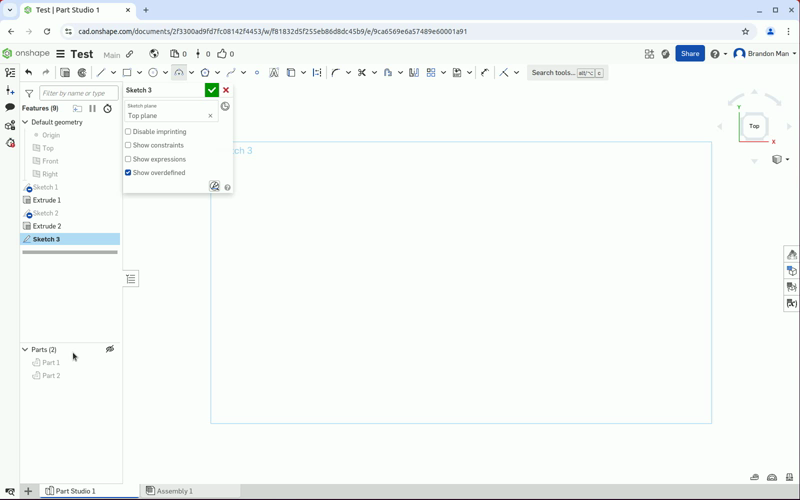
mouse_move(355, 351)
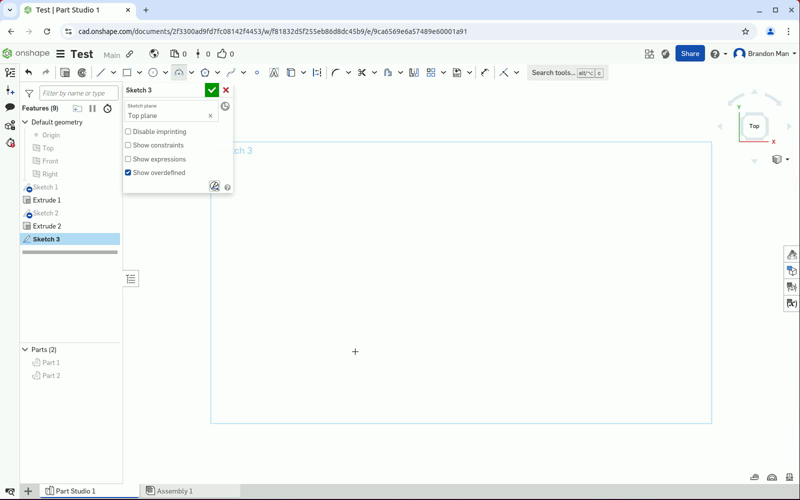
click(355, 351)
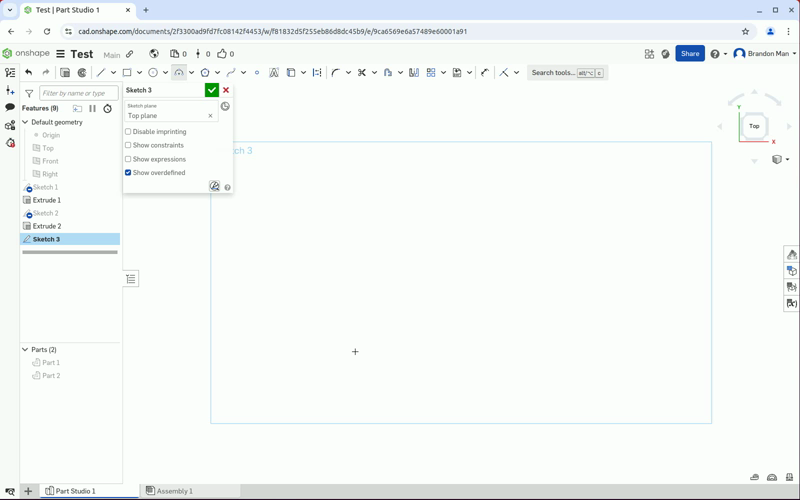
key_up(shift)
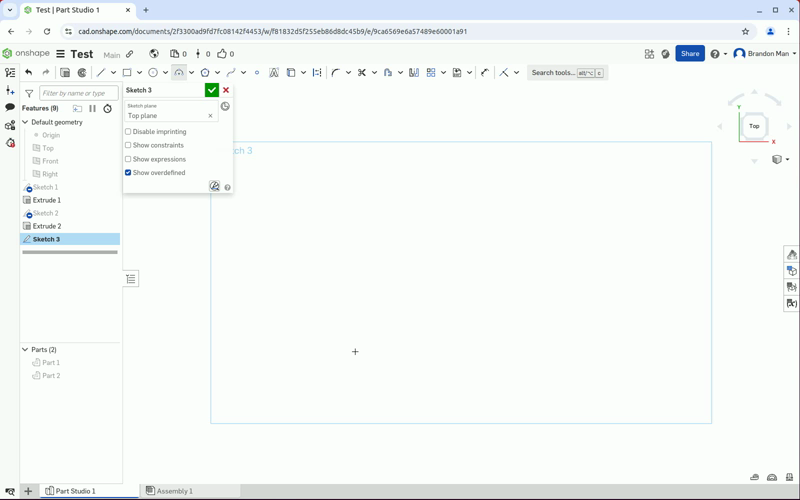
key_down(shift)
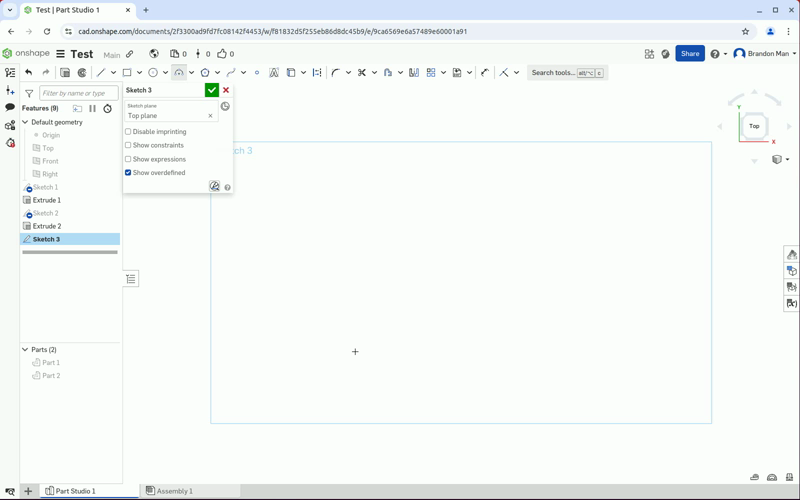
mouse_move(364, 359)
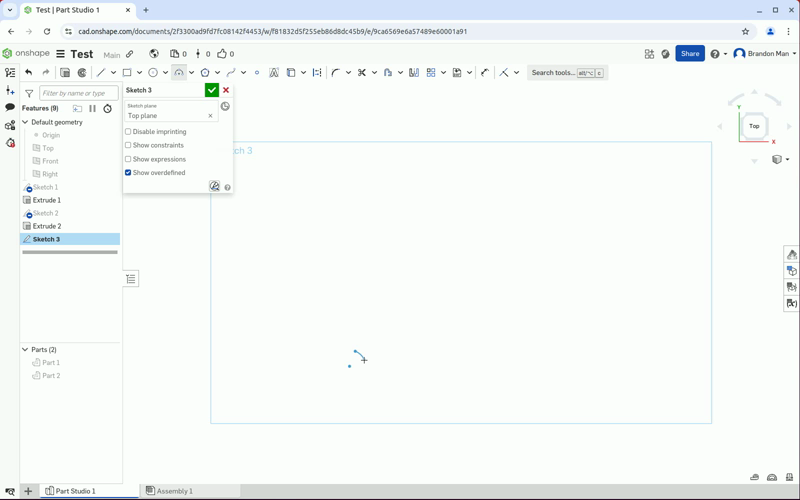
click(364, 359)
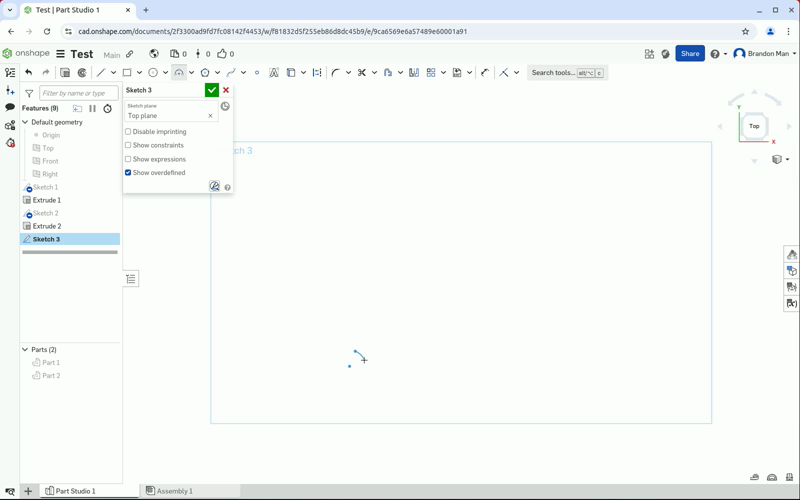
mouse_move(357, 357)
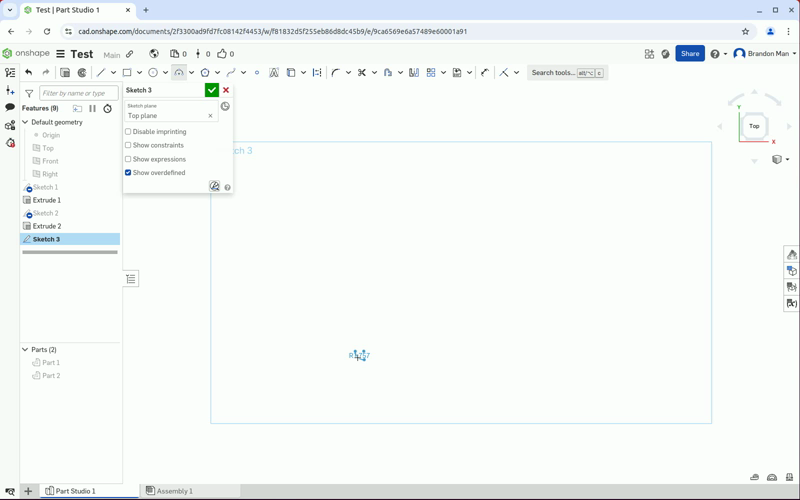
click(357, 357)
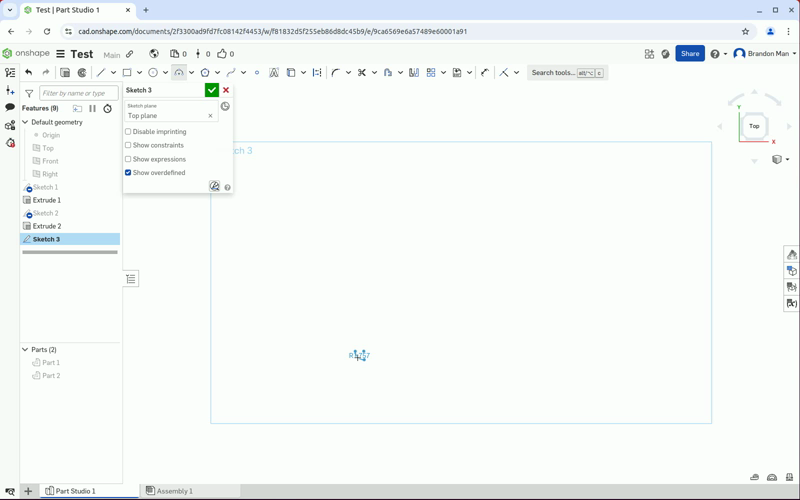
key_up(shift)
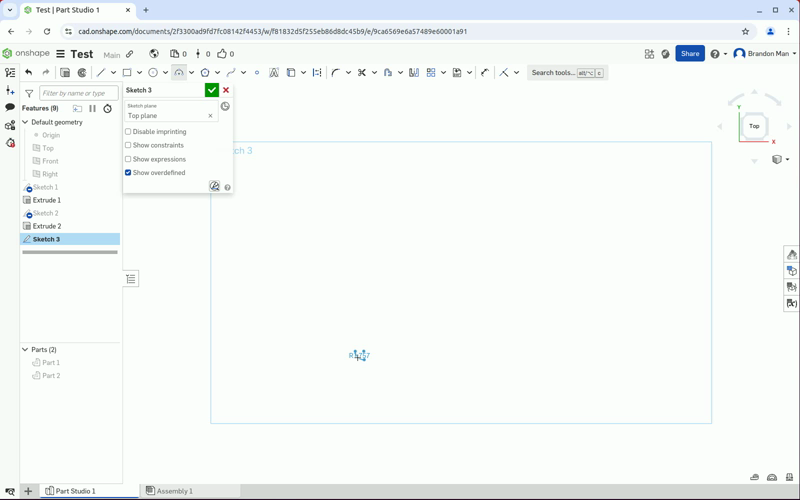
key(esc)
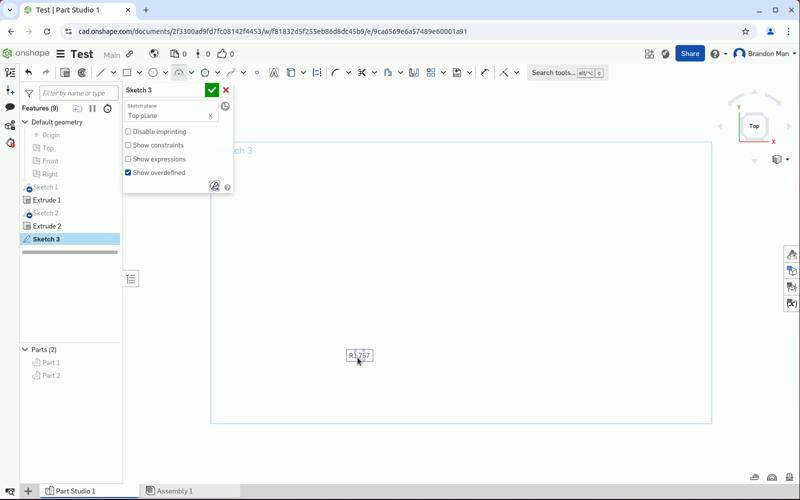
key(l)
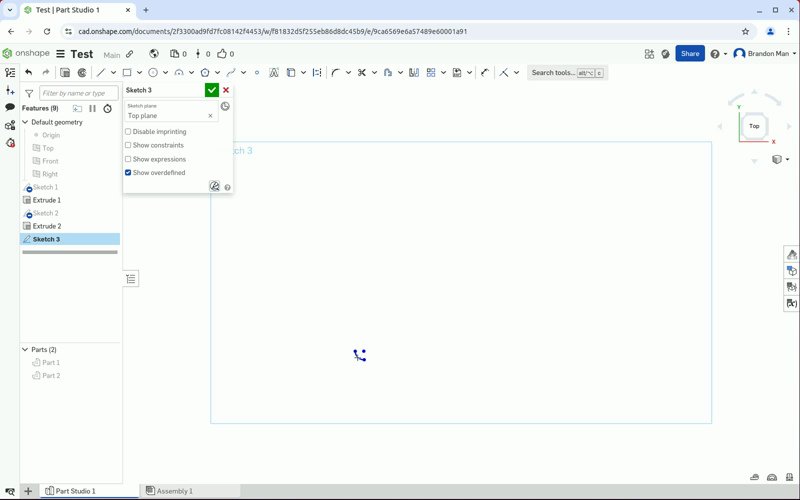
mouse_move(364, 359)
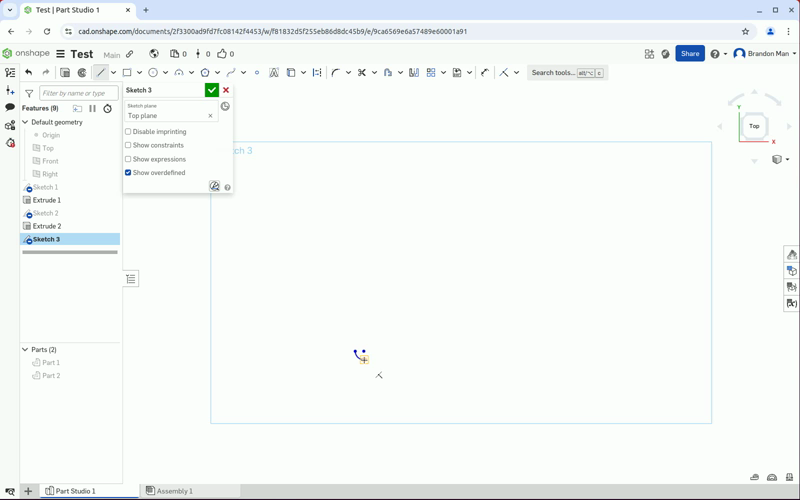
click(364, 359)
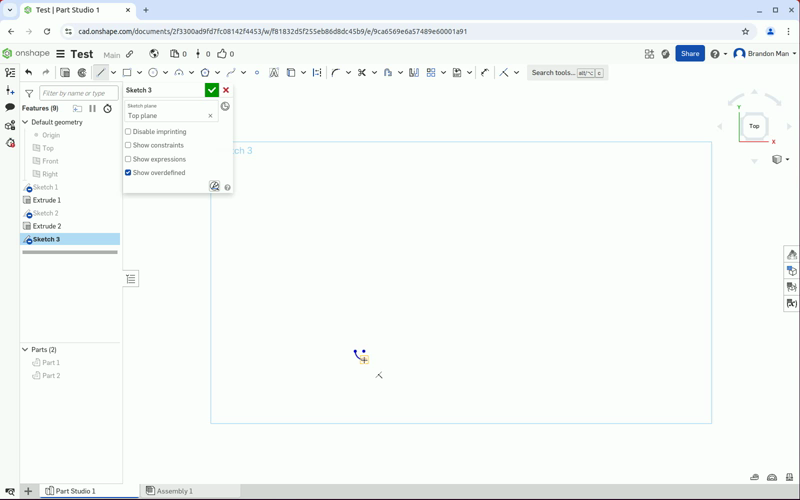
key_down(shift)
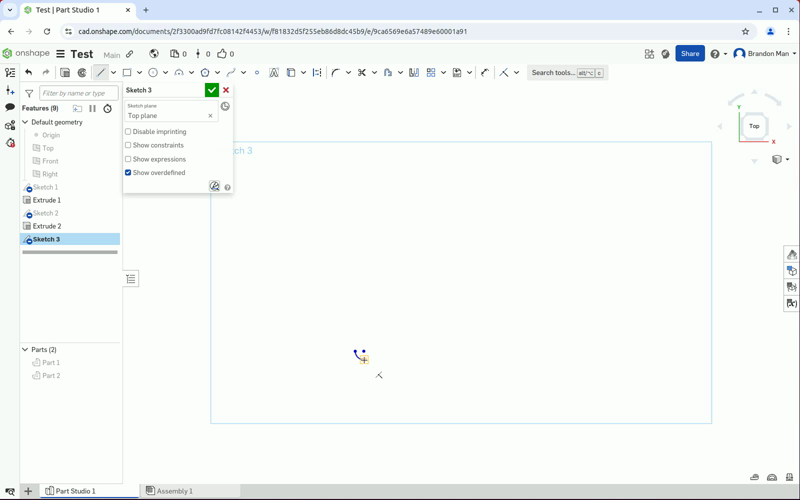
mouse_move(555, 359)
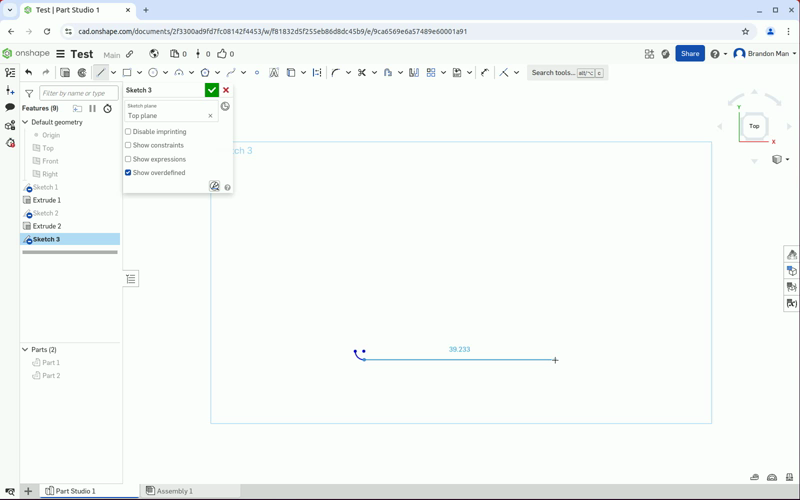
click(555, 359)
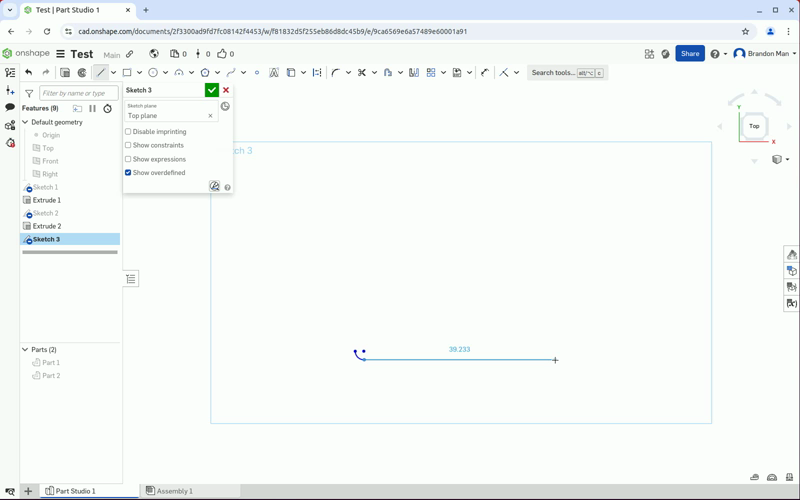
key_up(shift)
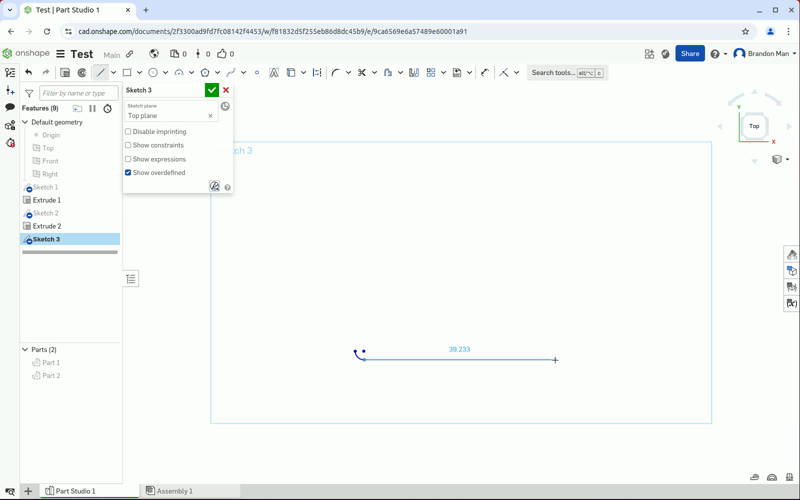
key(esc)
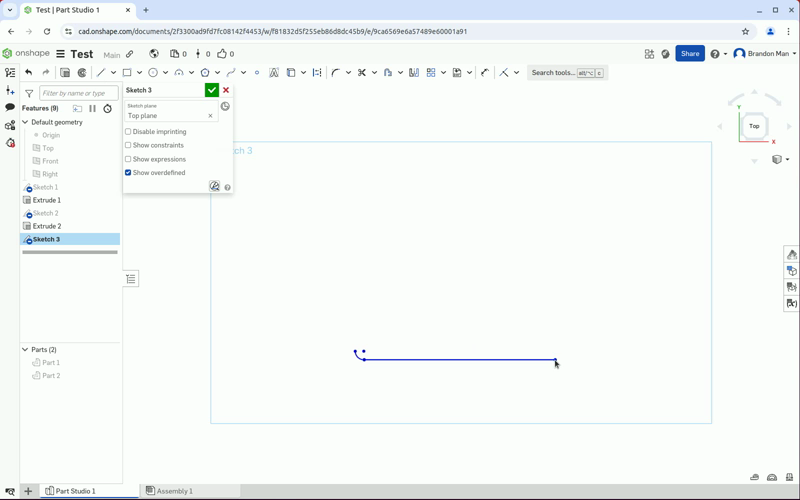
key(a)
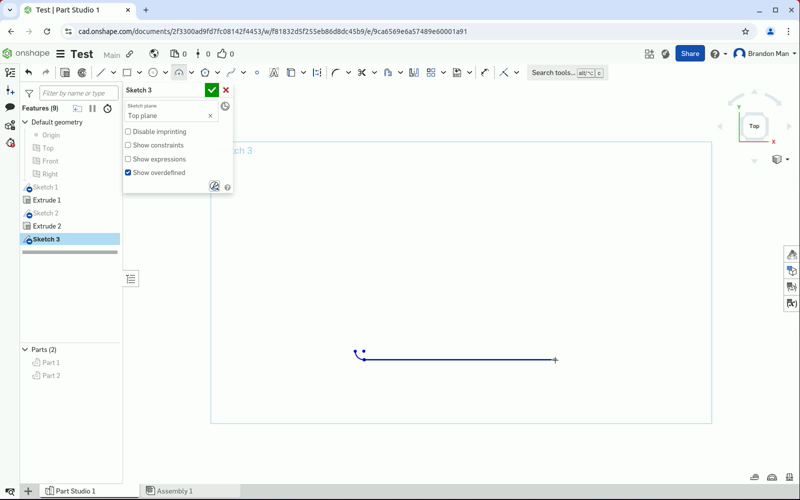
mouse_move(555, 359)
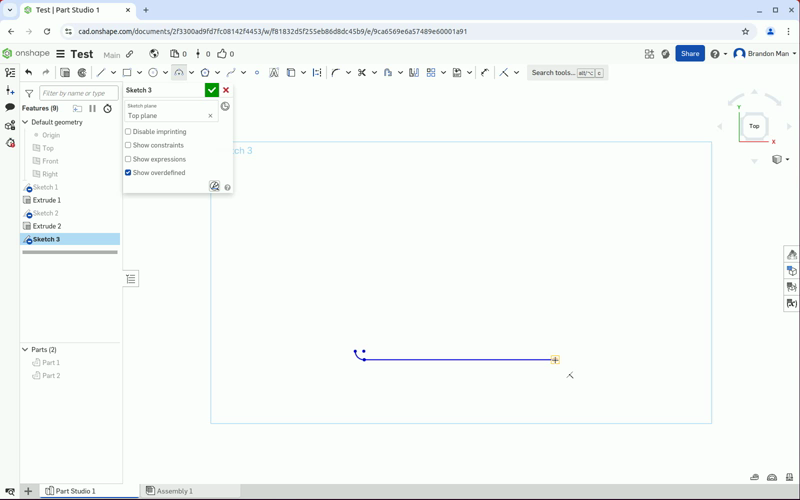
click(555, 359)
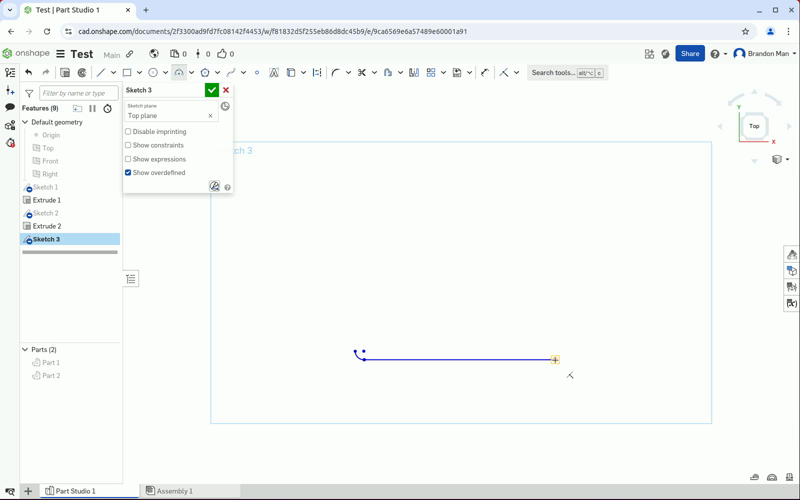
key_down(shift)
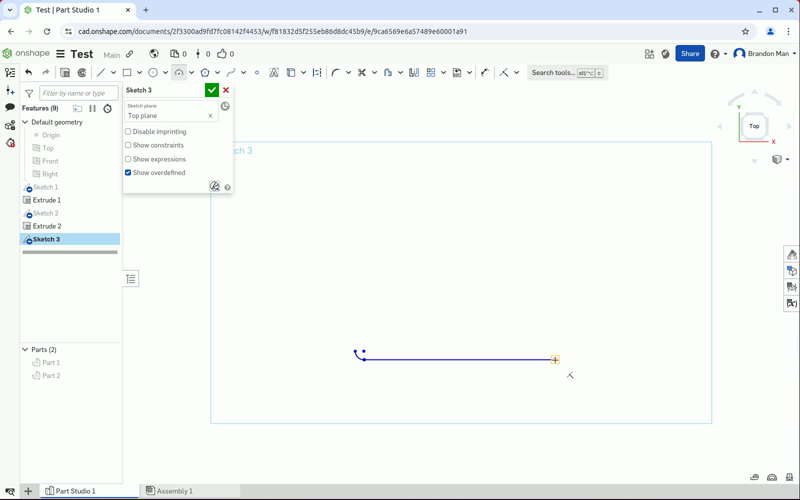
mouse_move(564, 351)
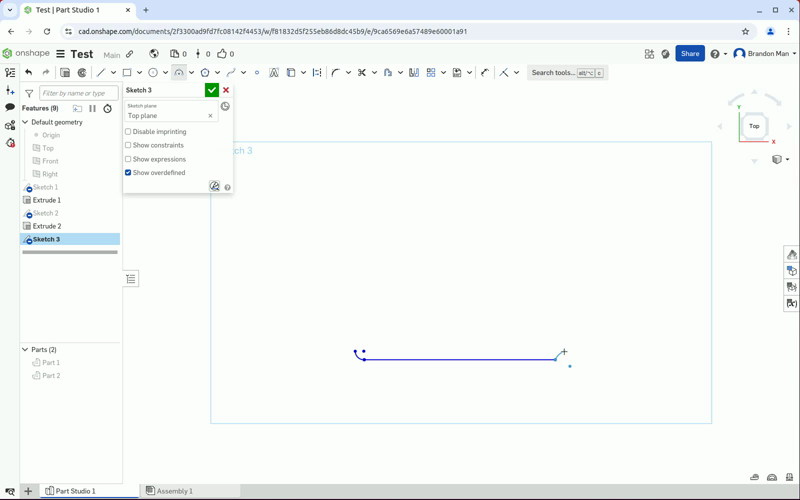
click(564, 351)
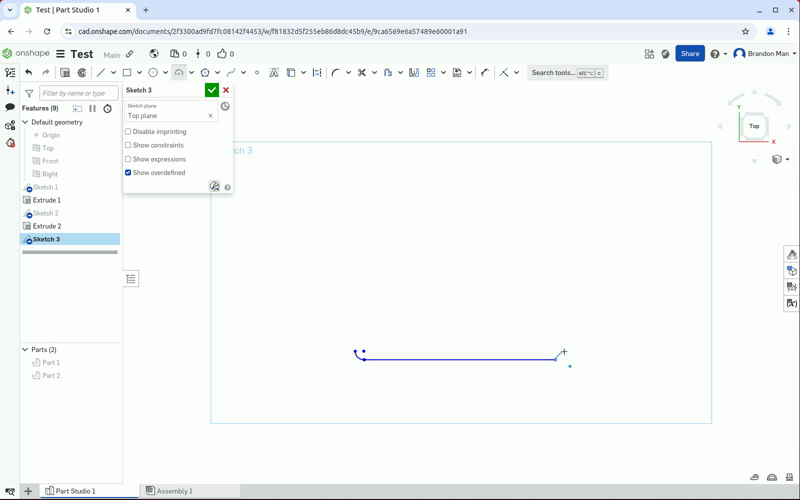
mouse_move(561, 357)
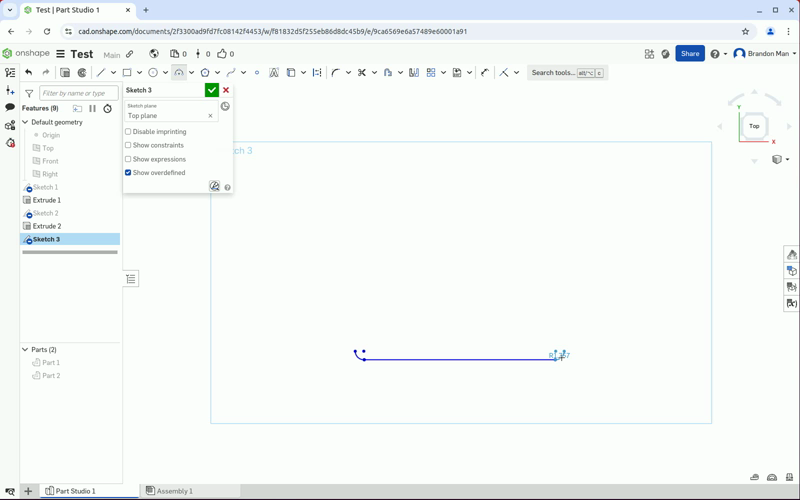
click(561, 357)
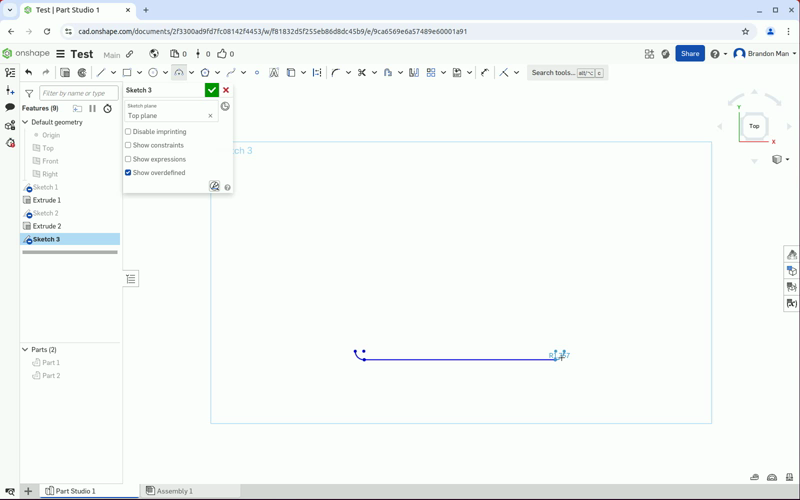
key_up(shift)
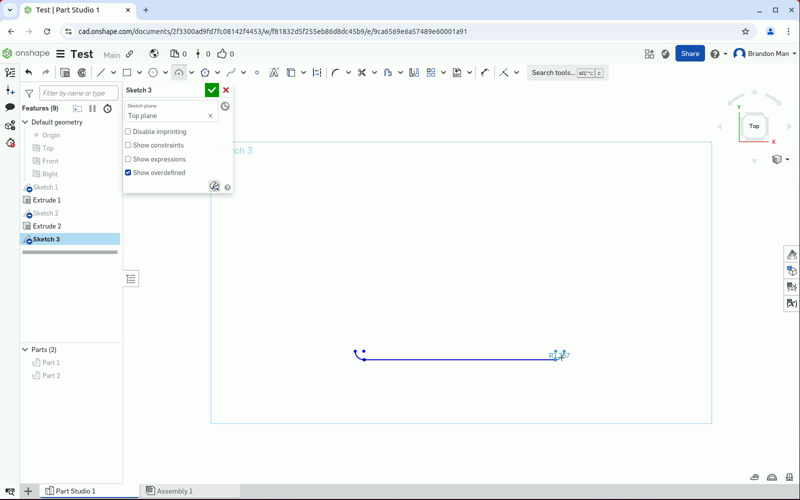
key(esc)
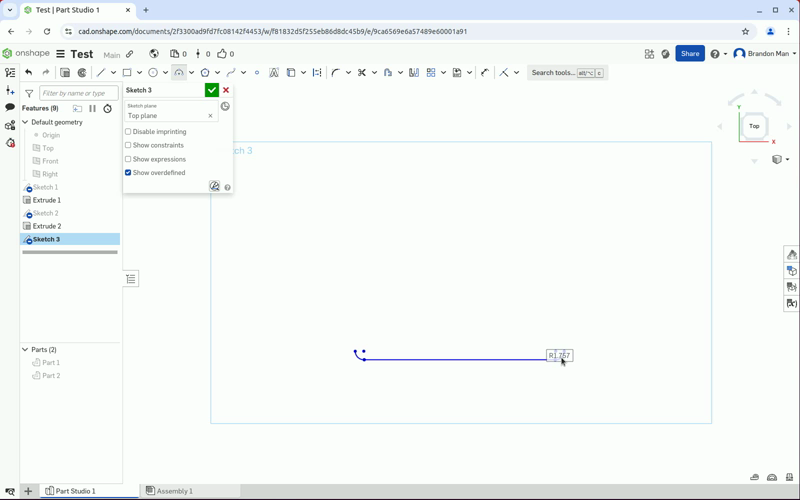
key(l)
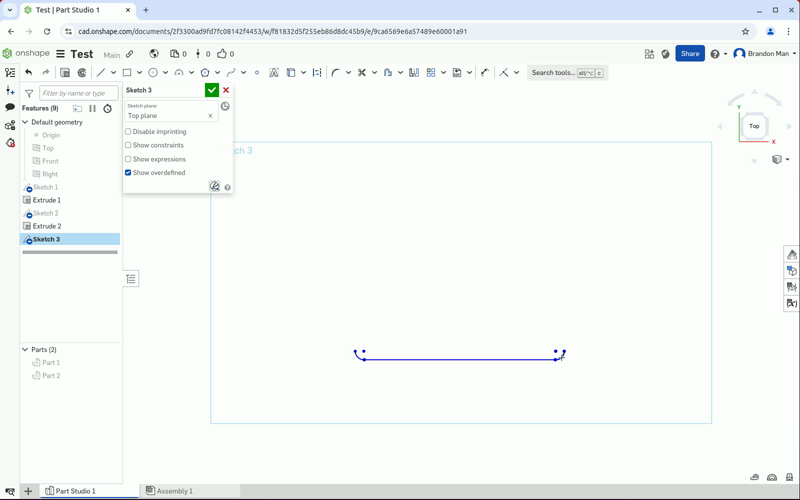
mouse_move(564, 351)
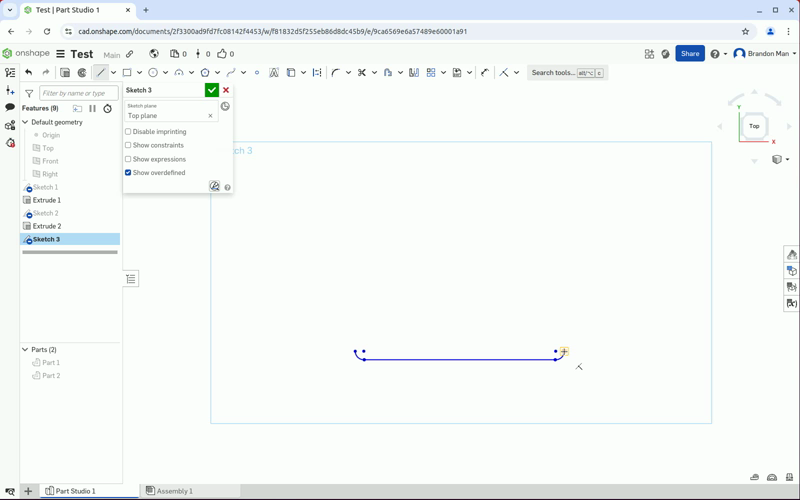
click(564, 351)
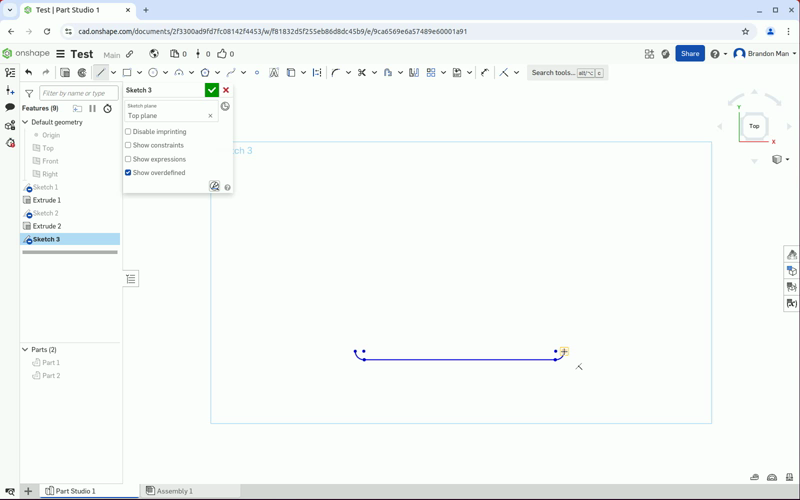
key_down(shift)
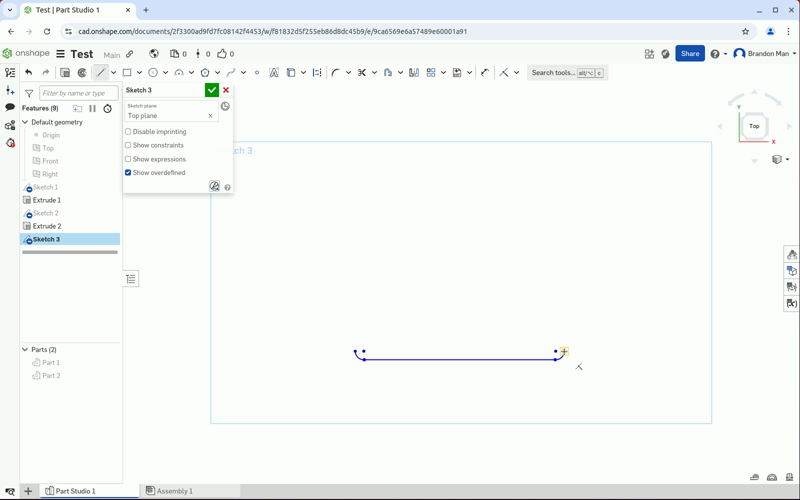
mouse_move(564, 214)
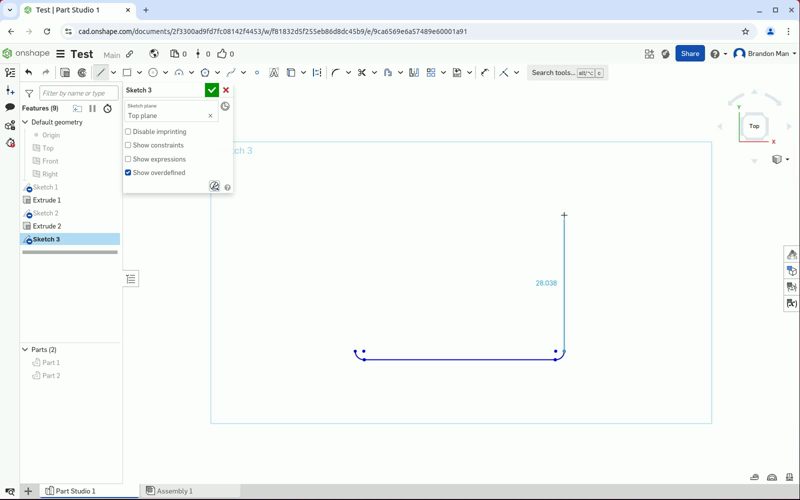
click(564, 214)
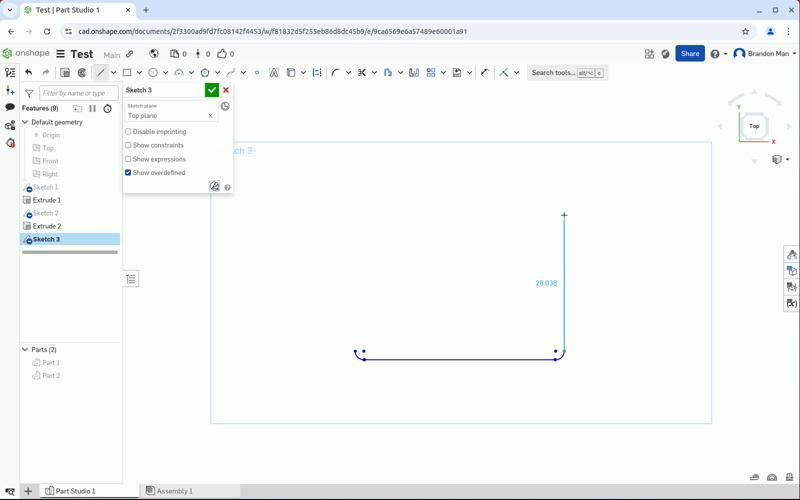
key_up(shift)
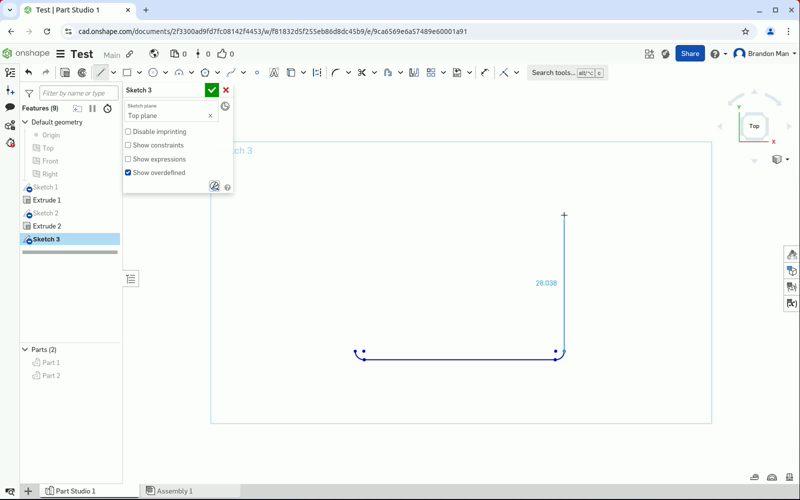
key(esc)
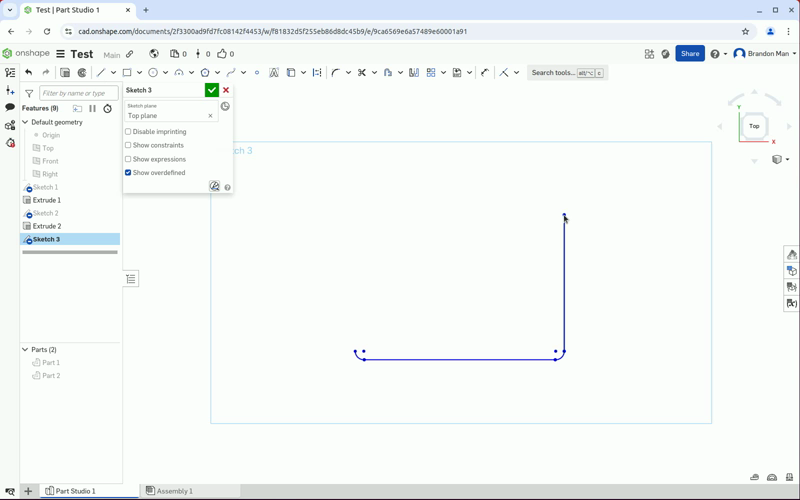
key(a)
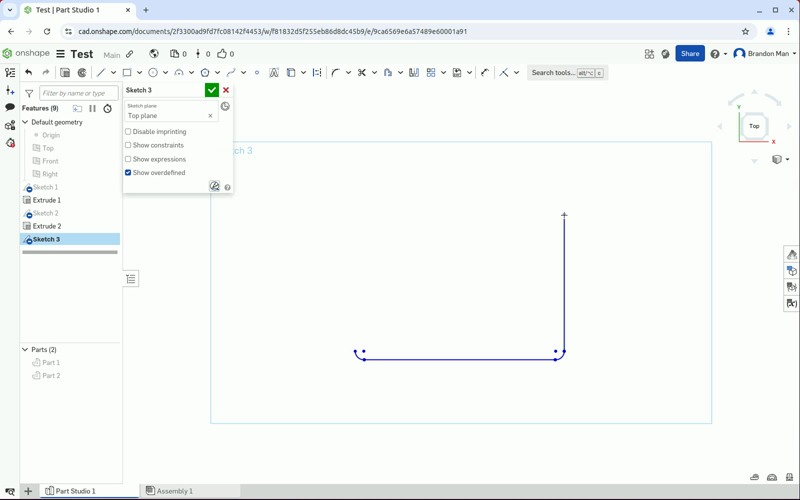
mouse_move(564, 214)
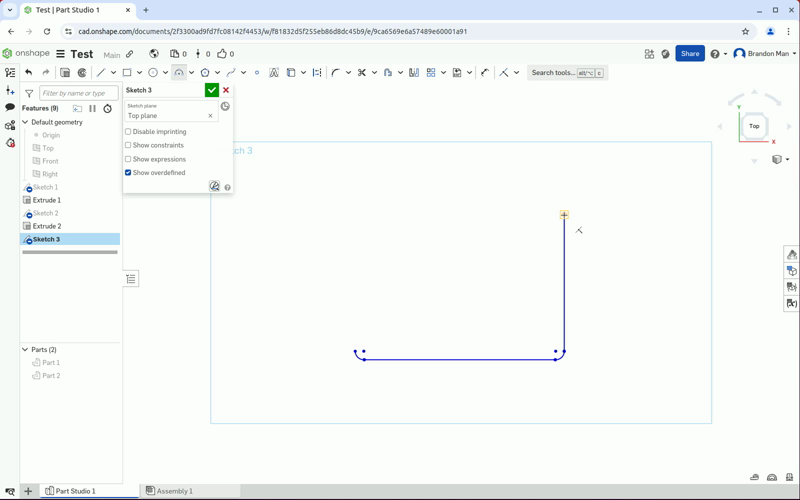
click(564, 214)
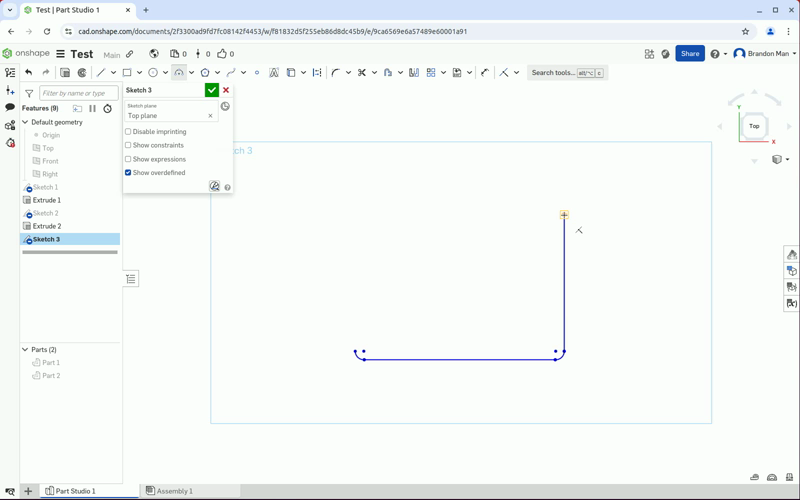
key_down(shift)
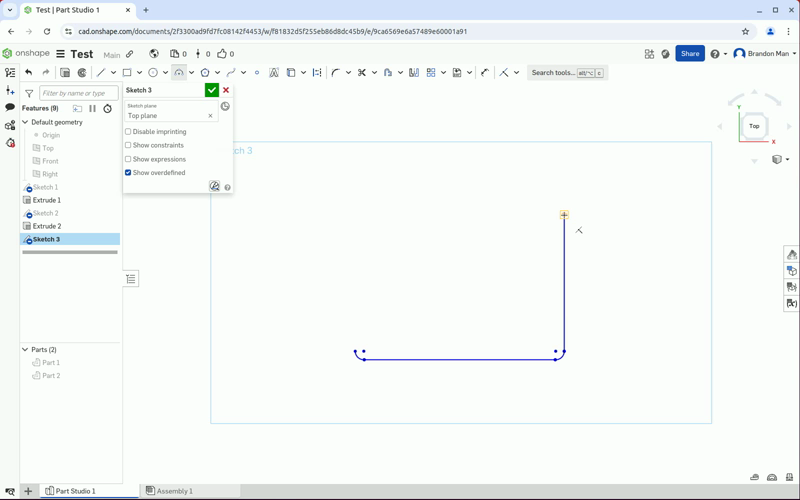
mouse_move(555, 205)
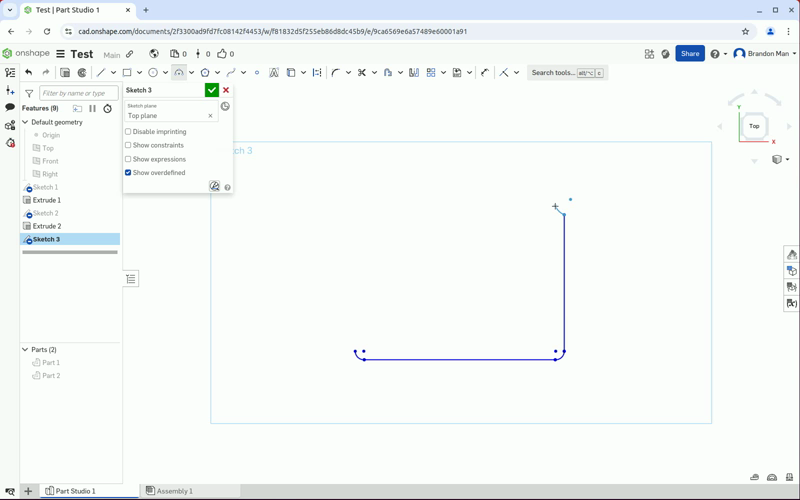
click(555, 205)
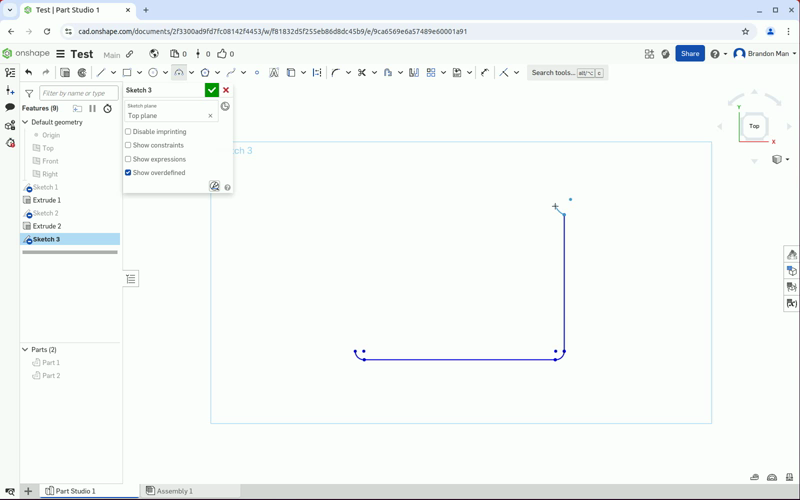
mouse_move(561, 208)
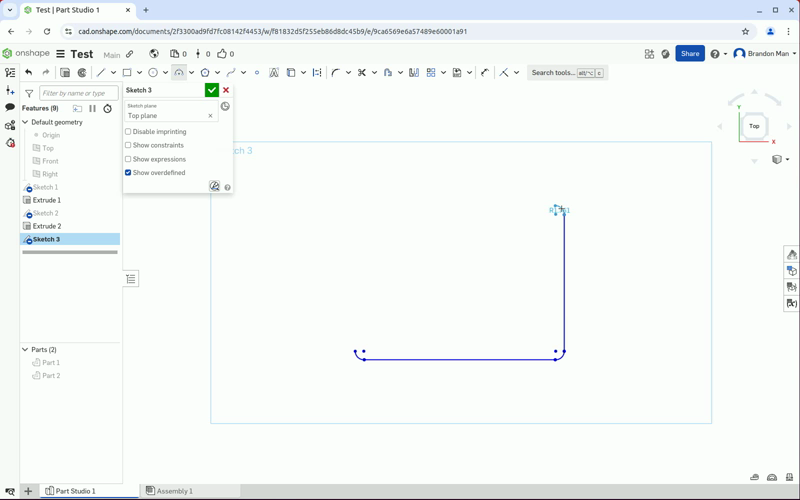
click(561, 208)
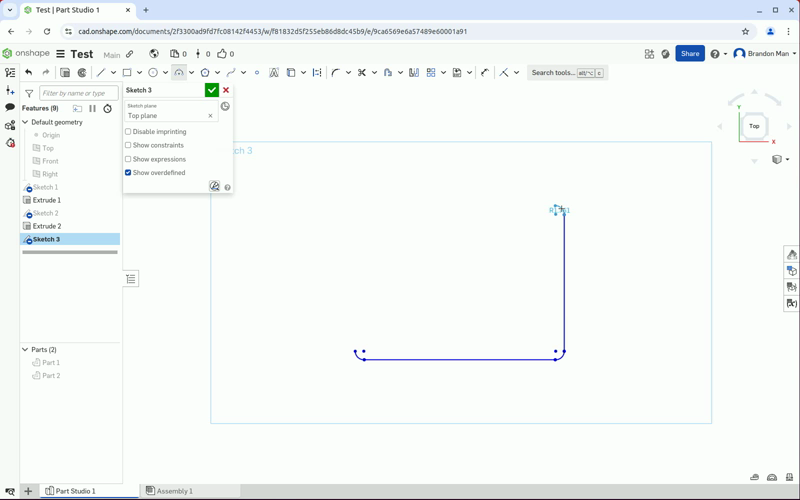
key_up(shift)
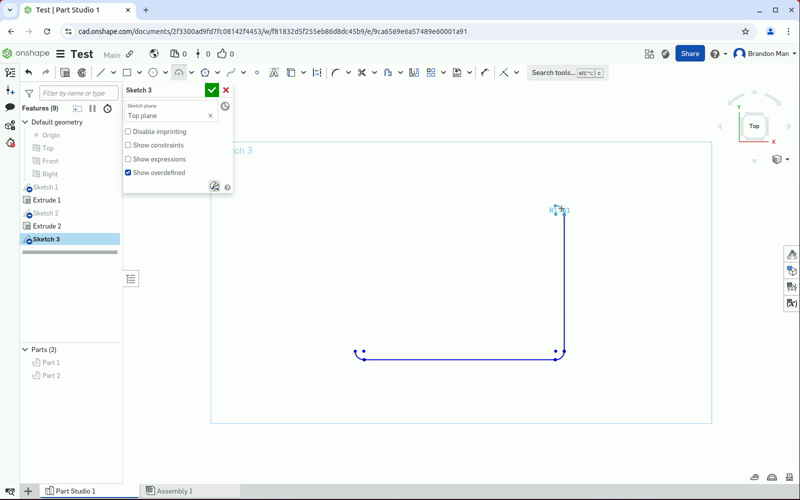
key(esc)
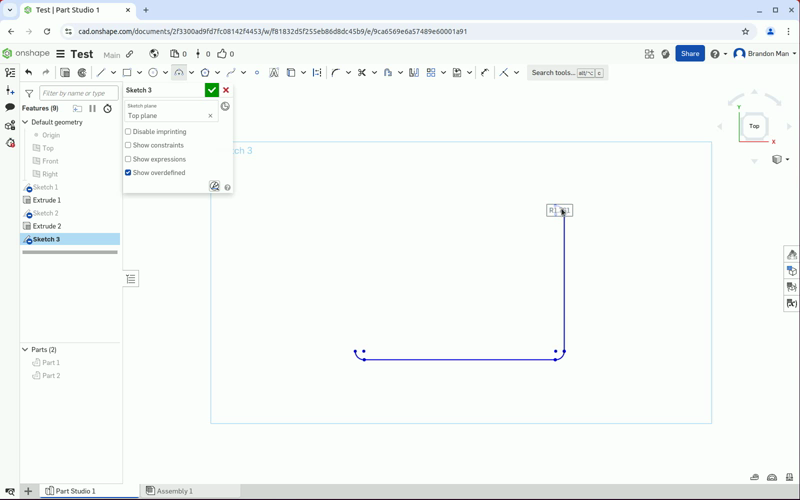
key(l)
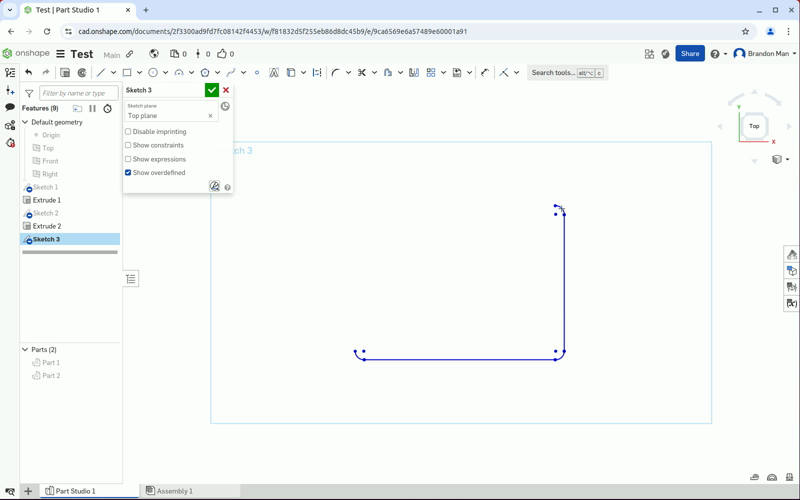
mouse_move(555, 205)
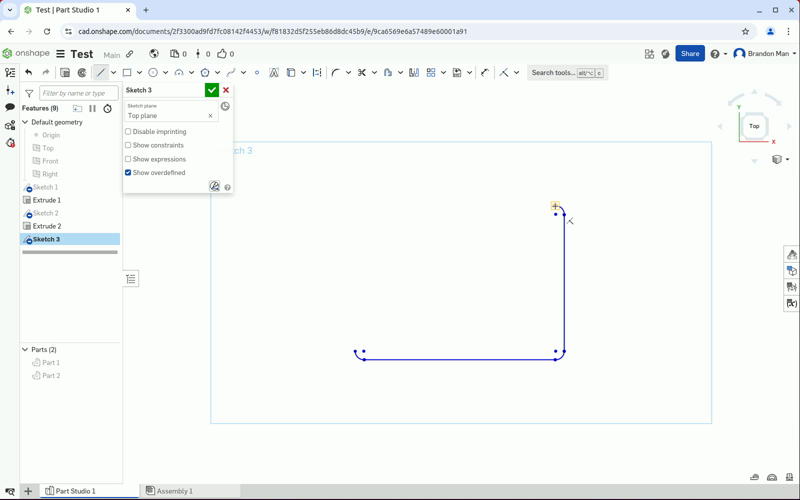
click(555, 205)
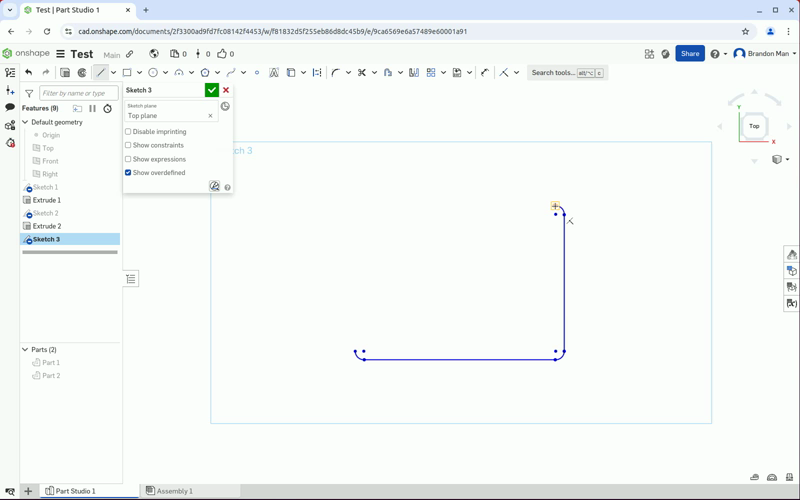
key_down(shift)
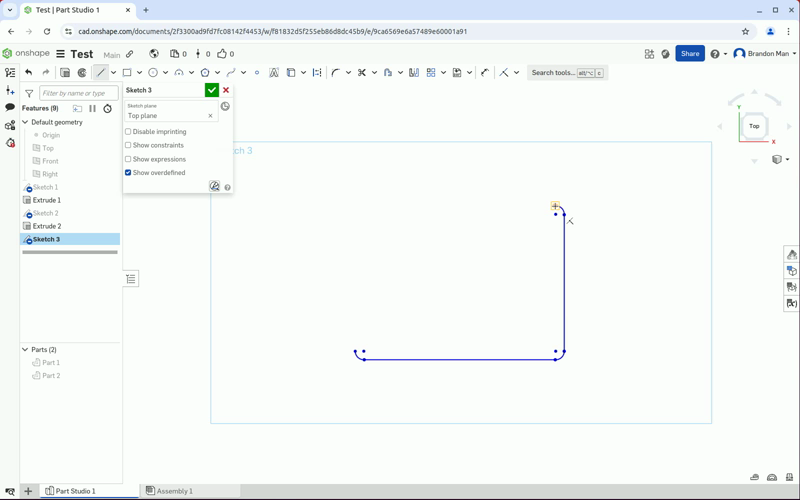
mouse_move(364, 205)
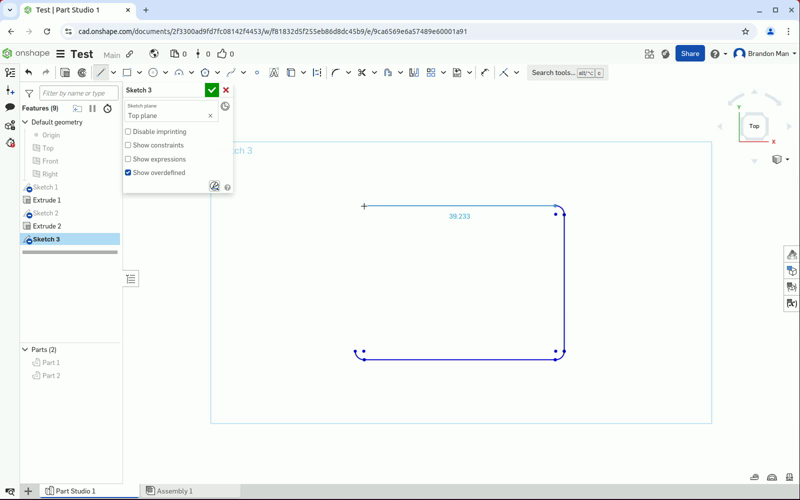
click(364, 205)
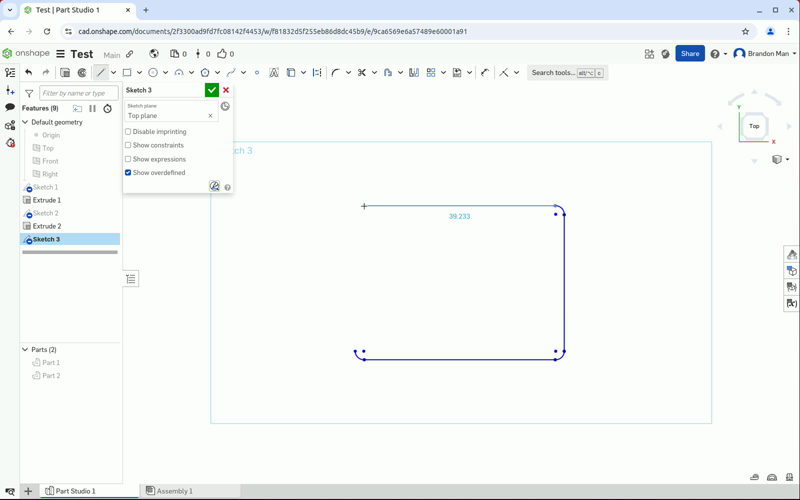
key_up(shift)
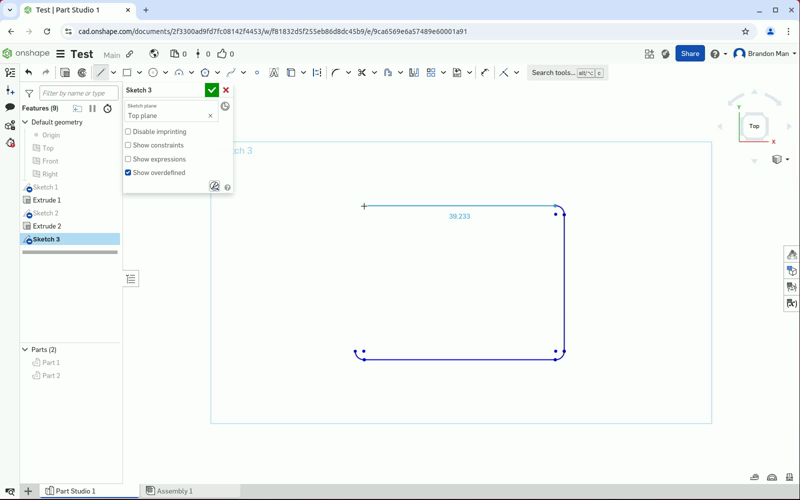
key(esc)
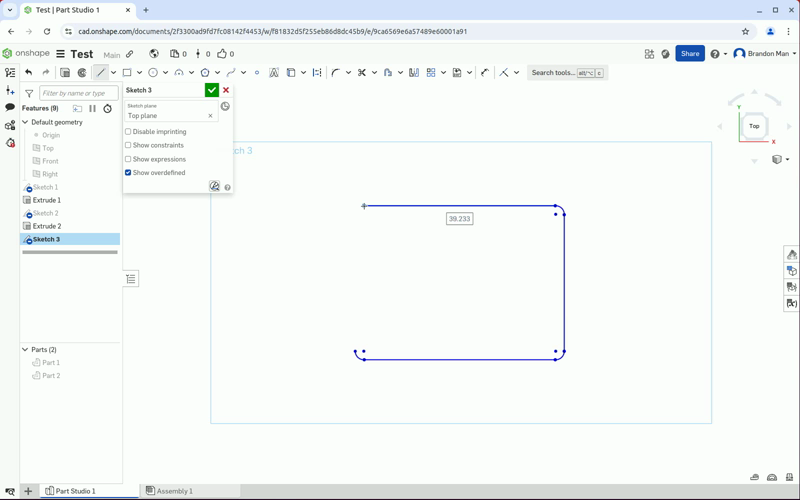
key(a)
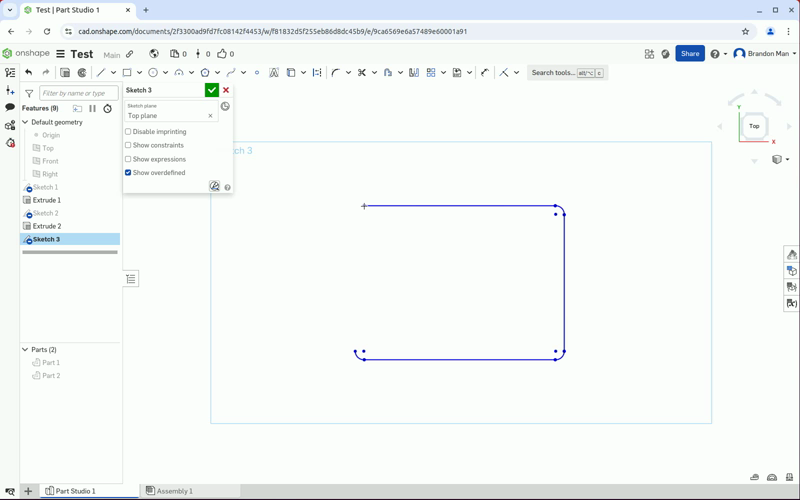
mouse_move(364, 205)
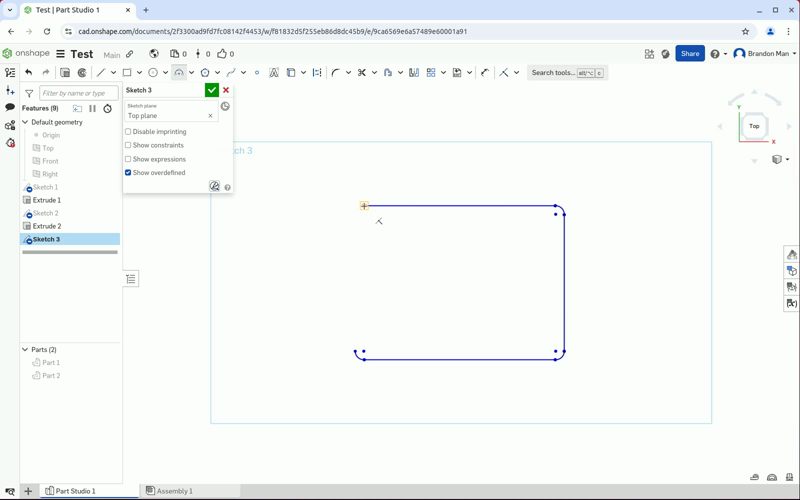
click(364, 205)
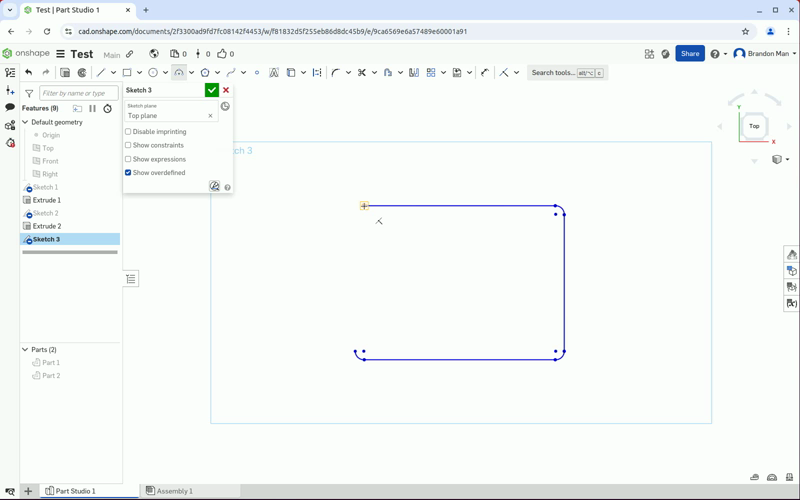
key_down(shift)
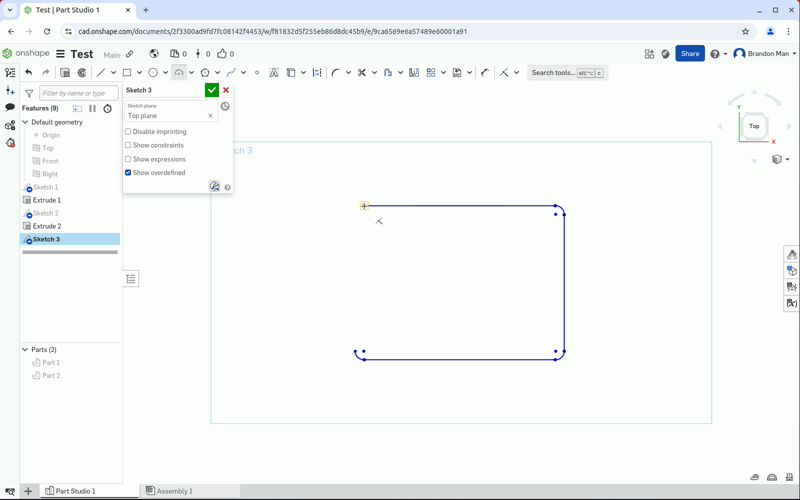
mouse_move(355, 214)
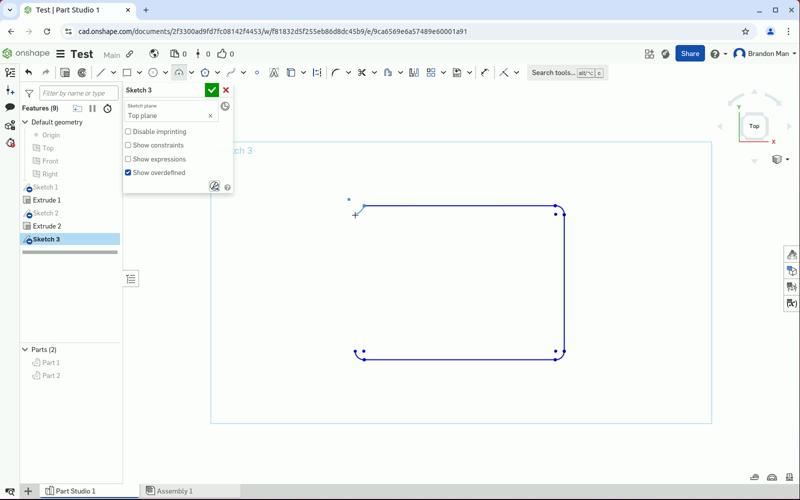
click(355, 214)
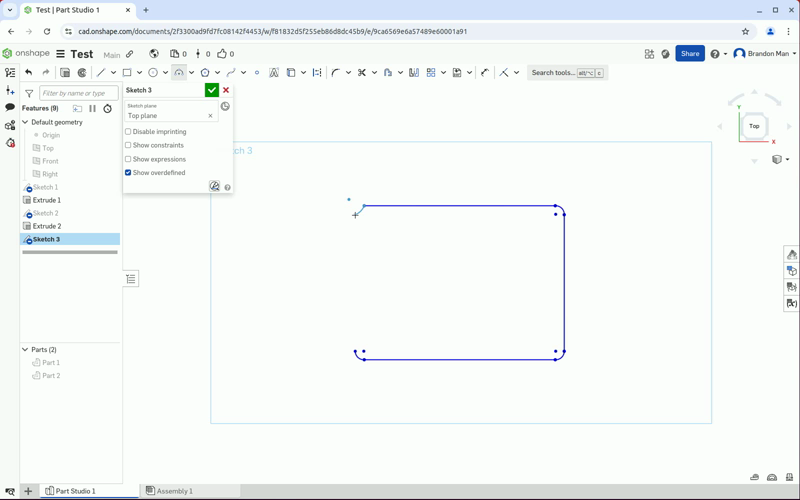
mouse_move(357, 208)
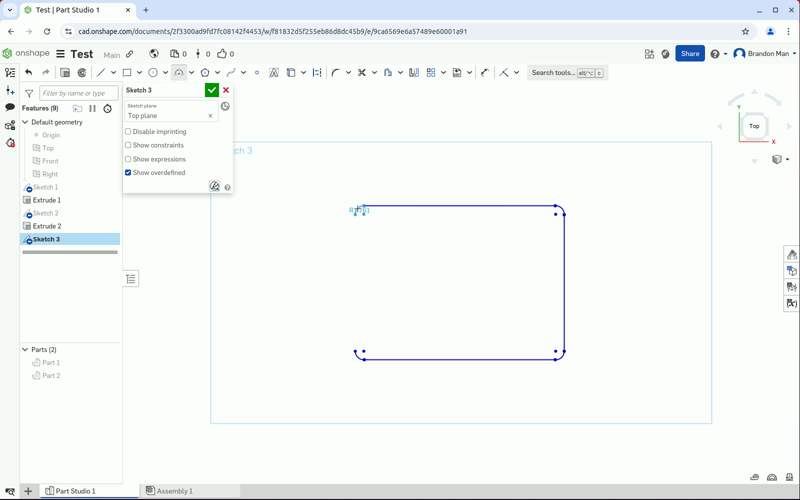
click(357, 208)
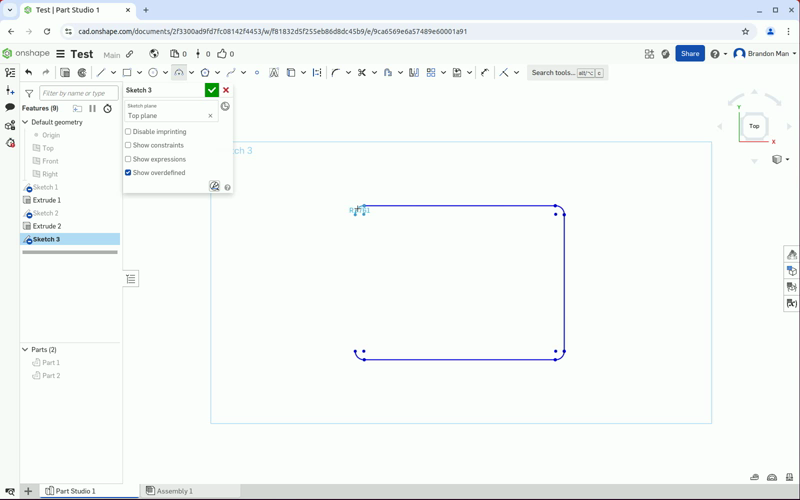
key_up(shift)
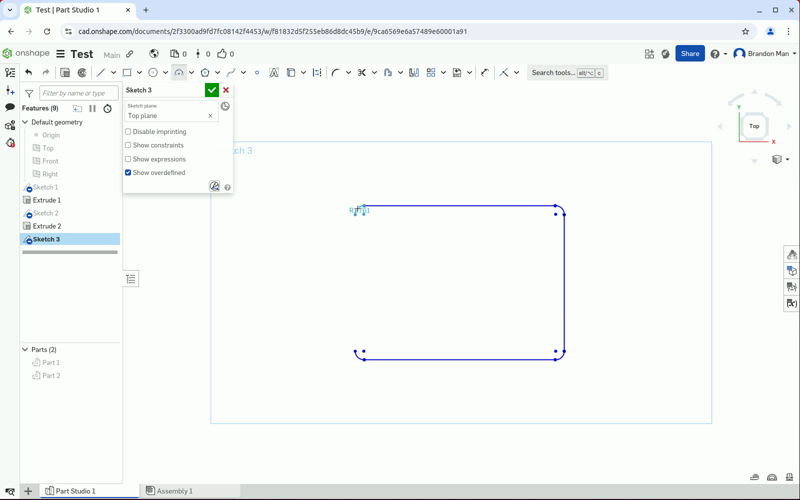
key(esc)
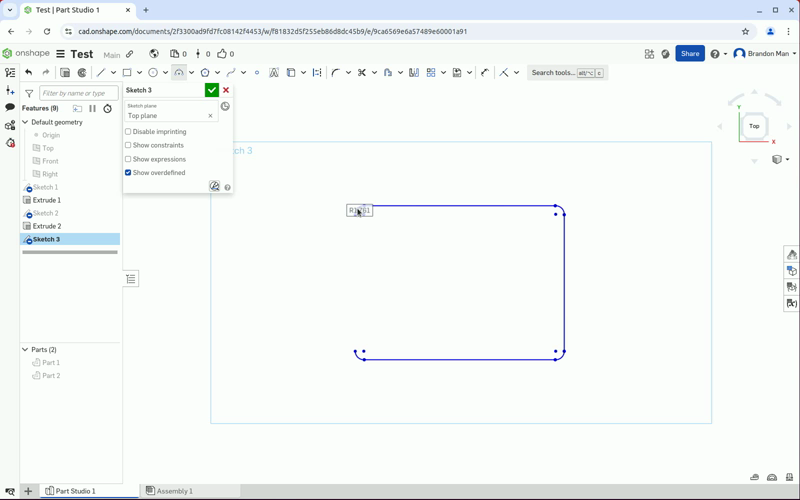
key(l)
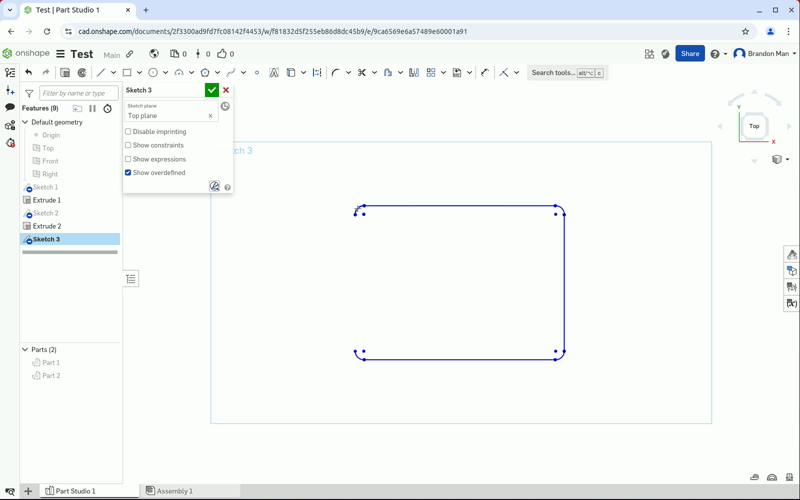
mouse_move(355, 214)
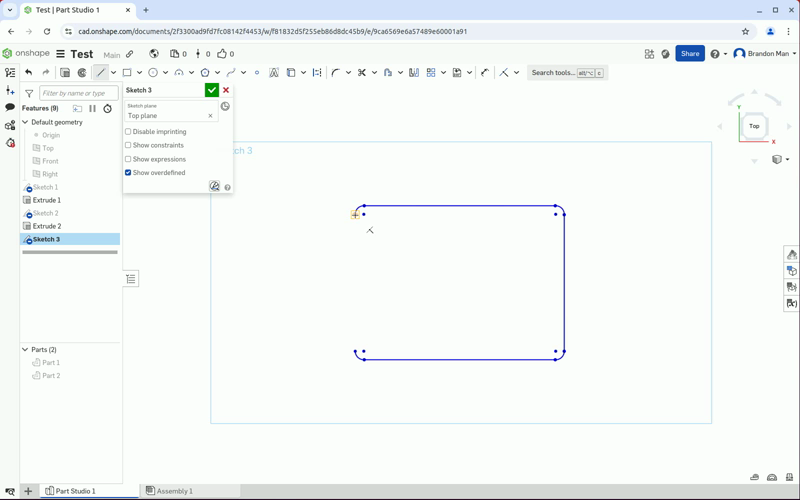
click(355, 214)
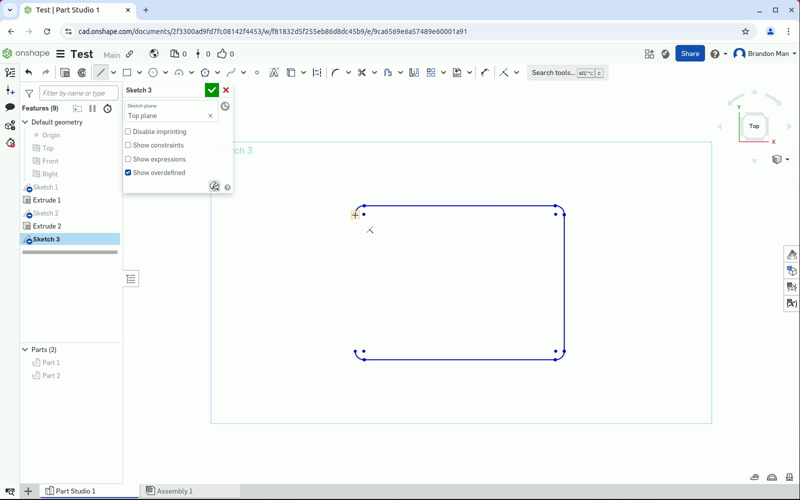
key_down(shift)
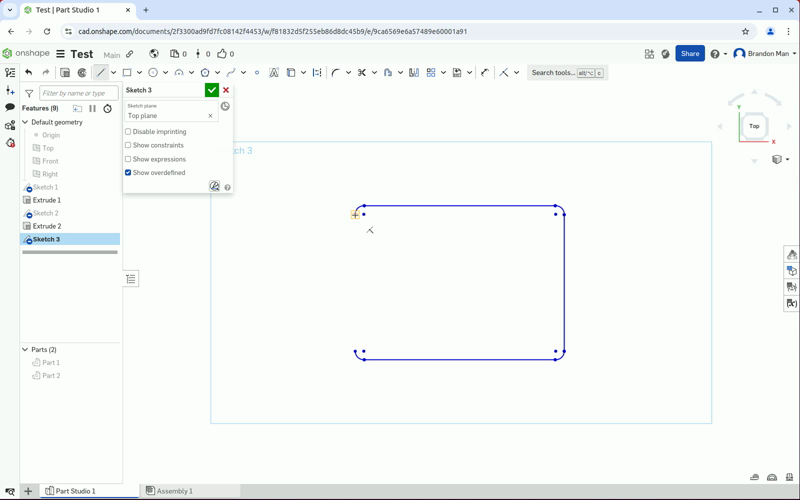
mouse_move(355, 351)
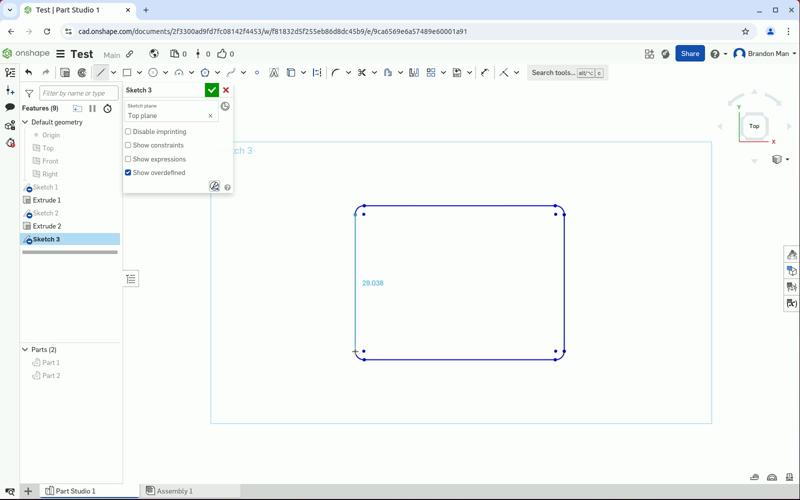
key_up(shift)
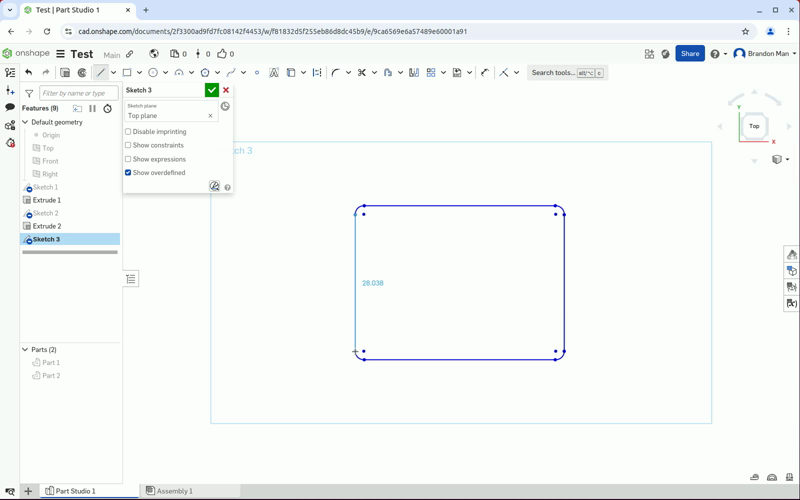
click(355, 351)
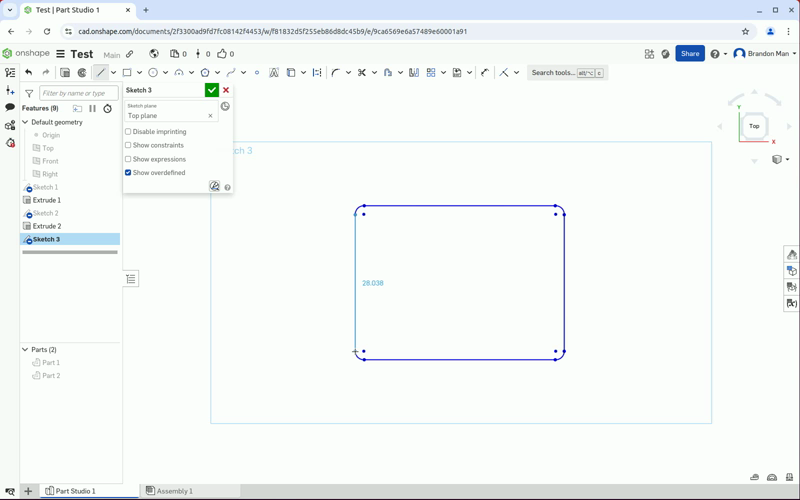
key(esc)
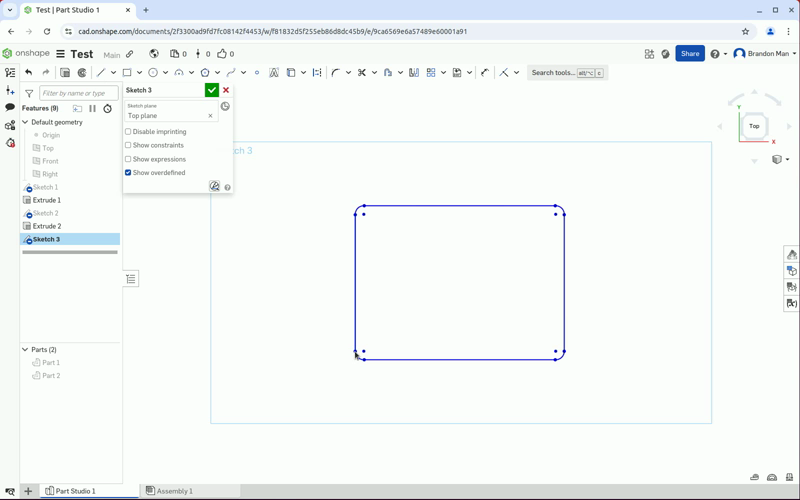
mouse_move(461, 230)
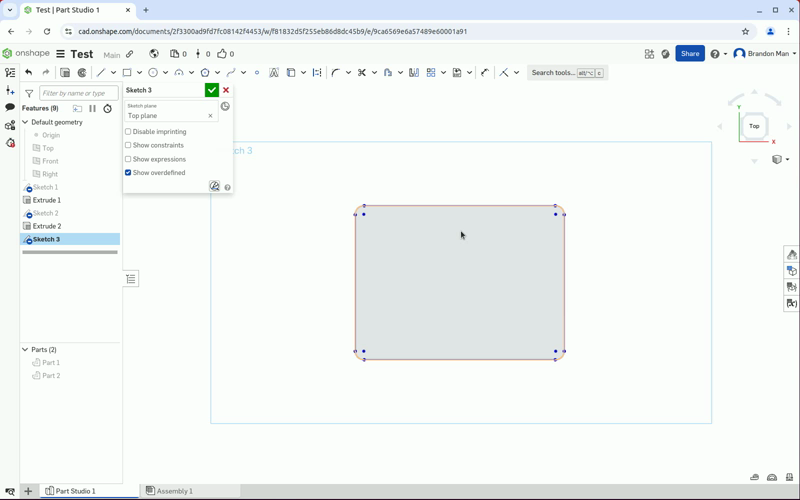
click(461, 230)
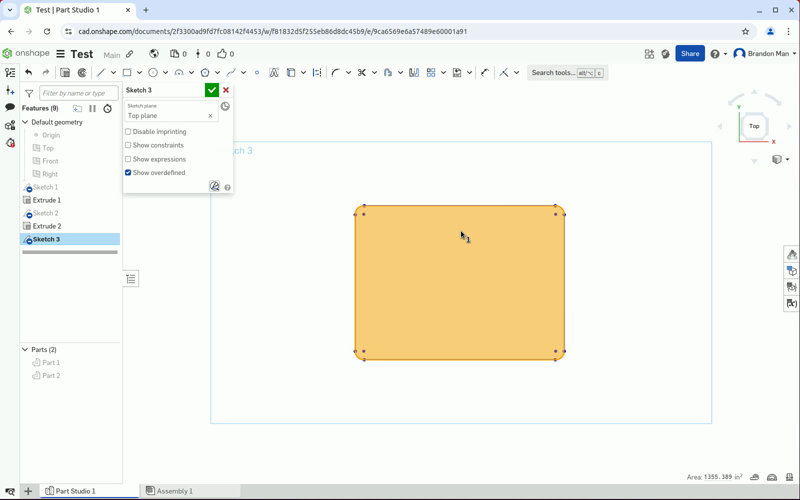
mouse_move(73, 352)
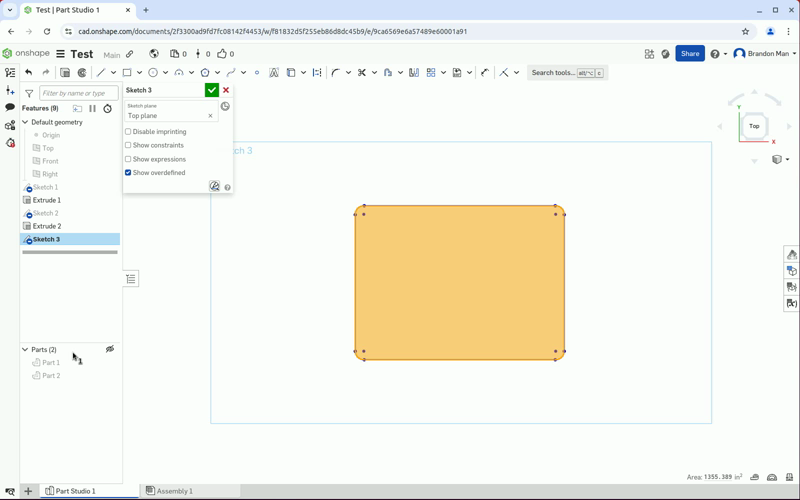
key(shift+y)
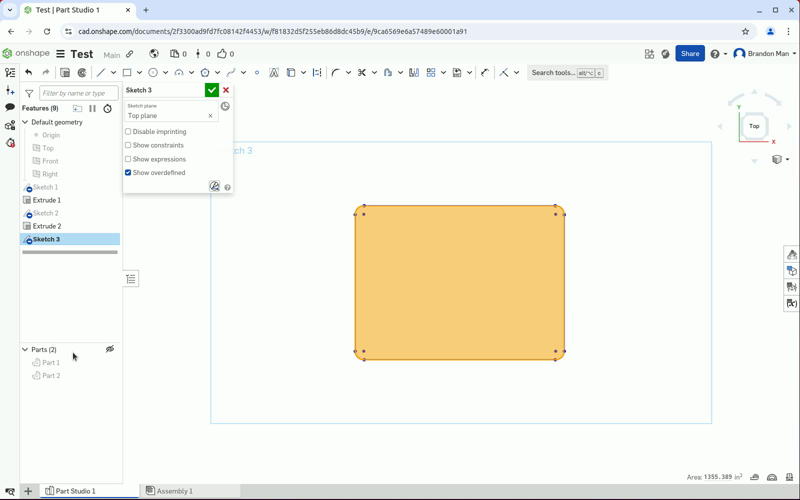
key(shift+e)
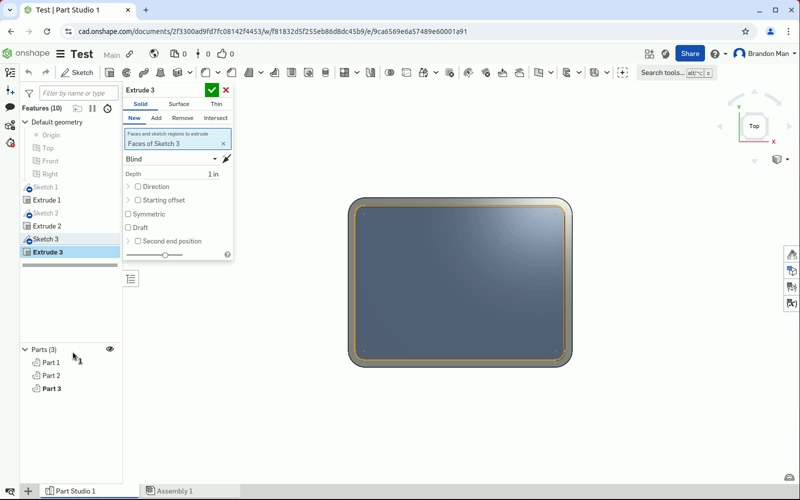
mouse_move(143, 106)
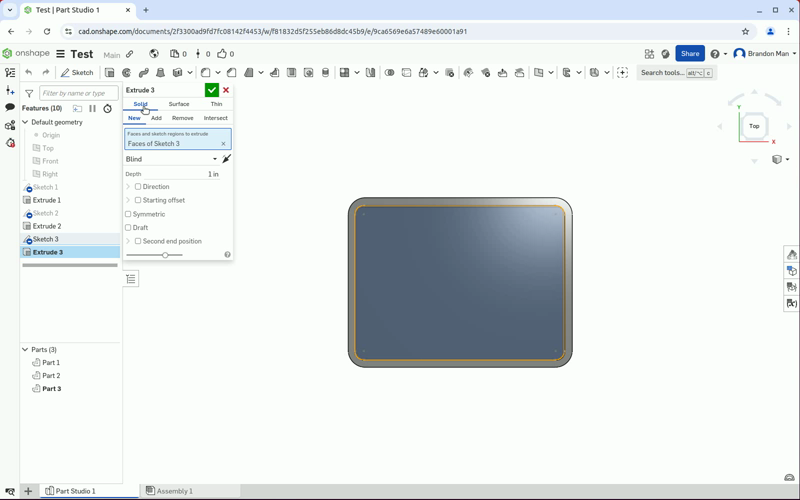
click(143, 106)
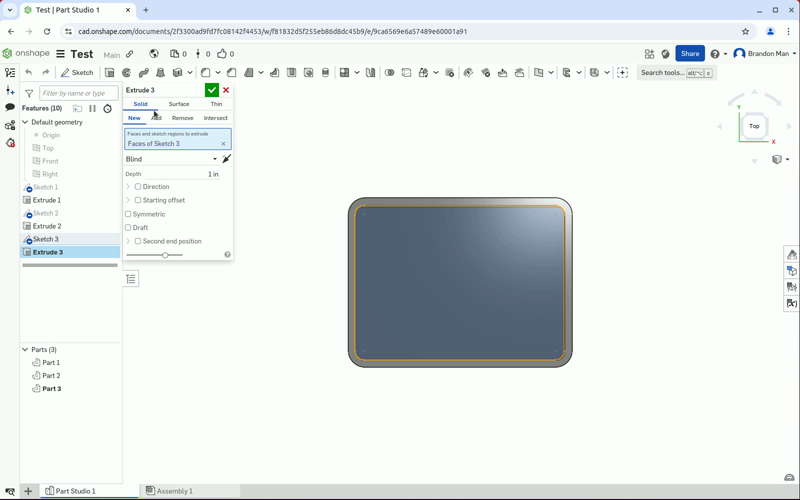
mouse_move(186, 120)
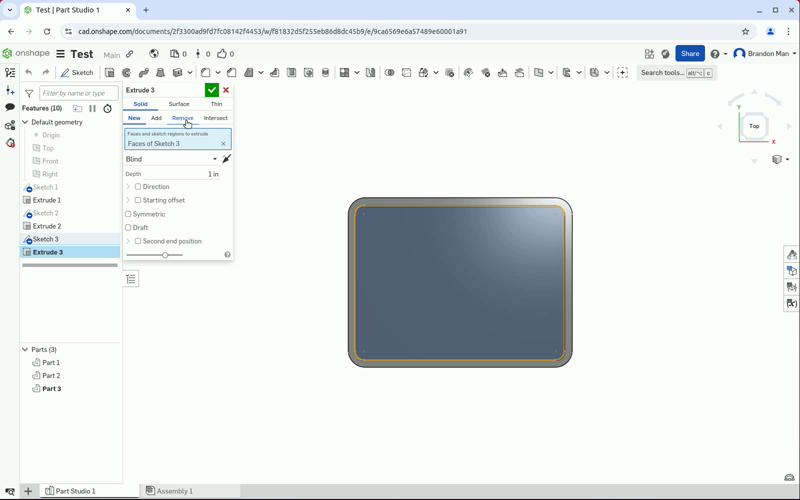
click(186, 120)
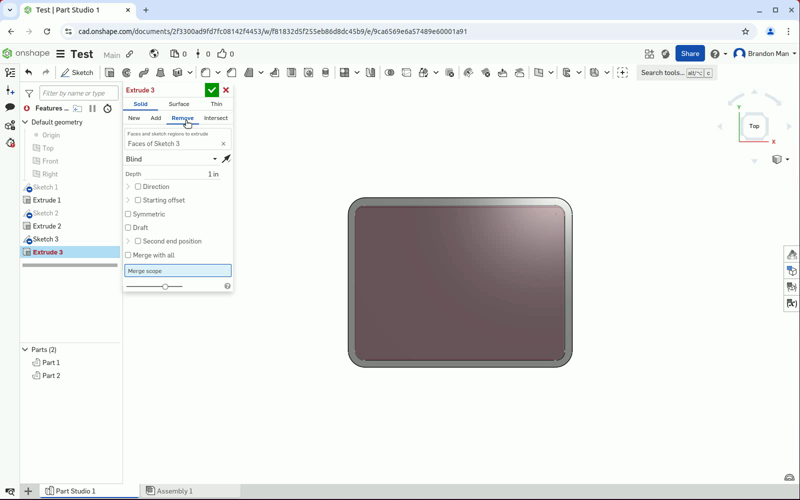
key(tab, 4)
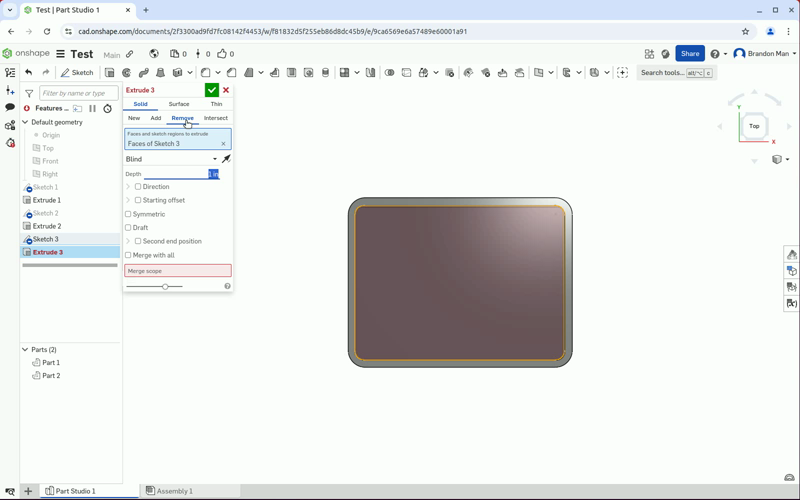
text(2.407)
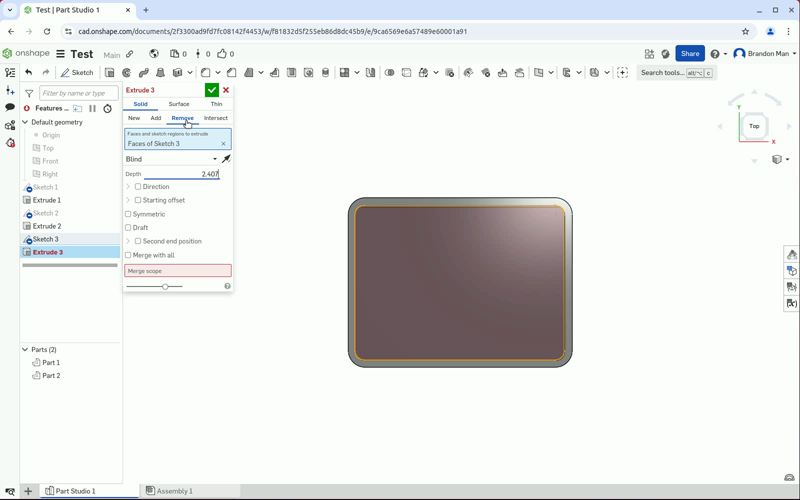
key(tab, 6)
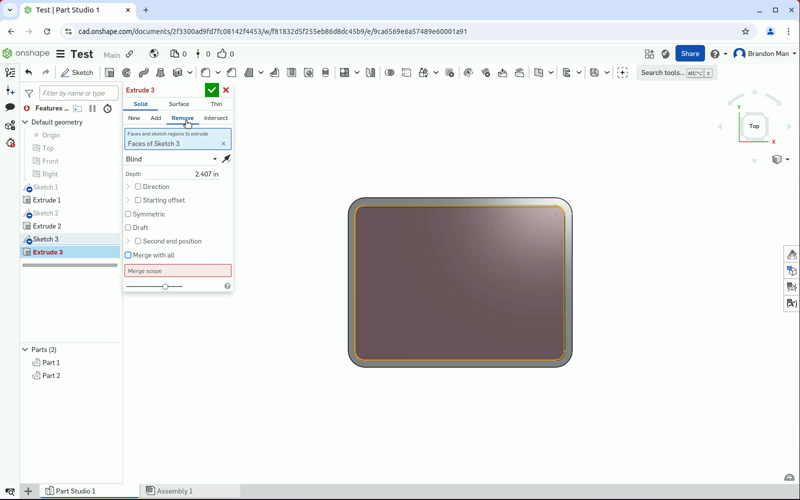
key(space)
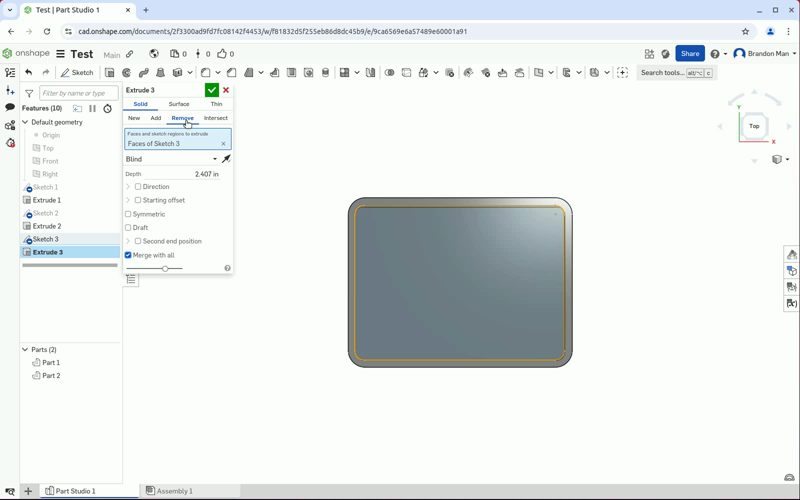
key(enter)
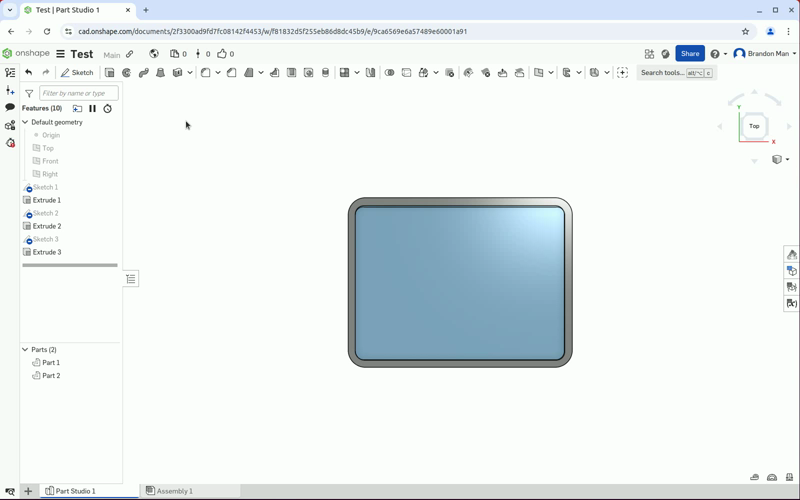
key(shift+h)
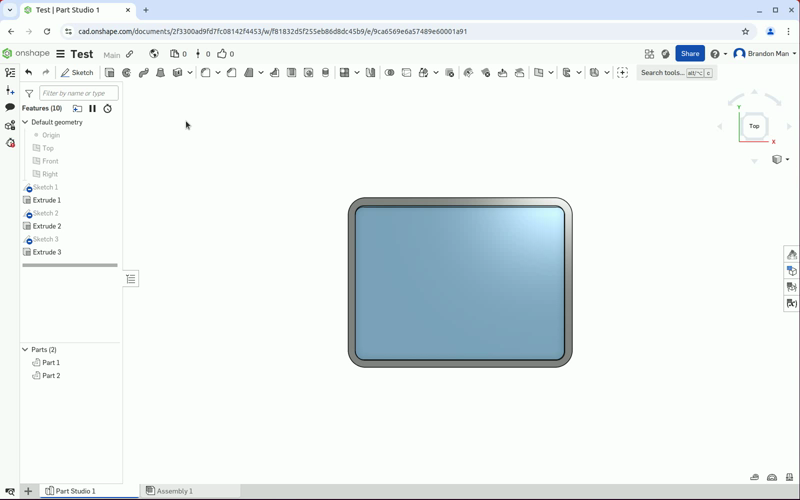
key(shift+h)
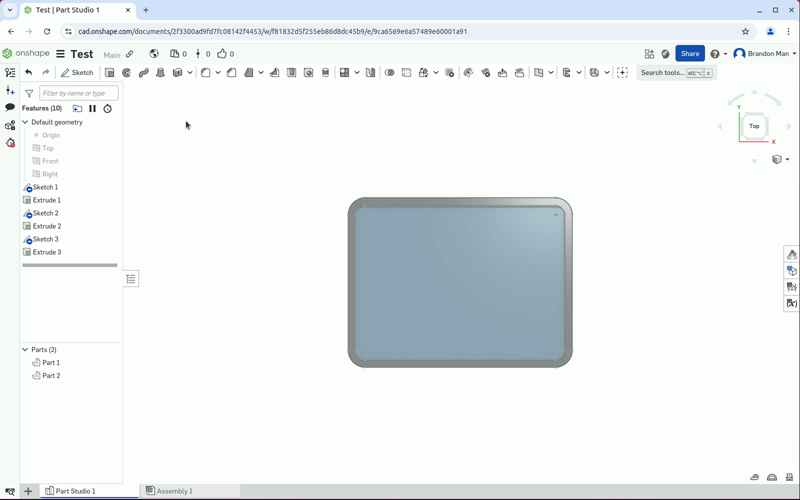
key(shift+7)
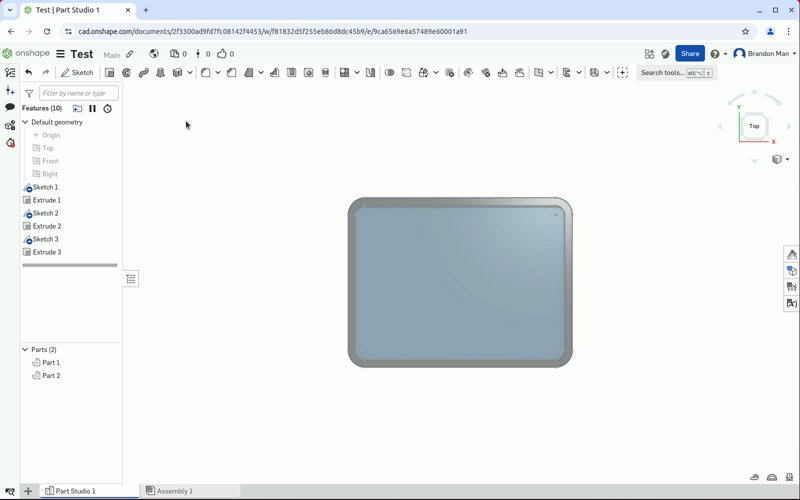
key(up, 3)
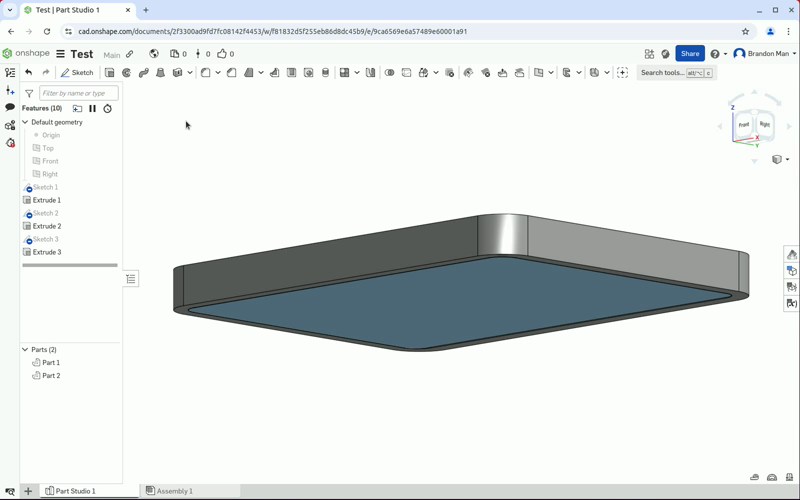
key(left, 3)
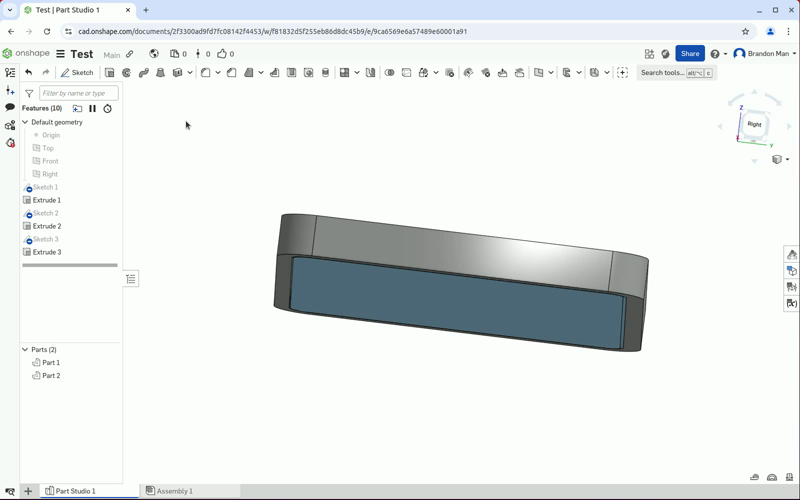
key(right, 3)
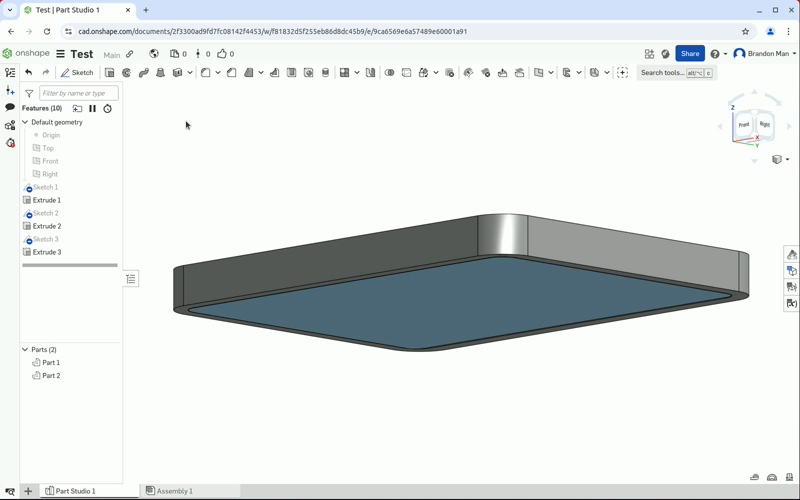
key(down, 3)
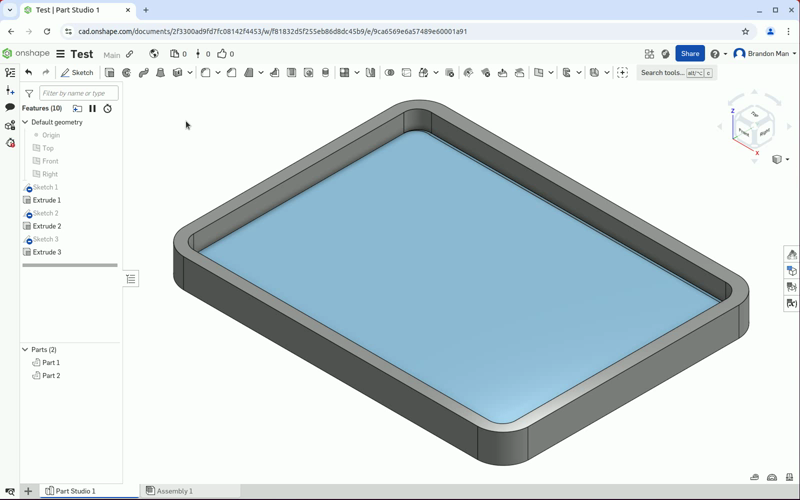
mouse_move(73, 189)
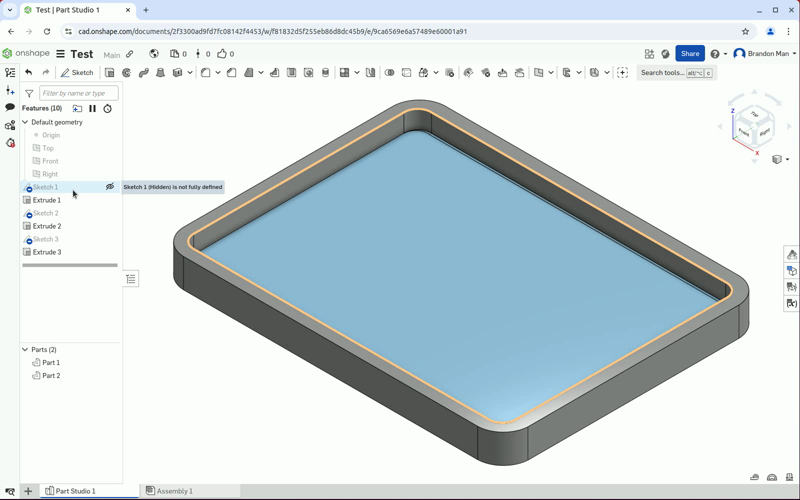
click(73, 189)